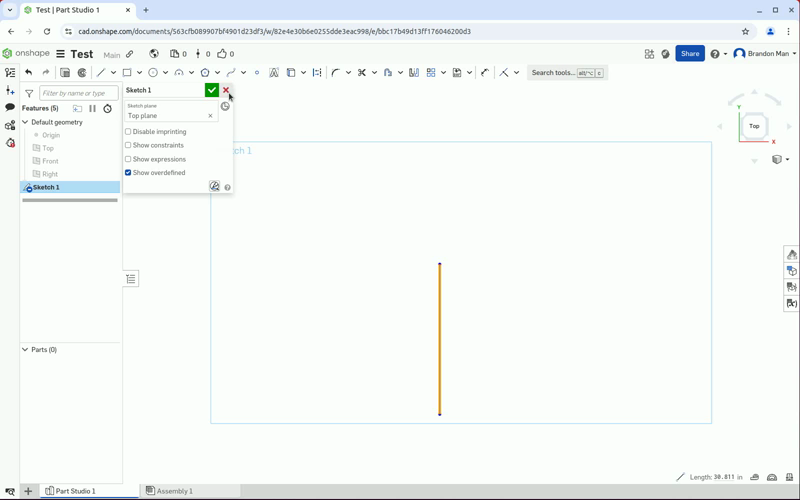
key(shift+h)
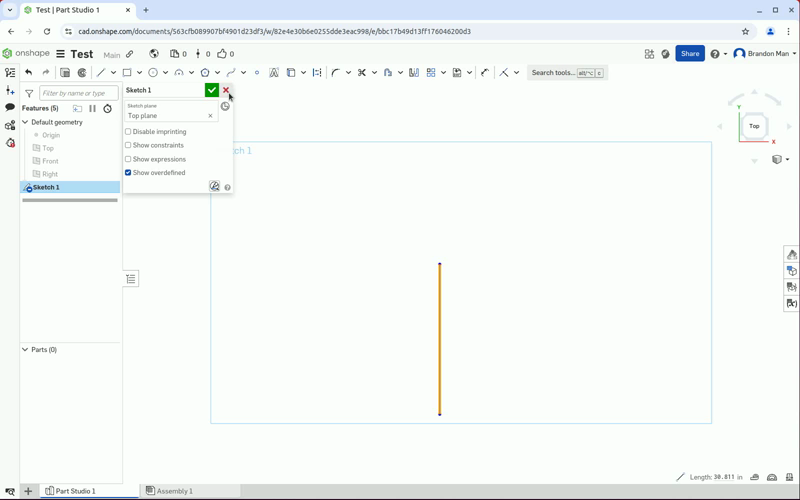
key(shift+s)
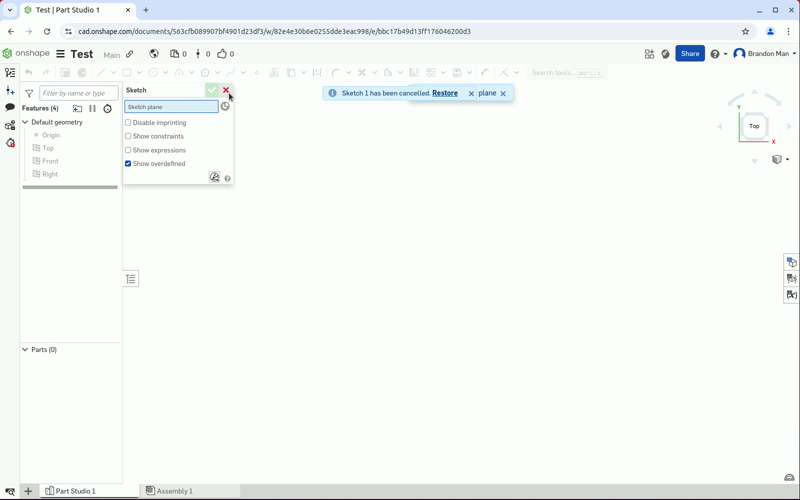
mouse_move(73, 150)
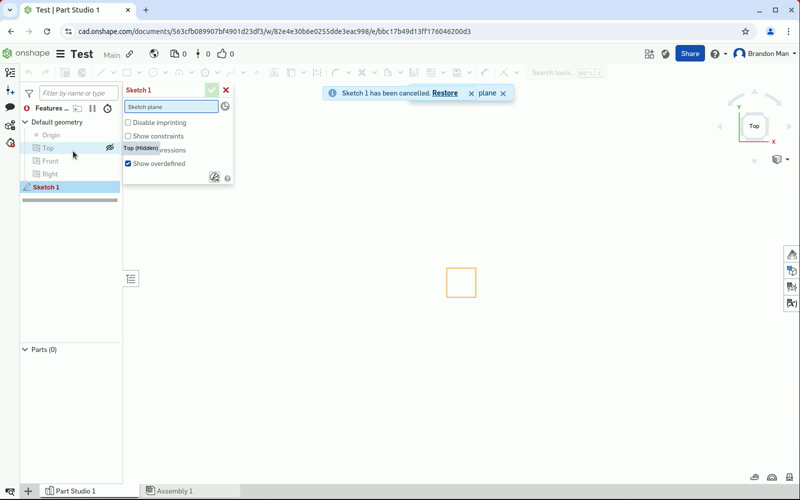
click(73, 150)
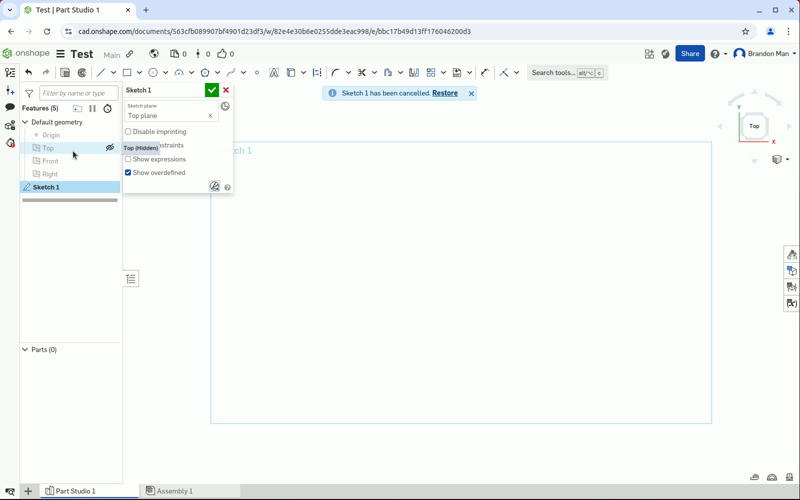
mouse_move(73, 352)
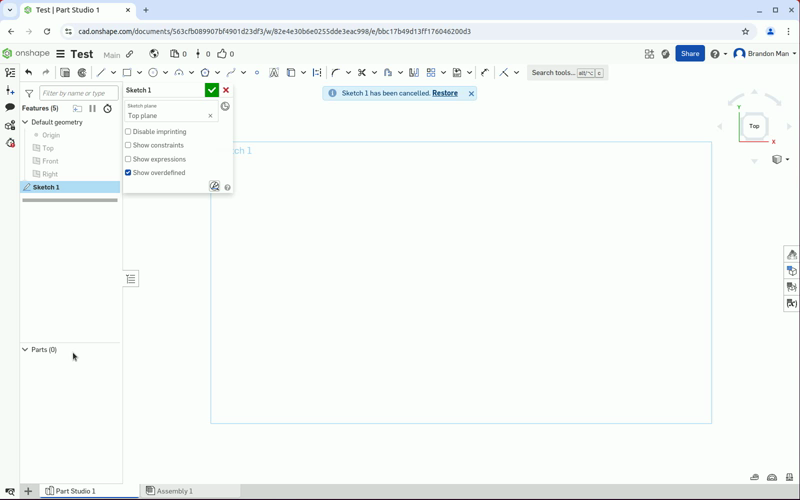
key(y)
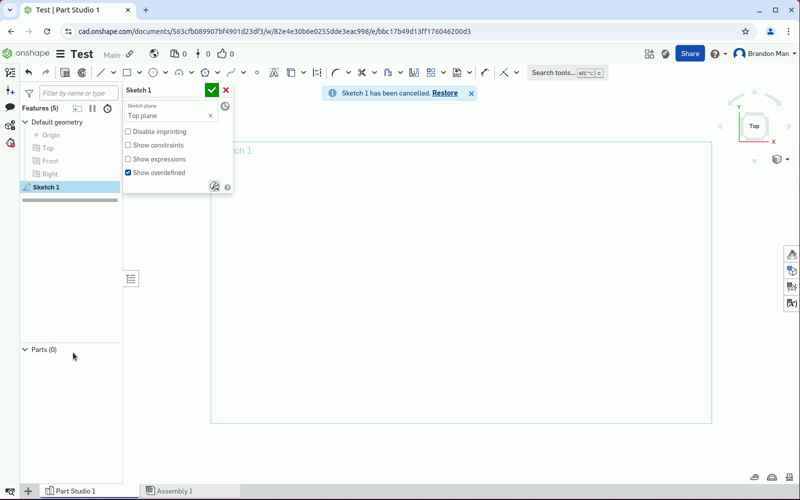
key(l)
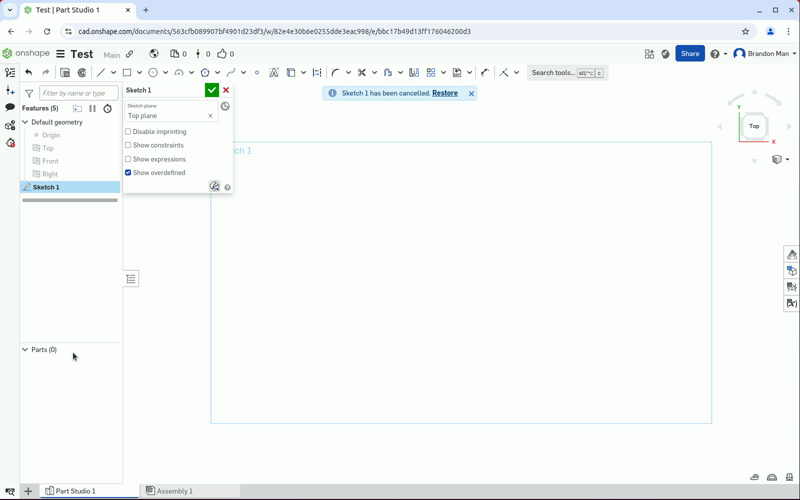
key_down(shift)
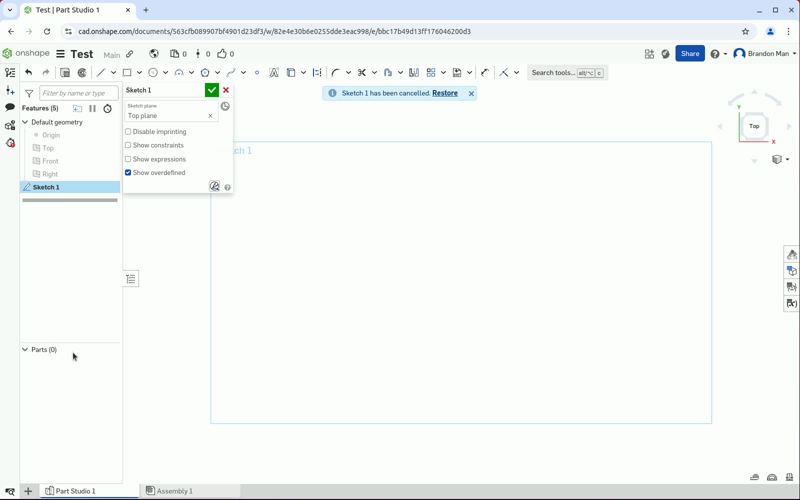
mouse_move(388, 355)
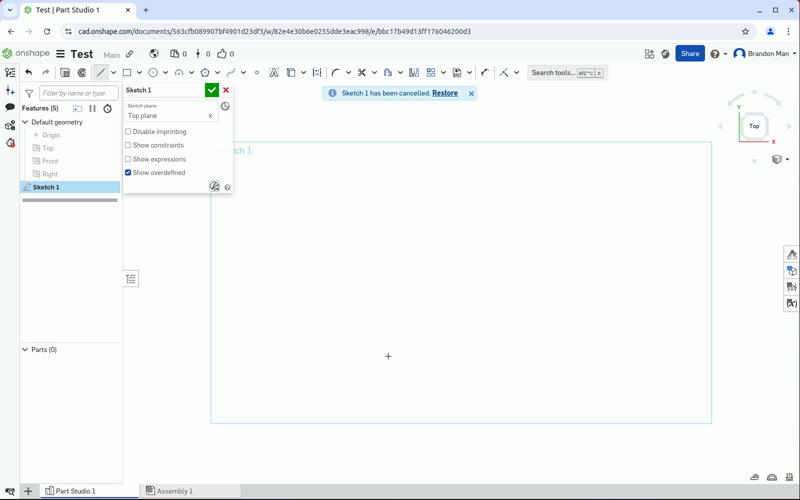
click(388, 355)
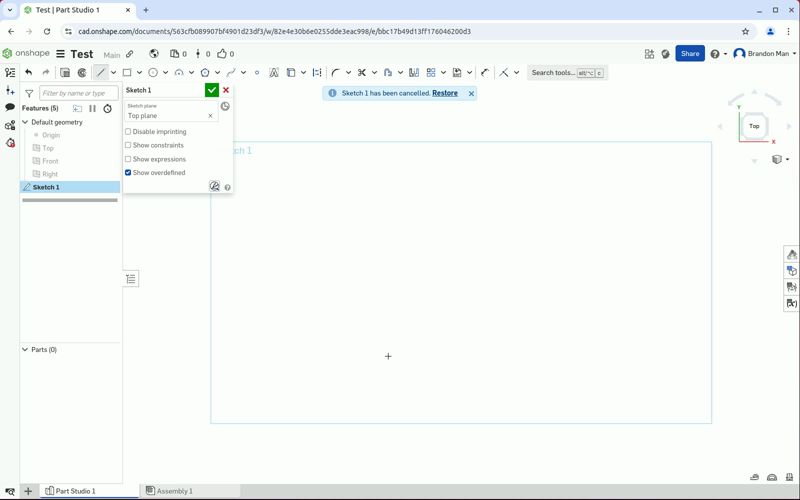
key_up(shift)
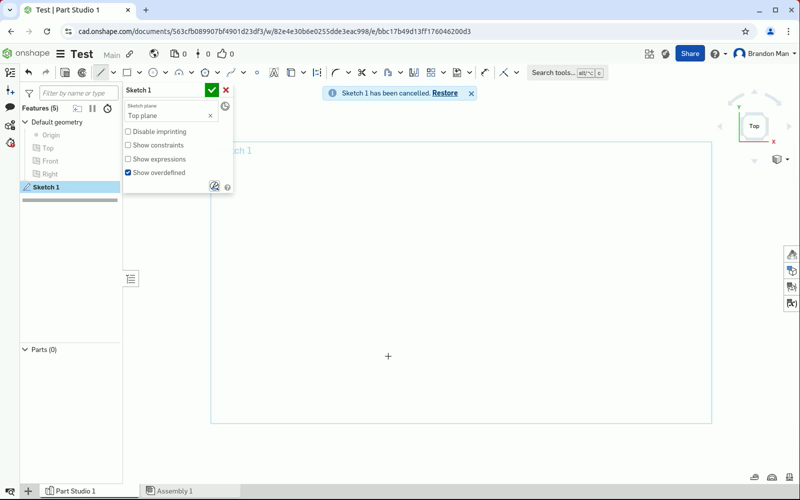
key_down(shift)
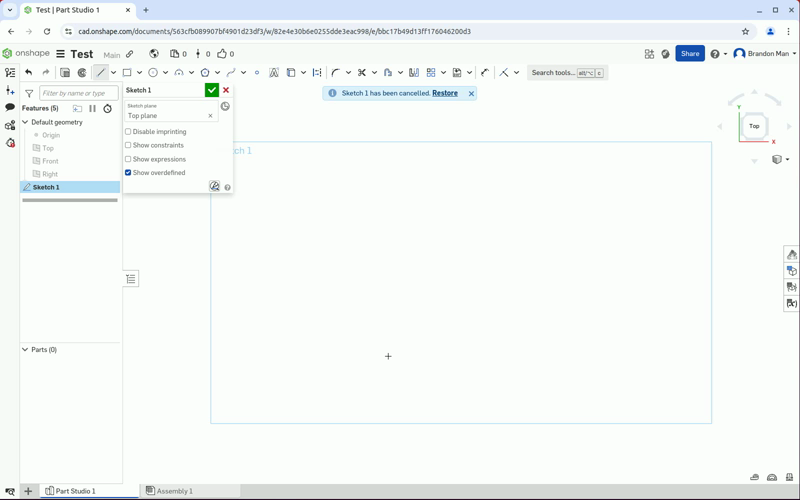
mouse_move(531, 355)
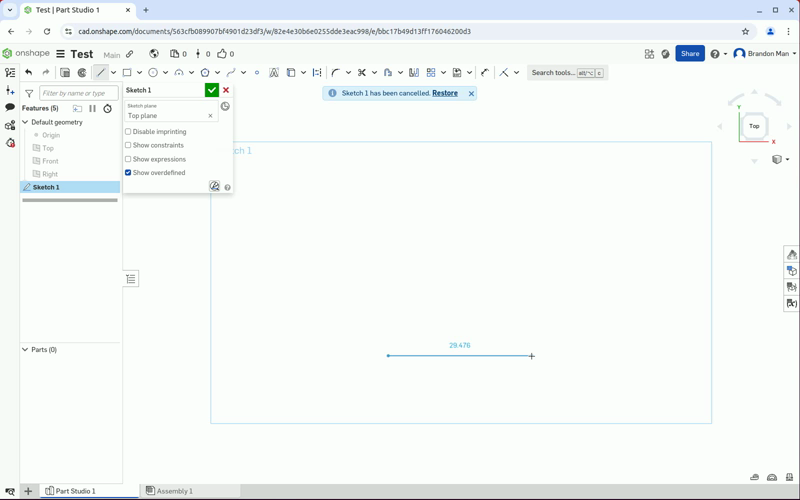
click(531, 355)
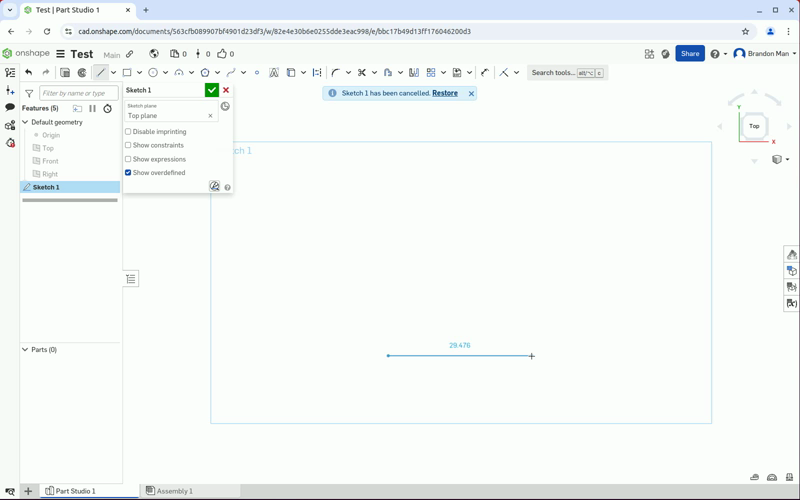
key_up(shift)
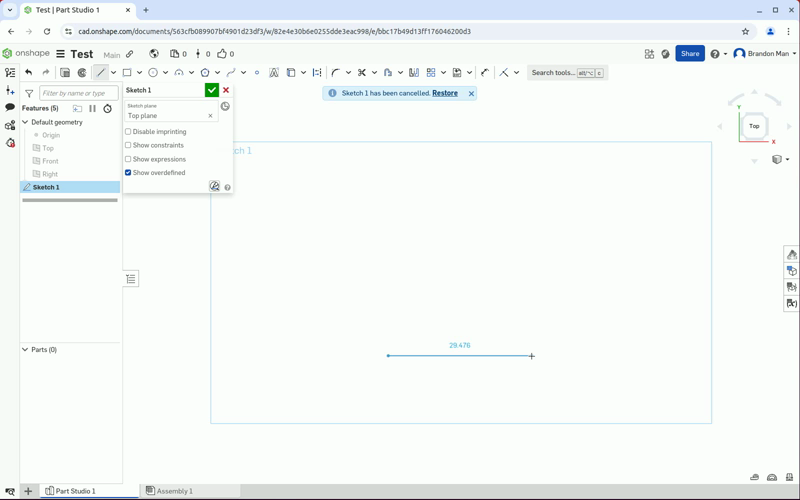
key_down(shift)
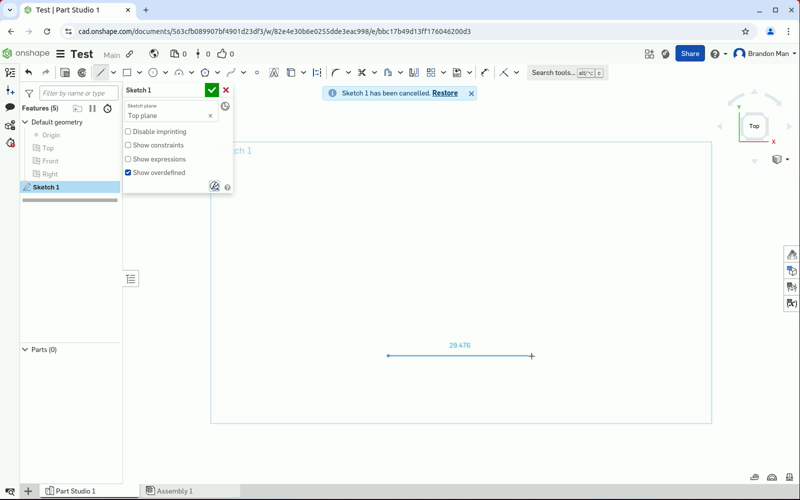
mouse_move(531, 211)
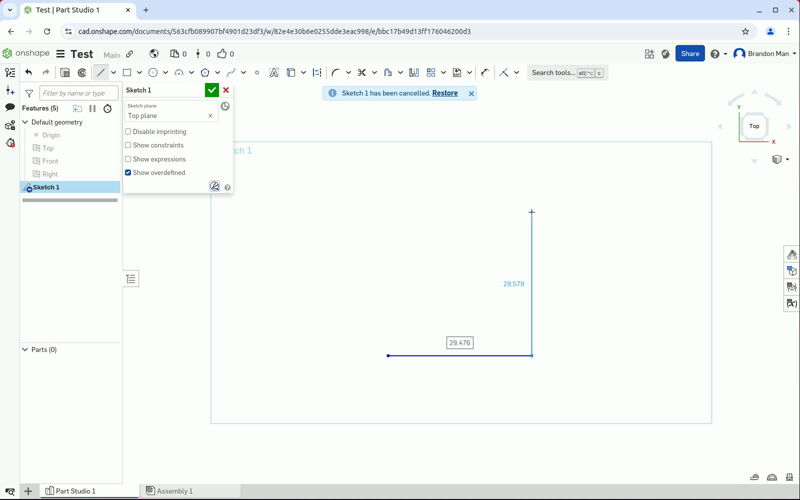
click(531, 211)
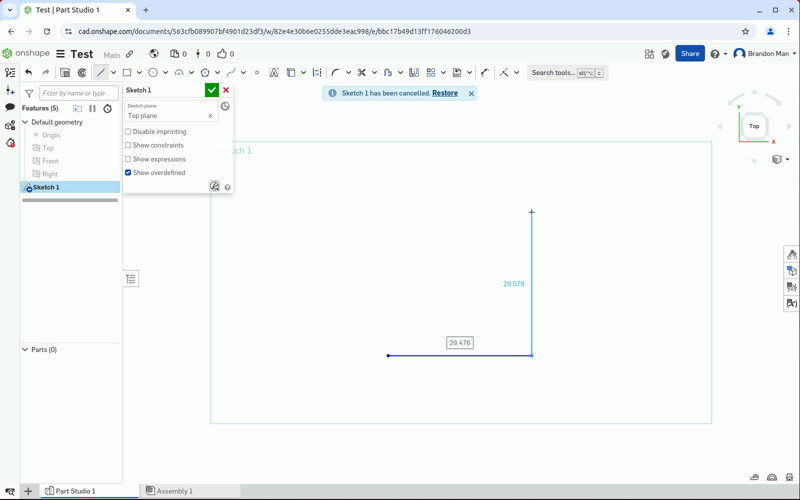
key_up(shift)
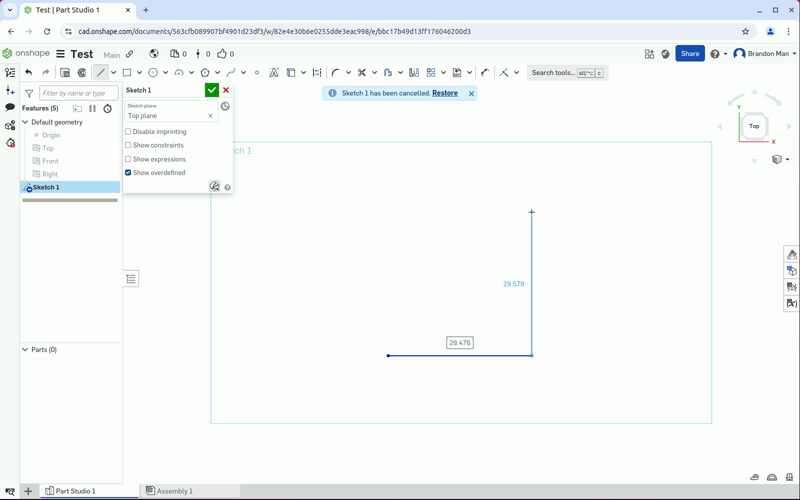
key_down(shift)
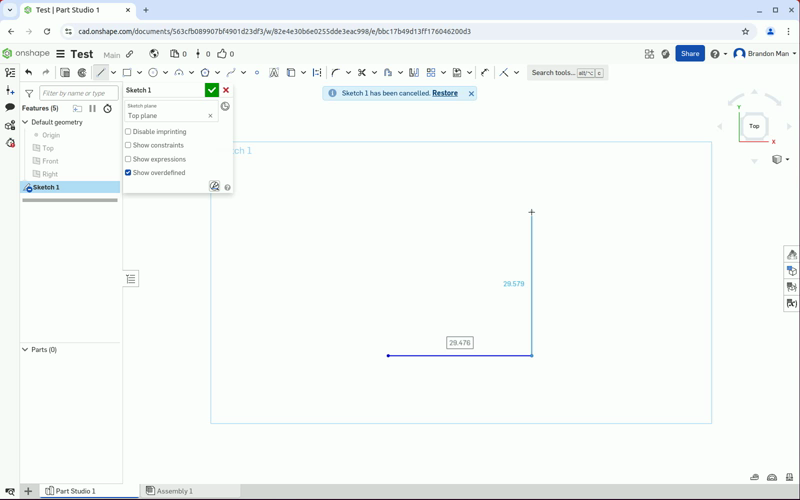
mouse_move(388, 211)
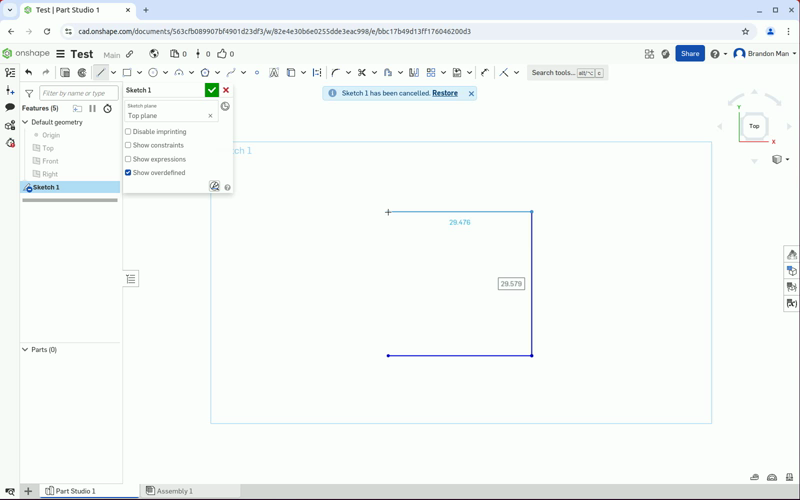
click(388, 211)
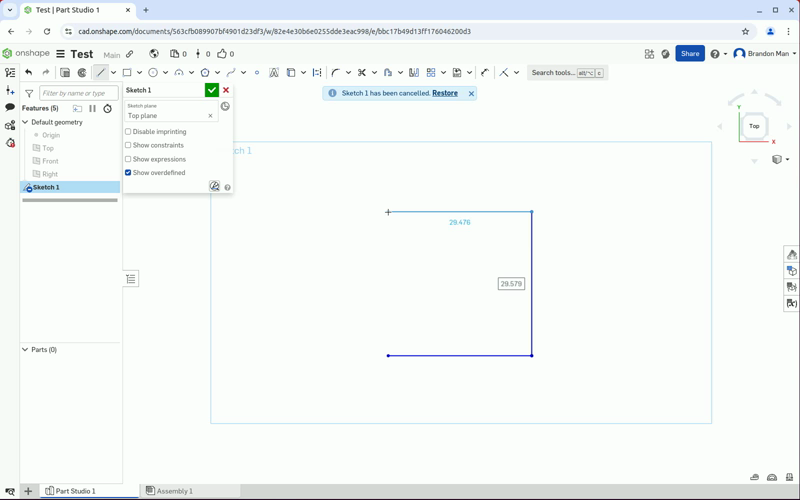
key_up(shift)
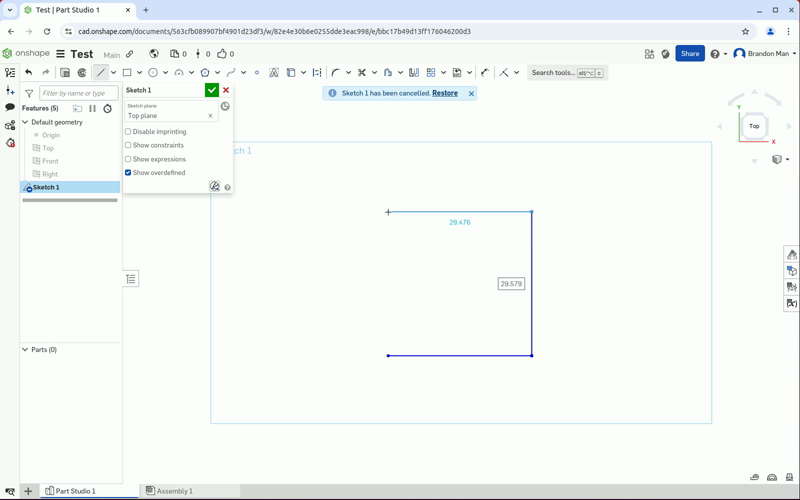
key_down(shift)
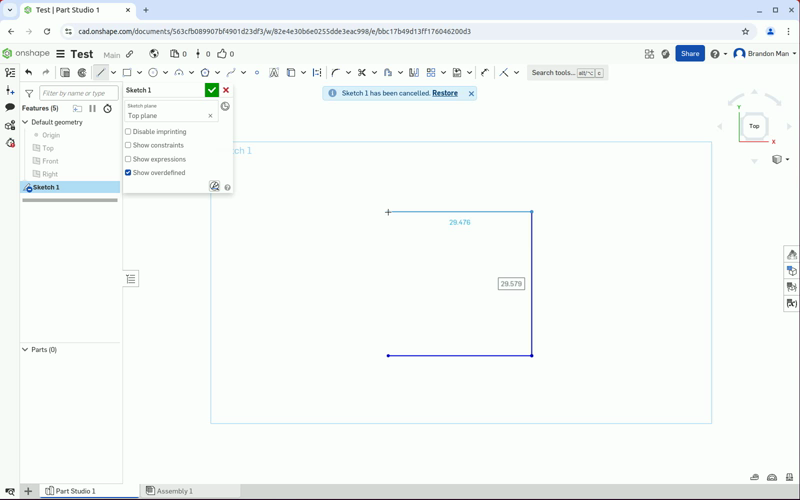
mouse_move(388, 355)
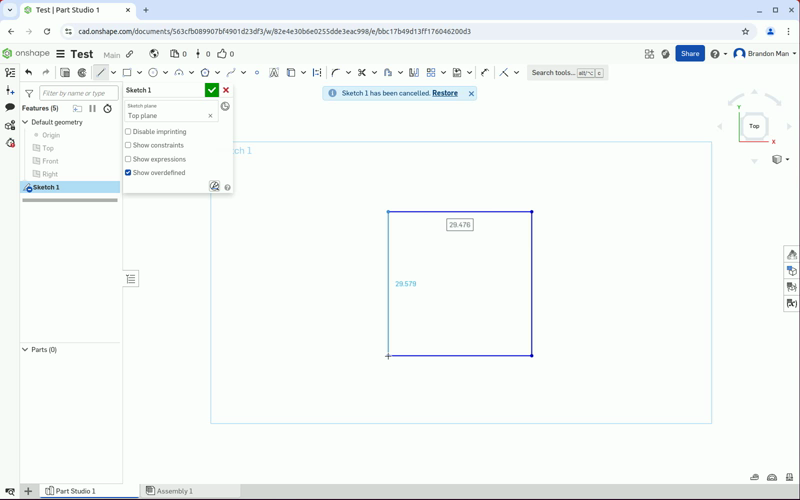
key_up(shift)
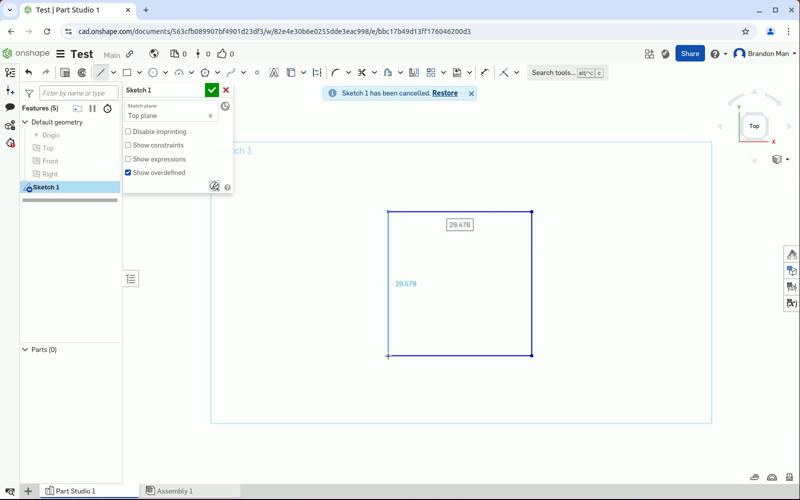
click(388, 355)
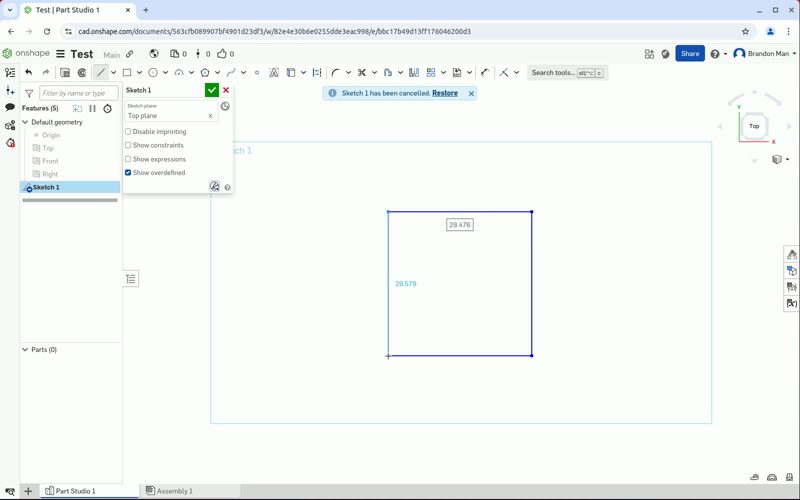
key(esc)
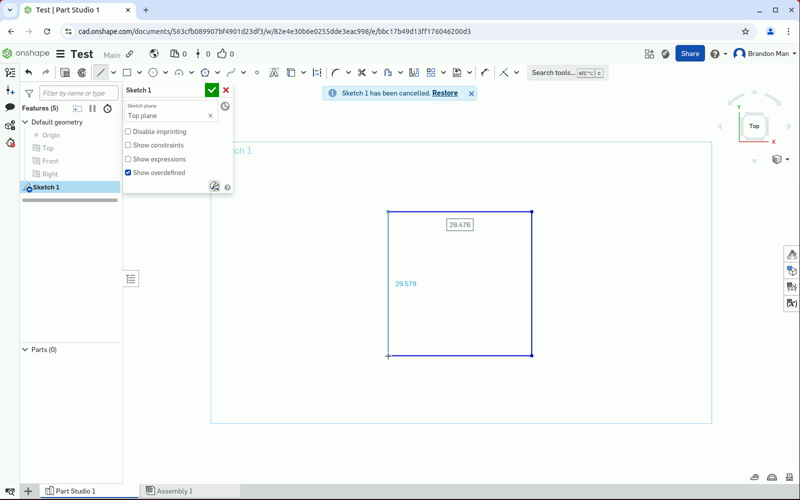
mouse_move(464, 228)
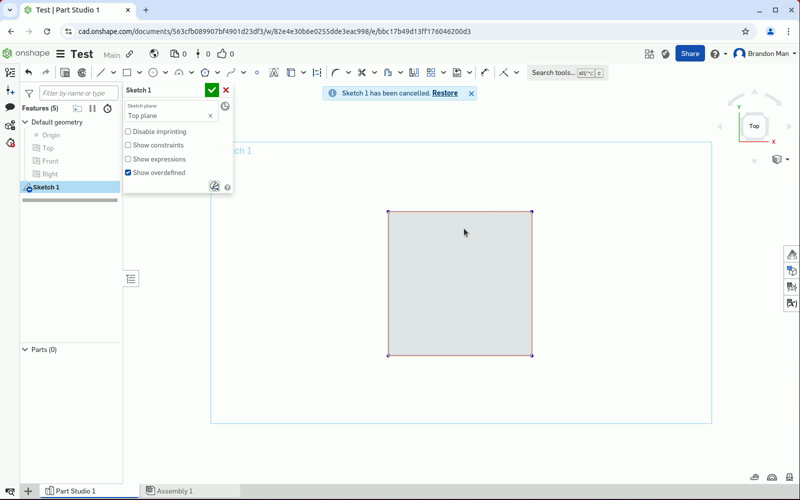
click(464, 228)
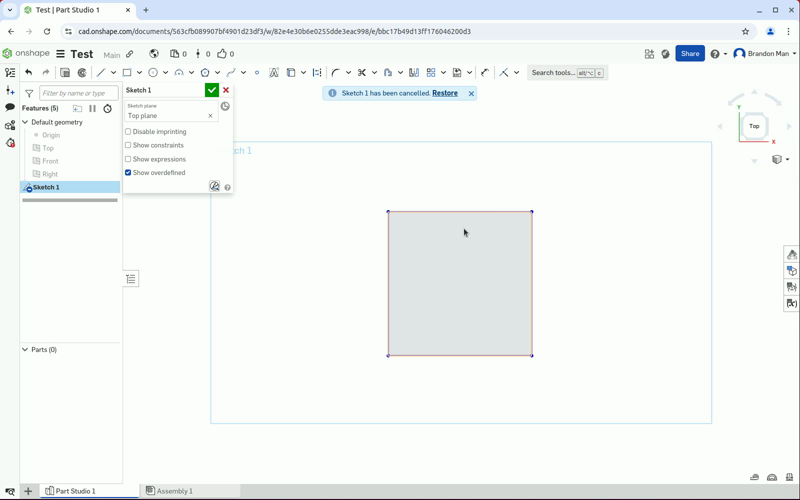
mouse_move(73, 352)
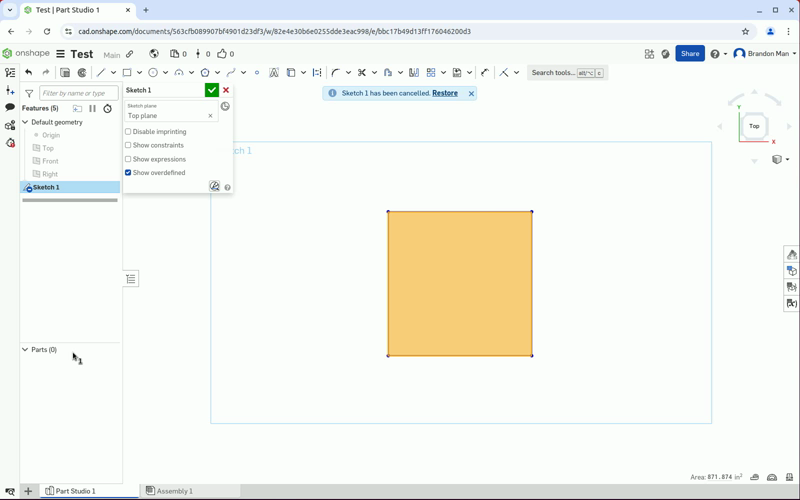
key(shift+y)
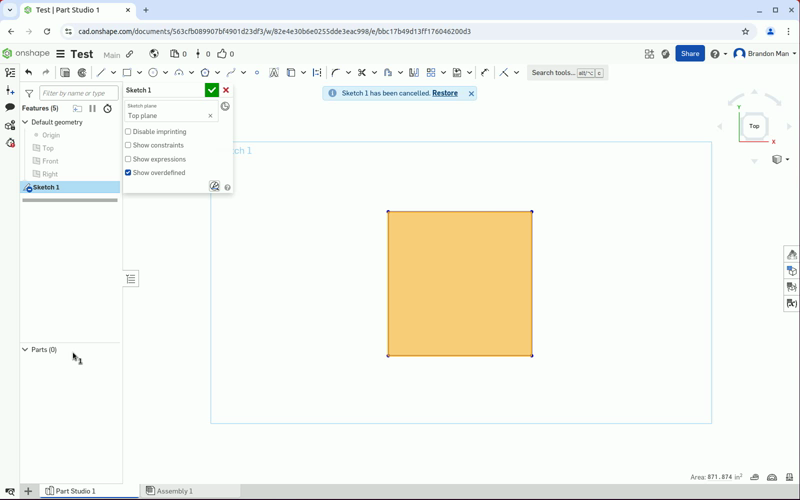
key(shift+e)
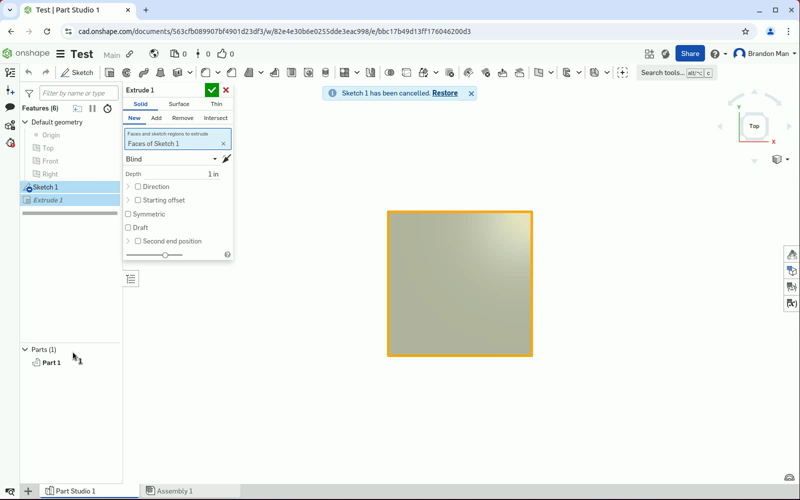
mouse_move(143, 106)
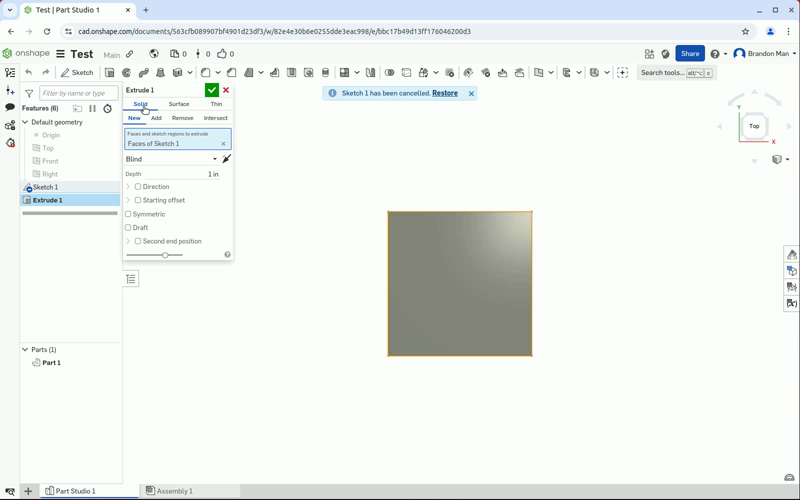
click(143, 106)
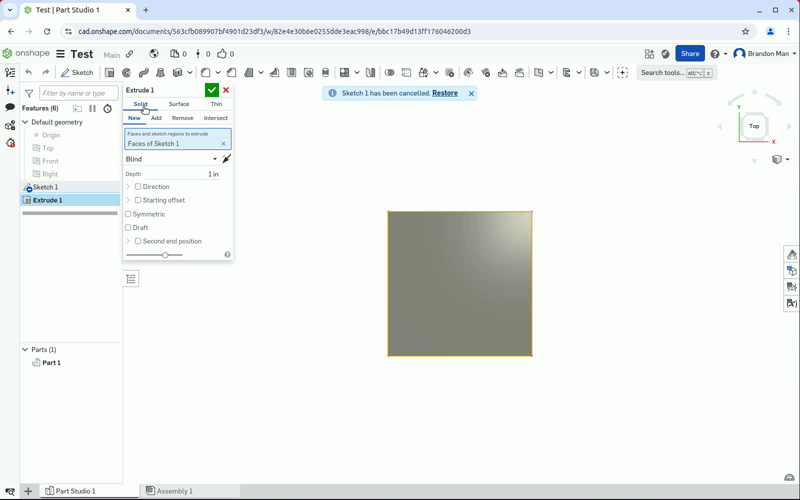
mouse_move(137, 120)
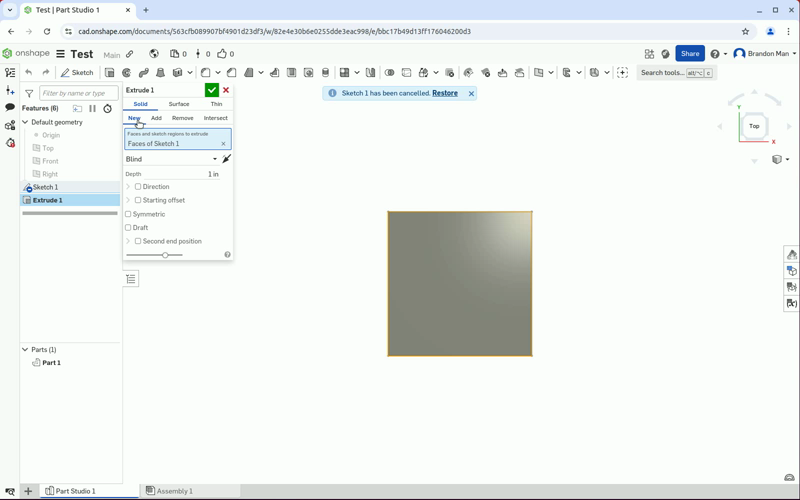
click(137, 120)
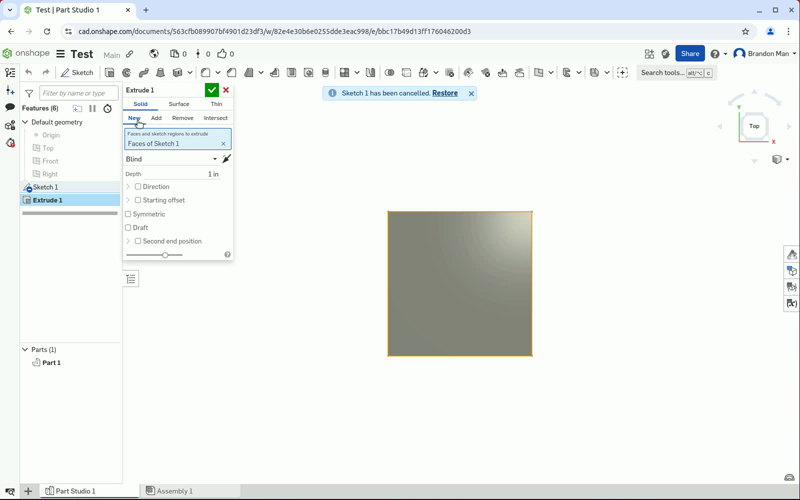
key(tab, 4)
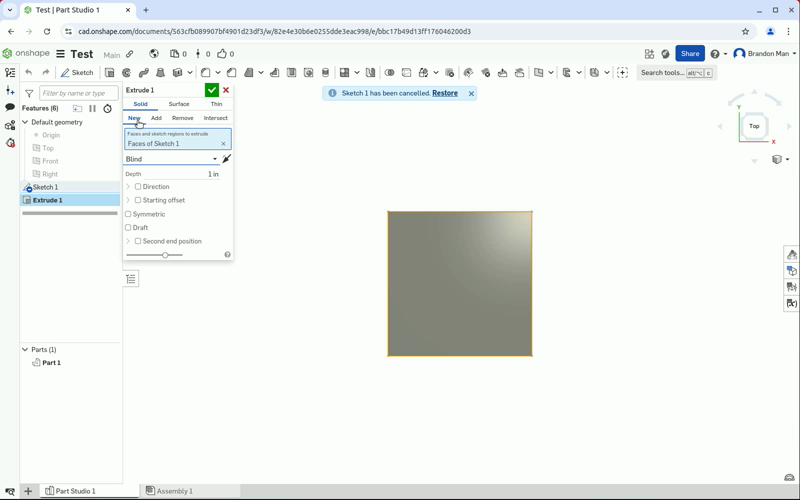
text(23.108)
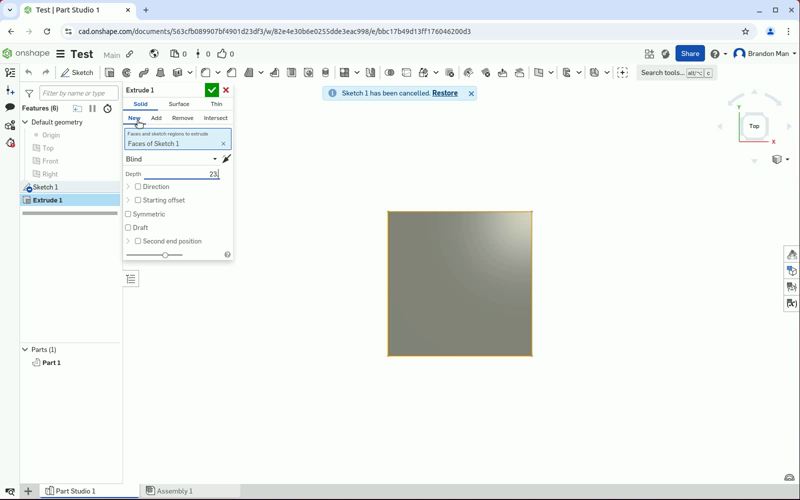
key(enter)
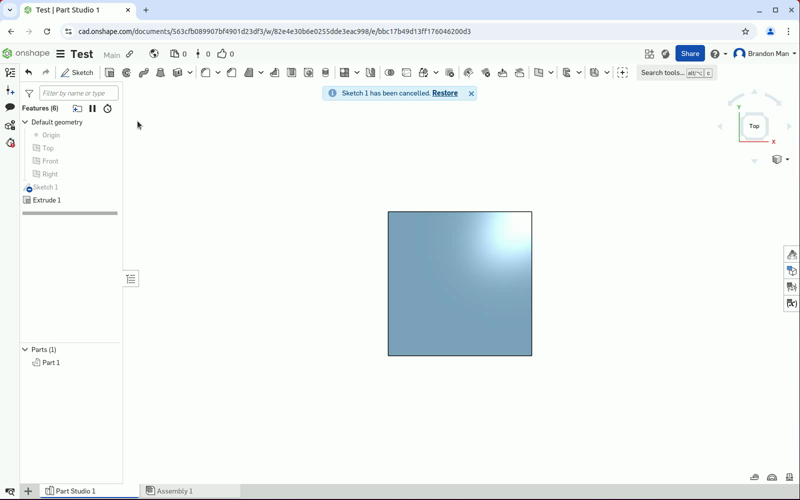
key(shift+h)
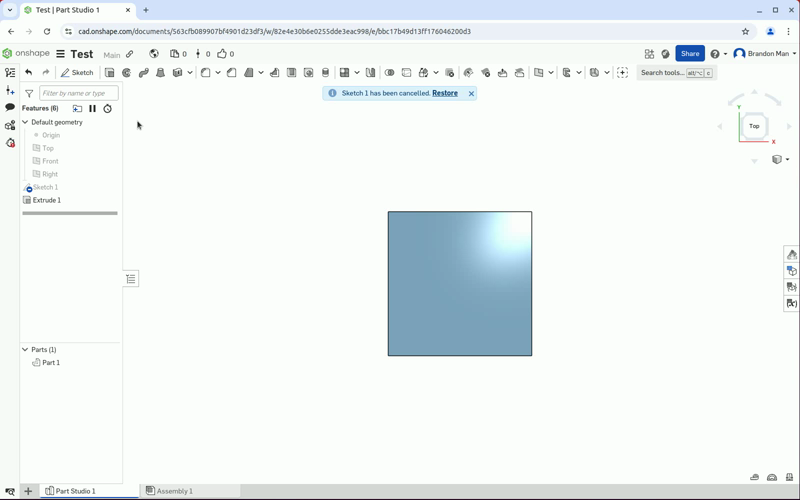
key(shift+h)
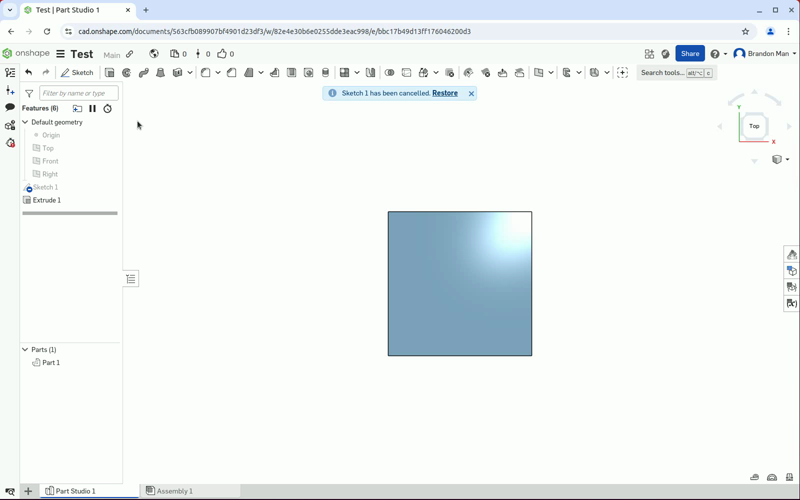
mouse_move(73, 189)
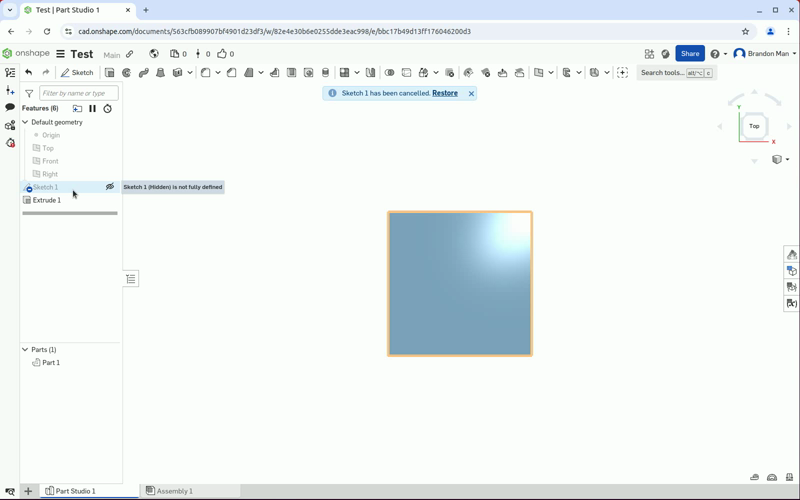
click(73, 189)
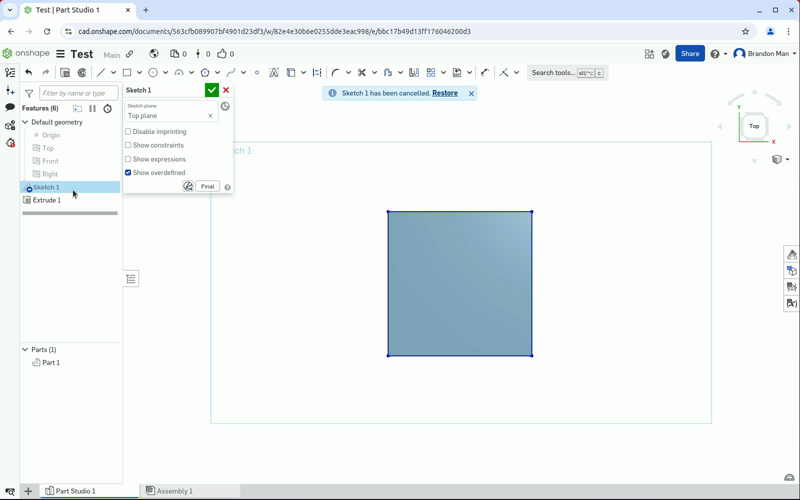
mouse_move(229, 92)
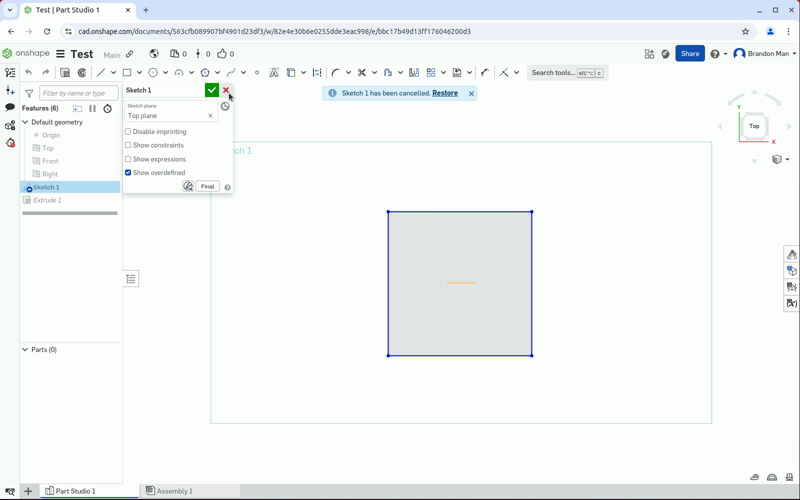
click(229, 92)
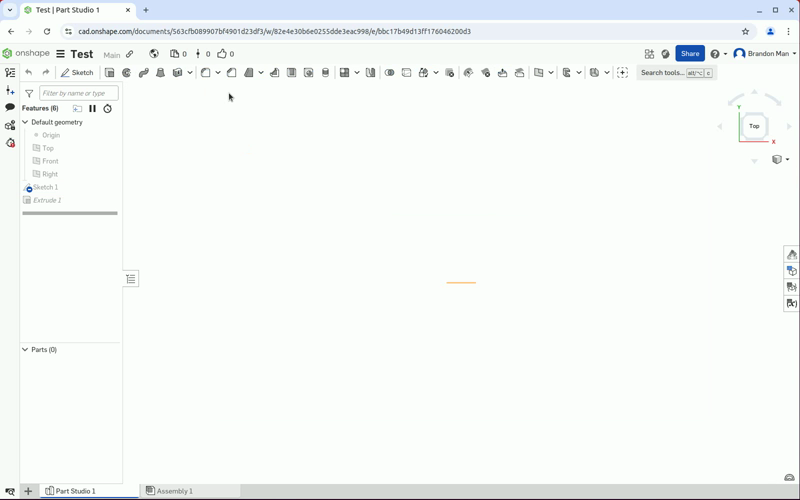
mouse_move(73, 352)
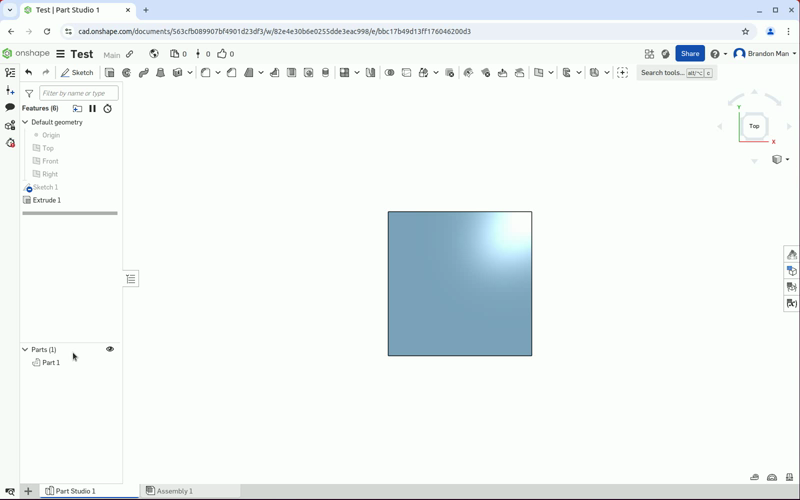
key(y)
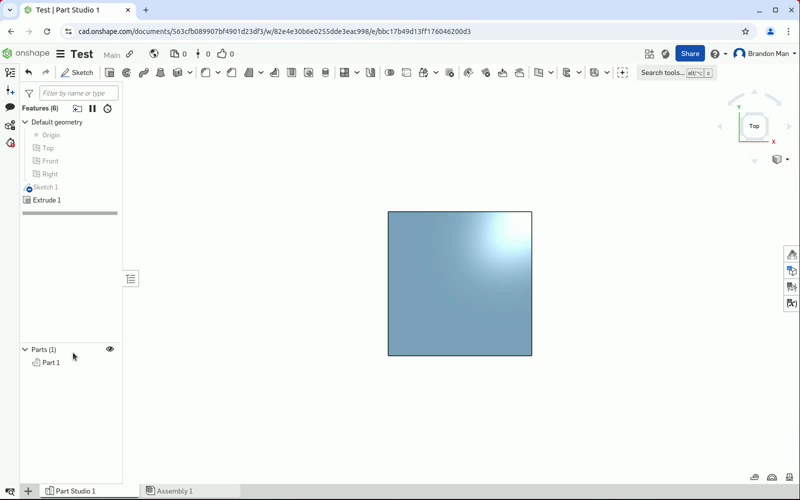
key(shift+p)
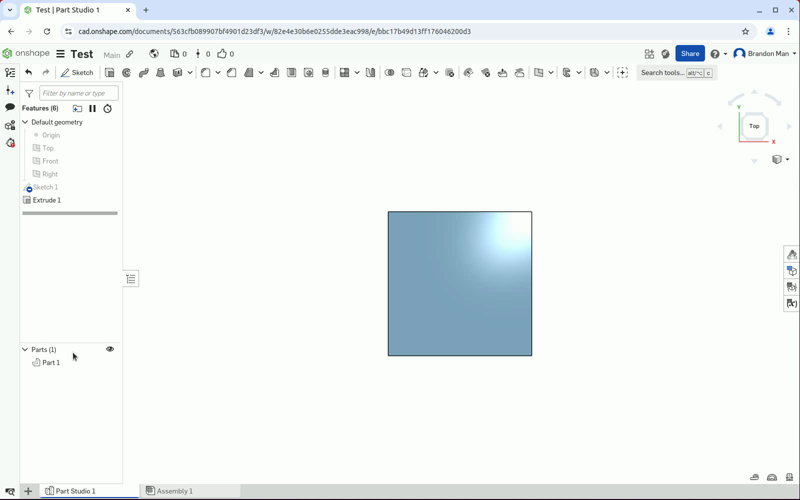
key(space)
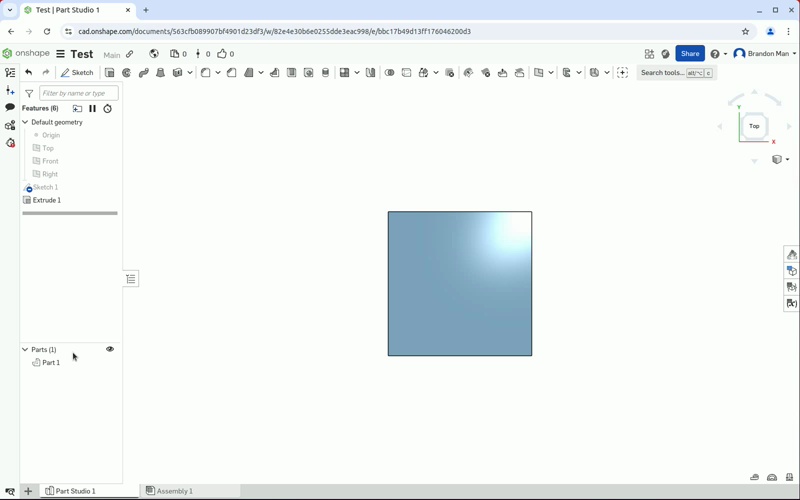
key_down(shift)
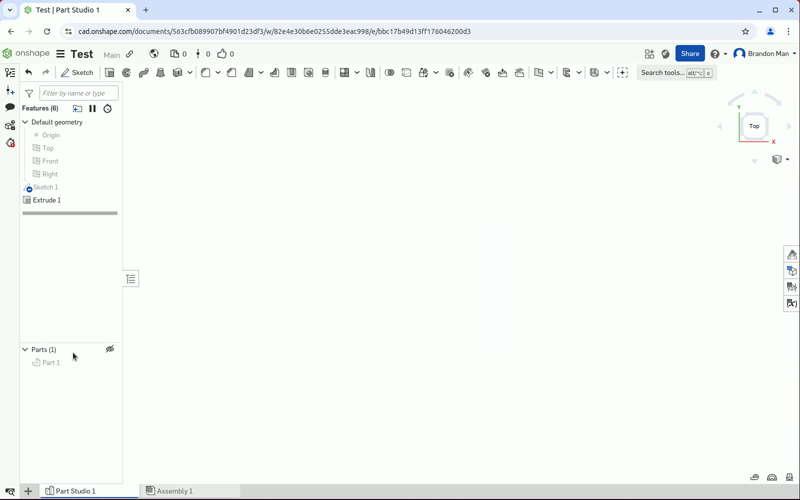
key(up)
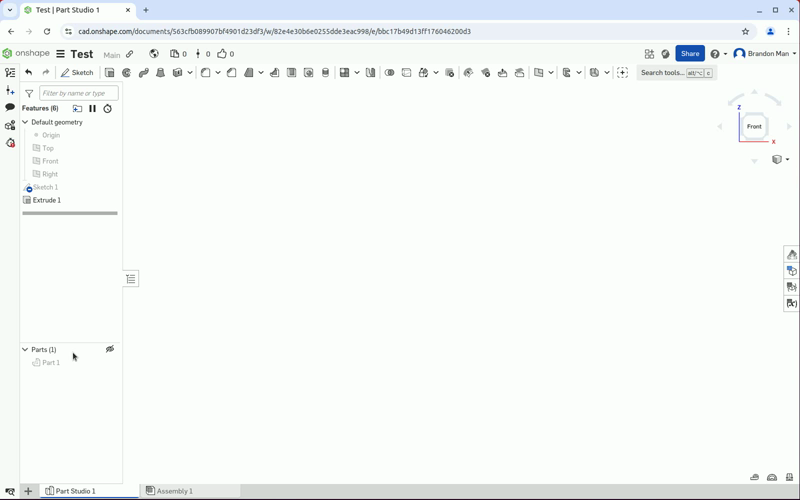
key_up(shift)
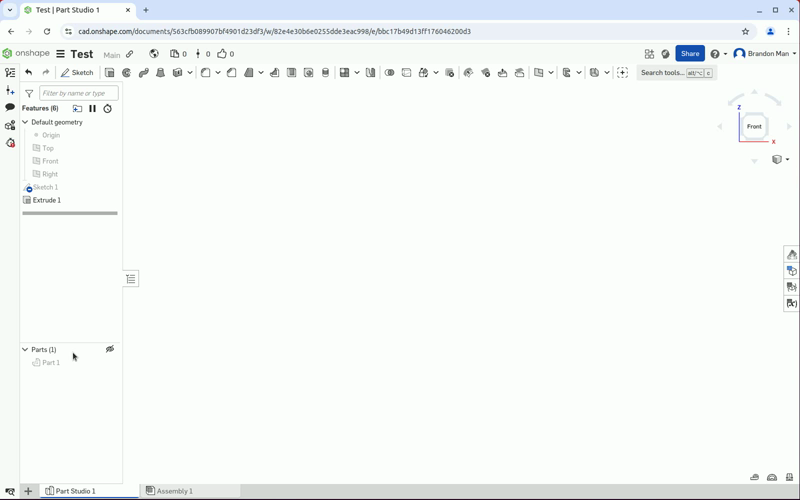
key(space)
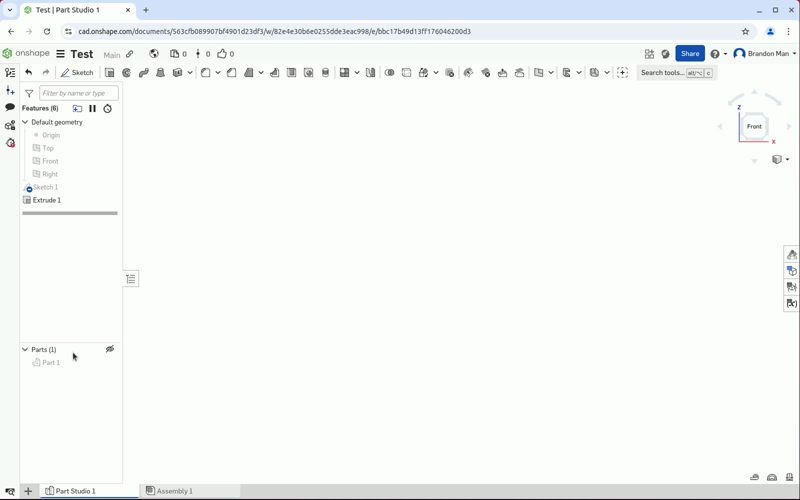
key_down(shift)
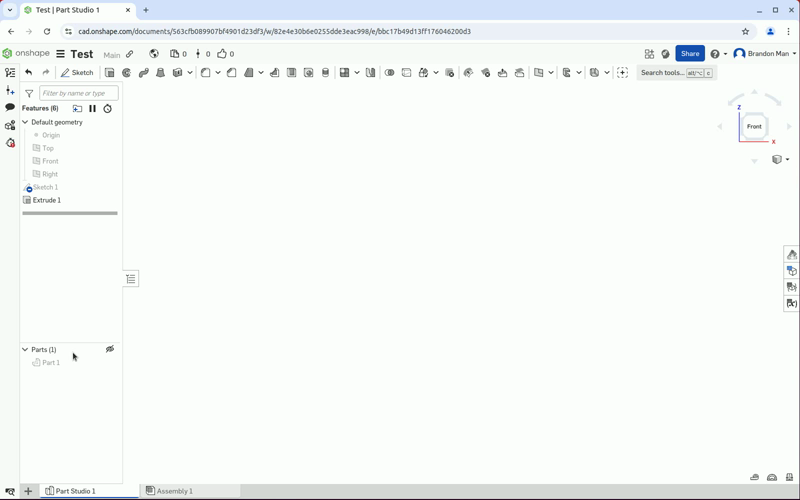
key(left)
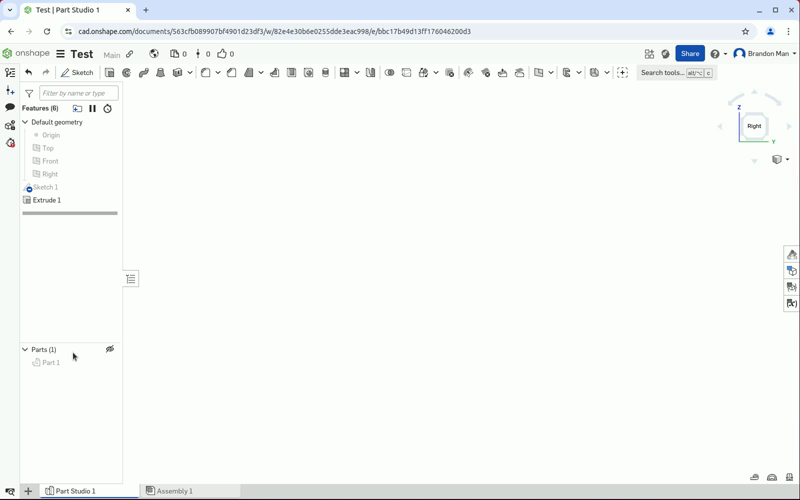
key_up(shift)
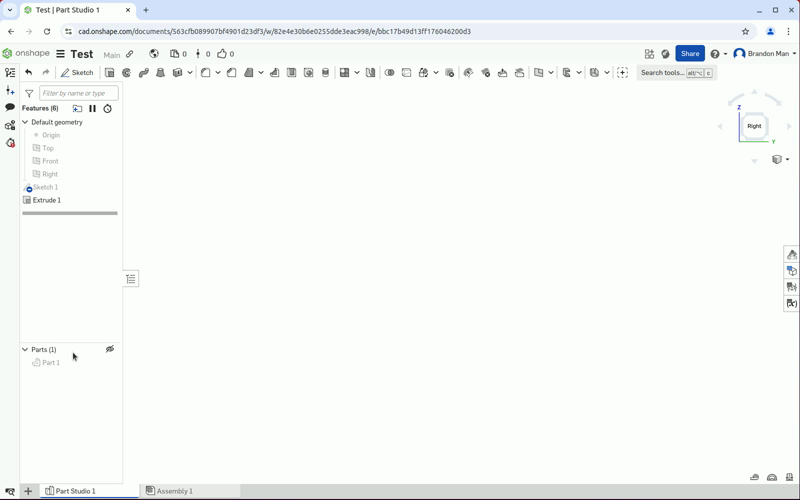
mouse_move(73, 352)
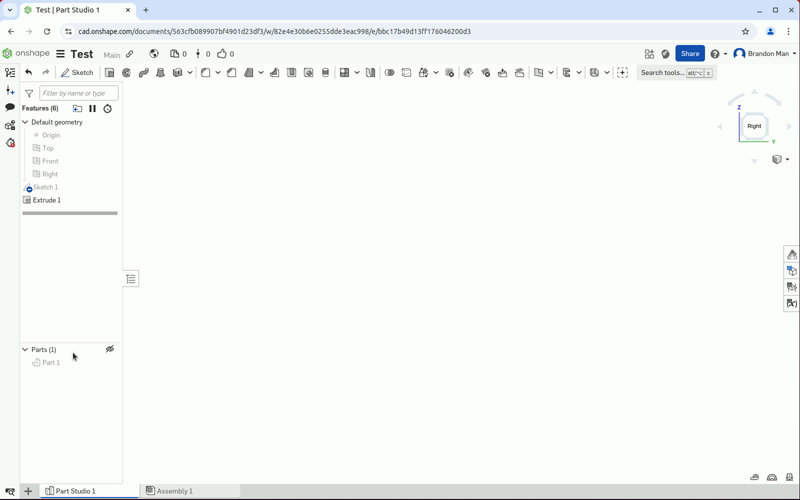
key(shift+y)
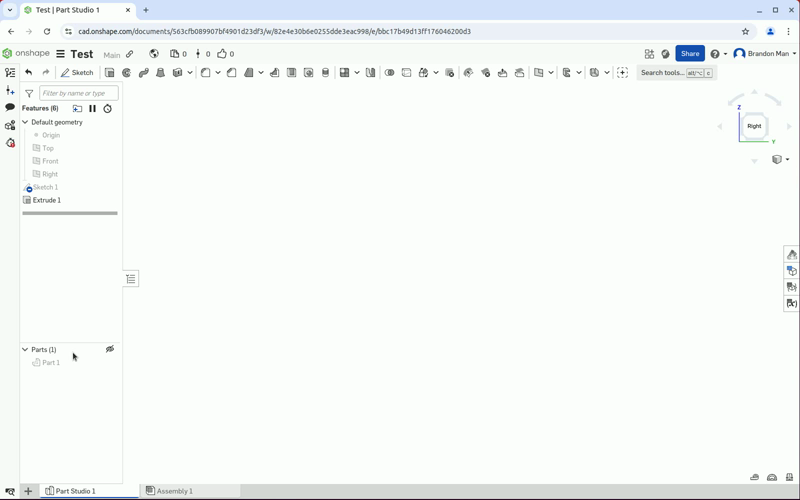
key(shift+s)
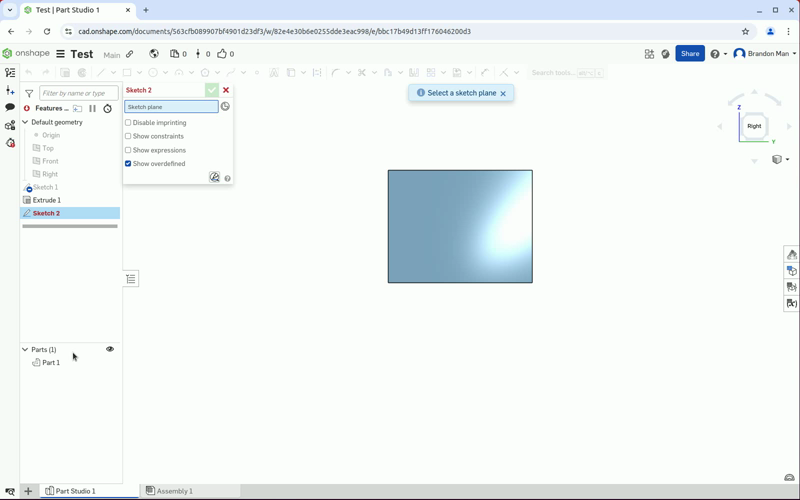
mouse_move(73, 176)
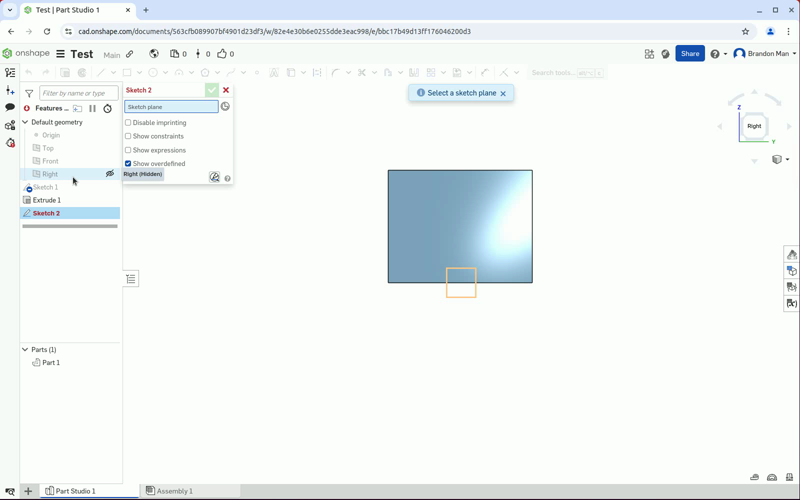
click(73, 176)
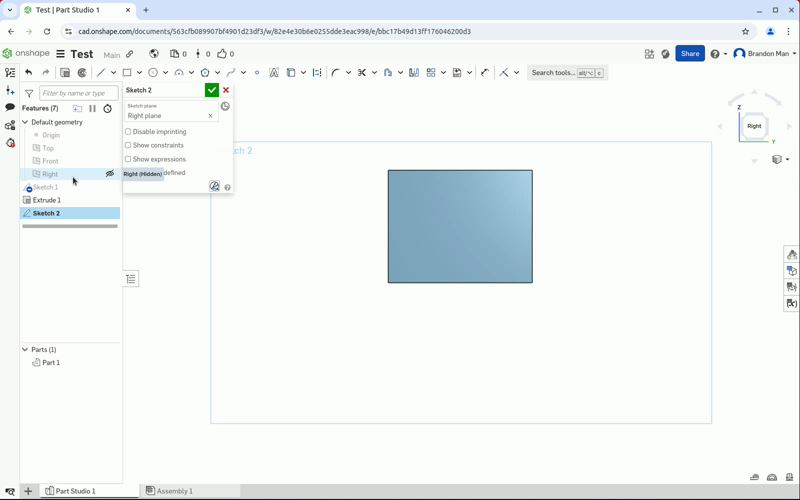
mouse_move(73, 352)
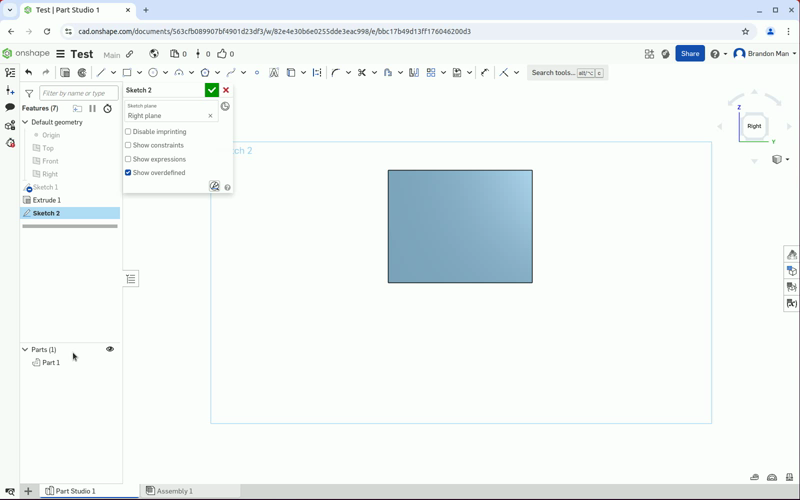
key(y)
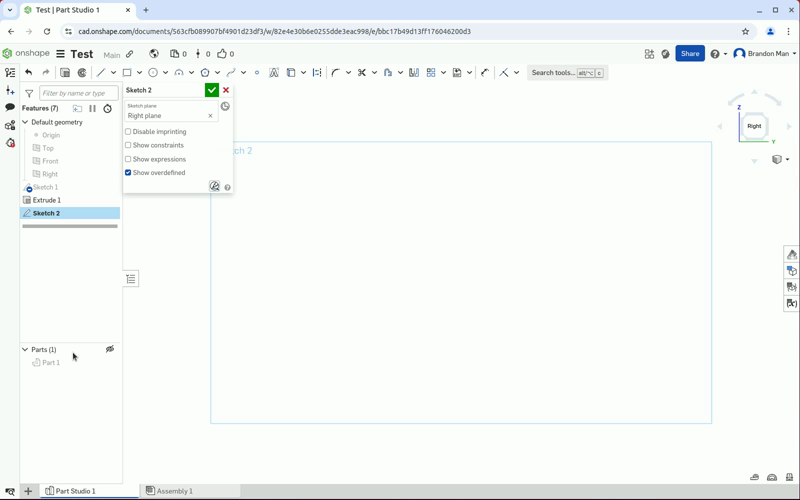
key(c)
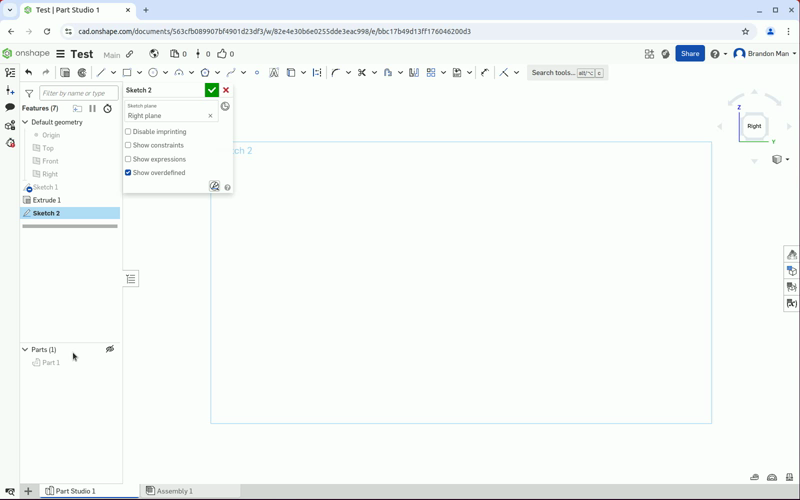
key_down(shift)
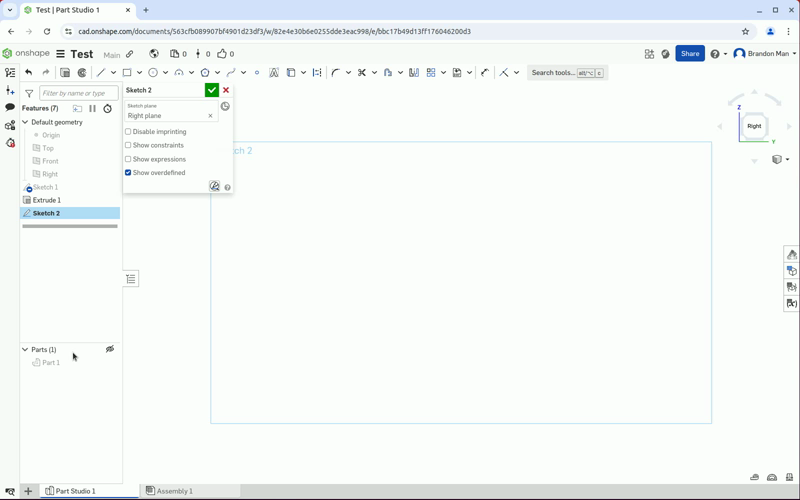
mouse_move(389, 197)
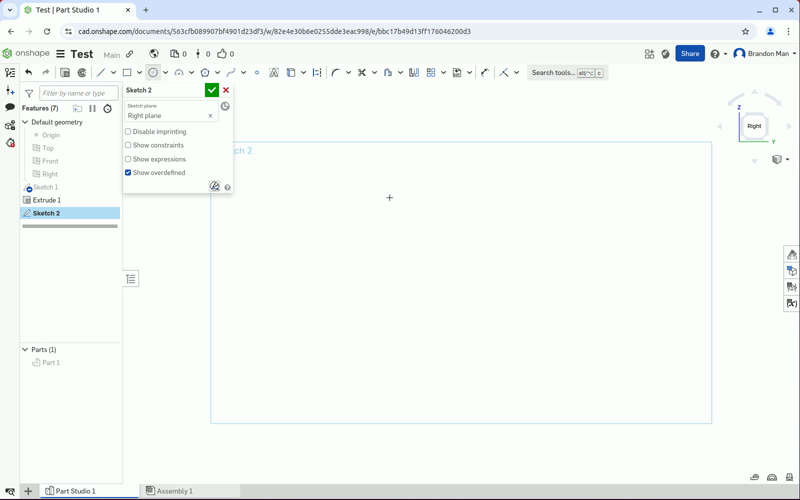
click(389, 197)
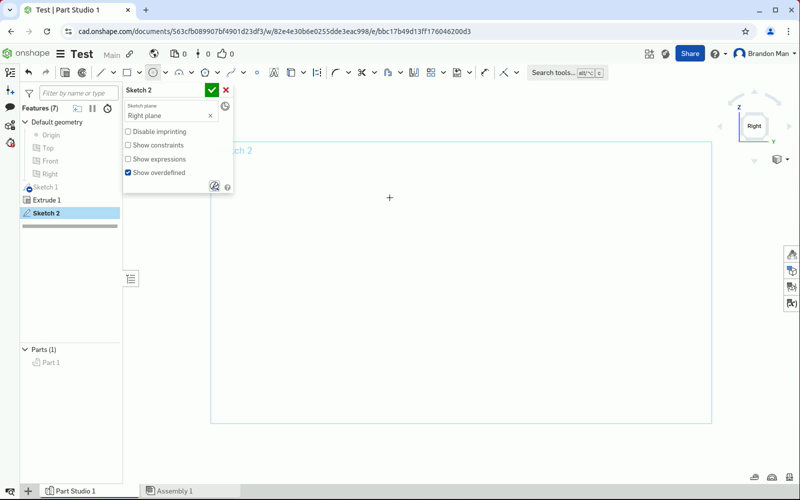
key_up(shift)
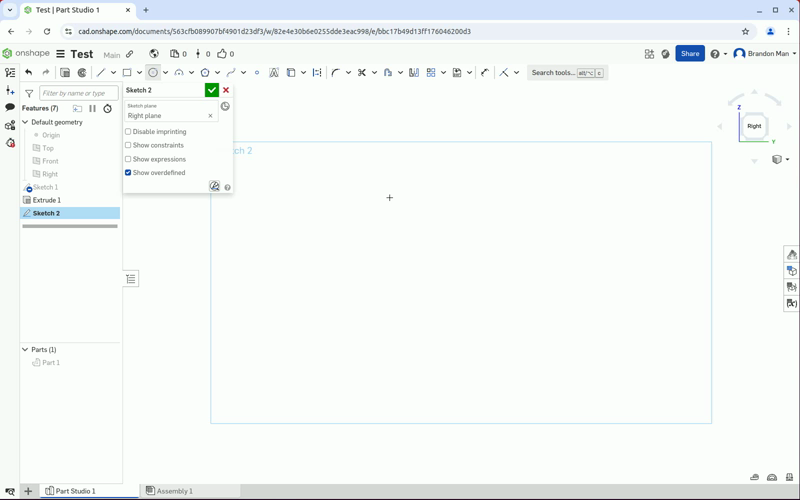
mouse_move(414, 197)
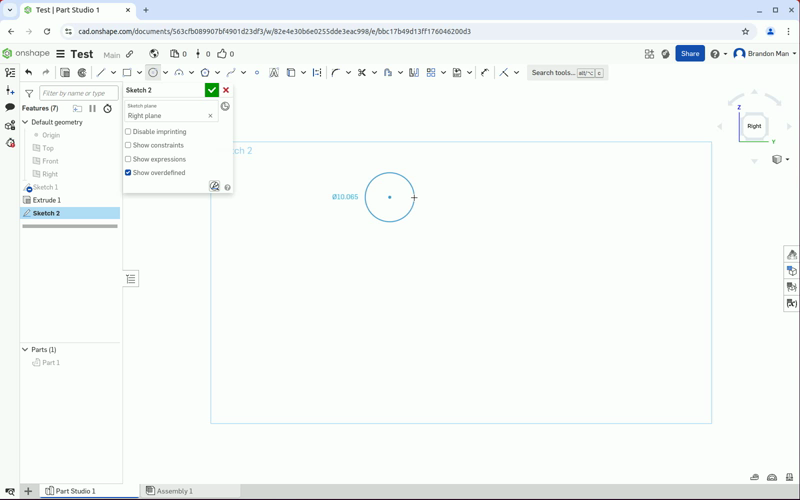
click(414, 197)
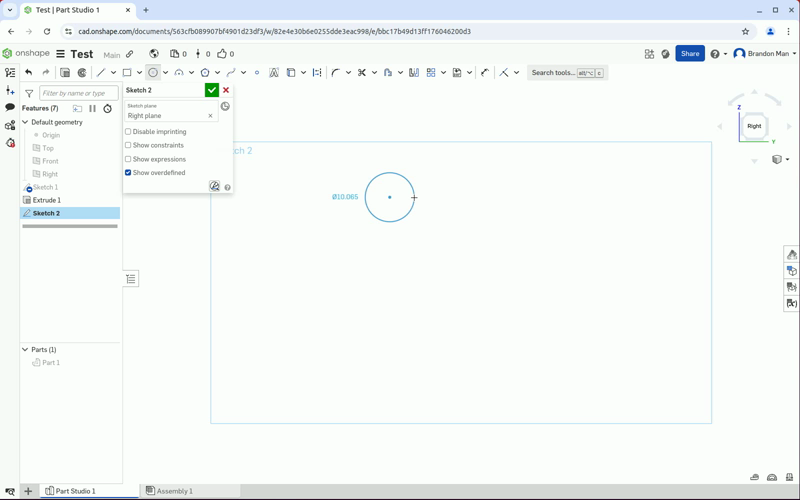
key(esc)
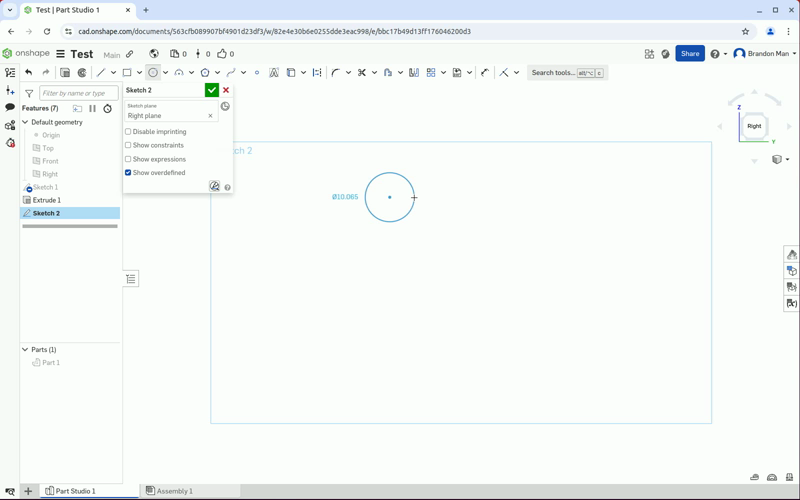
mouse_move(400, 183)
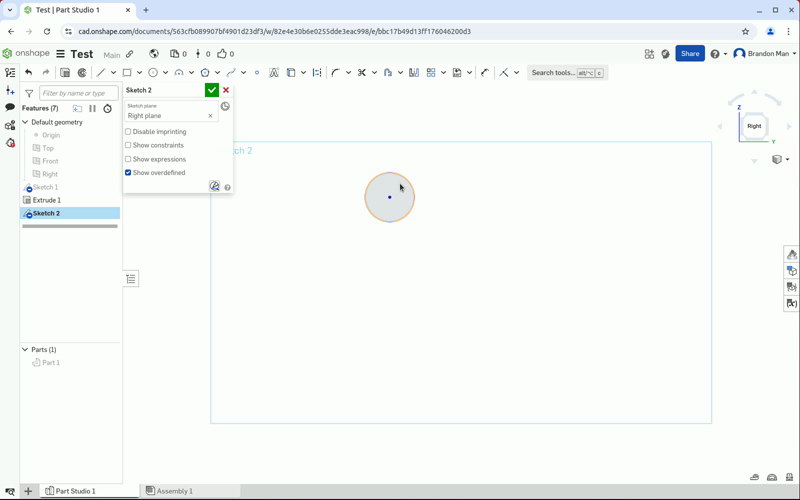
click(400, 183)
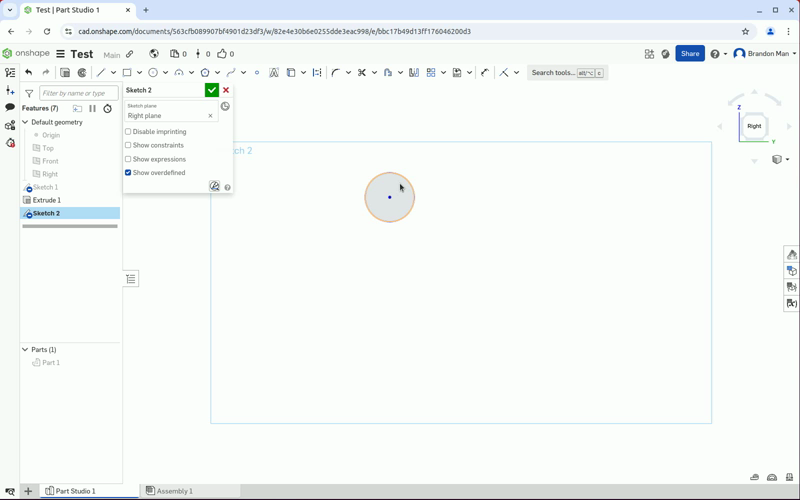
mouse_move(73, 352)
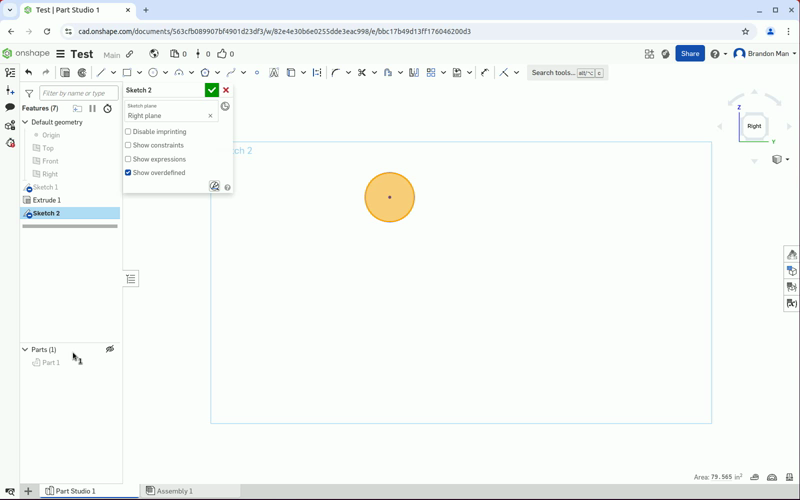
key(shift+y)
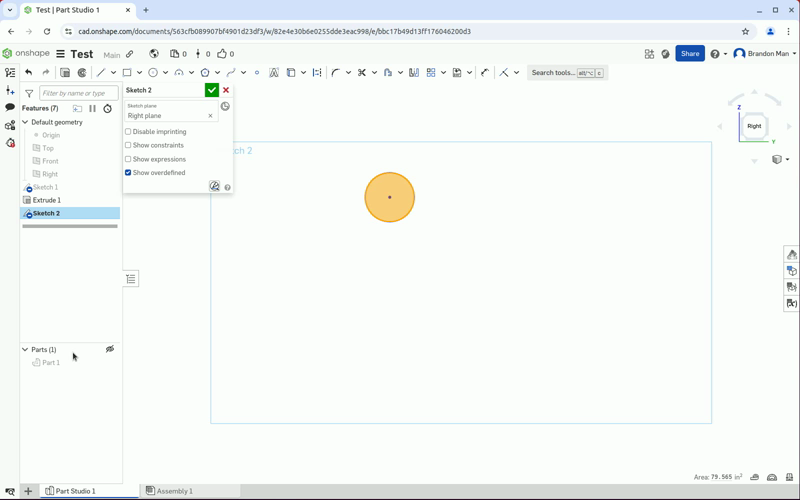
key(shift+e)
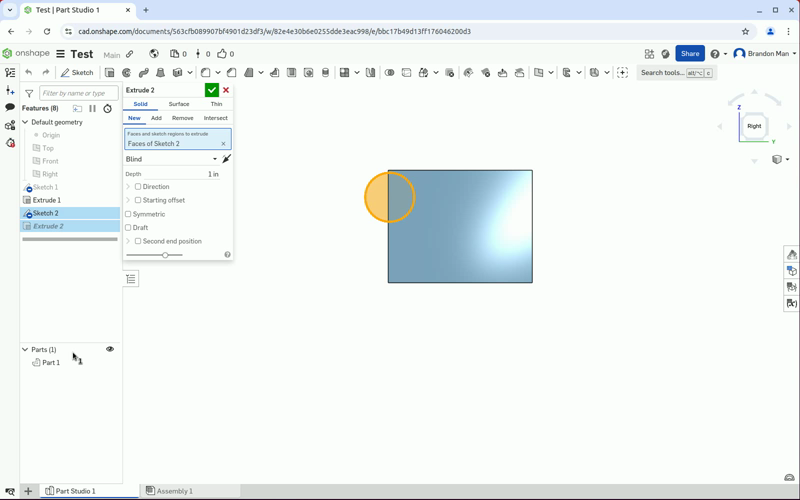
mouse_move(143, 106)
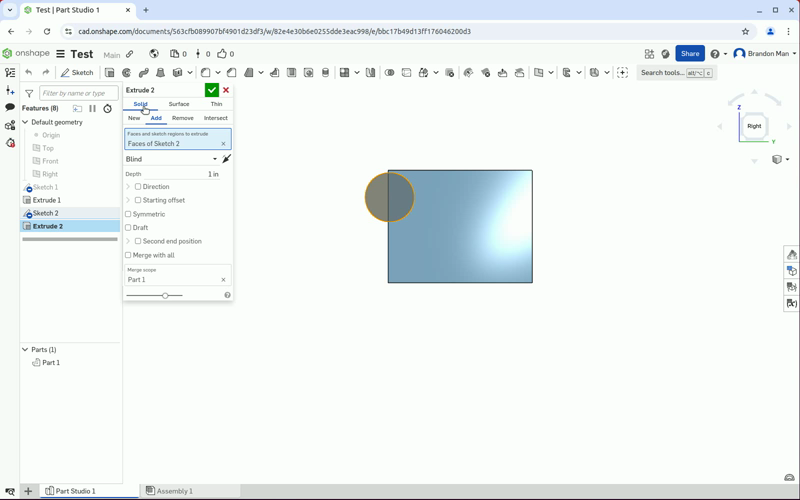
click(143, 106)
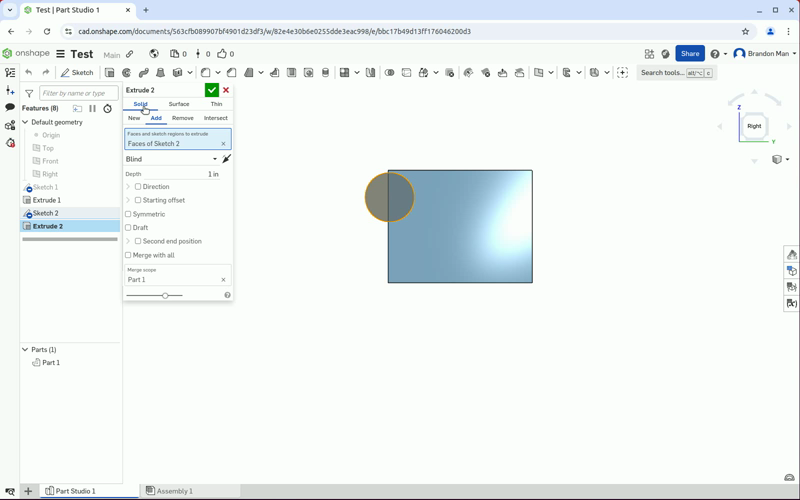
mouse_move(186, 120)
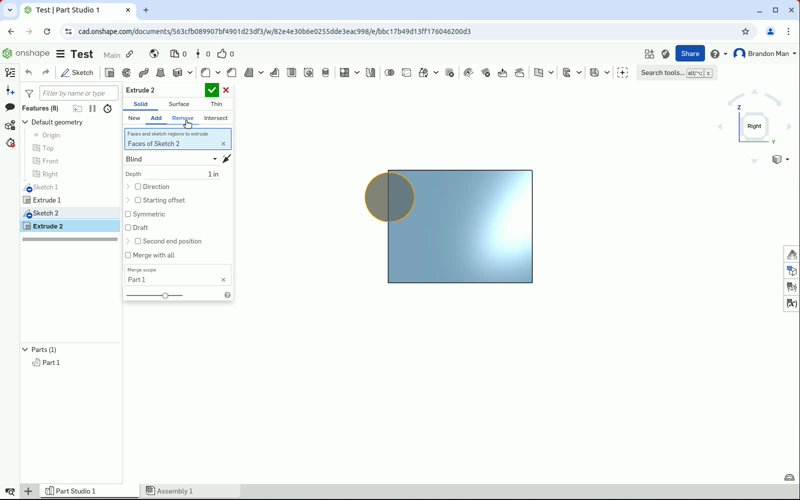
click(186, 120)
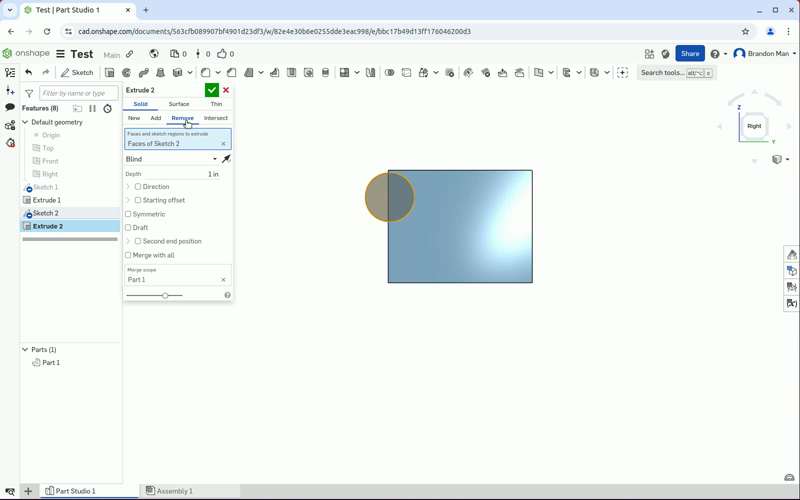
key(tab, 4)
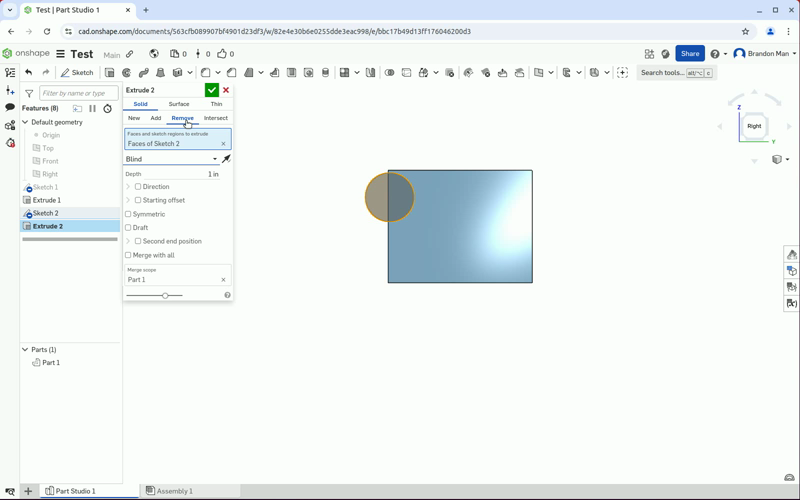
text(-27.442)
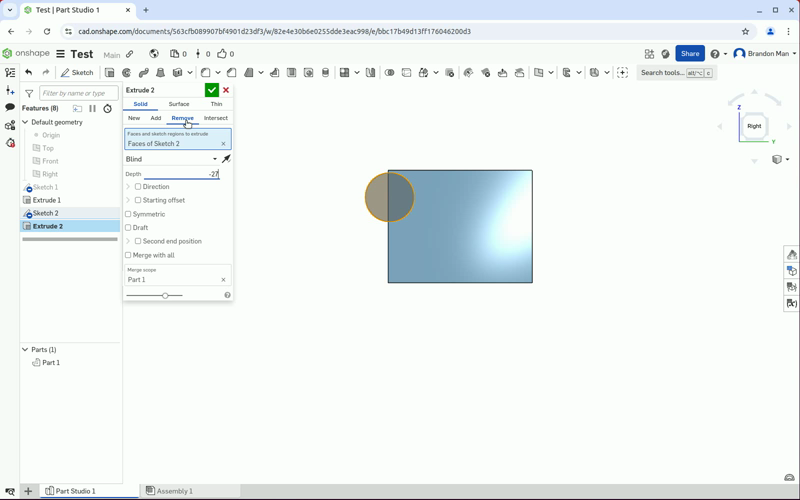
key(tab, 3)
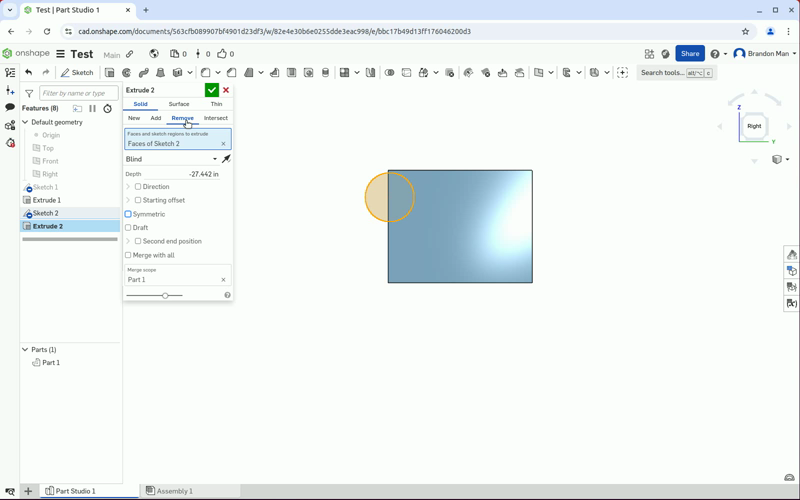
key(space)
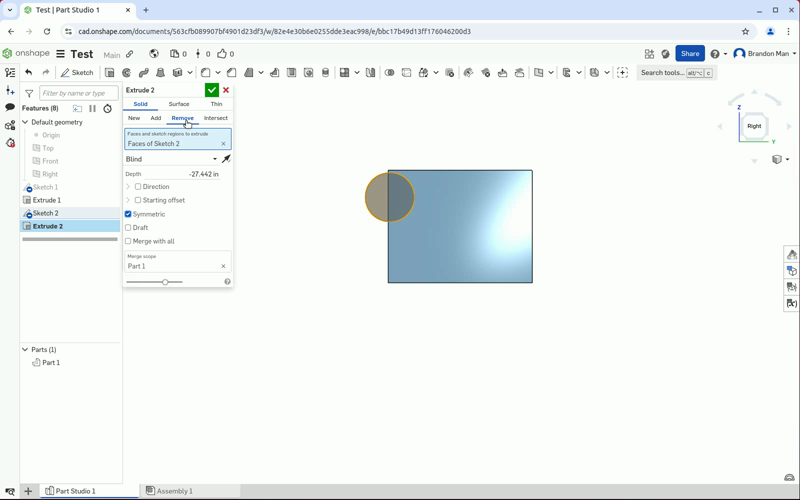
key(tab, 2)
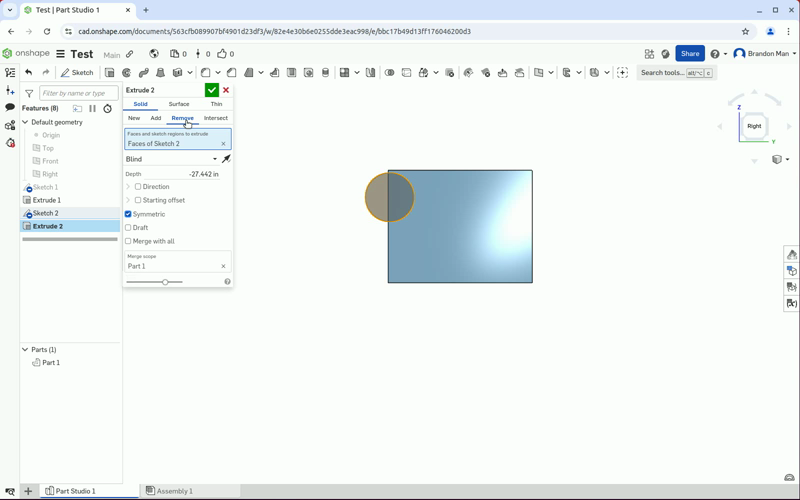
key(space)
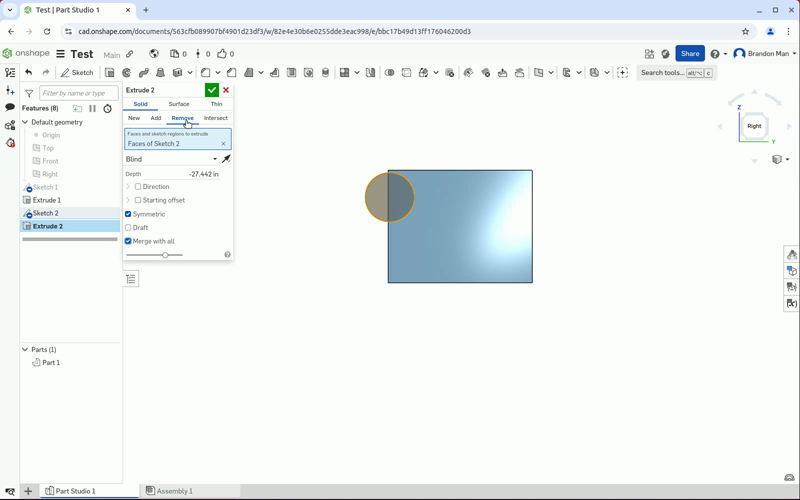
key(enter)
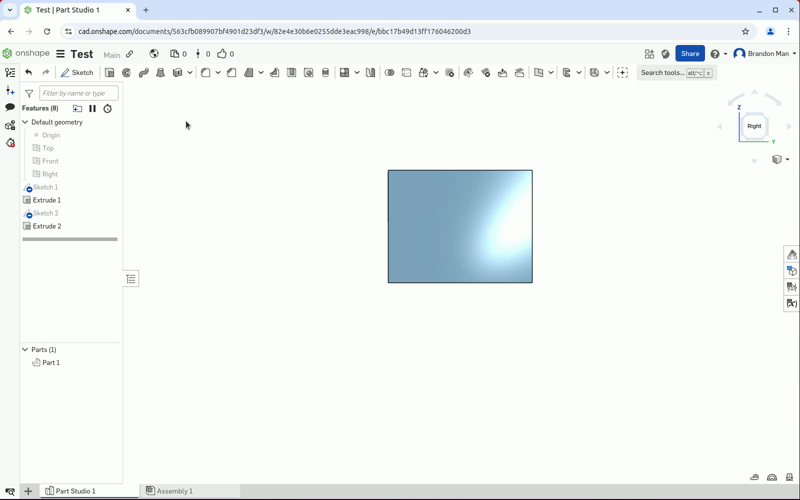
key(shift+h)
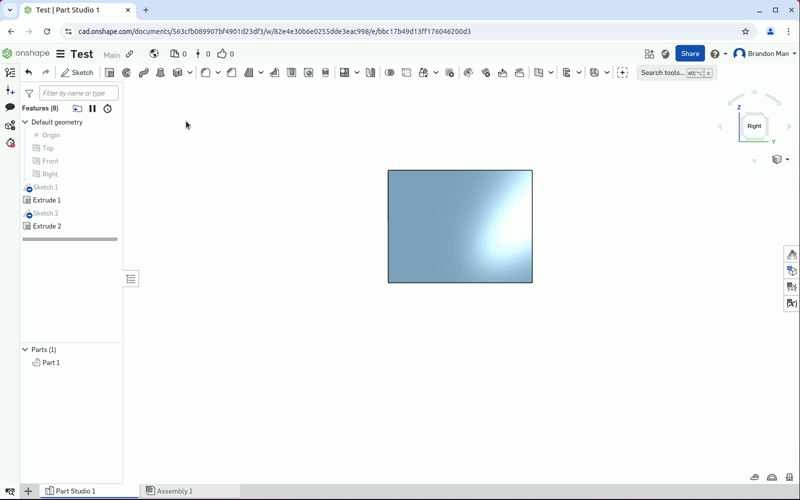
key(shift+h)
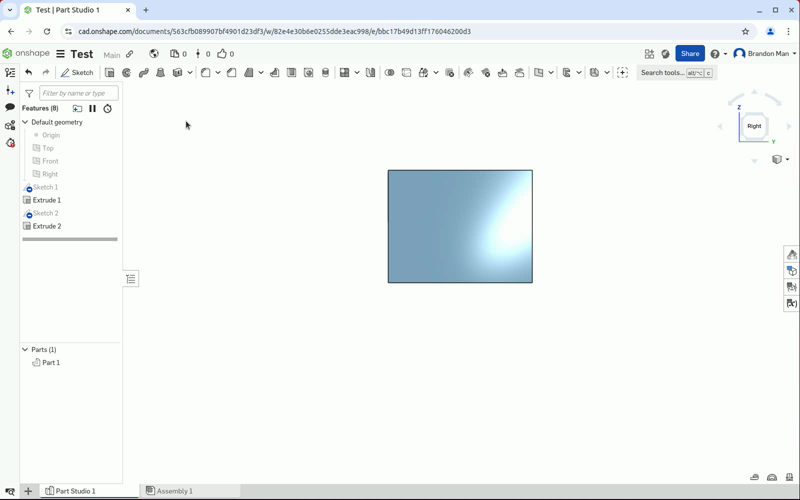
mouse_move(73, 189)
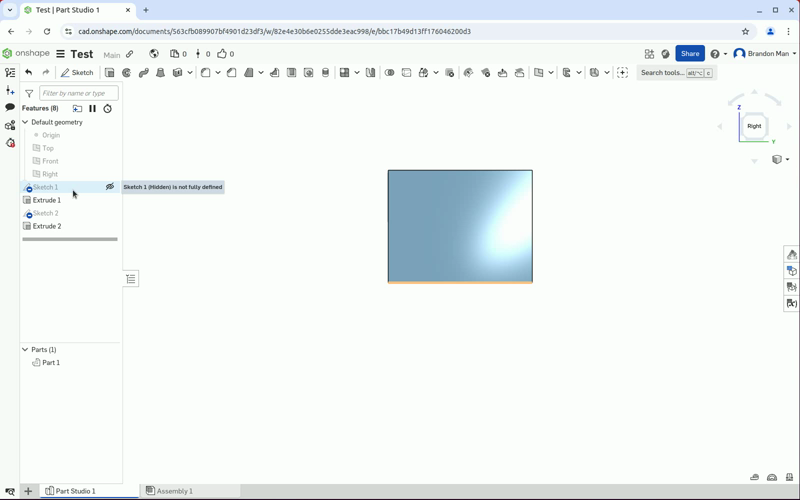
click(73, 189)
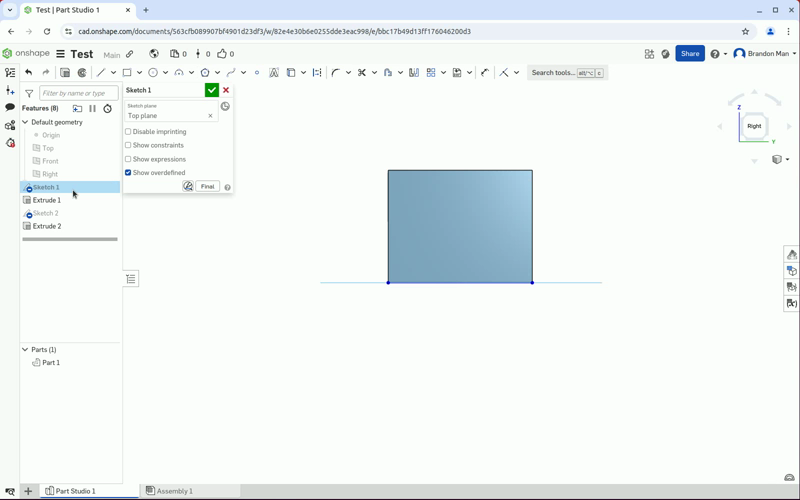
mouse_move(229, 92)
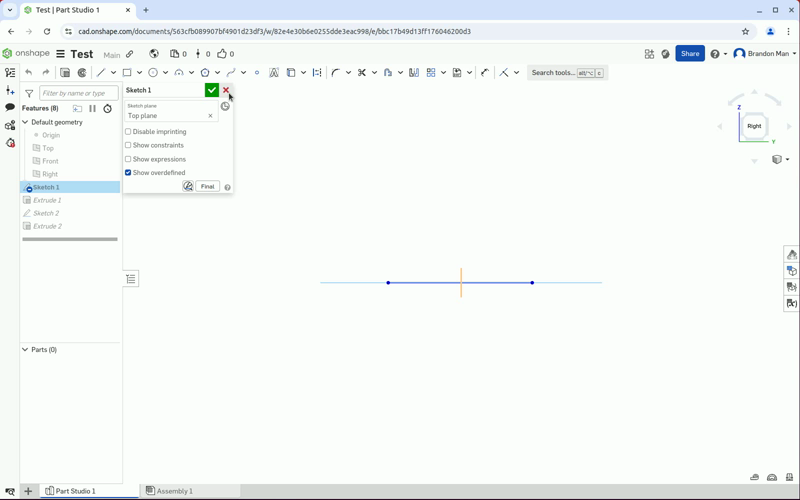
click(229, 92)
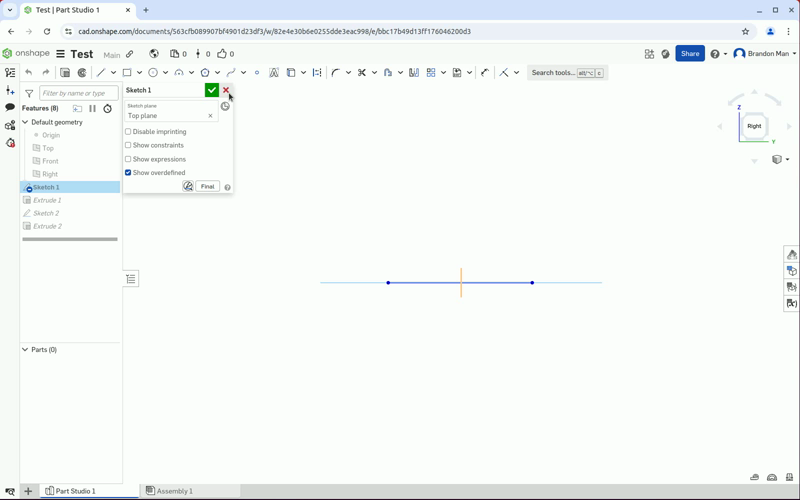
key(shift+s)
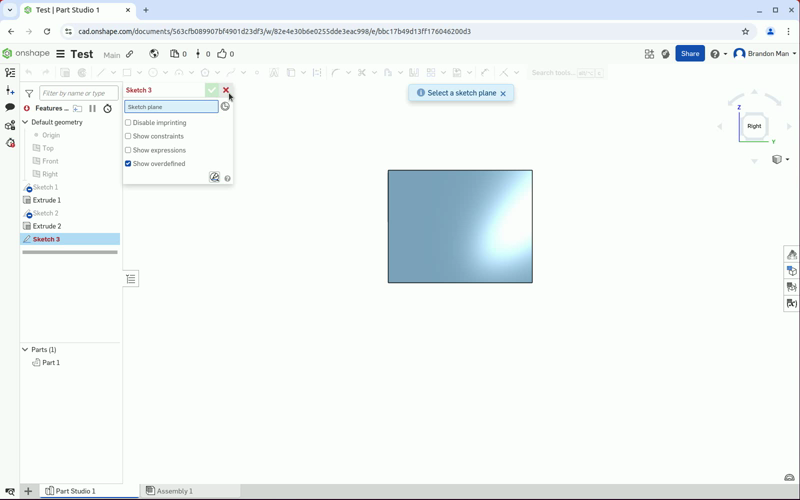
mouse_move(73, 176)
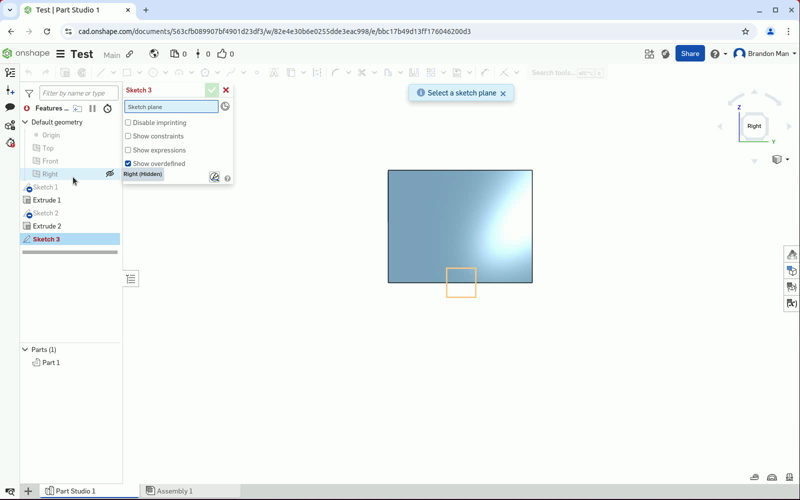
click(73, 176)
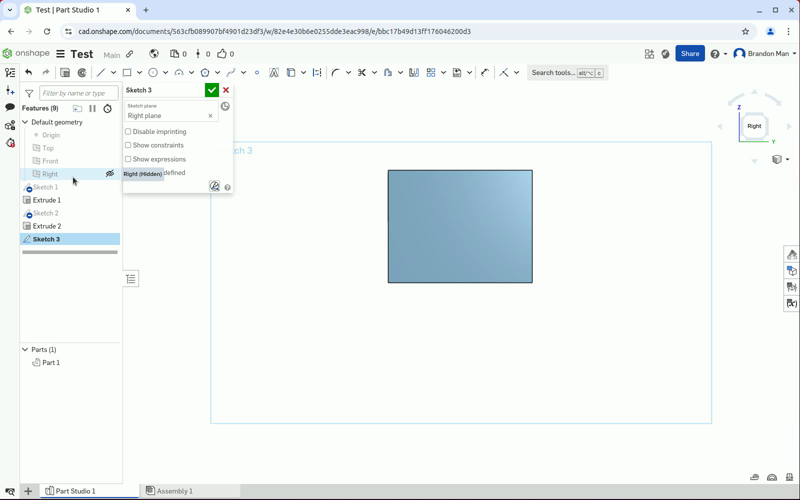
mouse_move(73, 352)
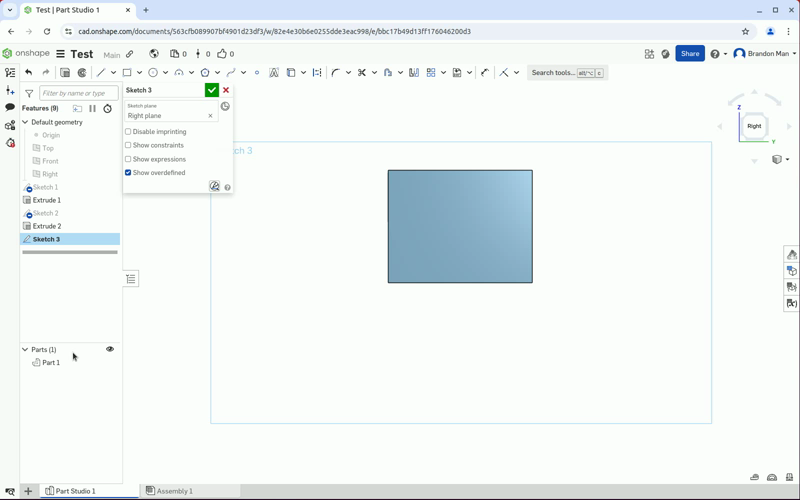
key(y)
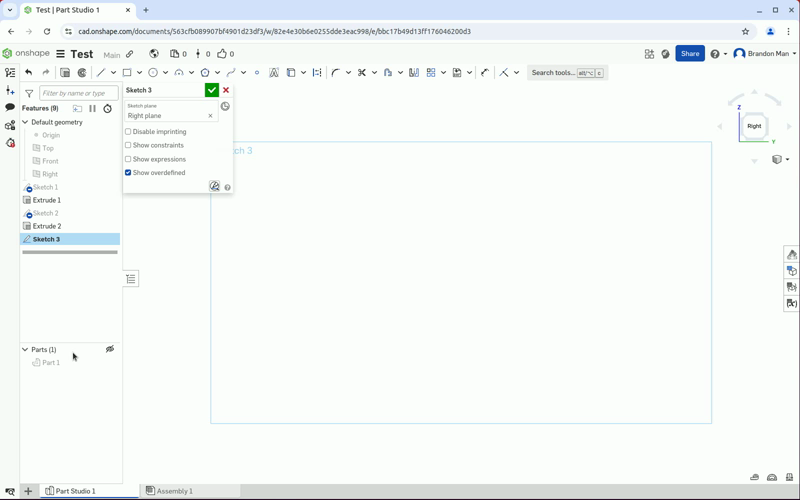
key(c)
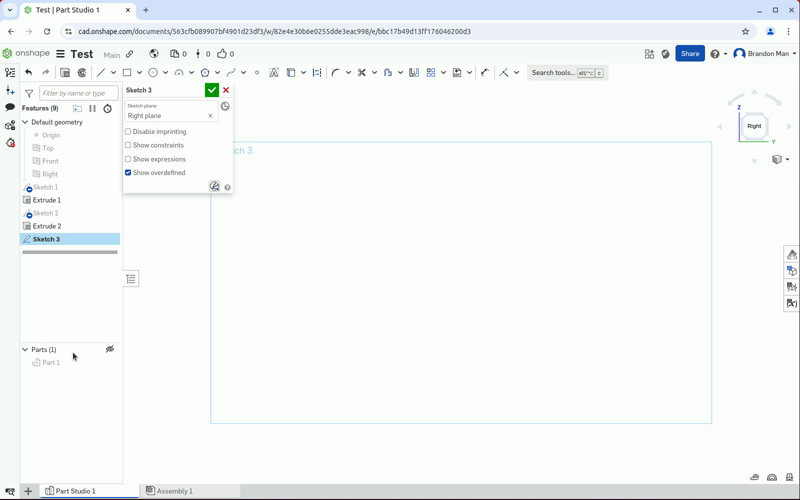
key_down(shift)
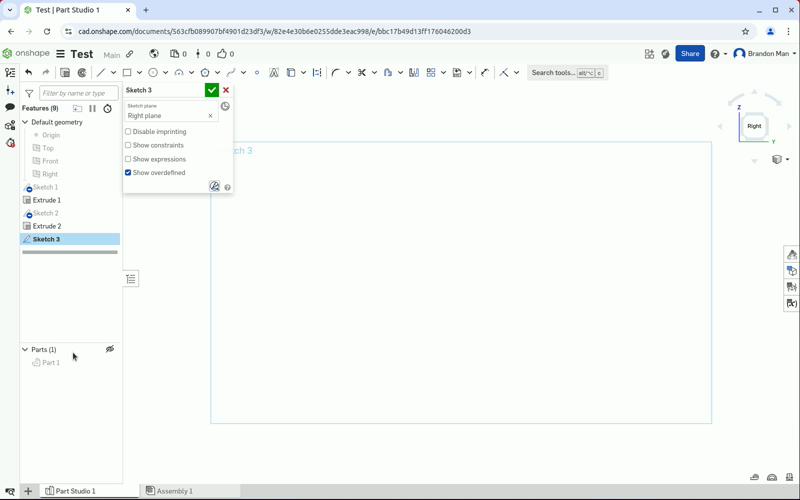
mouse_move(534, 197)
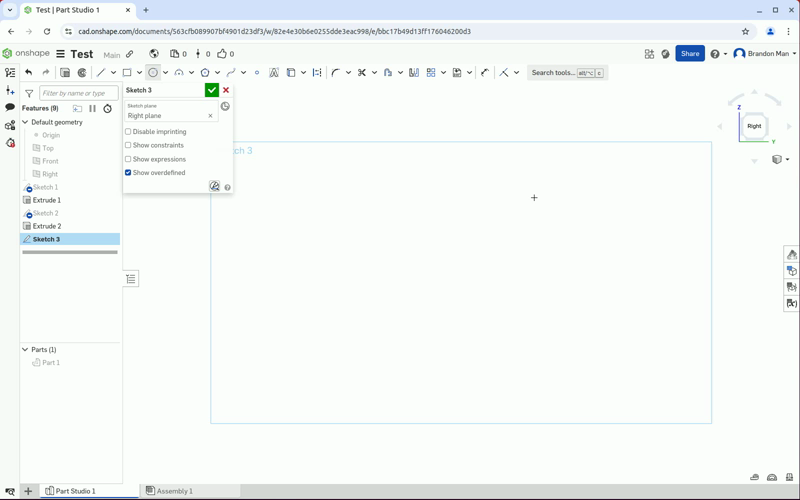
click(534, 197)
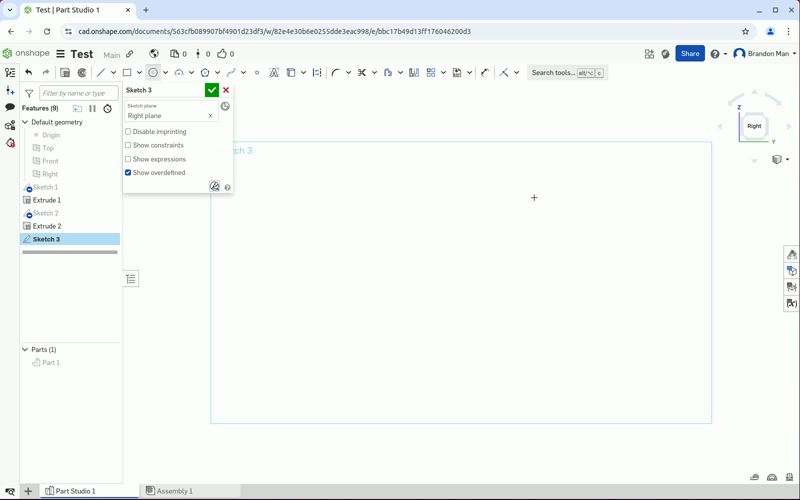
key_up(shift)
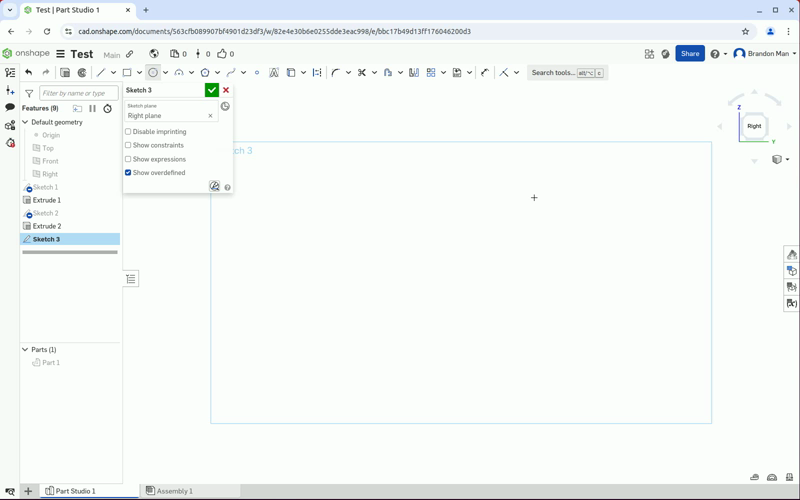
mouse_move(558, 197)
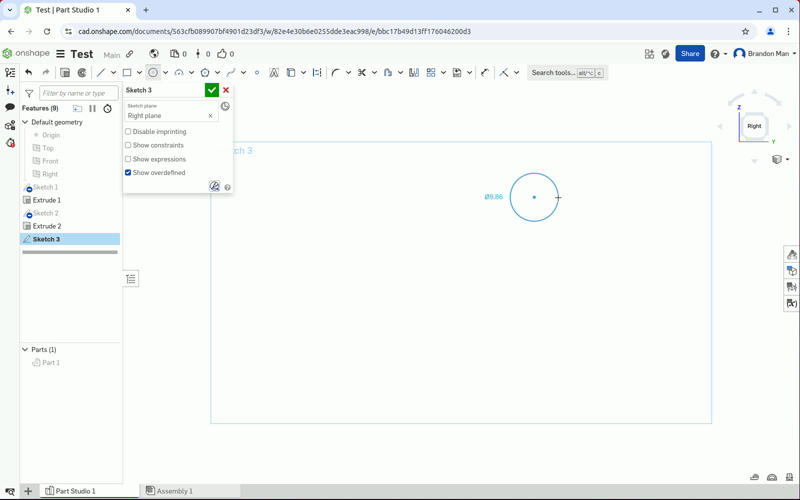
click(558, 197)
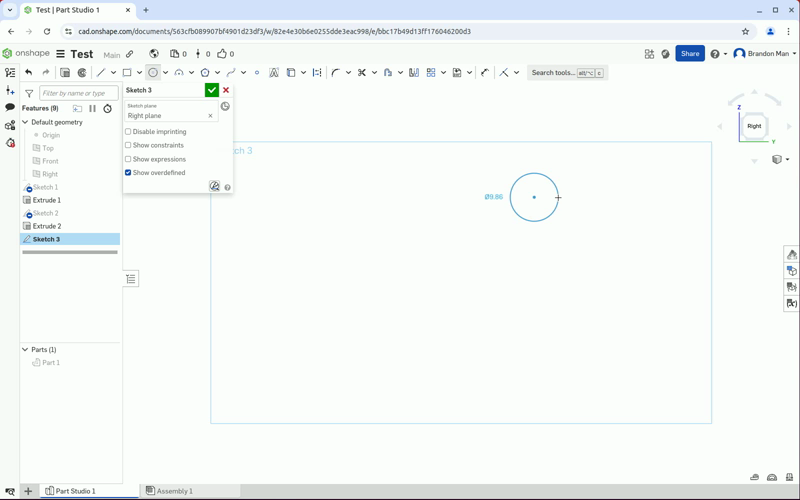
key(esc)
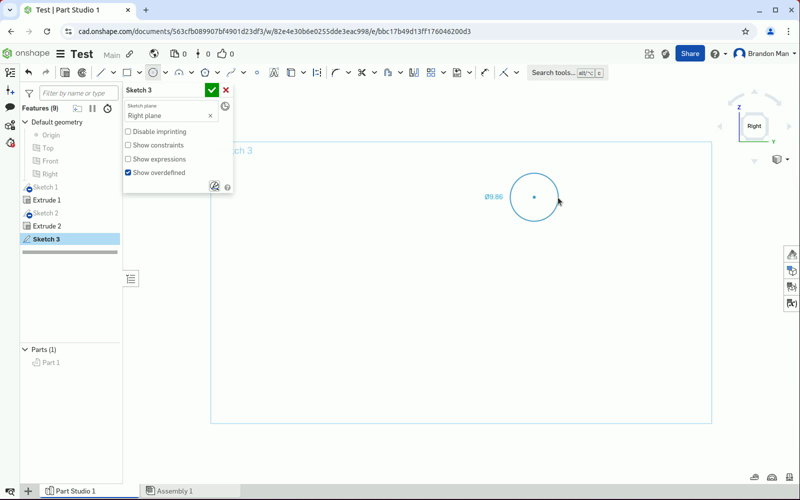
mouse_move(515, 190)
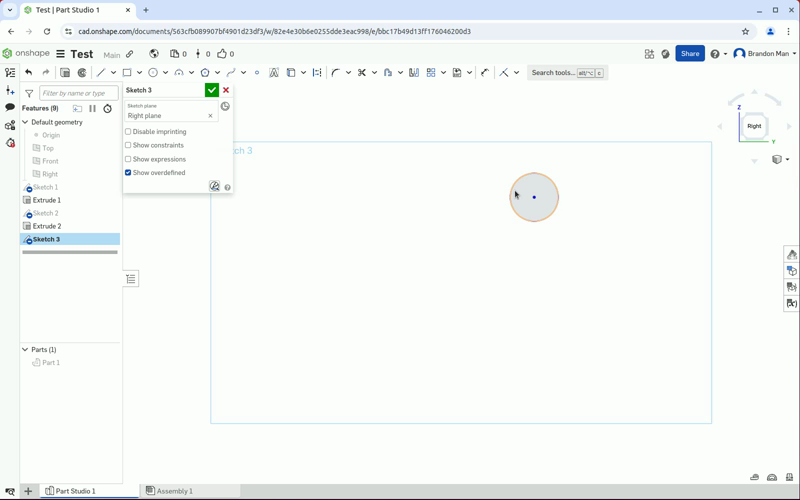
click(515, 190)
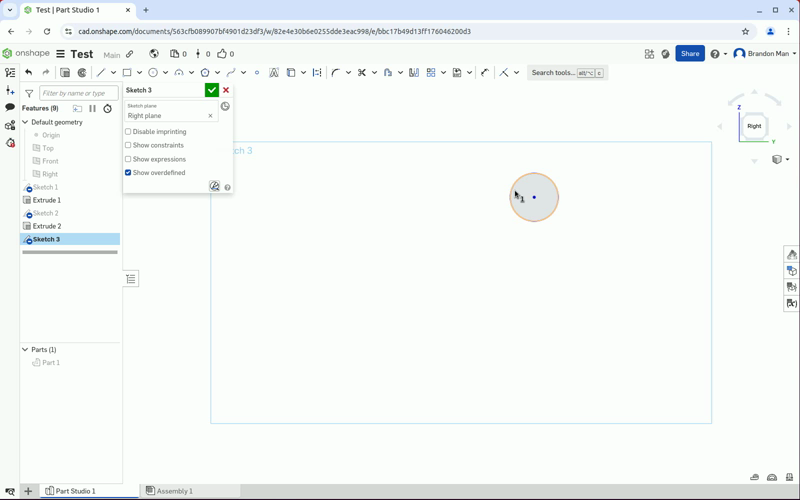
mouse_move(73, 352)
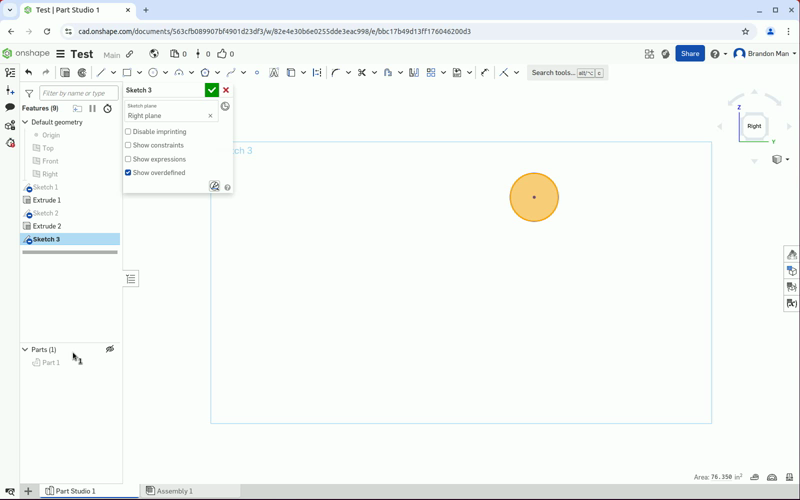
key(shift+y)
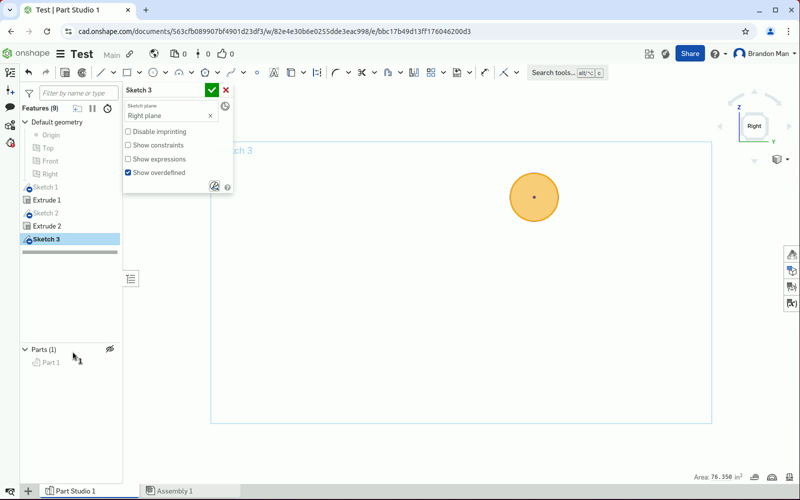
key(shift+e)
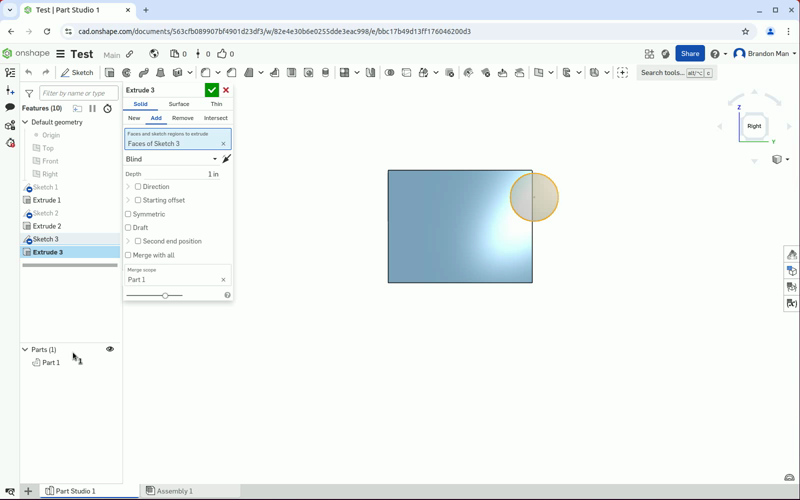
mouse_move(143, 106)
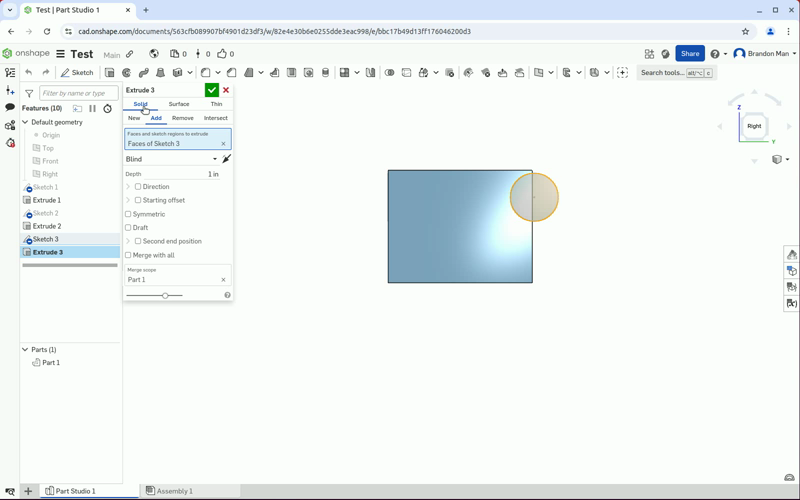
click(143, 106)
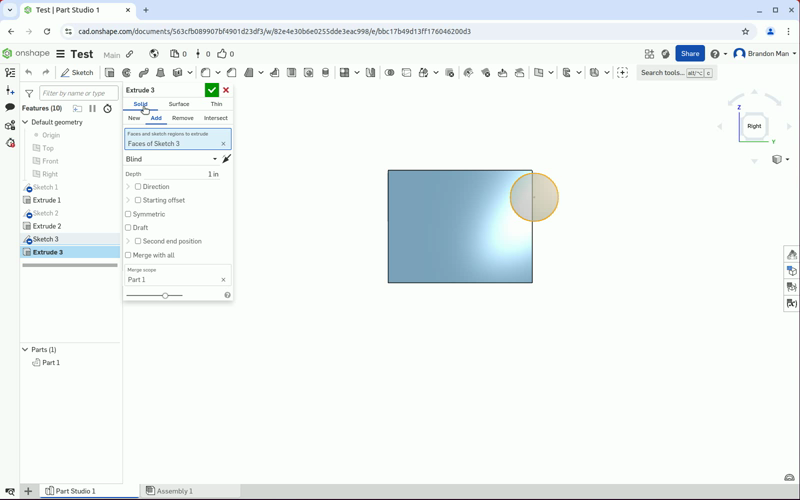
mouse_move(186, 120)
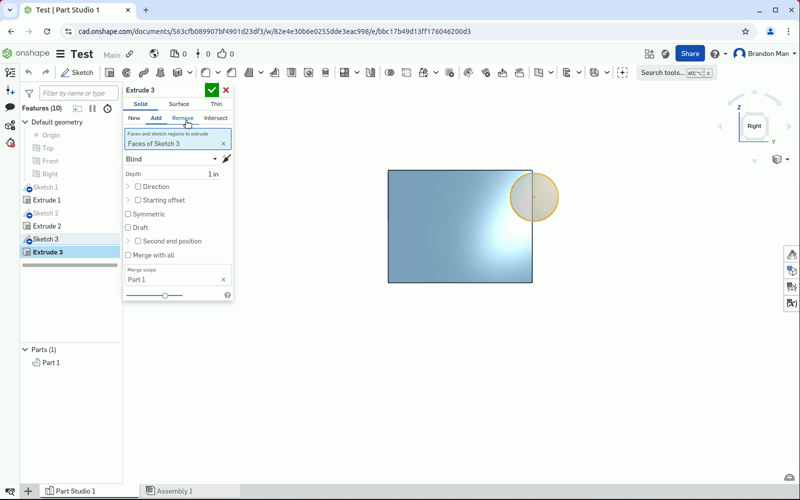
click(186, 120)
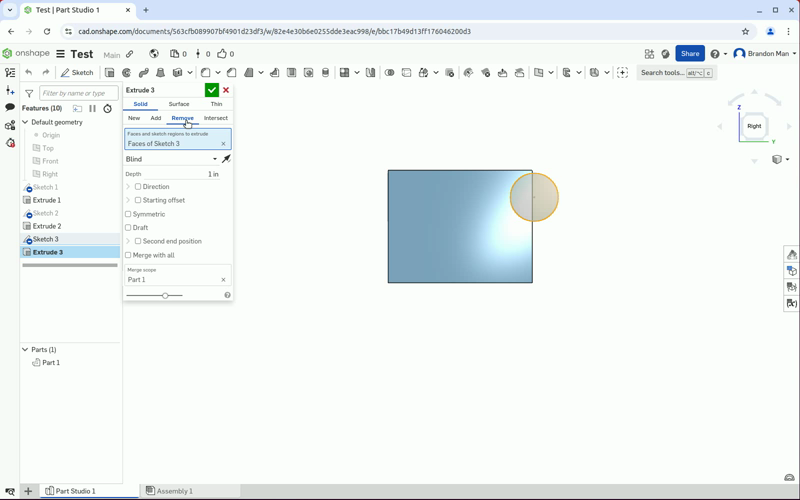
key(tab, 4)
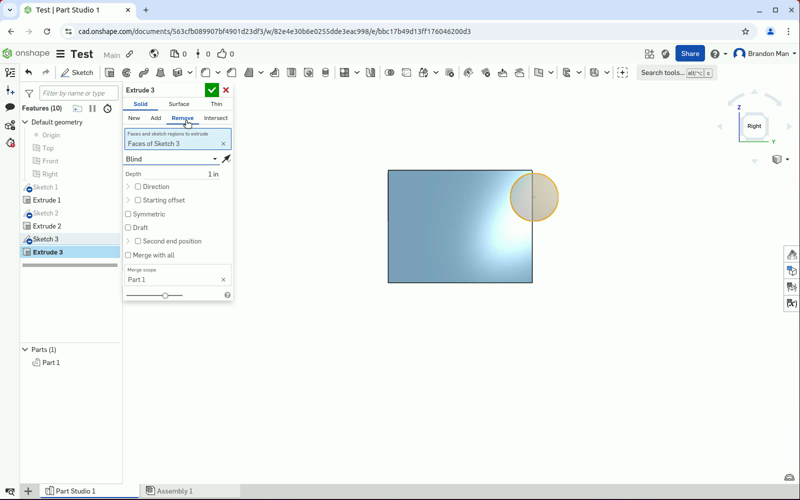
text(-27.442)
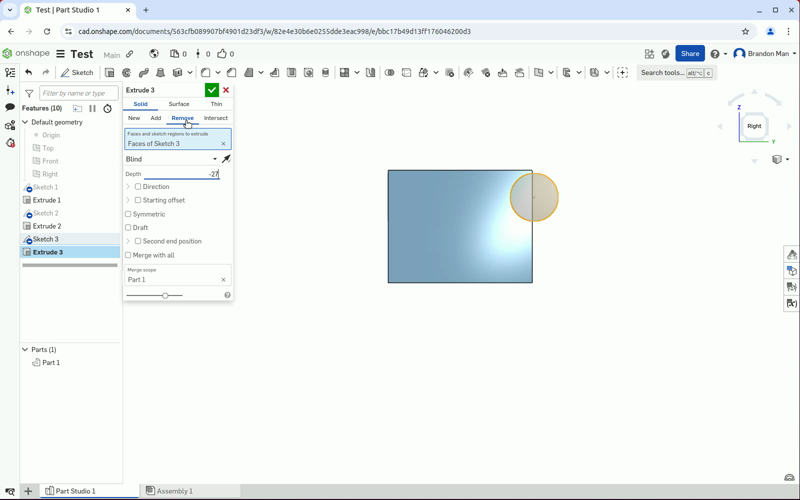
key(tab, 3)
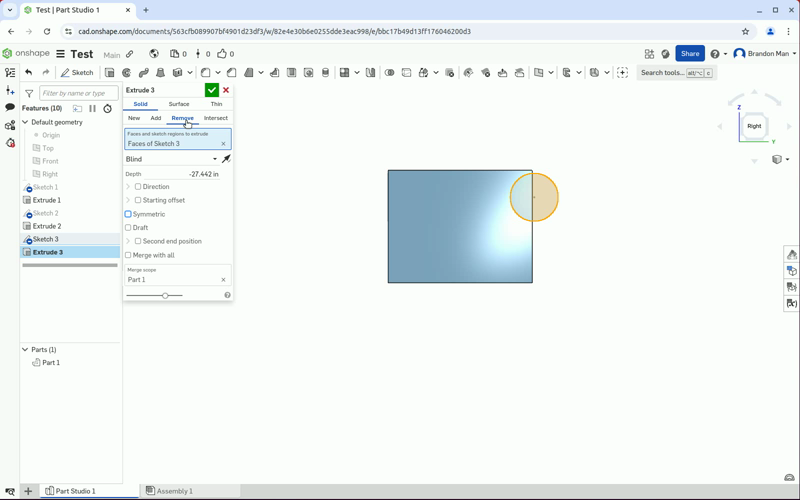
key(space)
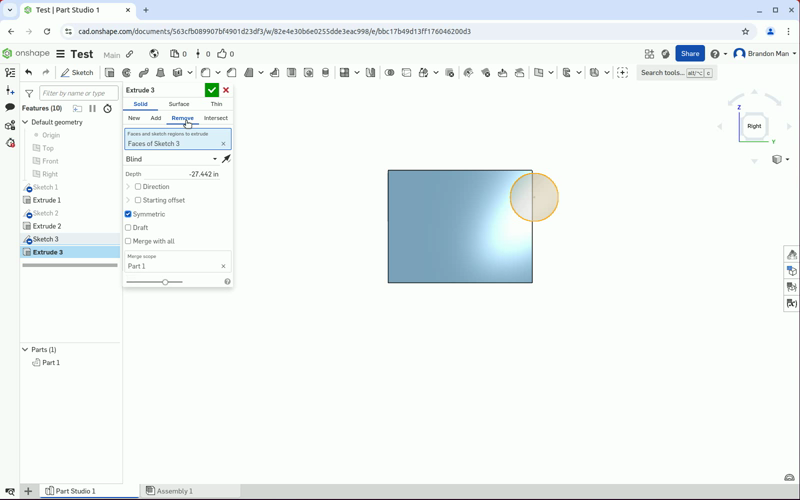
key(tab, 2)
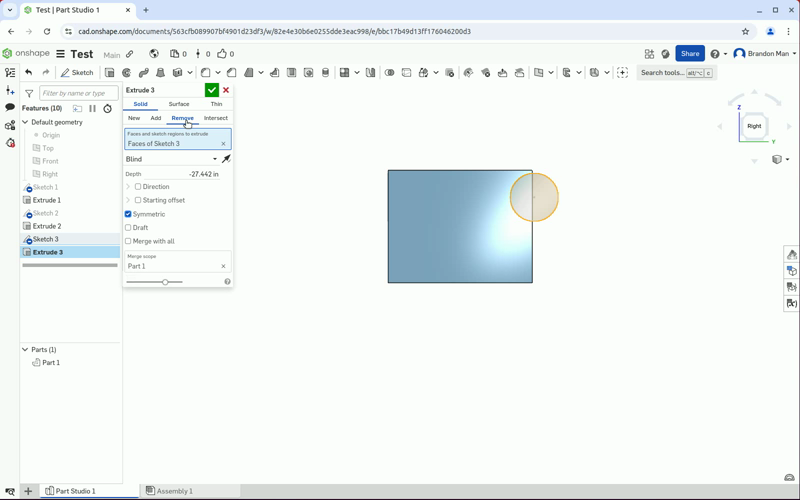
key(space)
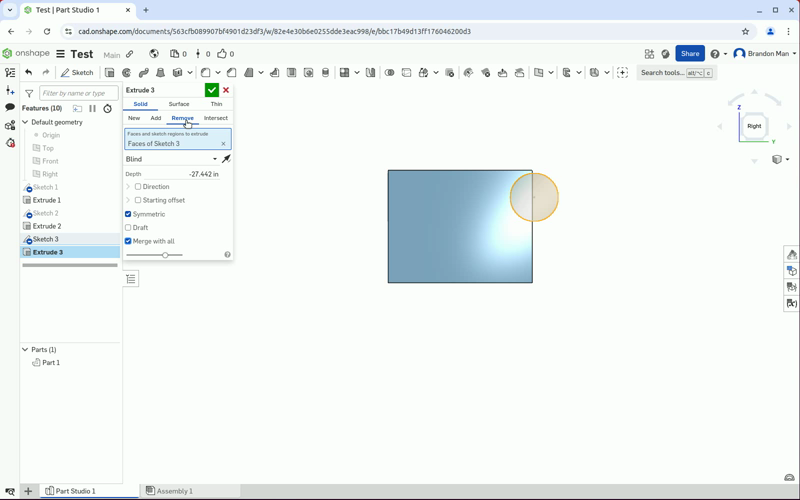
key(enter)
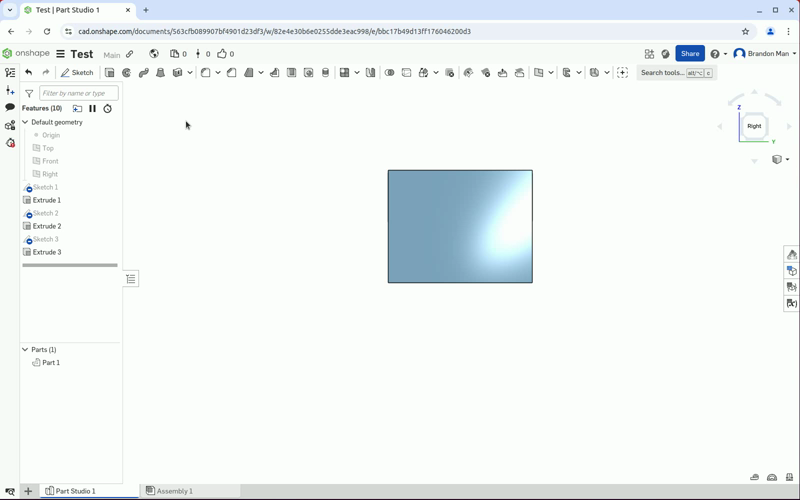
key(shift+h)
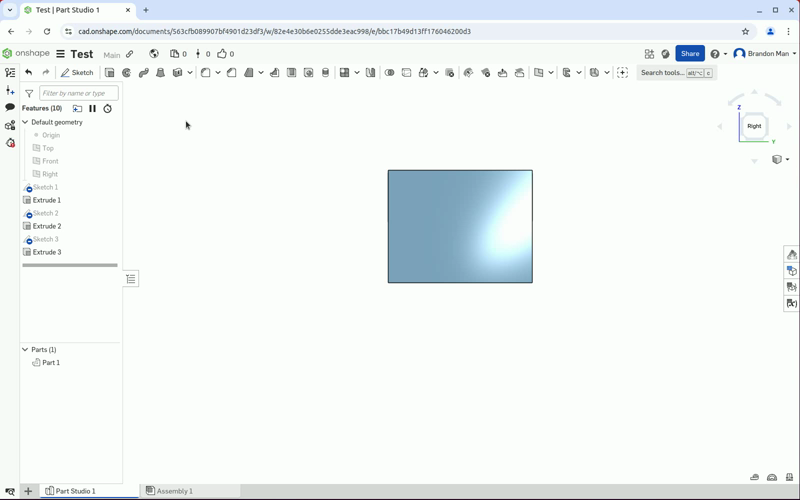
key(shift+h)
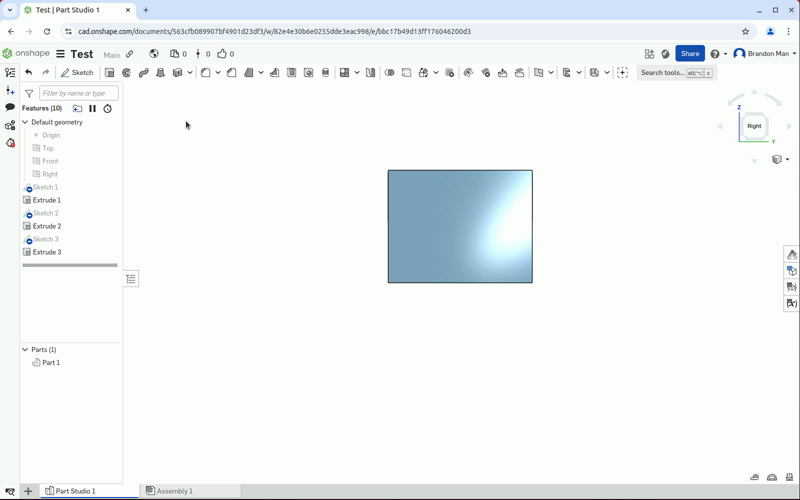
mouse_move(73, 189)
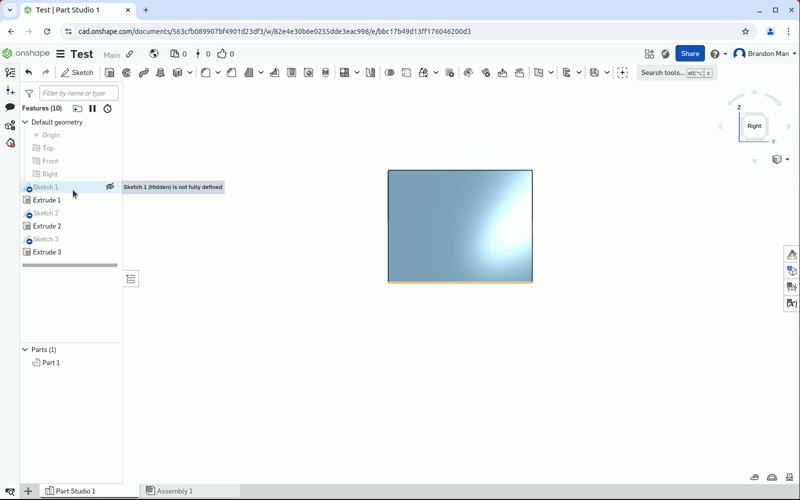
click(73, 189)
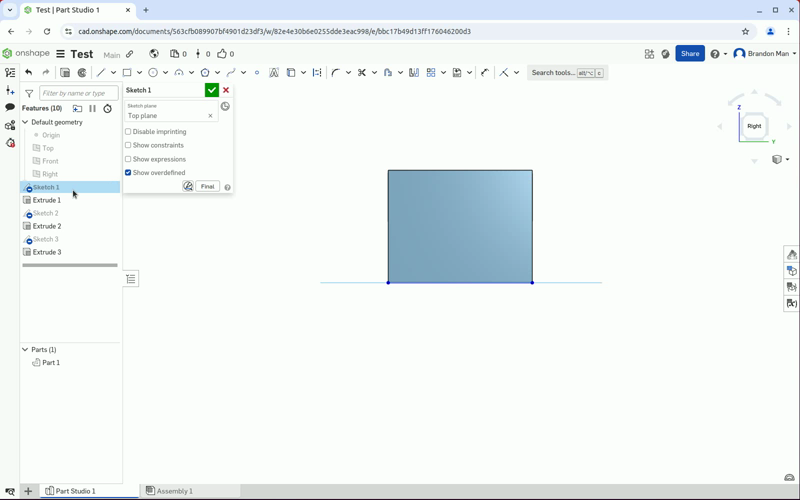
mouse_move(229, 92)
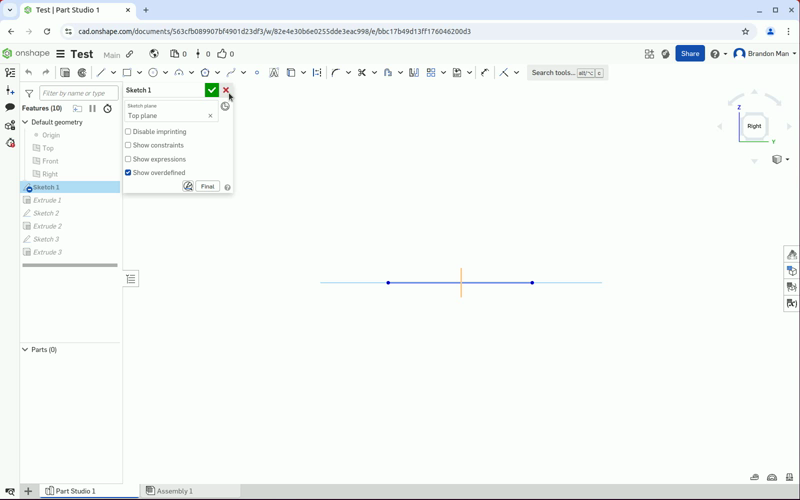
click(229, 92)
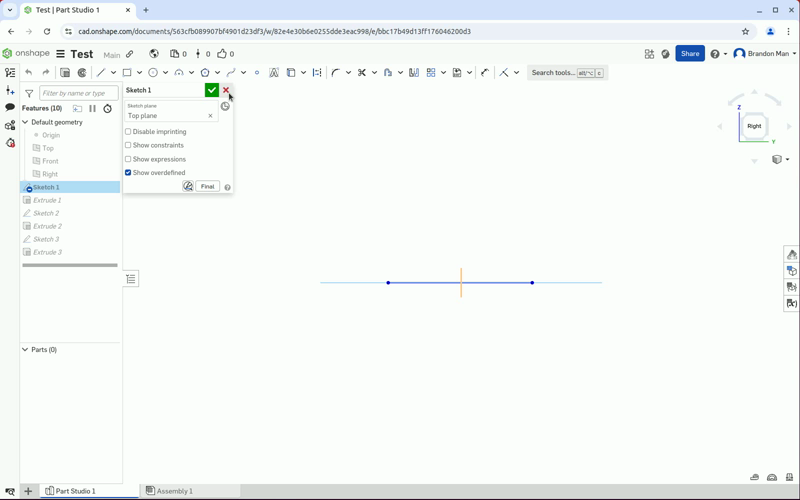
key(shift+s)
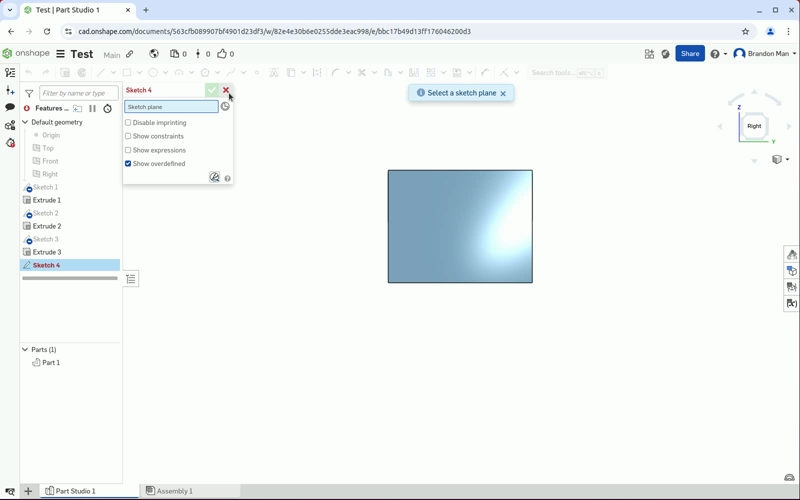
mouse_move(73, 176)
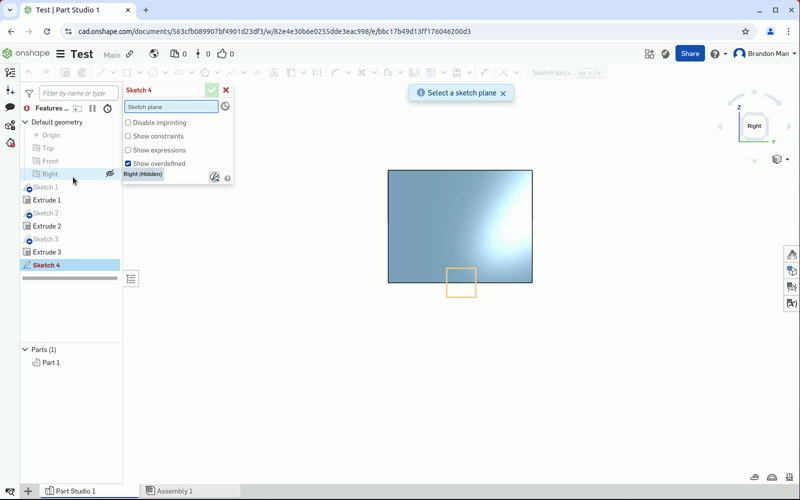
click(73, 176)
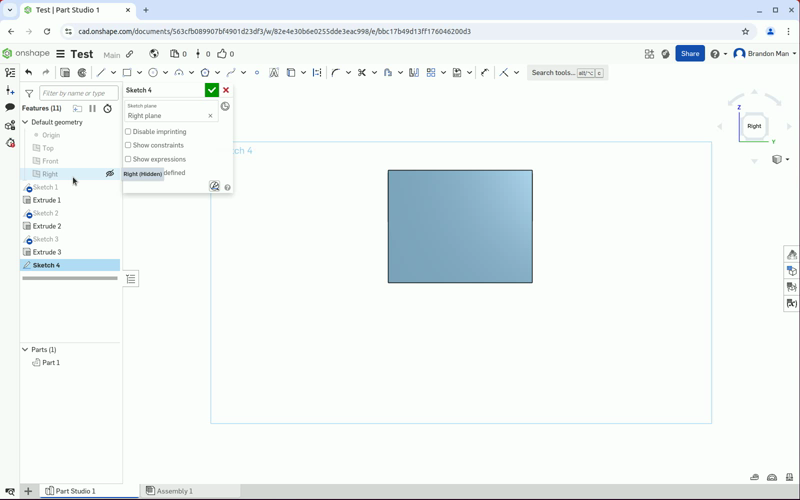
mouse_move(73, 352)
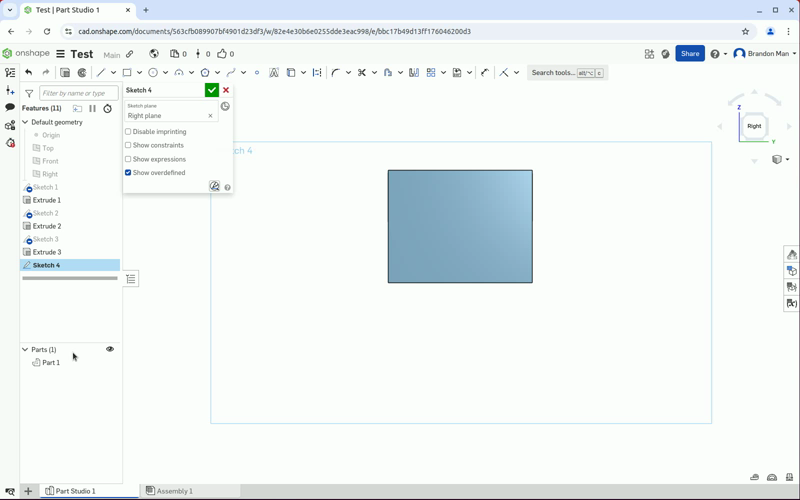
key(y)
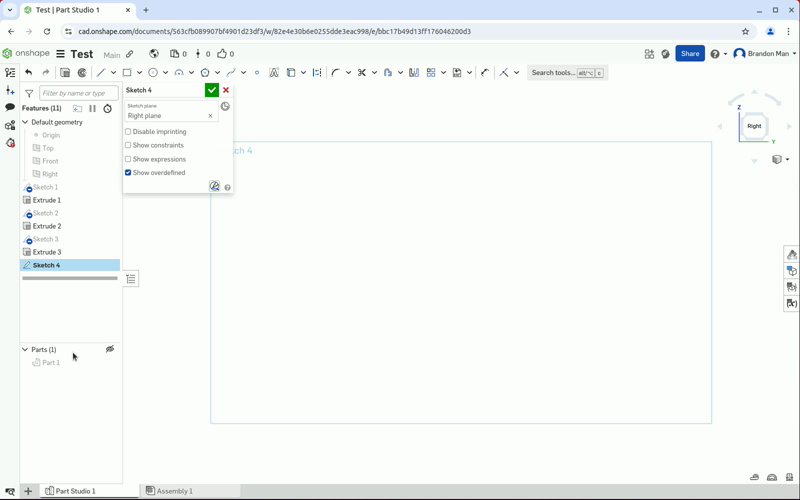
key(c)
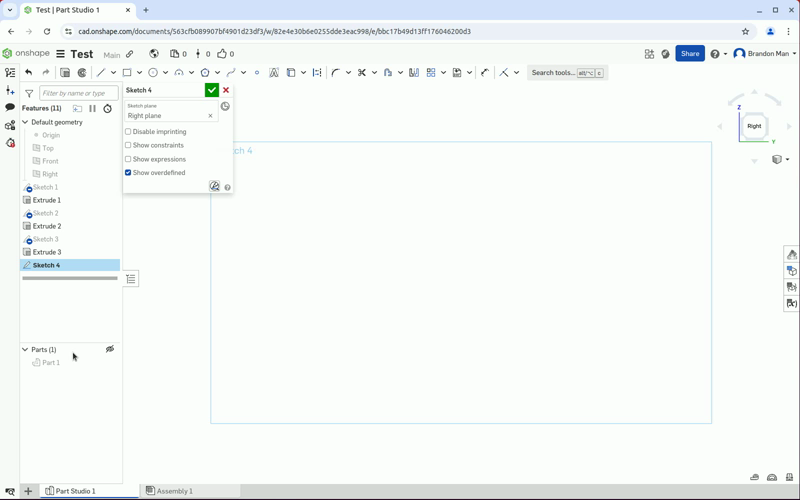
key_down(shift)
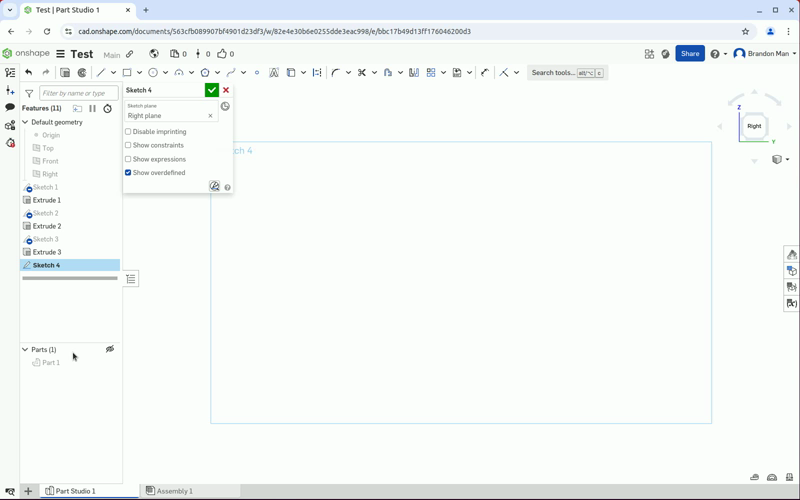
mouse_move(389, 197)
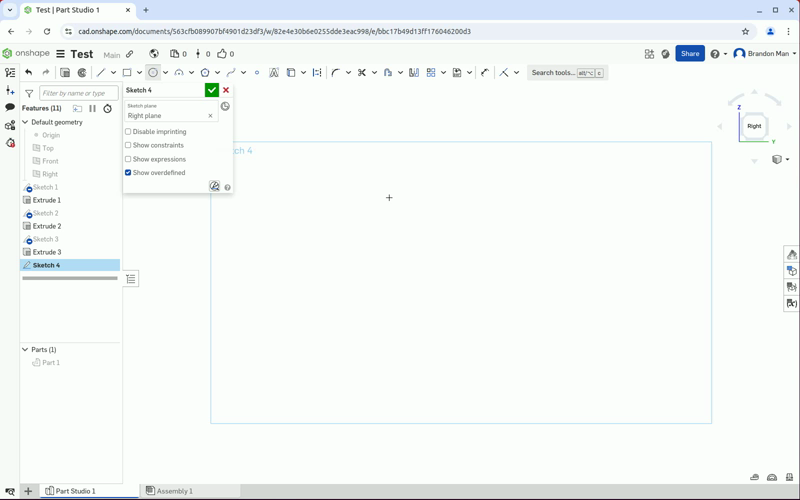
click(389, 197)
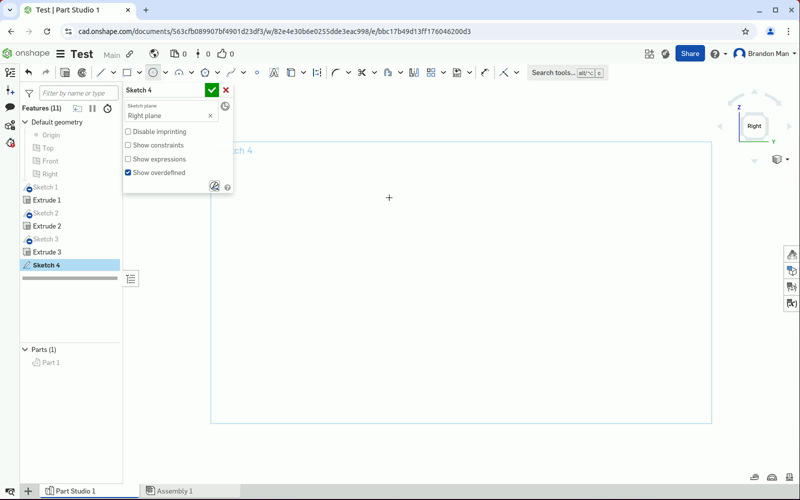
key_up(shift)
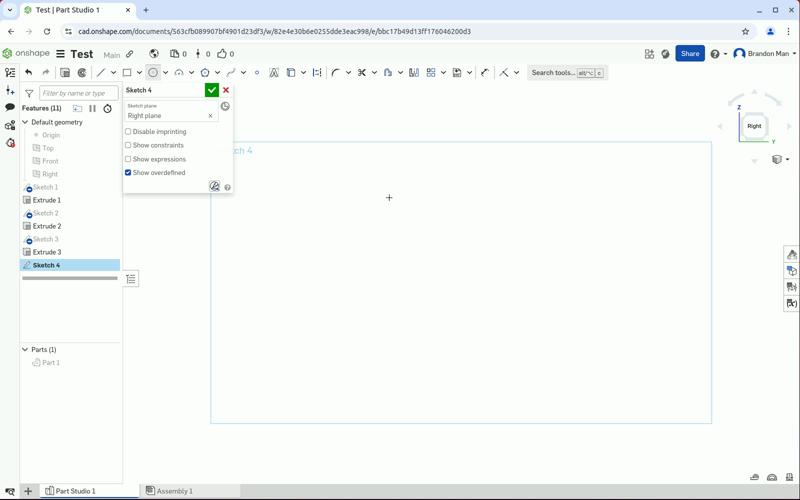
mouse_move(403, 197)
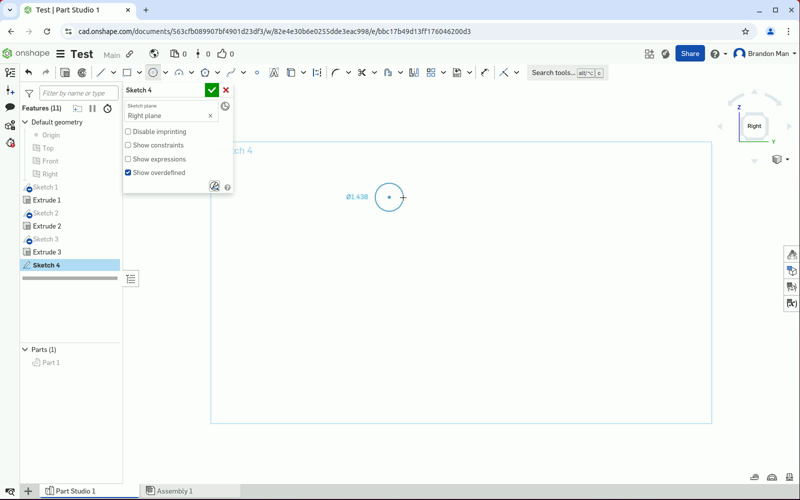
click(403, 197)
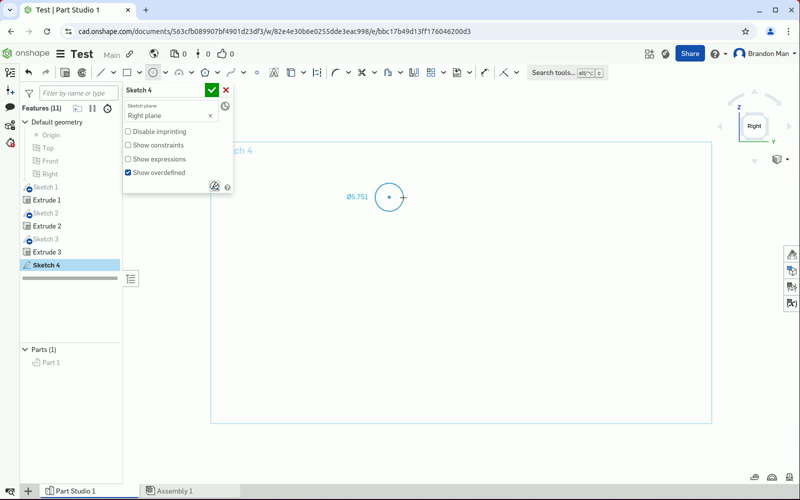
key(esc)
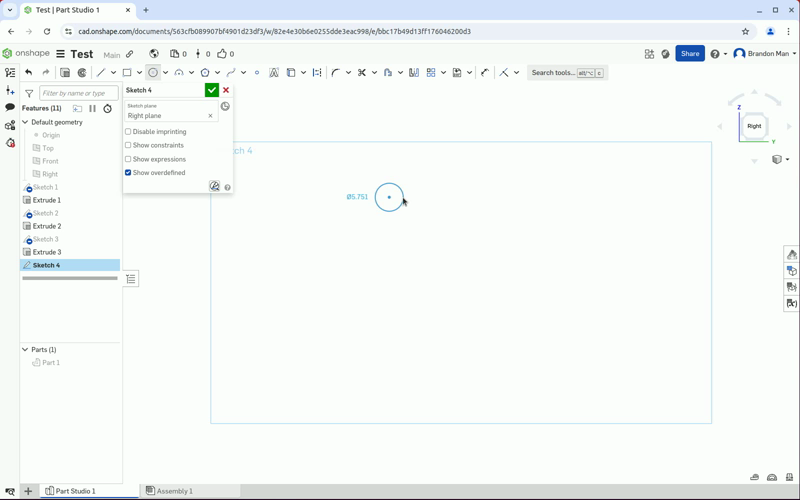
mouse_move(395, 186)
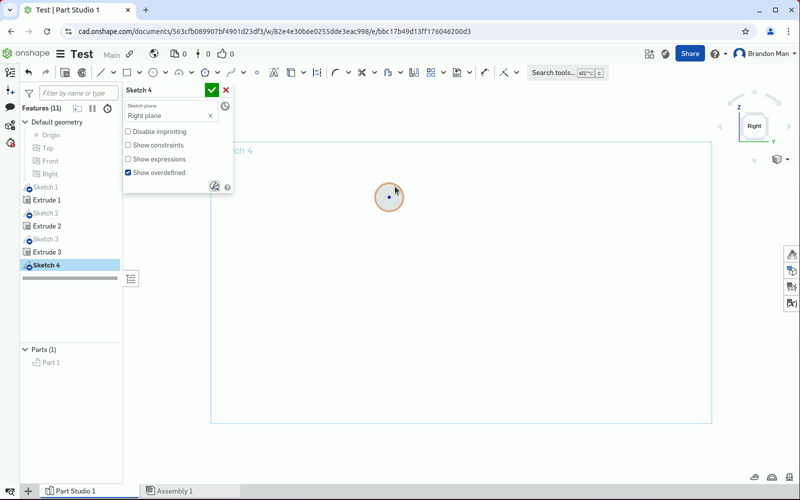
scroll(6)
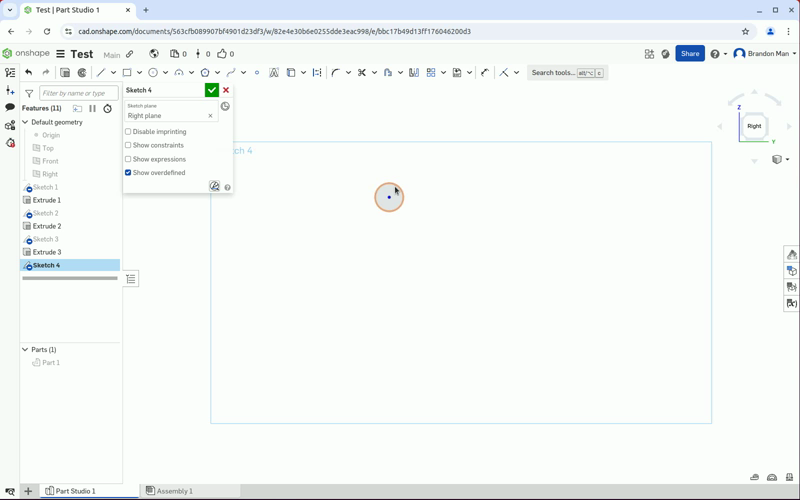
scroll(6)
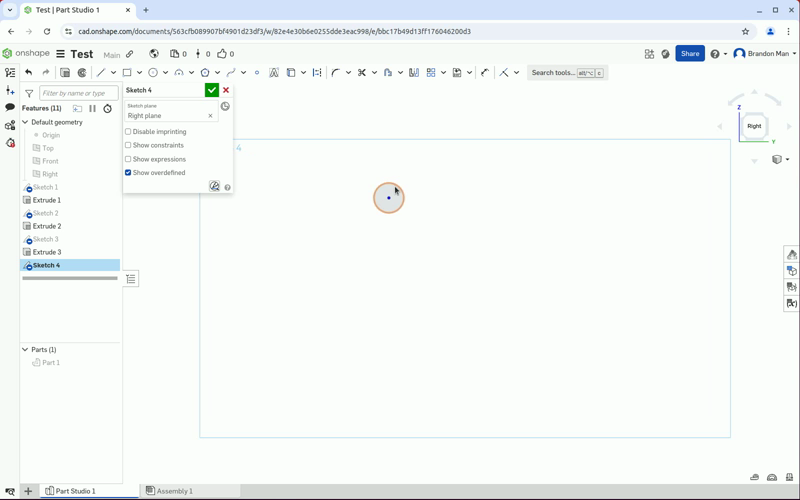
scroll(6)
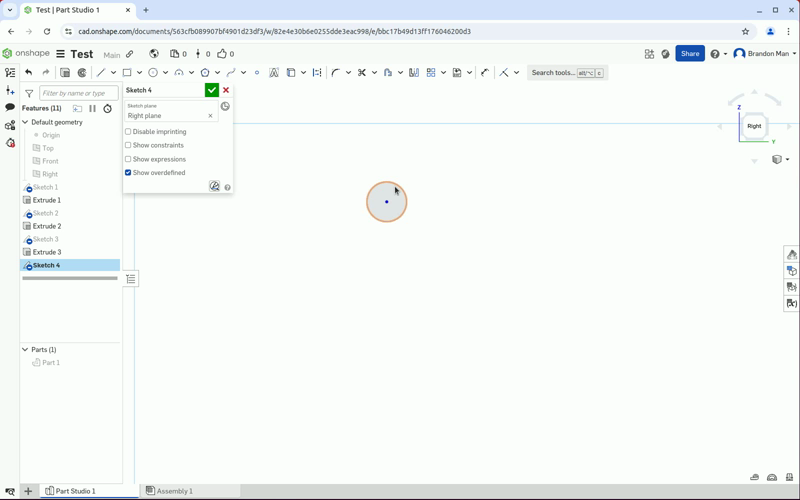
scroll(6)
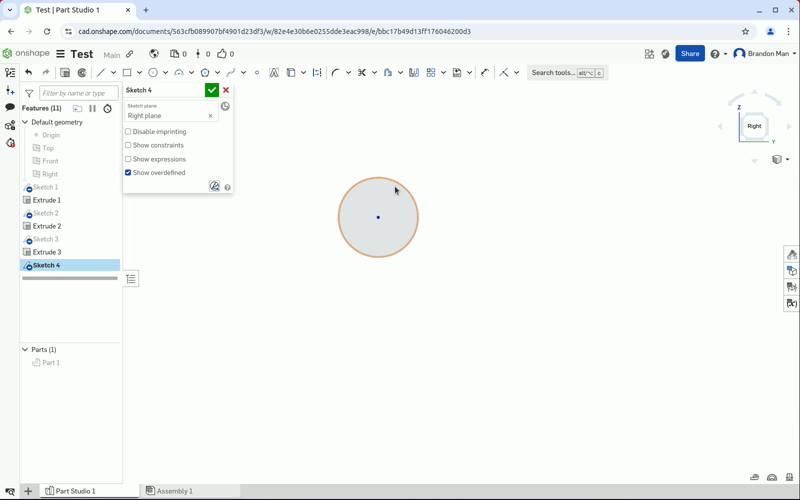
scroll(6)
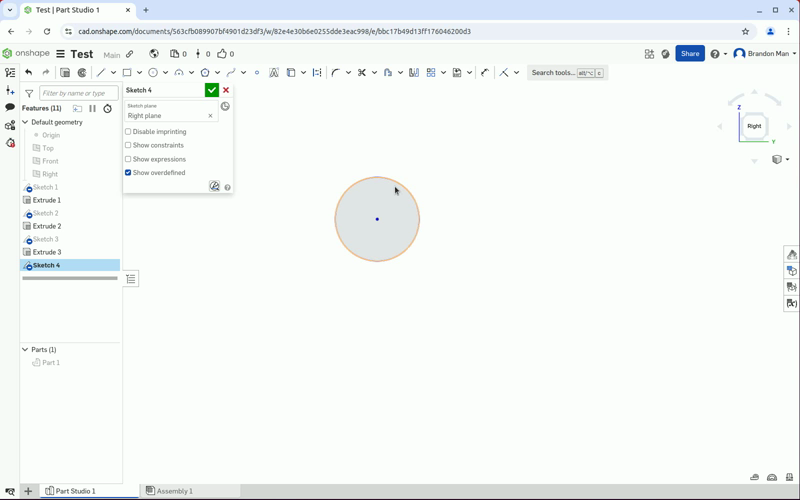
scroll(6)
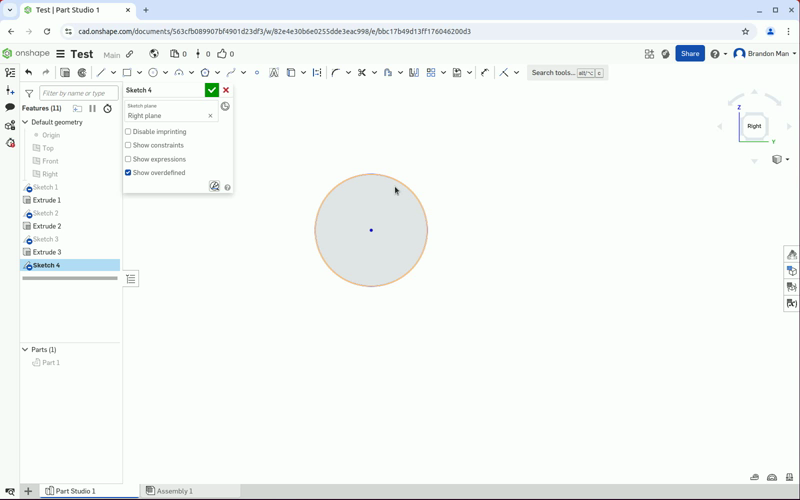
scroll(6)
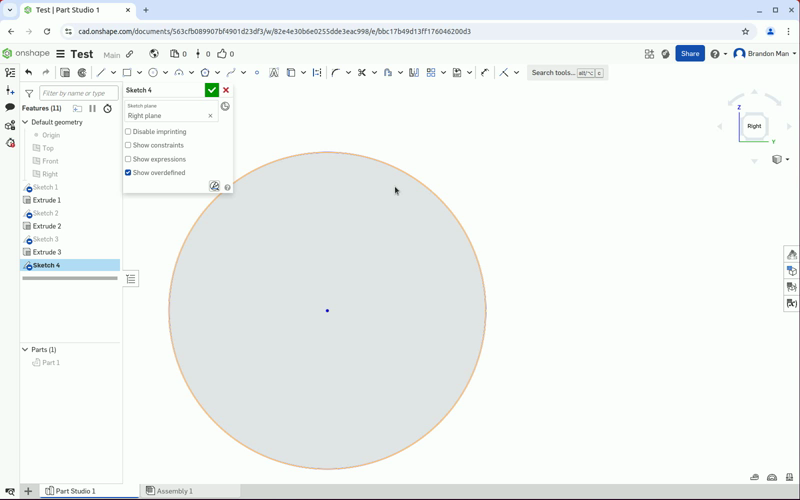
click(395, 186)
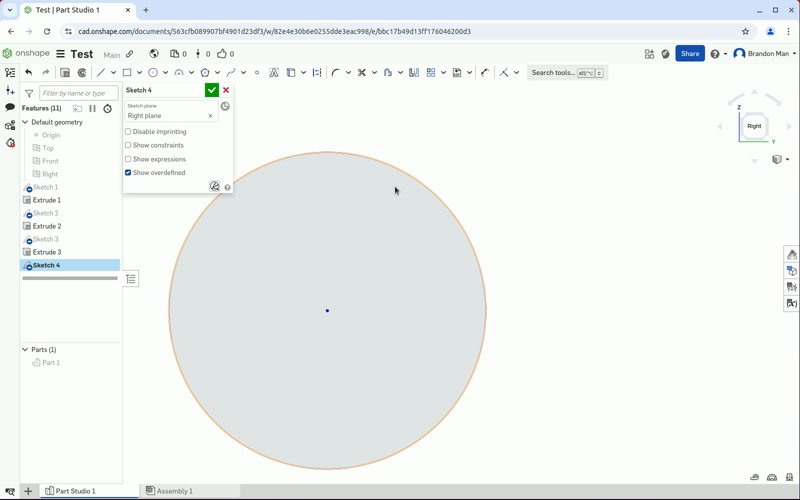
scroll(-6)
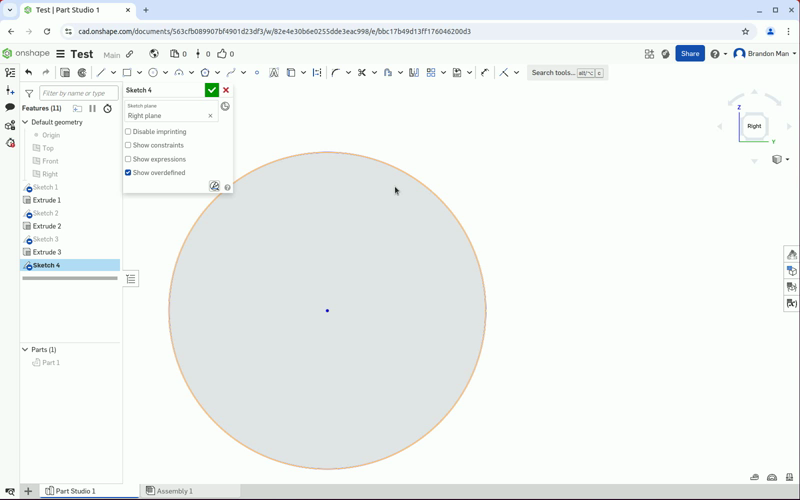
scroll(-6)
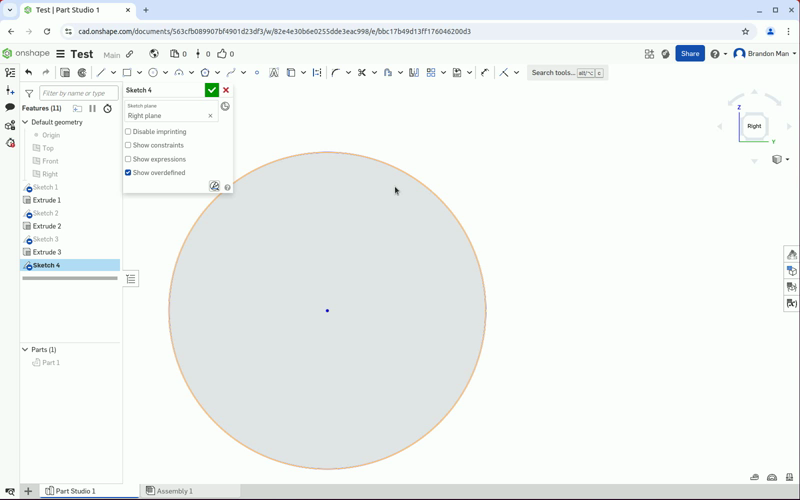
scroll(-6)
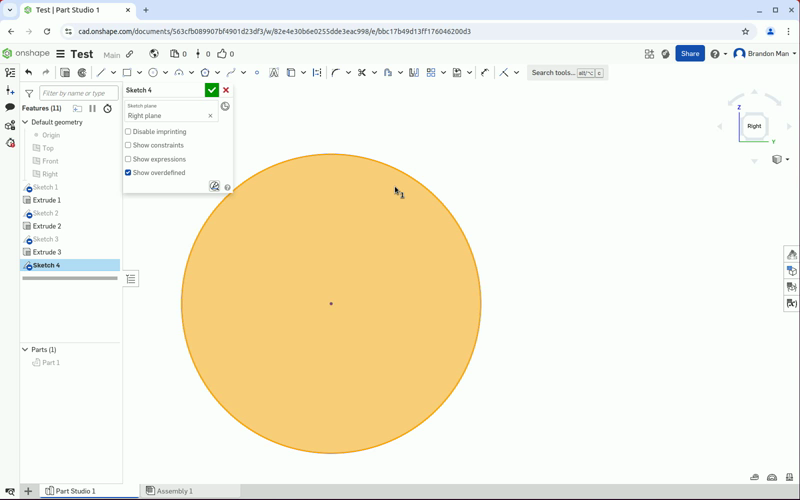
scroll(-6)
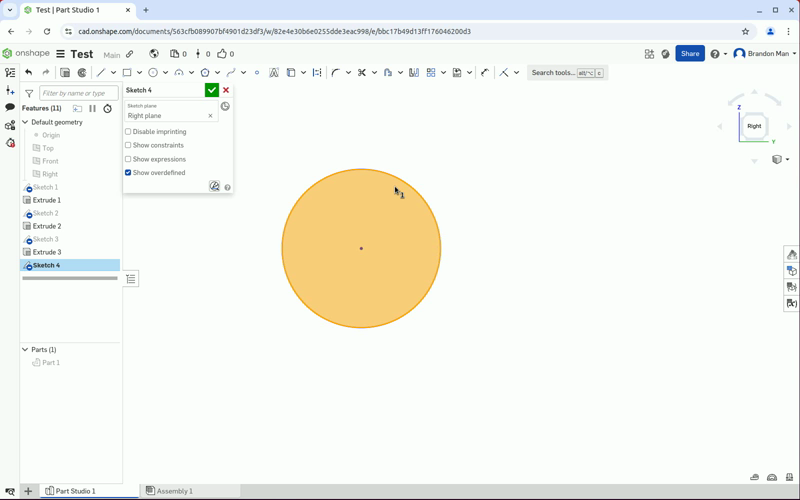
scroll(-6)
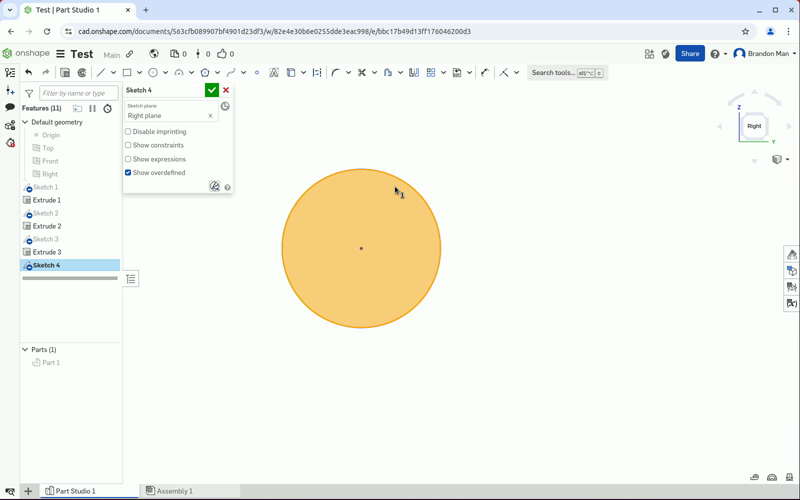
scroll(-6)
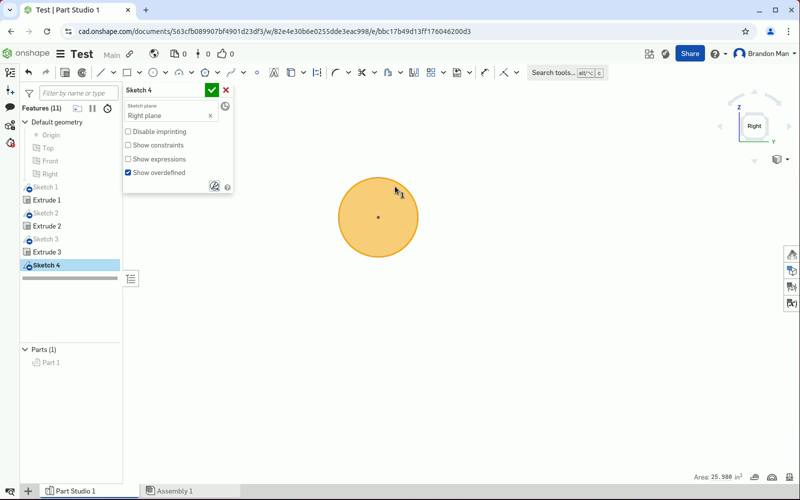
scroll(-6)
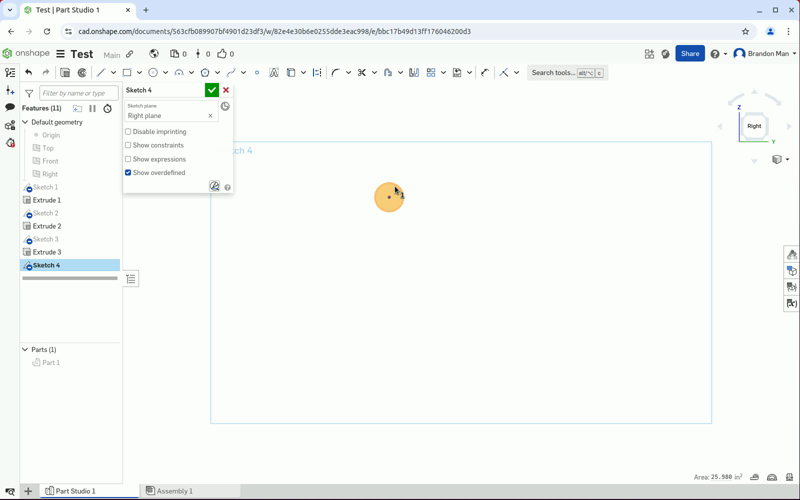
mouse_move(73, 352)
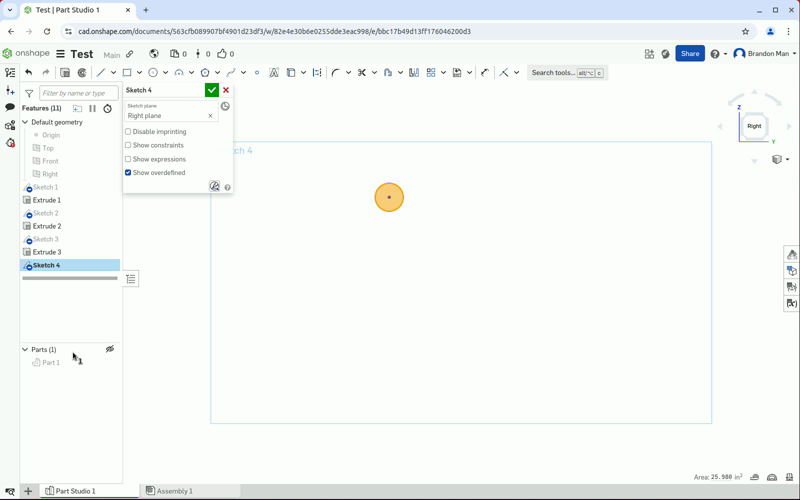
key(shift+y)
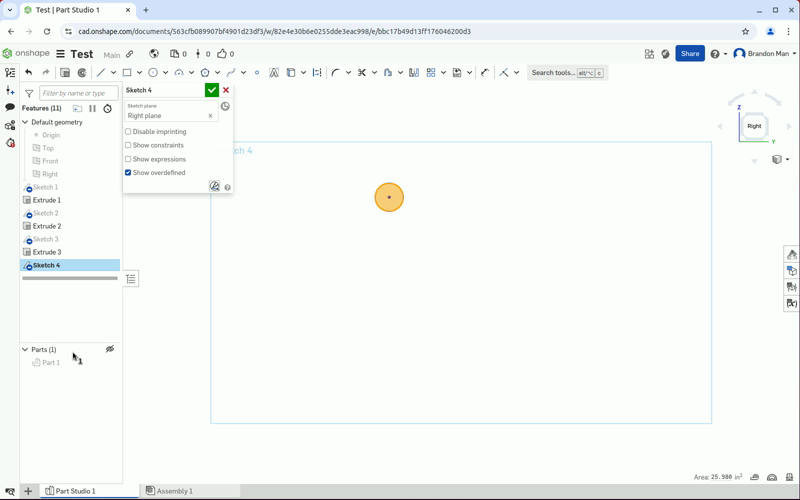
key(shift+e)
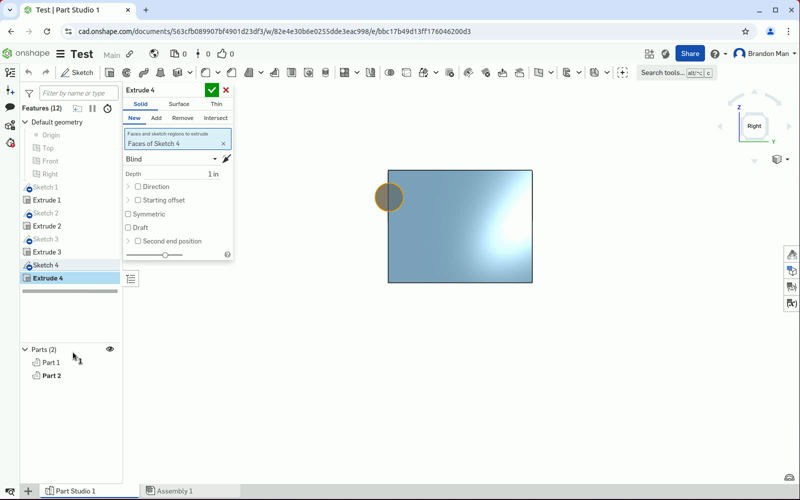
mouse_move(143, 106)
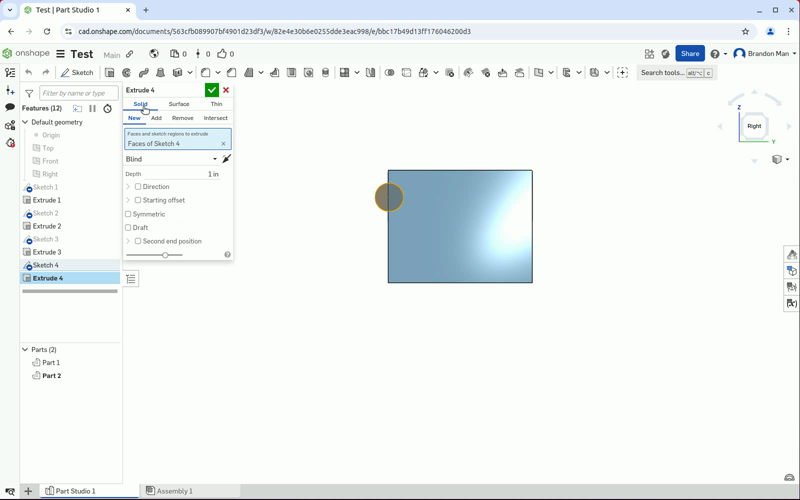
click(143, 106)
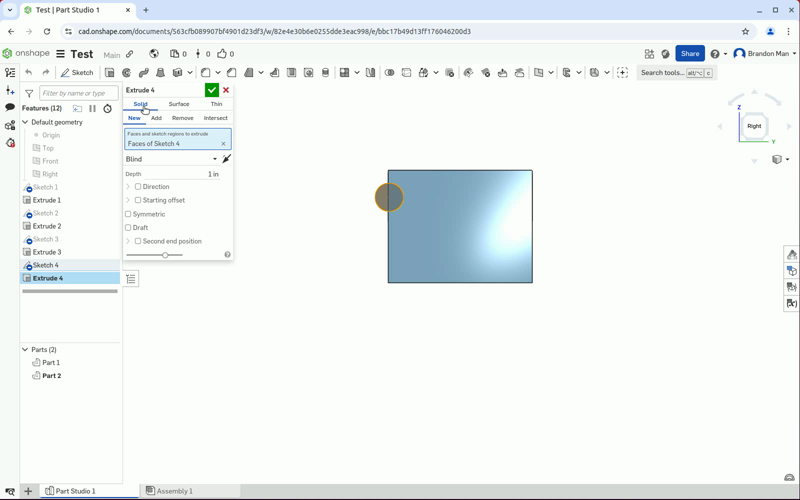
mouse_move(186, 120)
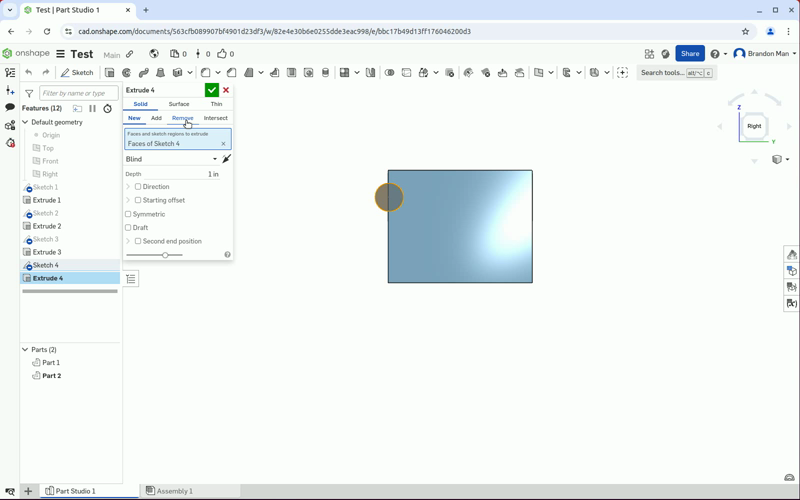
click(186, 120)
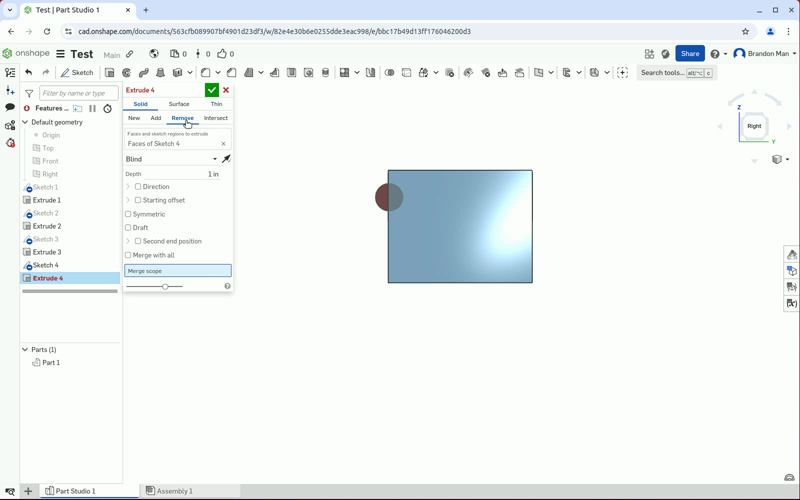
key(tab, 4)
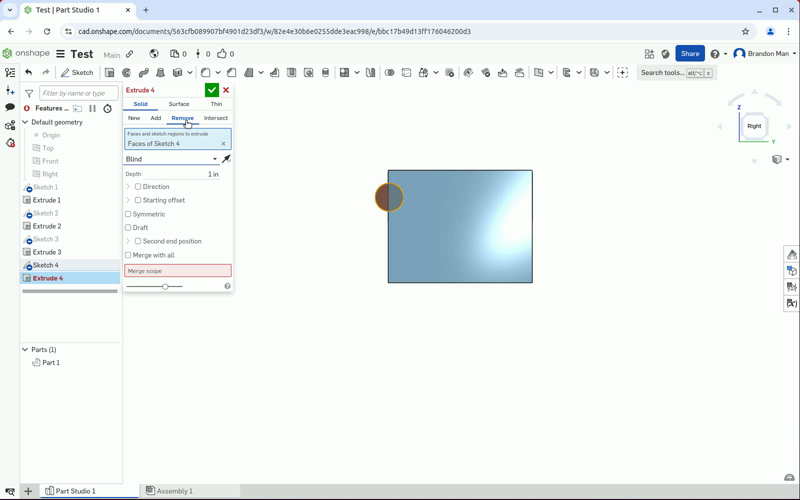
text(-34.662)
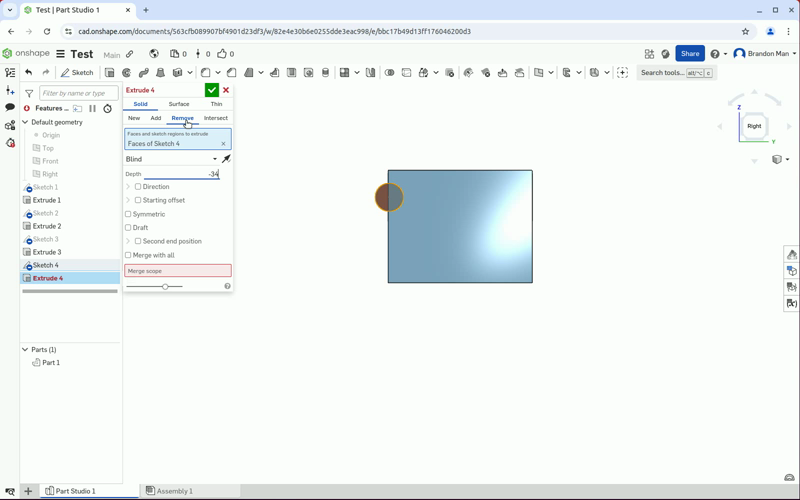
key(tab, 3)
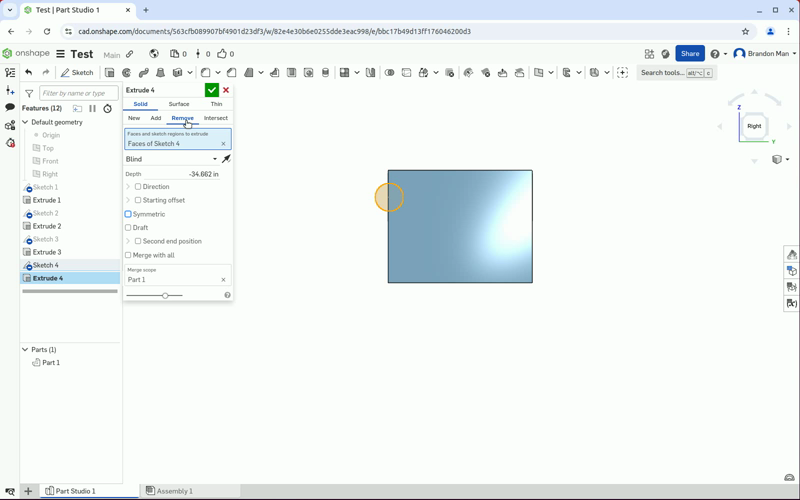
key(space)
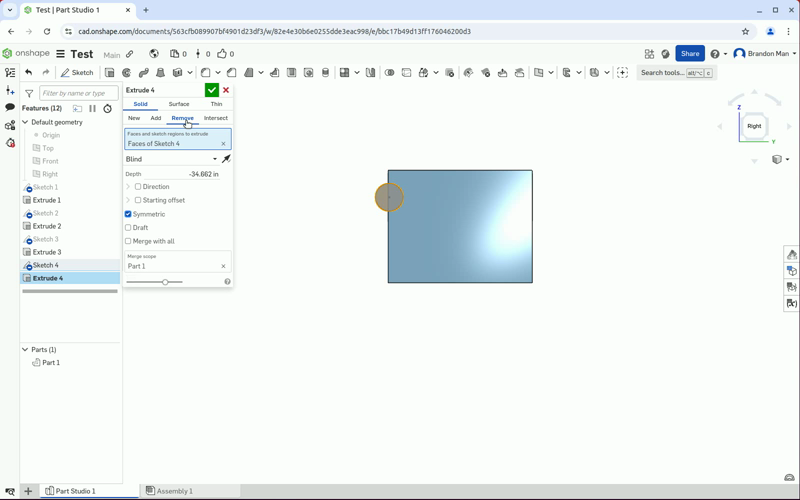
key(tab, 2)
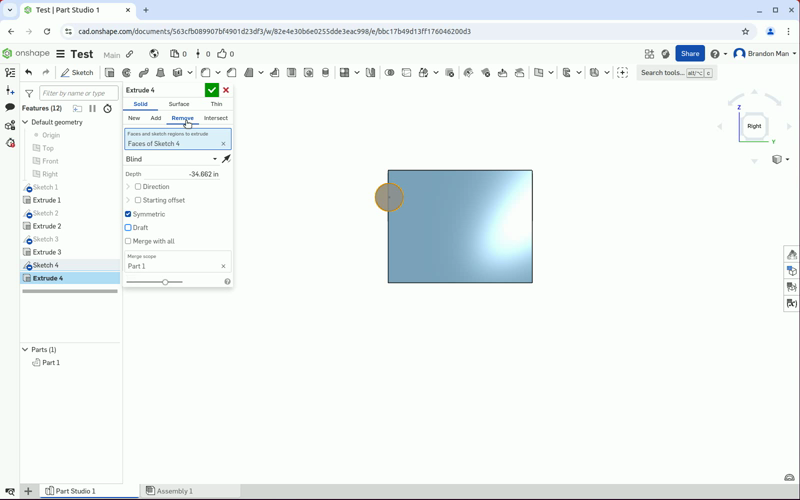
key(space)
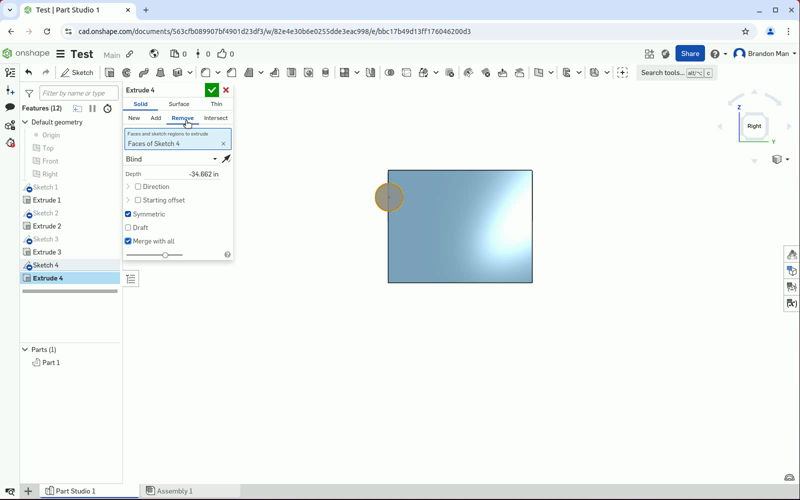
key(enter)
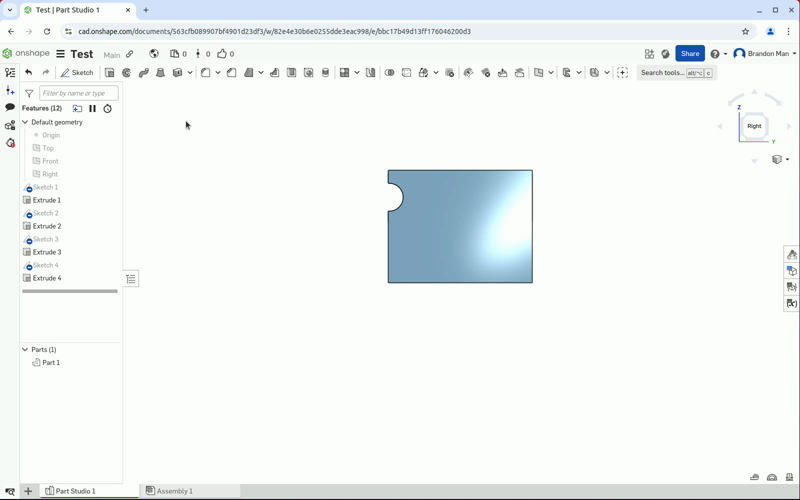
key(shift+h)
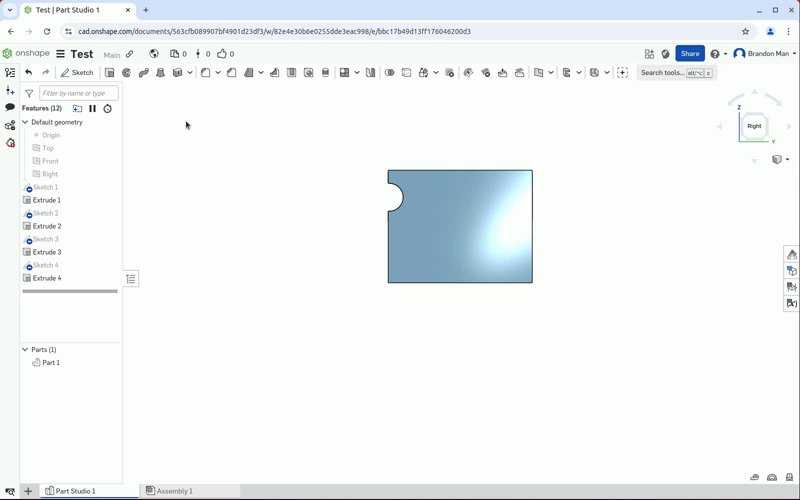
key(shift+h)
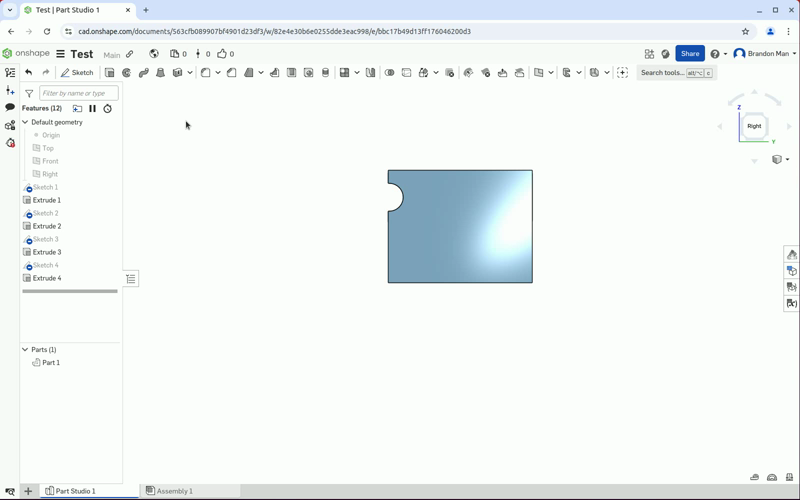
mouse_move(73, 189)
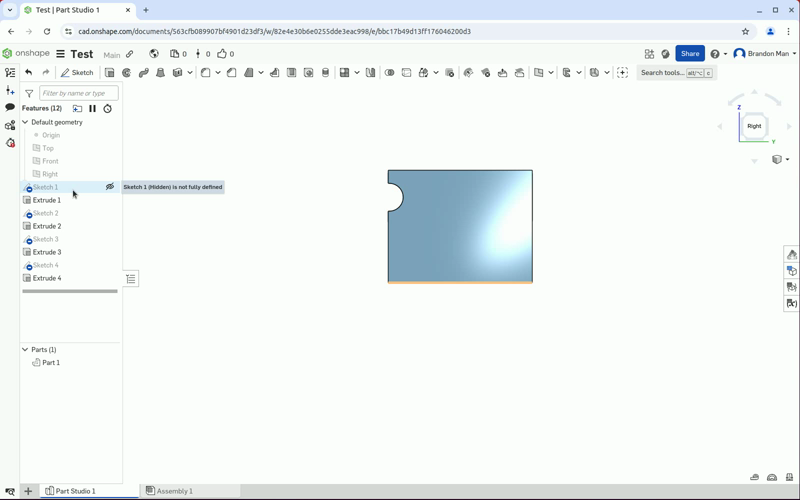
click(73, 189)
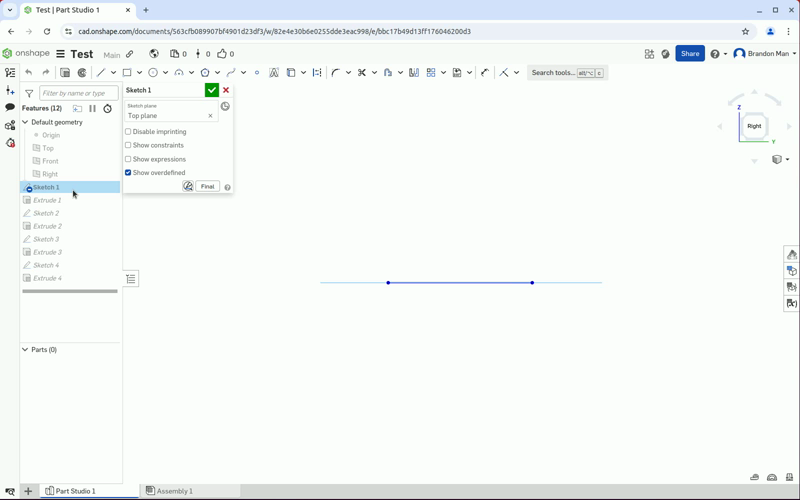
mouse_move(229, 92)
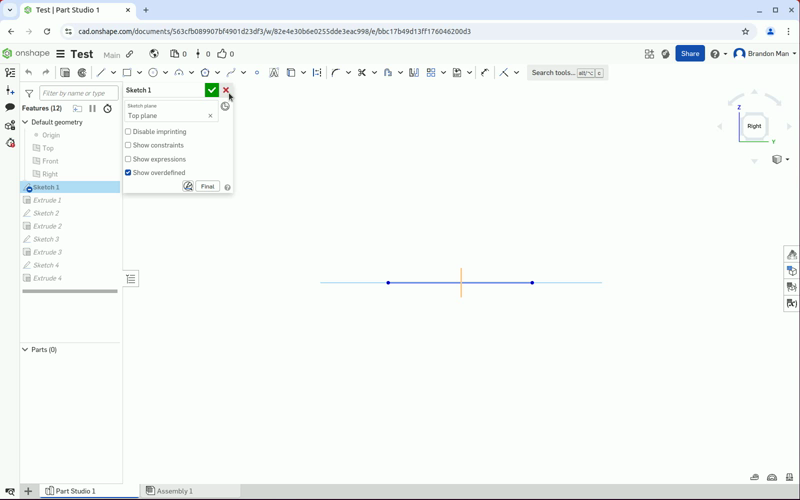
click(229, 92)
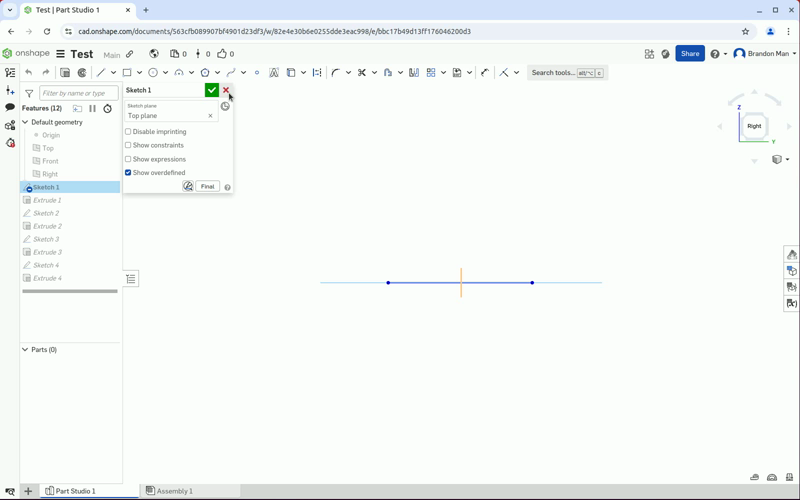
key(shift+s)
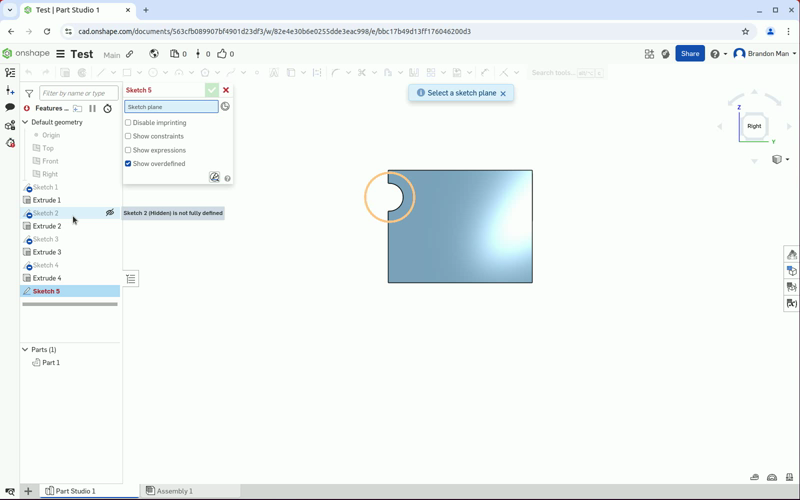
scroll(3)
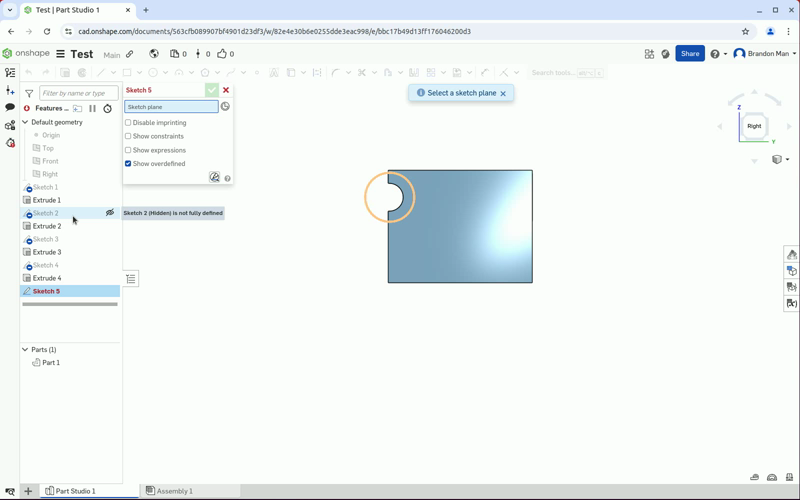
mouse_move(73, 176)
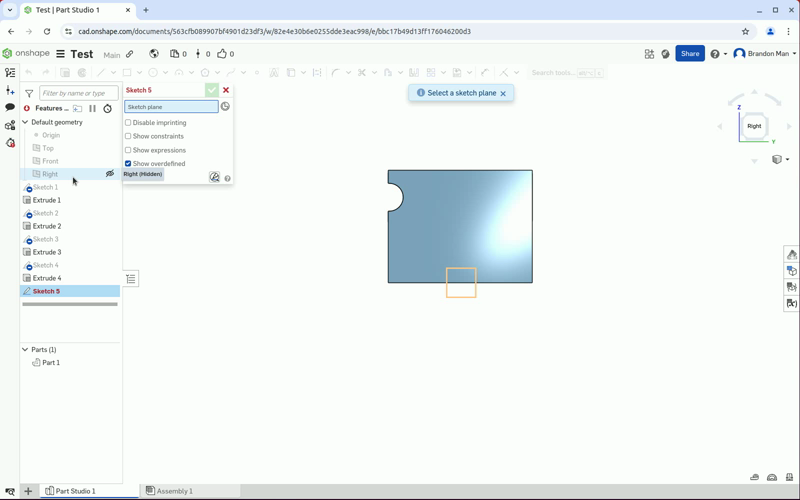
click(73, 176)
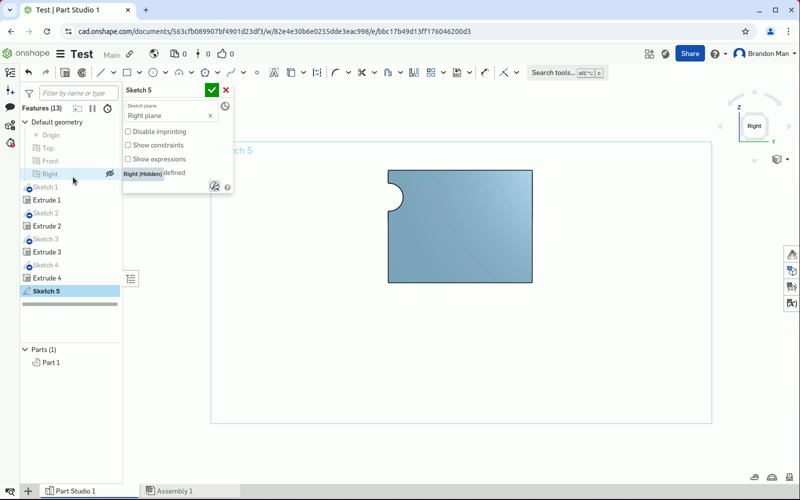
mouse_move(73, 352)
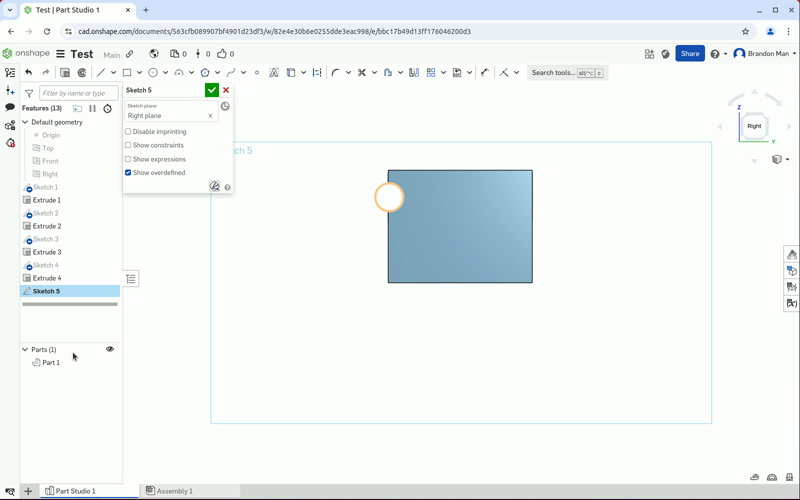
key(y)
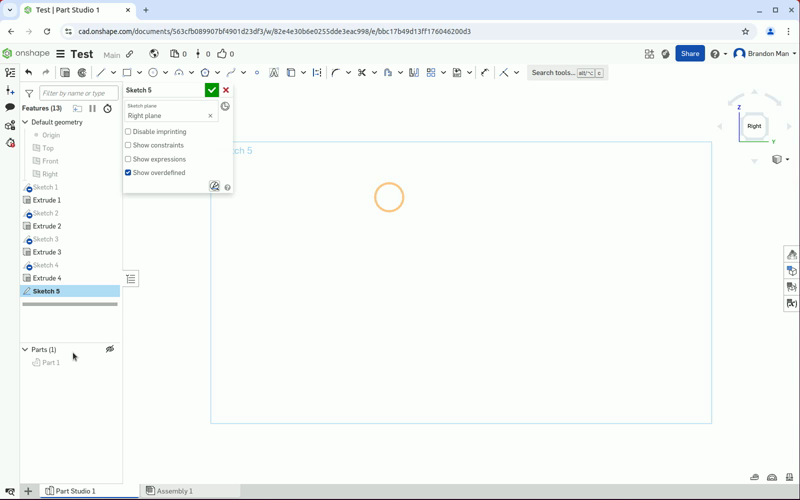
key(c)
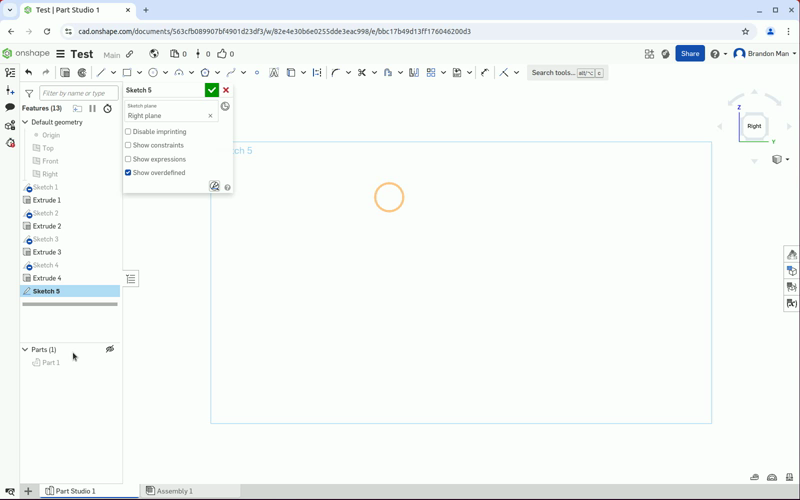
key_down(shift)
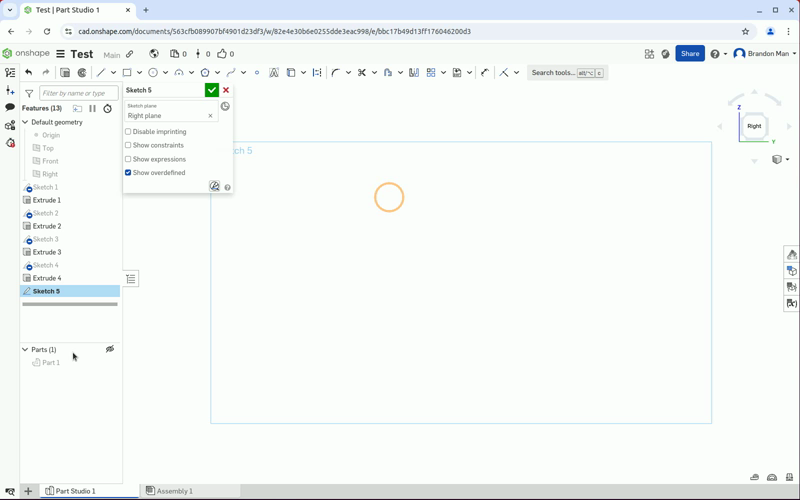
mouse_move(533, 197)
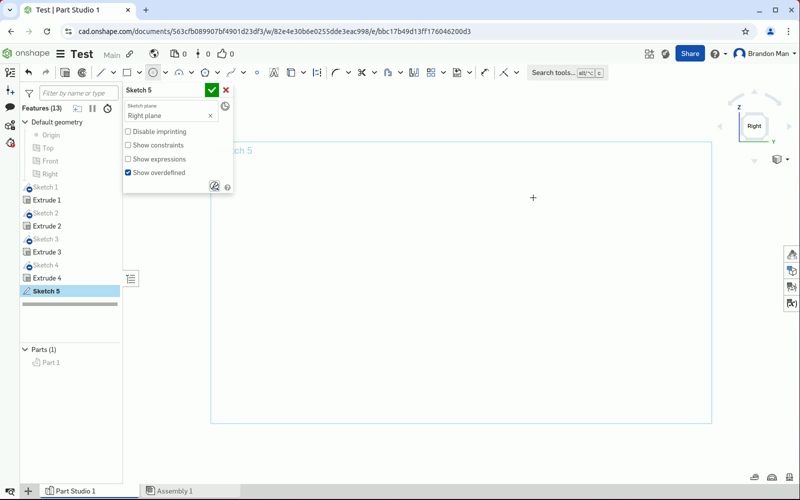
click(533, 197)
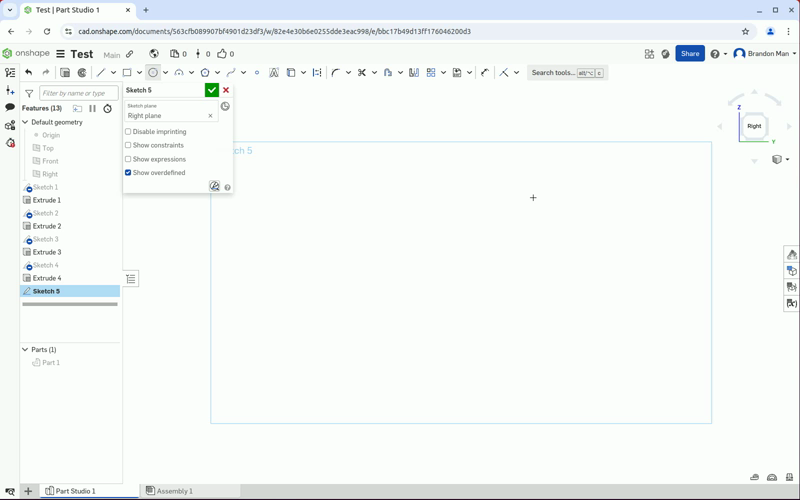
key_up(shift)
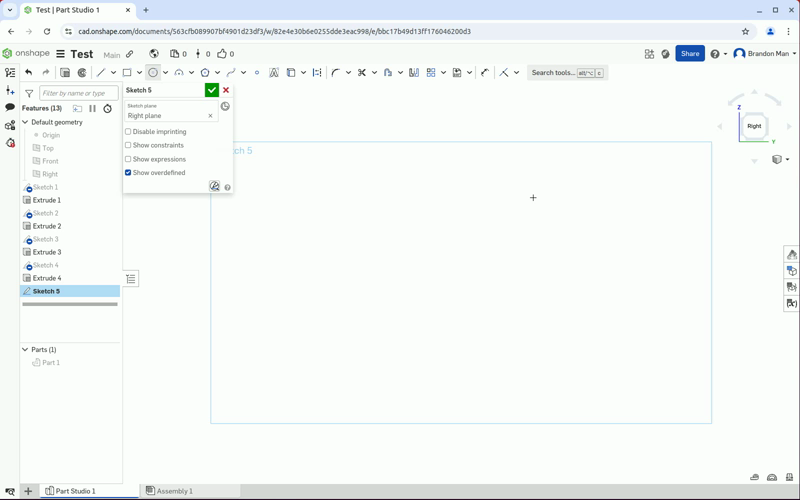
mouse_move(547, 197)
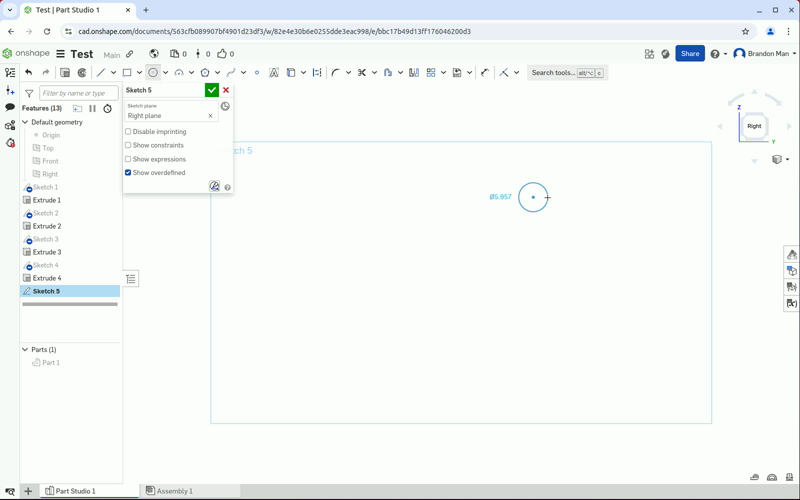
click(547, 197)
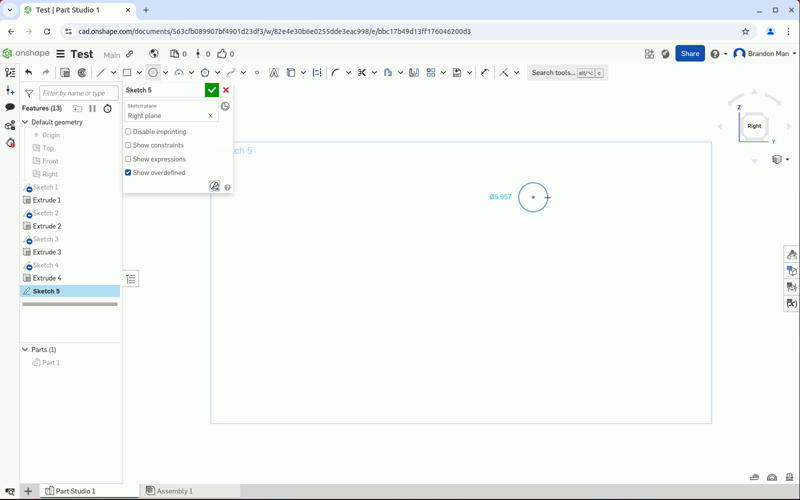
key(esc)
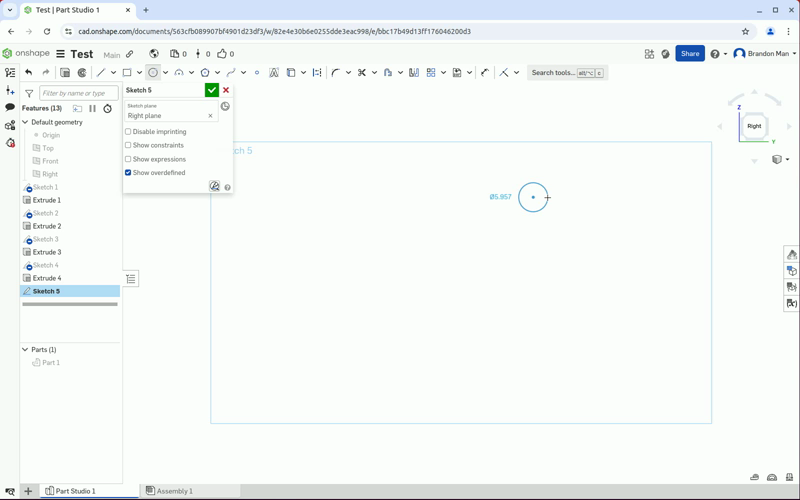
mouse_move(542, 197)
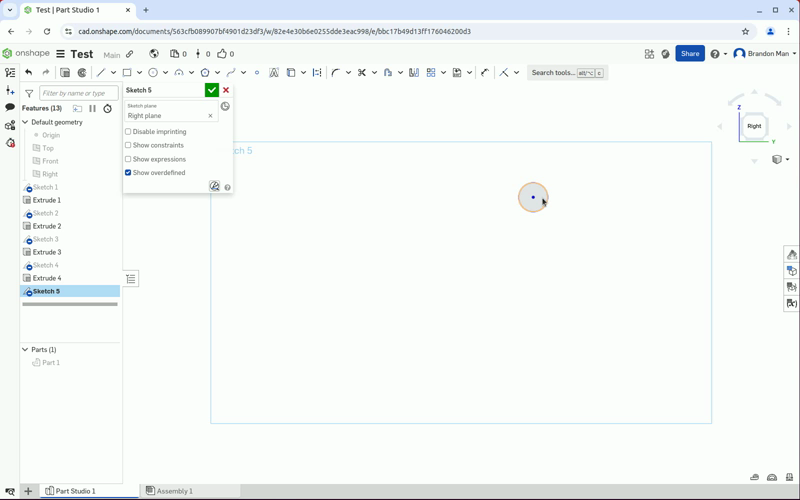
scroll(6)
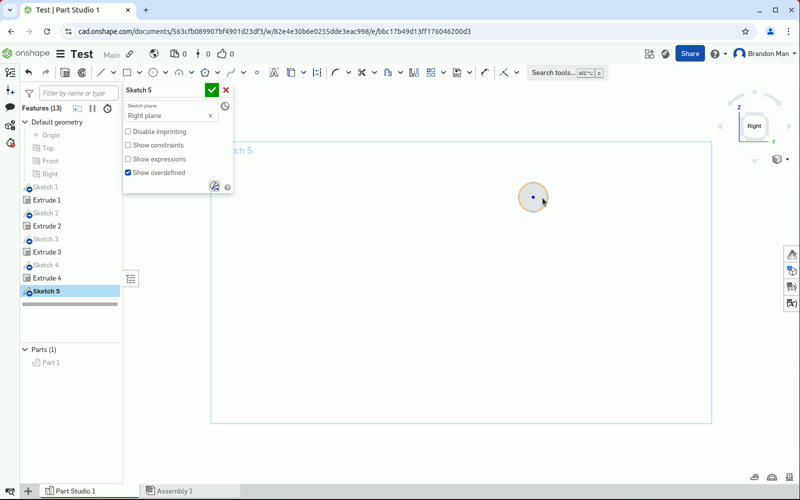
scroll(6)
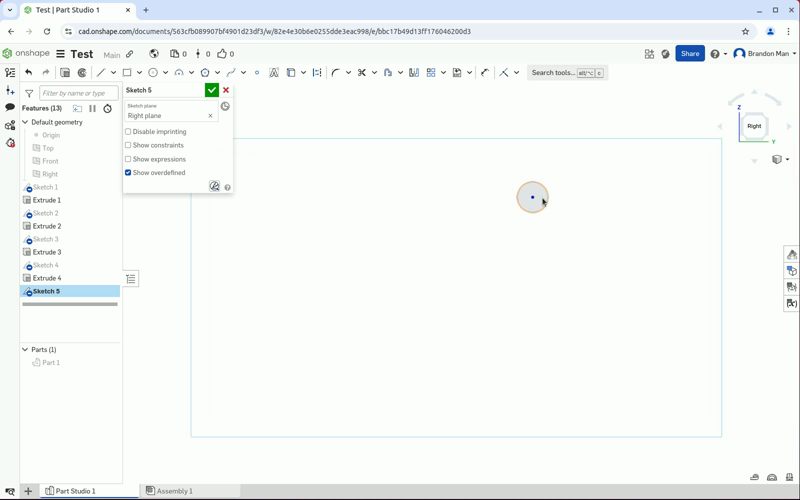
scroll(6)
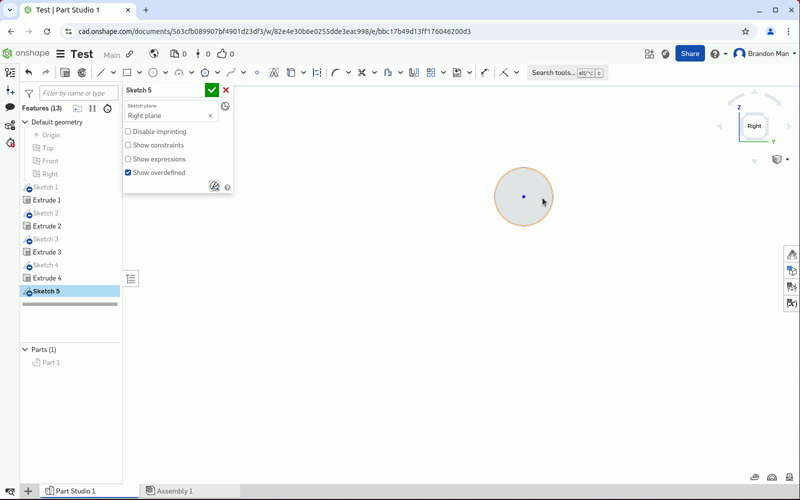
scroll(6)
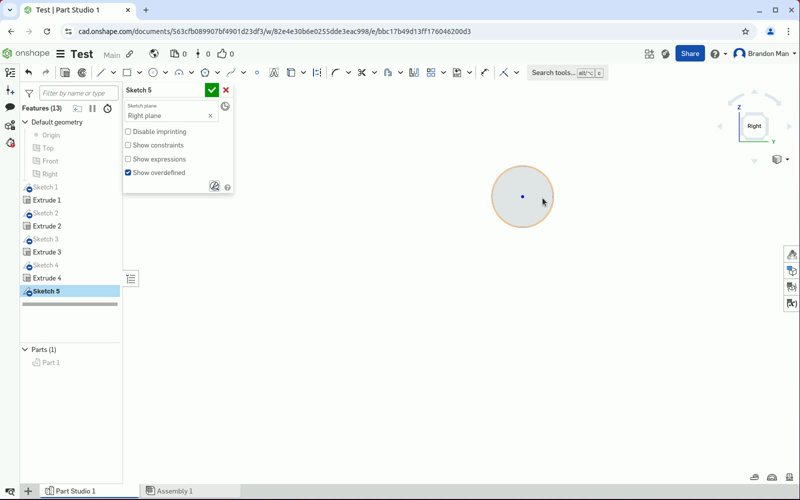
scroll(6)
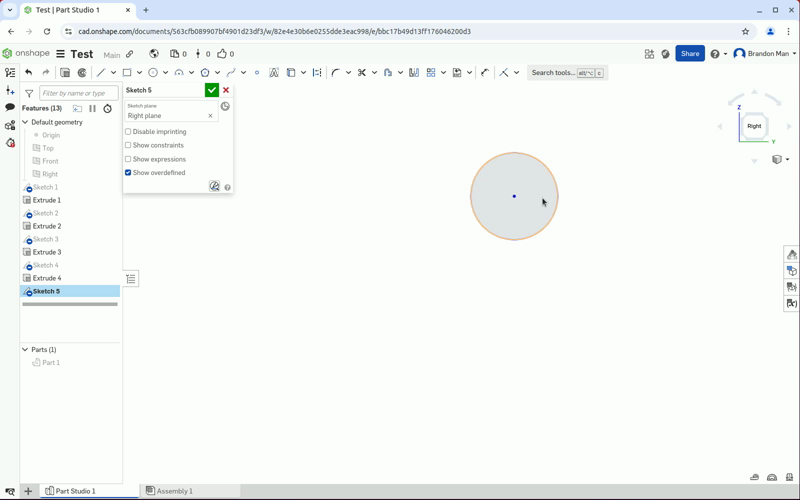
scroll(6)
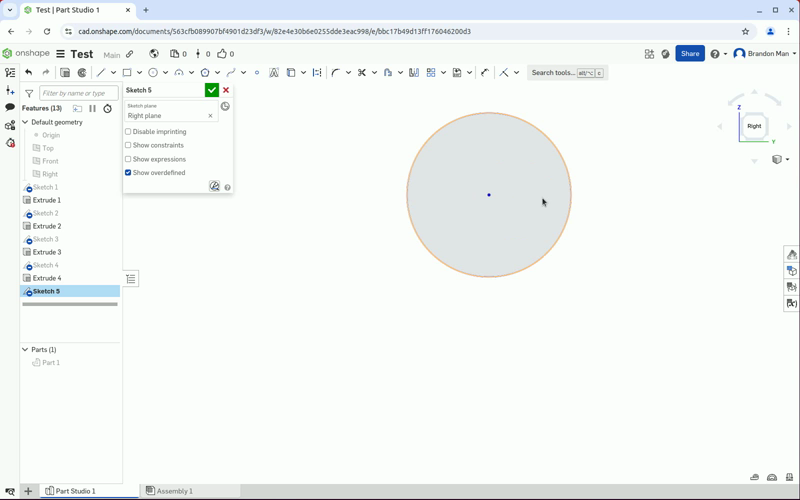
scroll(6)
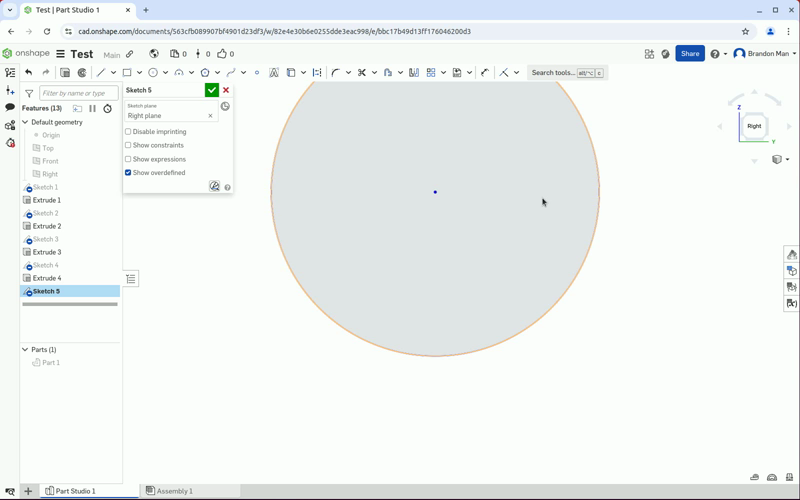
click(542, 197)
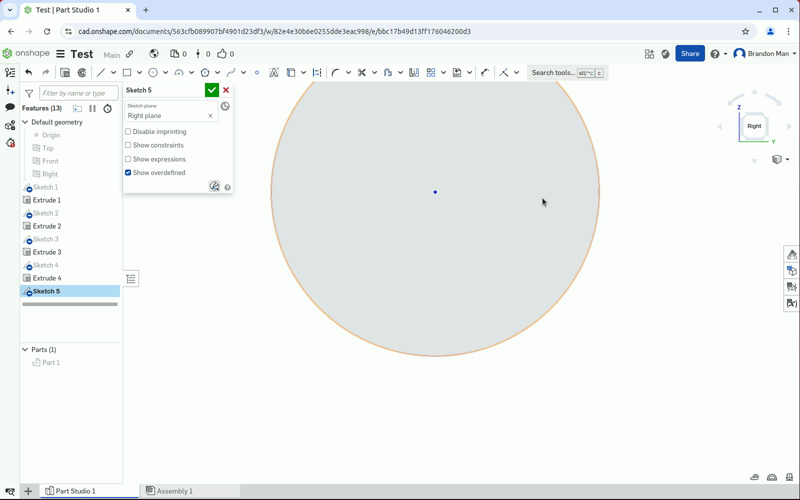
scroll(-6)
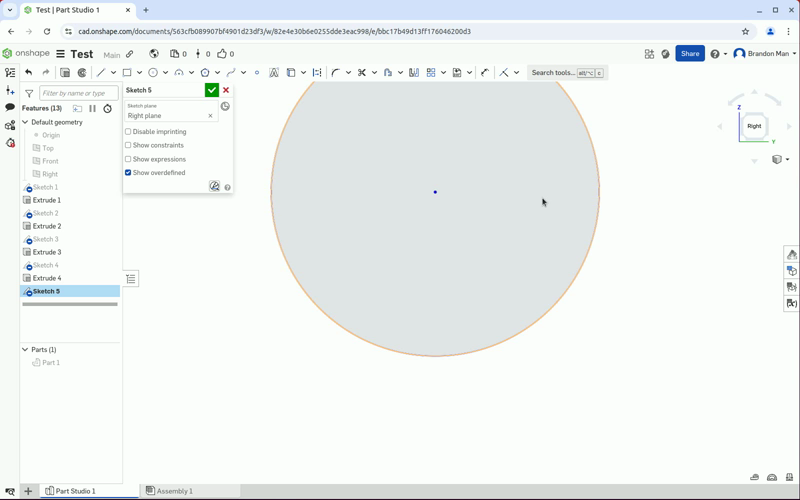
scroll(-6)
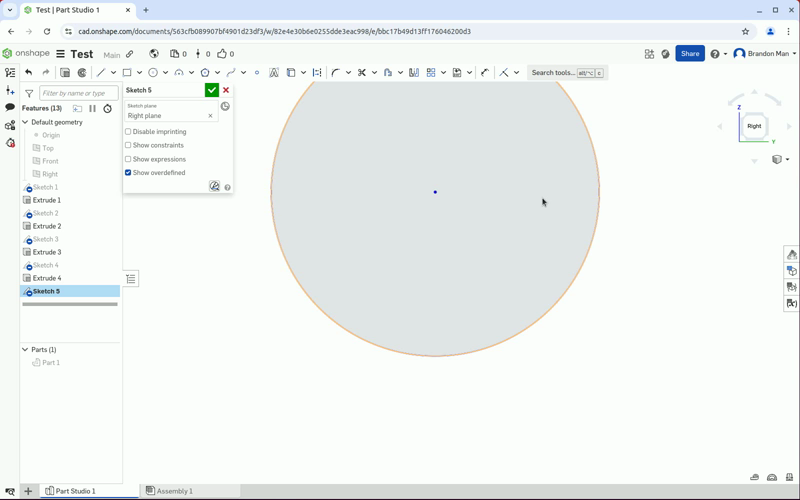
scroll(-6)
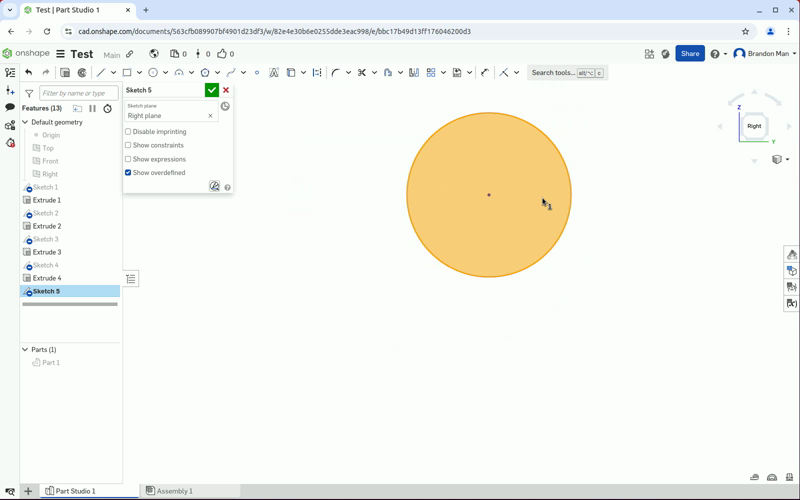
scroll(-6)
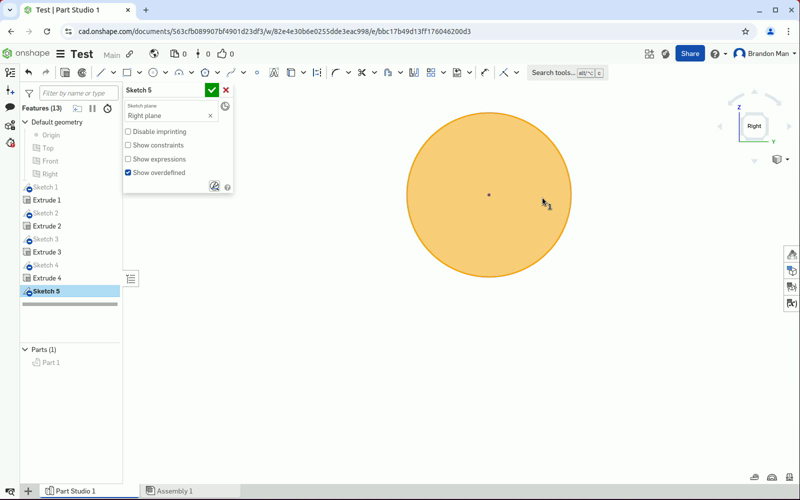
scroll(-6)
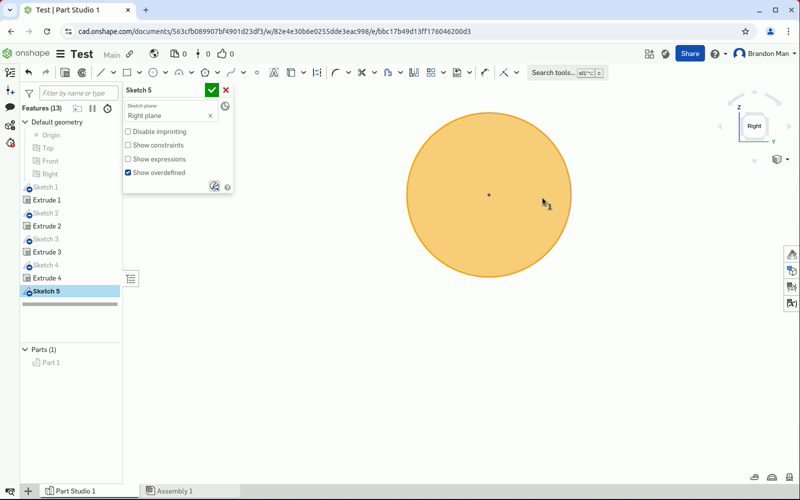
scroll(-6)
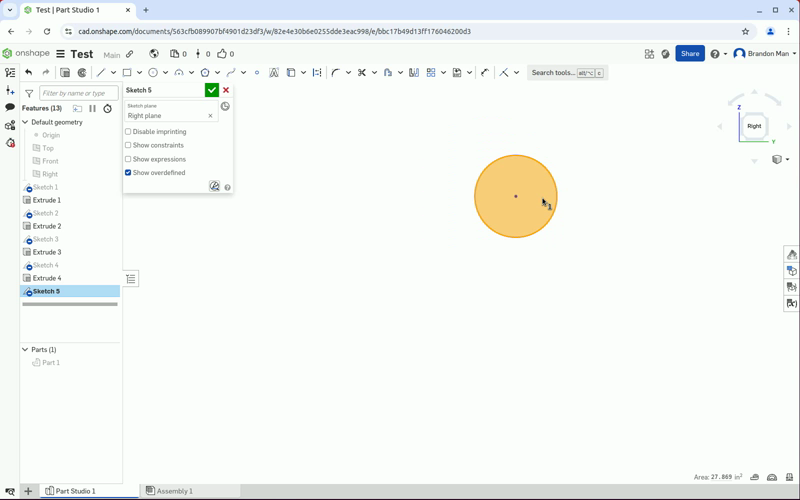
scroll(-6)
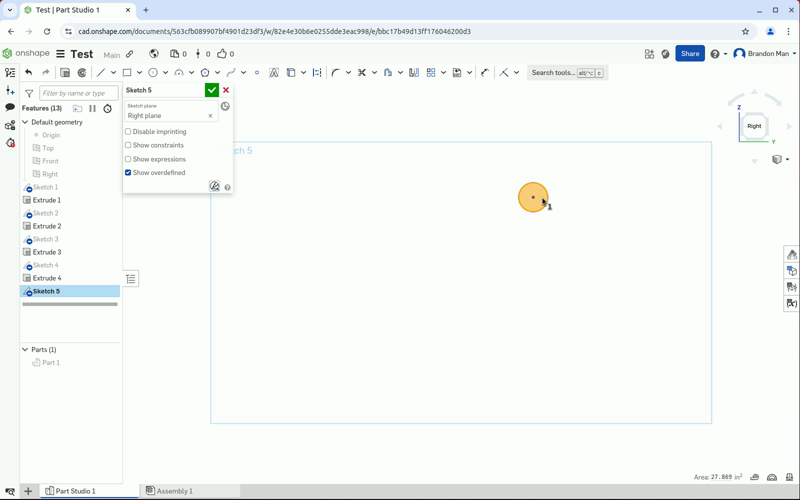
mouse_move(73, 352)
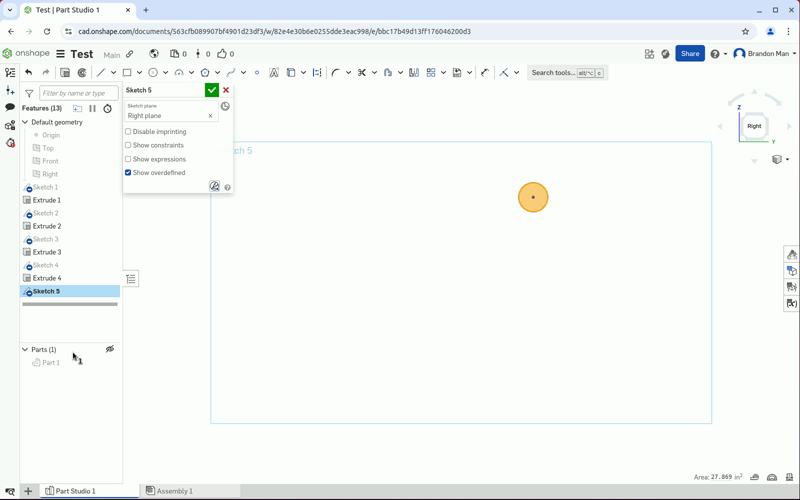
key(shift+y)
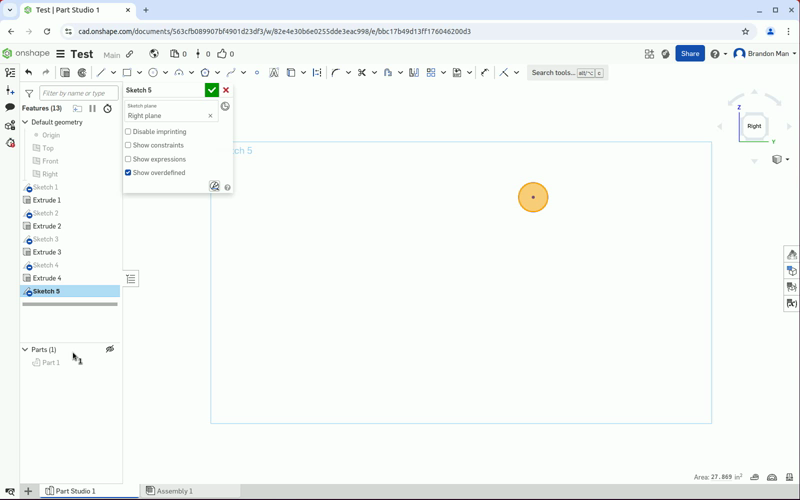
key(shift+e)
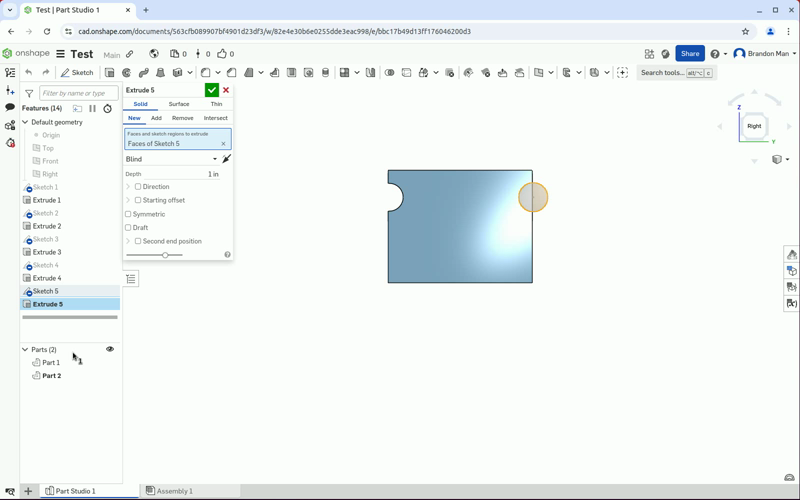
mouse_move(143, 106)
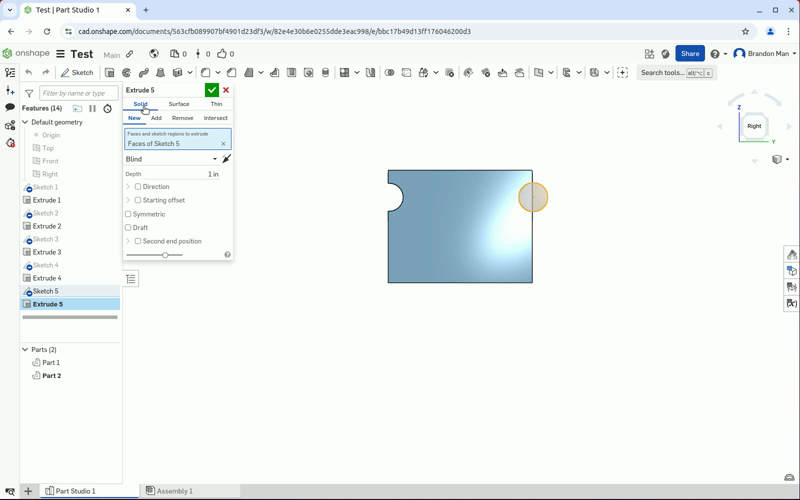
click(143, 106)
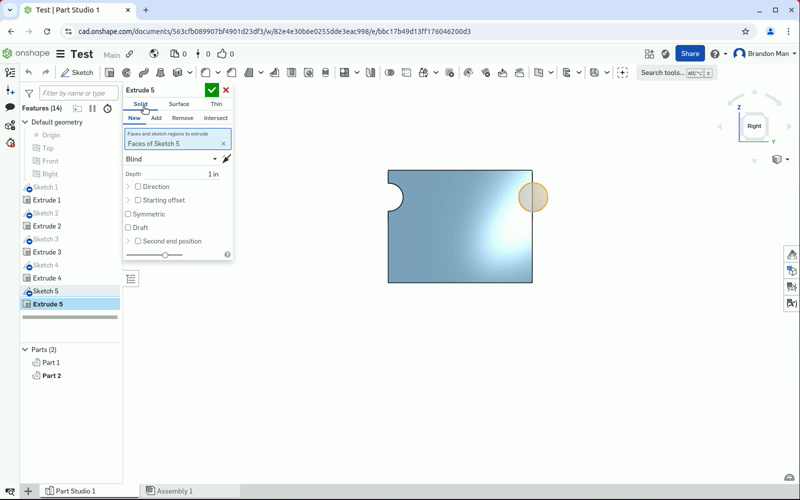
mouse_move(186, 120)
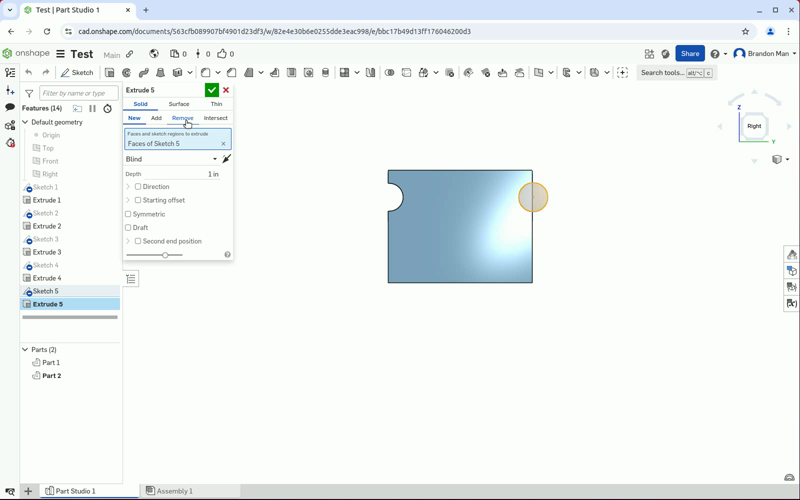
click(186, 120)
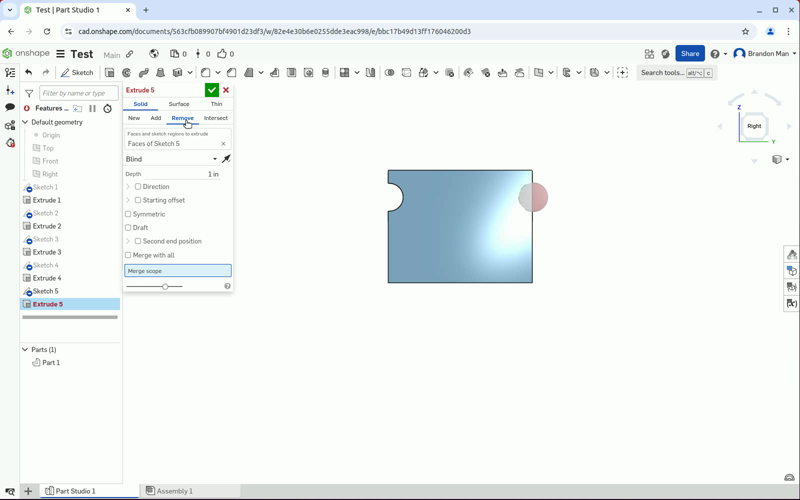
key(tab, 4)
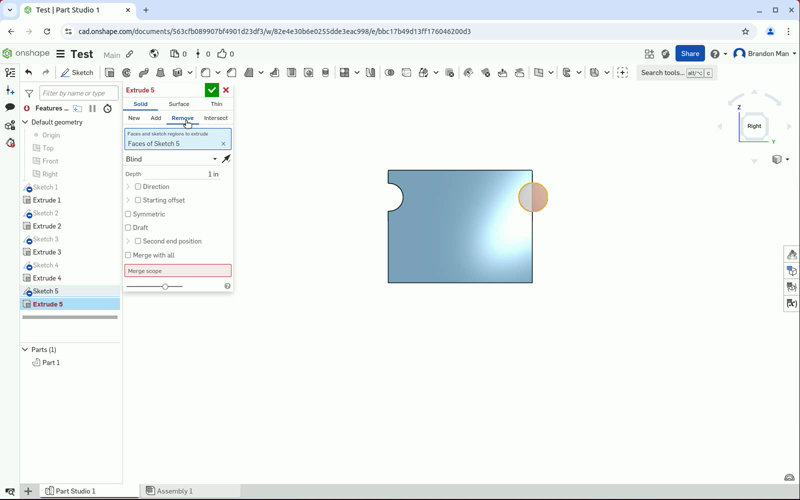
text(-34.662)
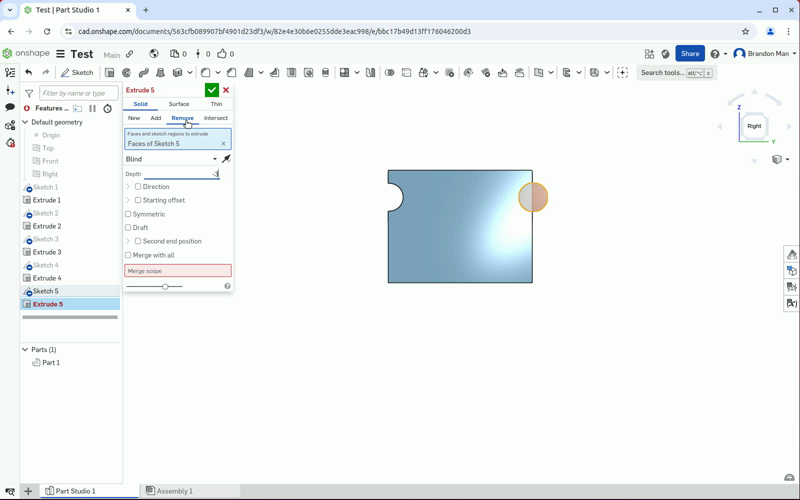
key(tab, 3)
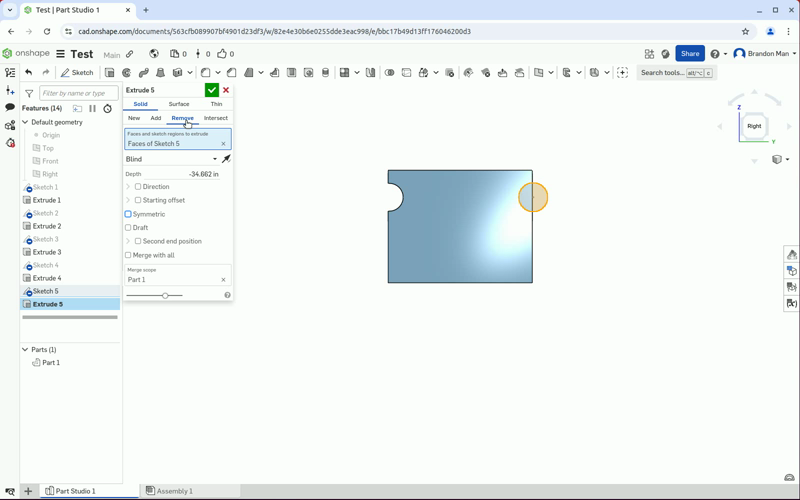
key(space)
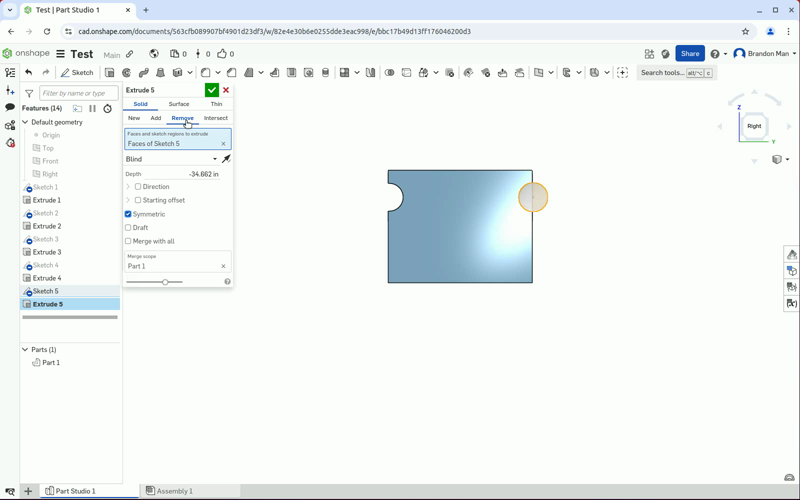
key(tab, 2)
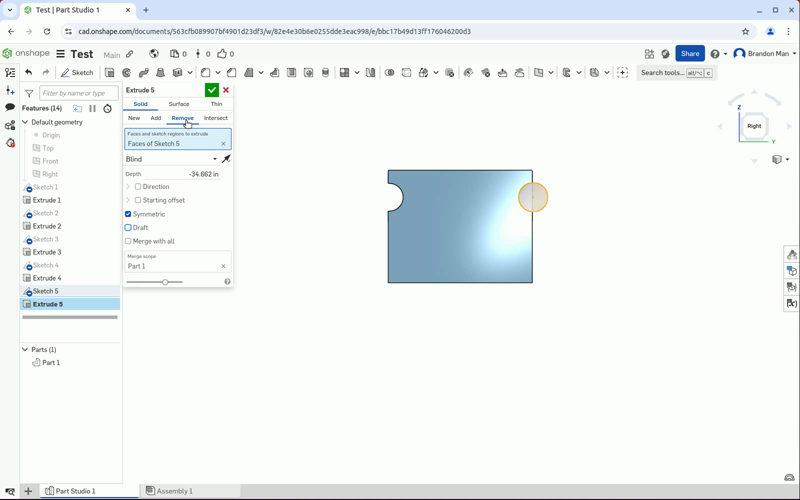
key(space)
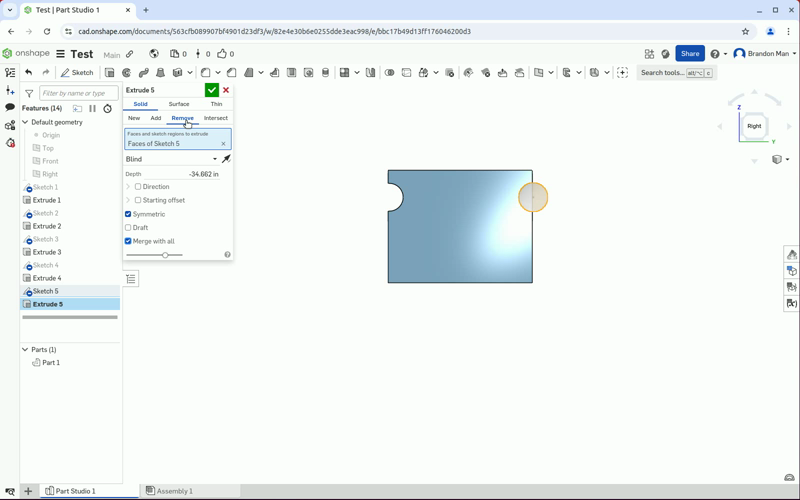
key(enter)
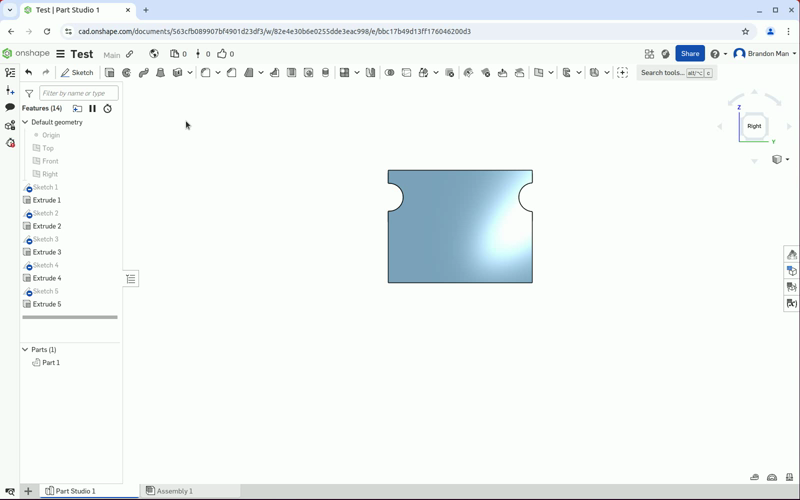
key(shift+h)
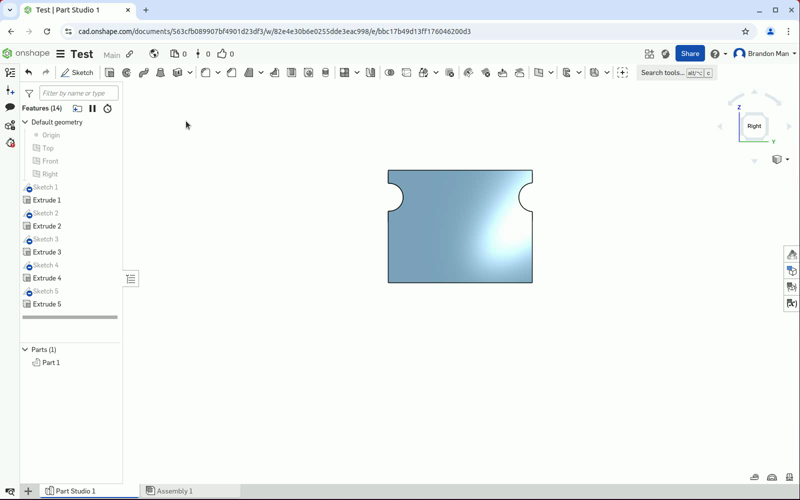
key(shift+h)
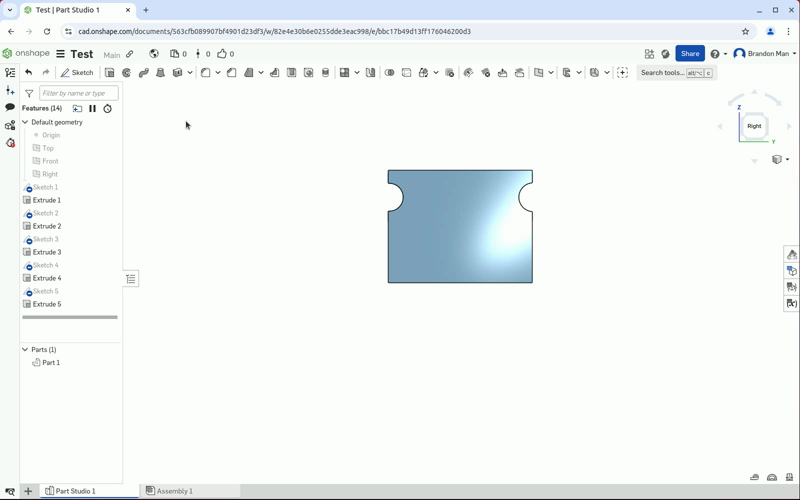
mouse_move(73, 189)
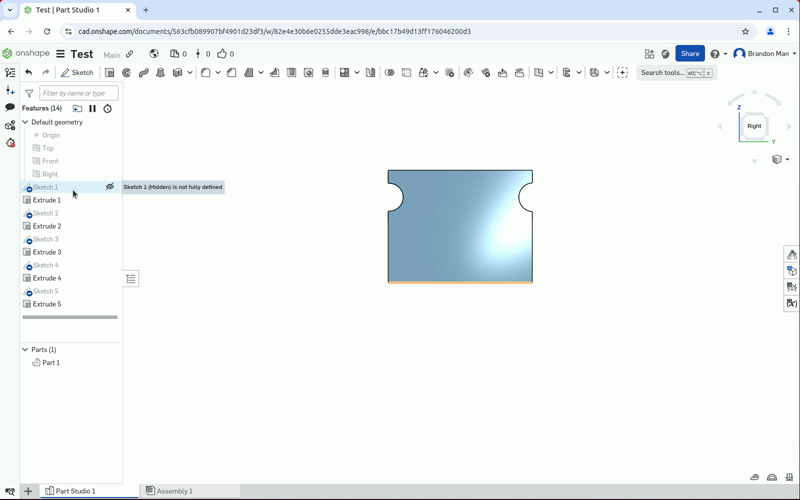
click(73, 189)
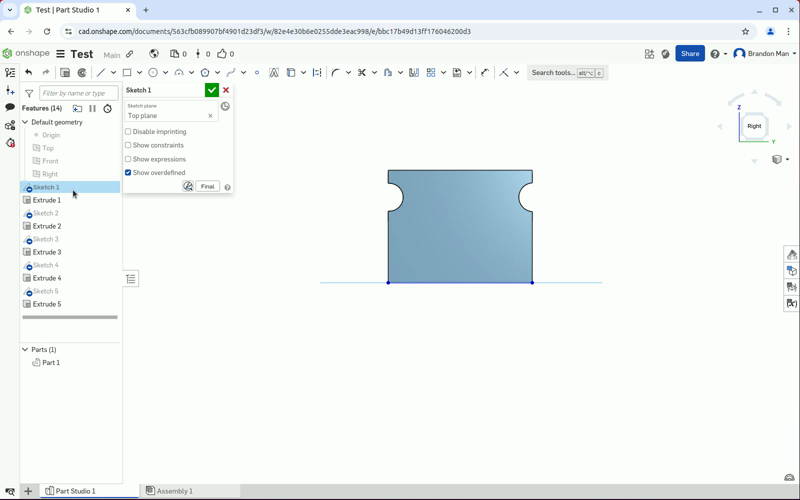
mouse_move(229, 92)
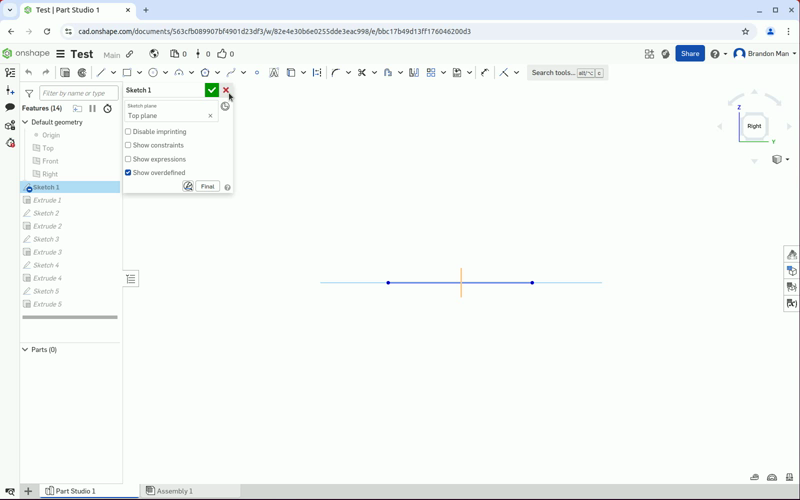
click(229, 92)
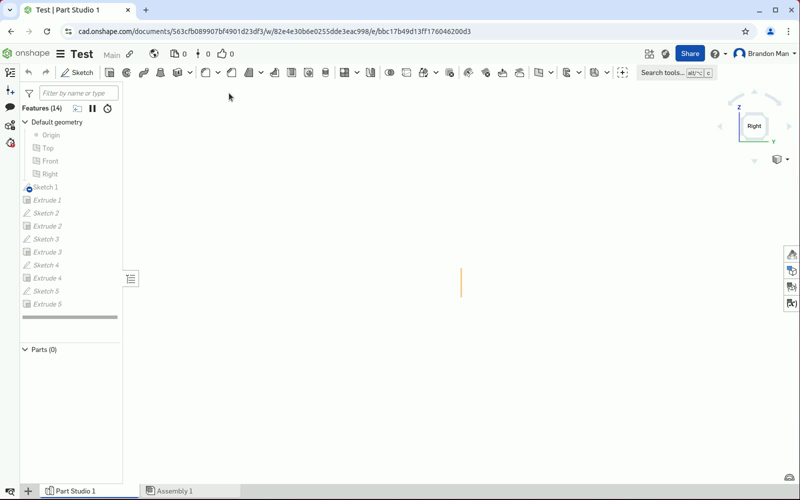
mouse_move(73, 352)
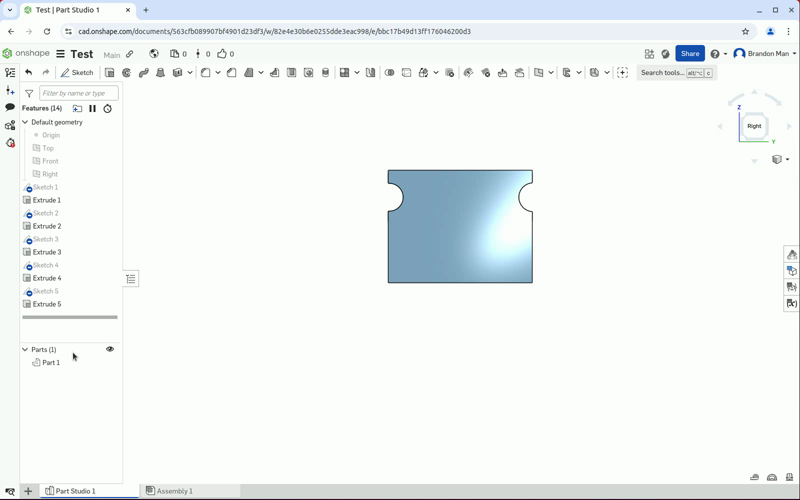
key(y)
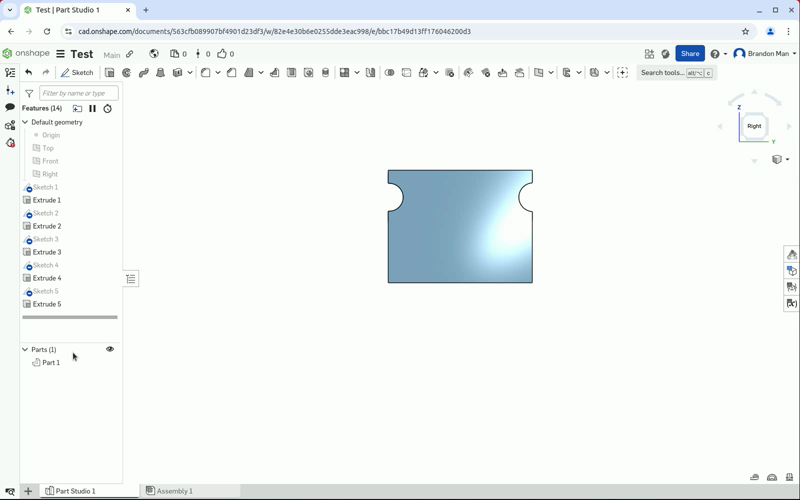
key(shift+p)
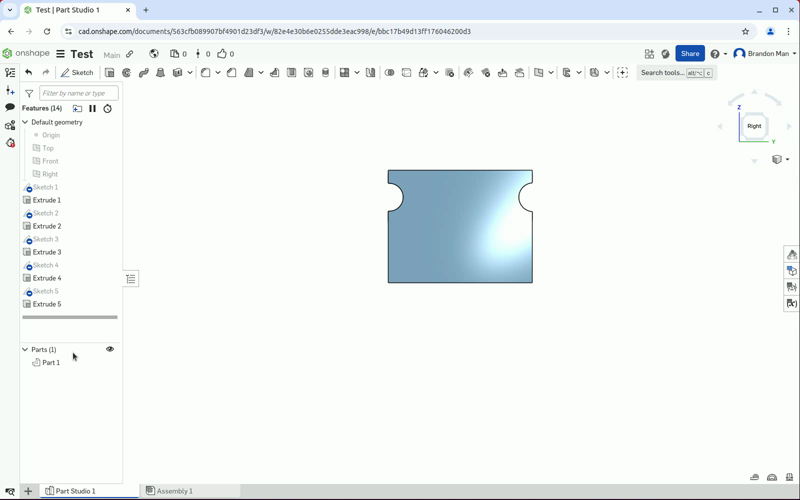
key(space)
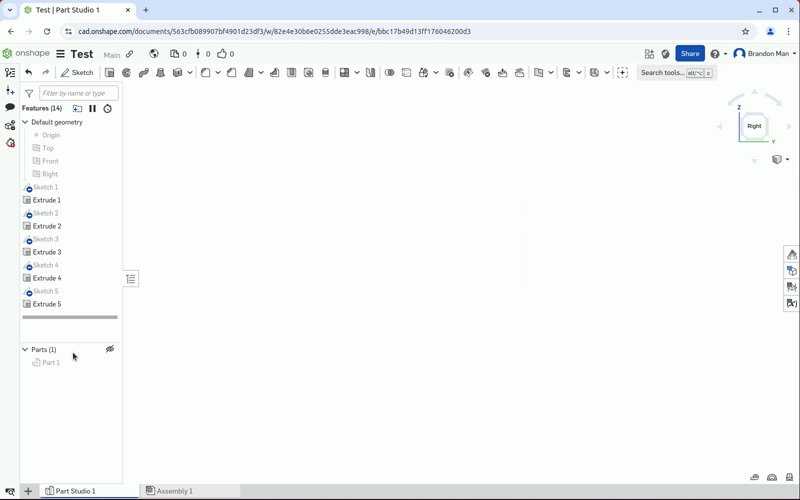
key_down(shift)
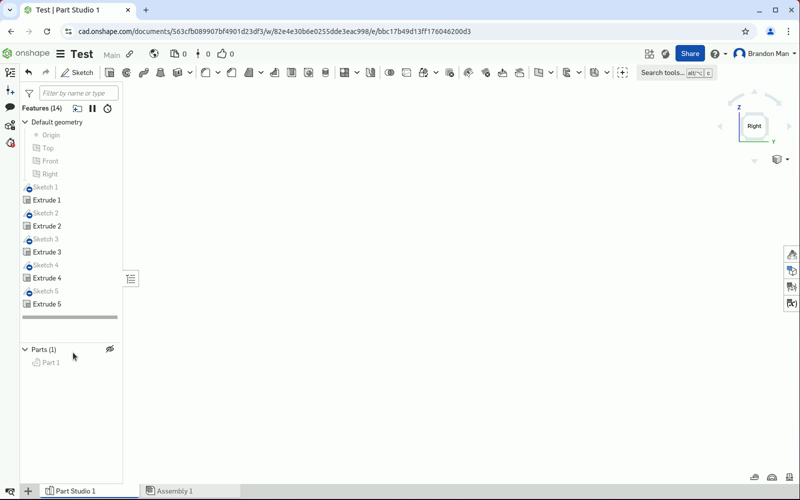
key(right)
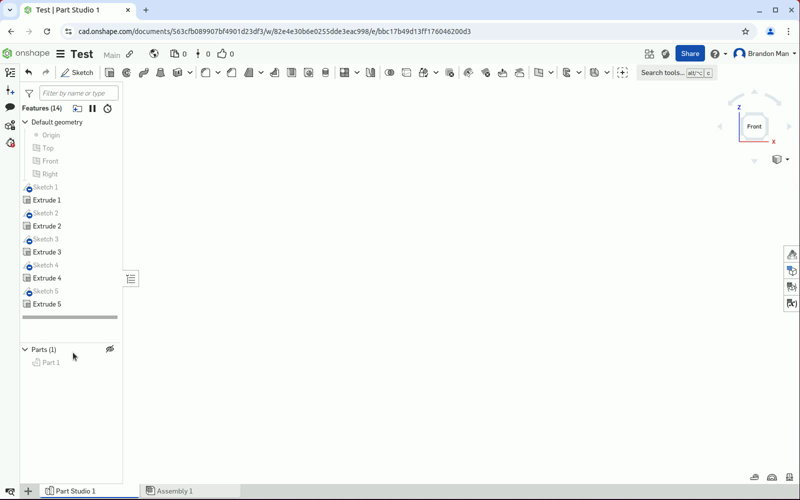
key_up(shift)
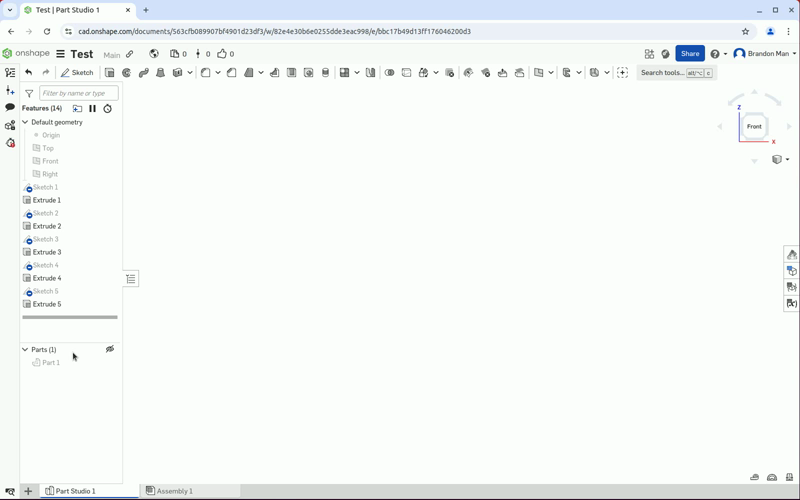
mouse_move(73, 352)
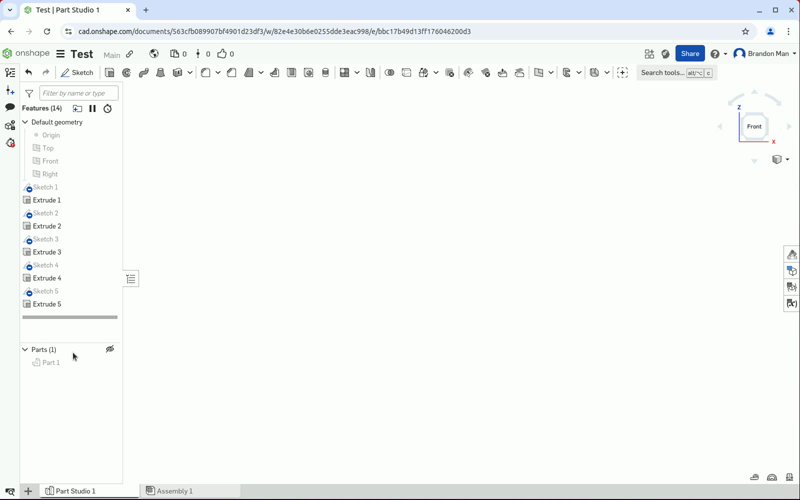
key(shift+y)
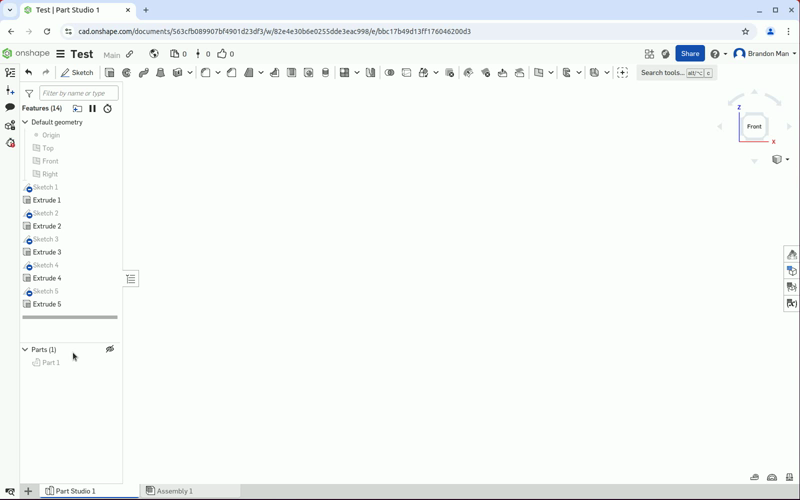
key(shift+s)
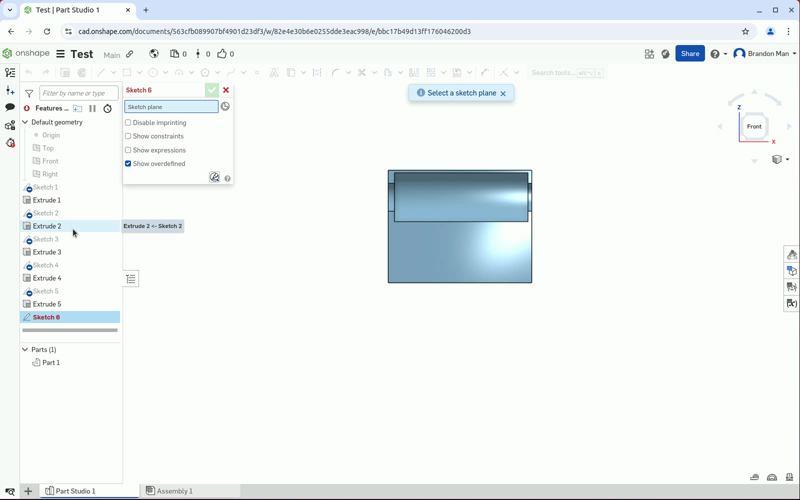
scroll(3)
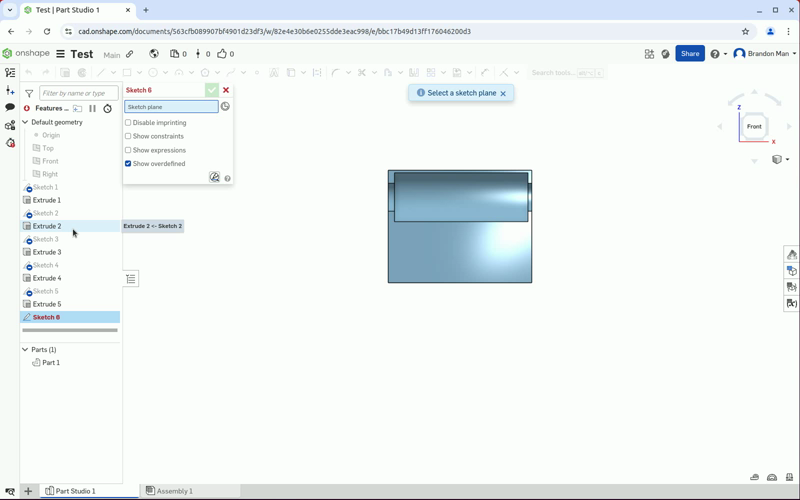
mouse_move(73, 163)
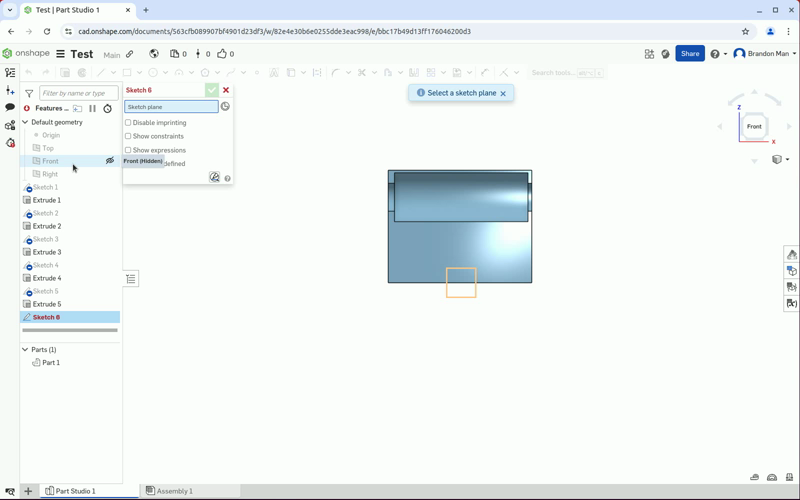
click(73, 163)
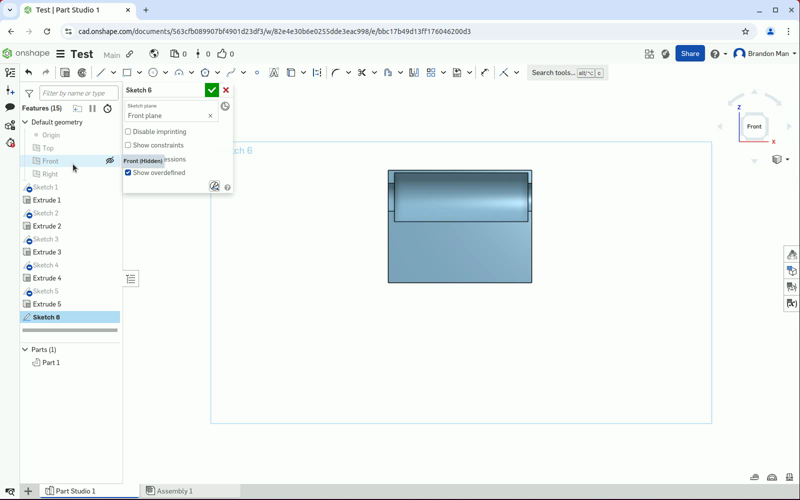
mouse_move(73, 352)
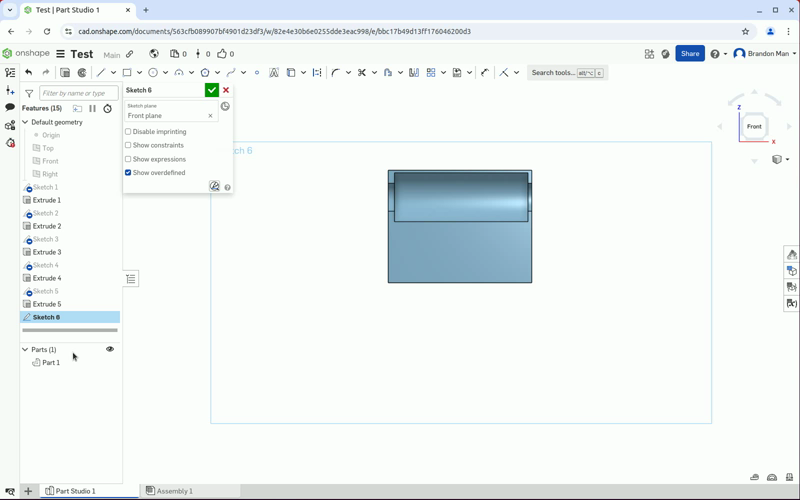
key(y)
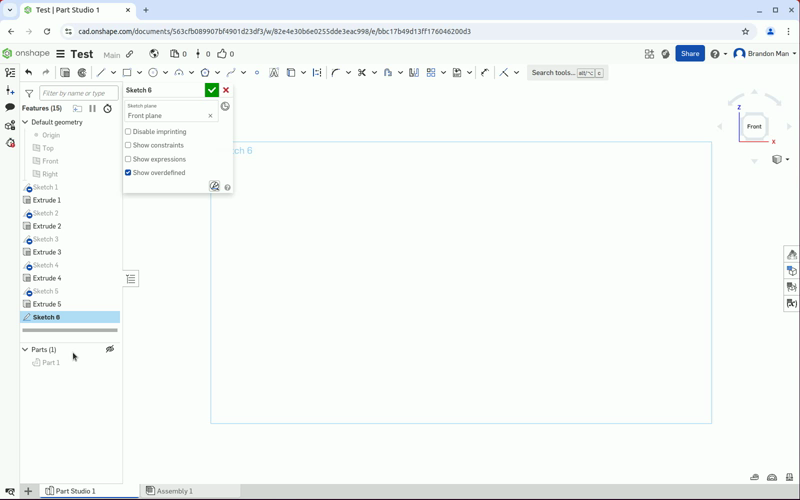
key(c)
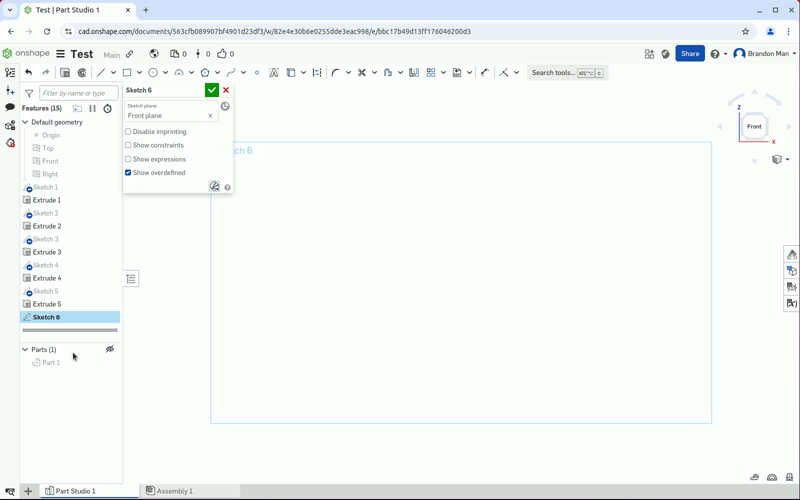
key_down(shift)
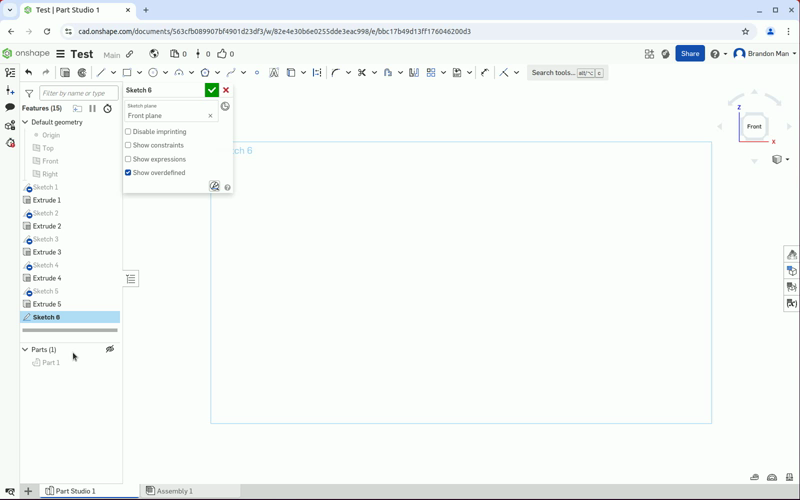
mouse_move(389, 255)
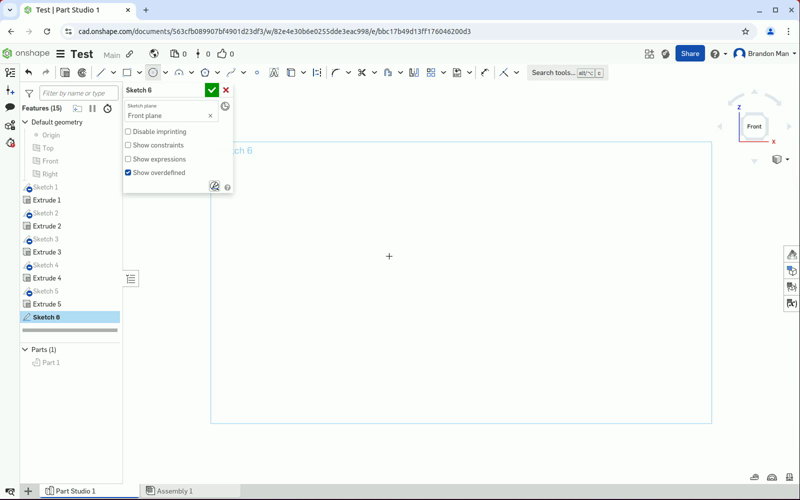
click(389, 255)
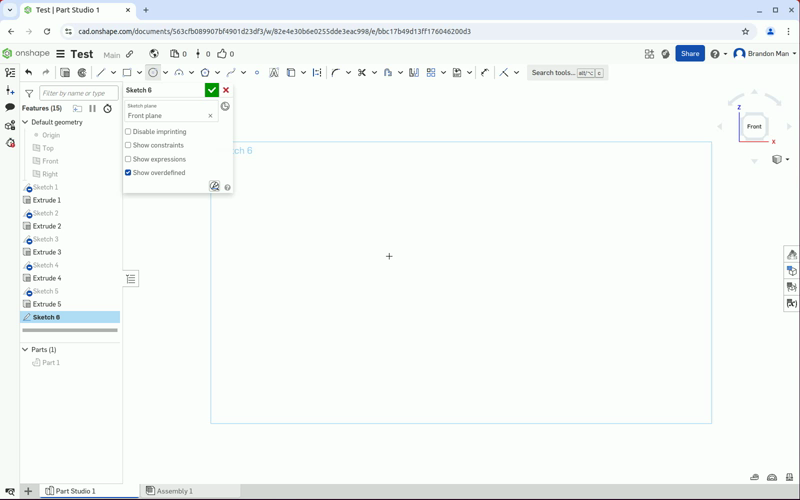
key_up(shift)
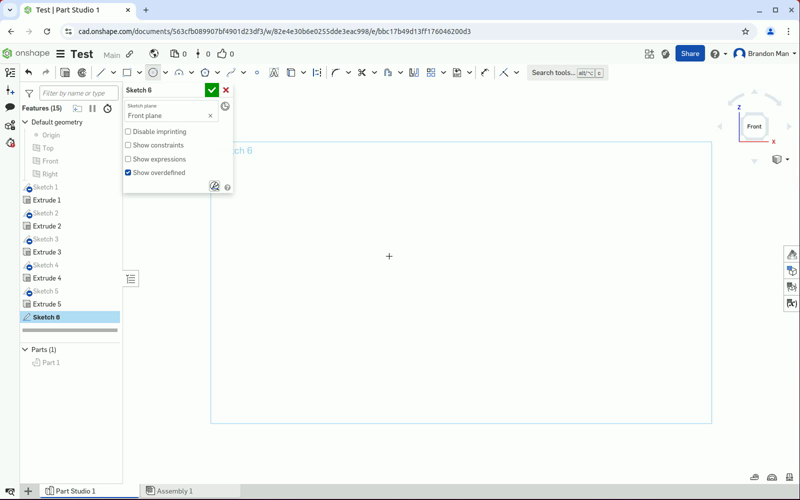
mouse_move(403, 255)
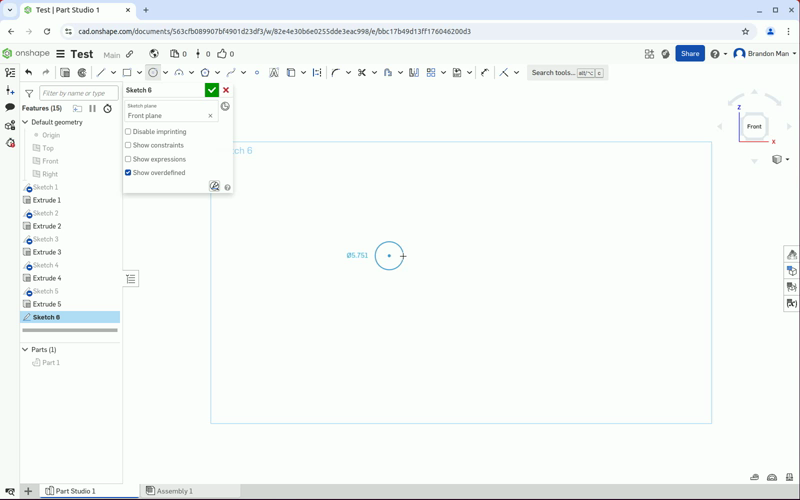
click(403, 255)
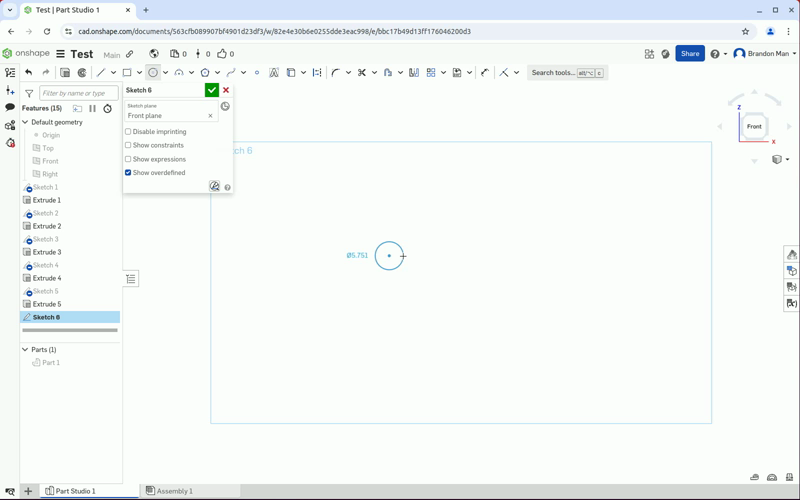
key(esc)
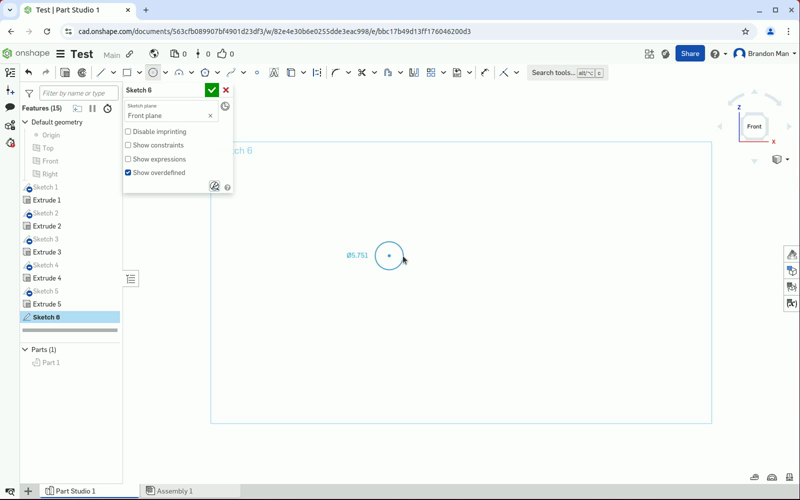
mouse_move(383, 244)
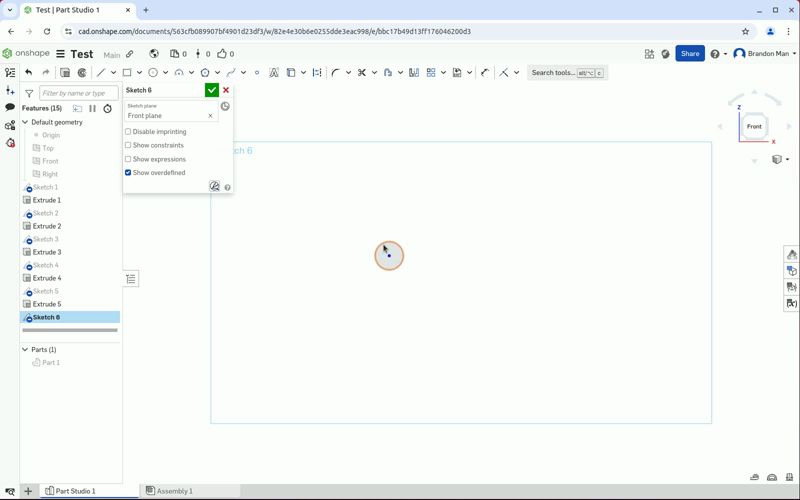
scroll(6)
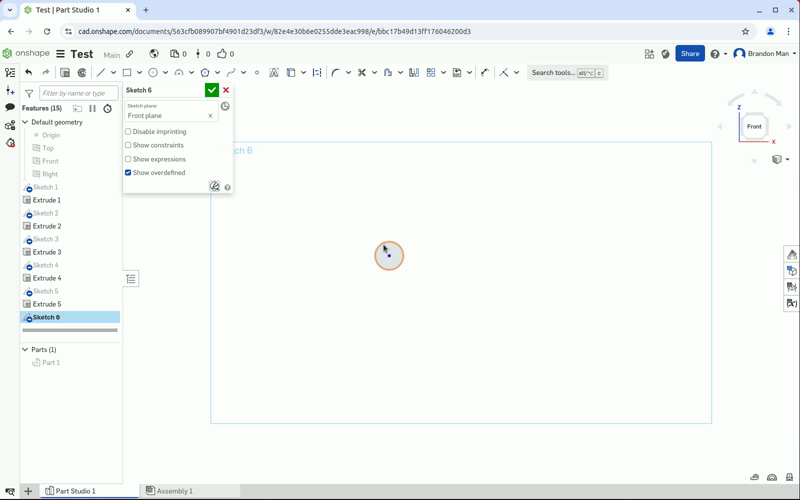
scroll(6)
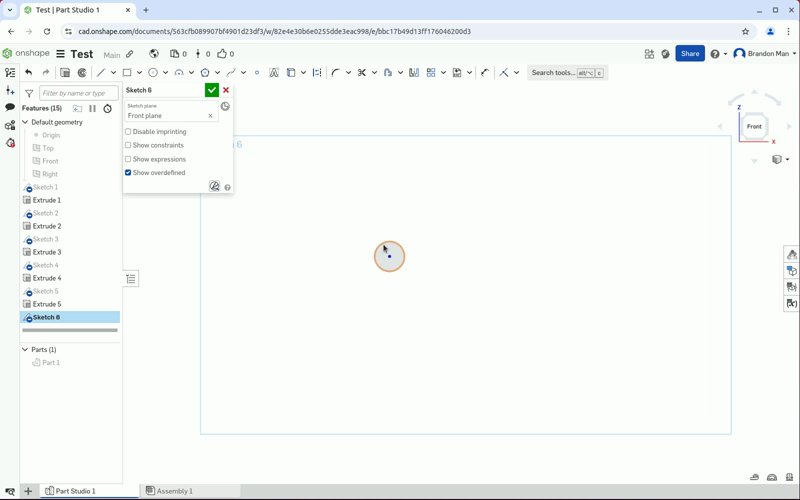
scroll(6)
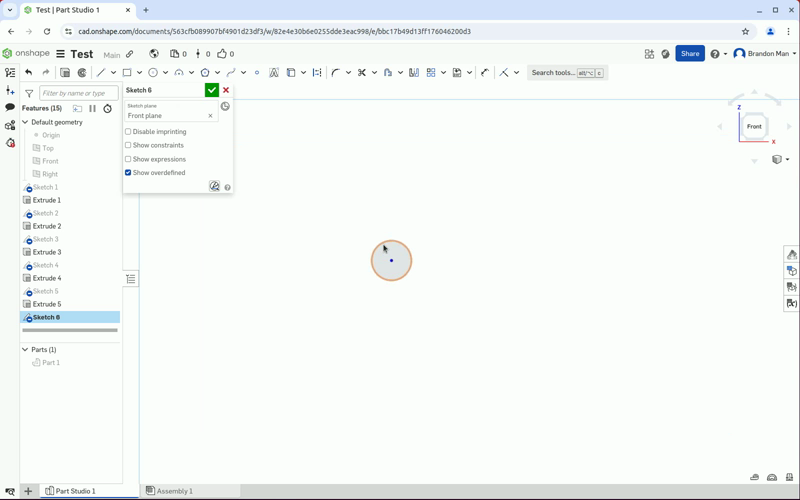
scroll(6)
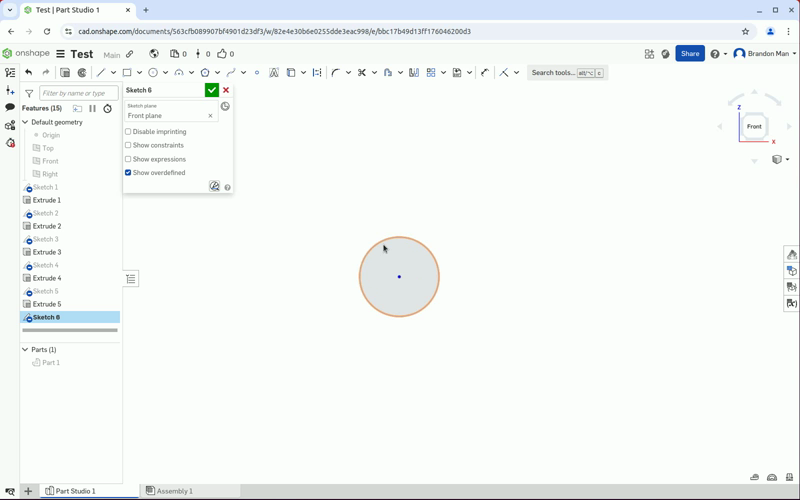
scroll(6)
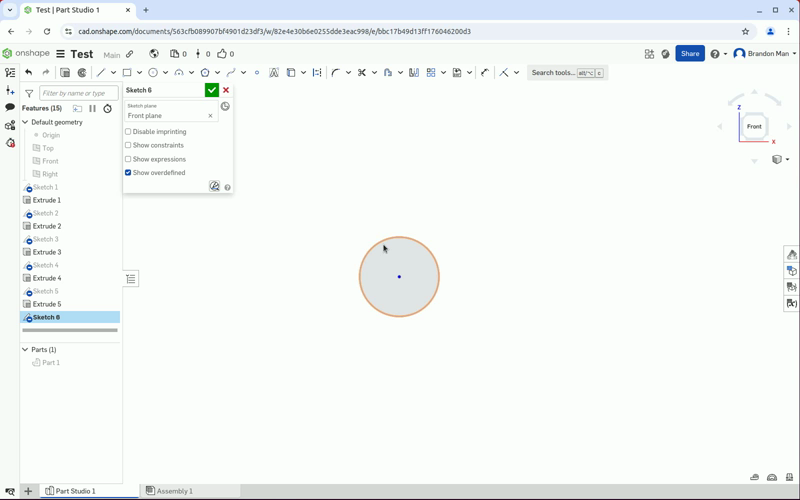
scroll(6)
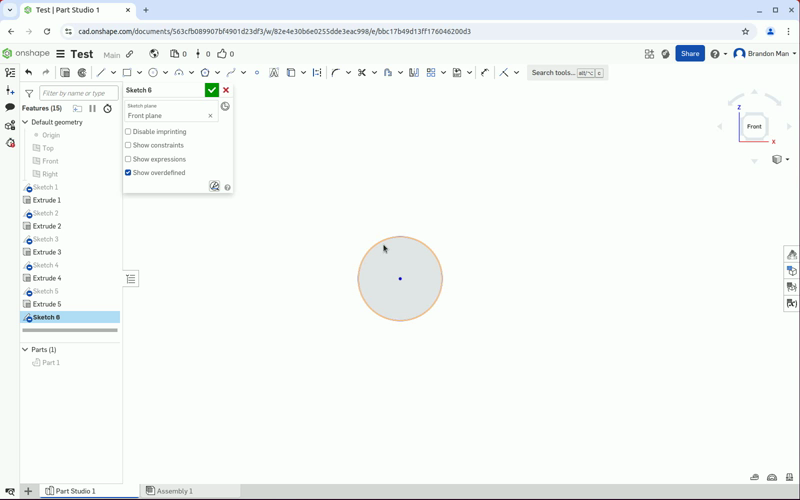
scroll(6)
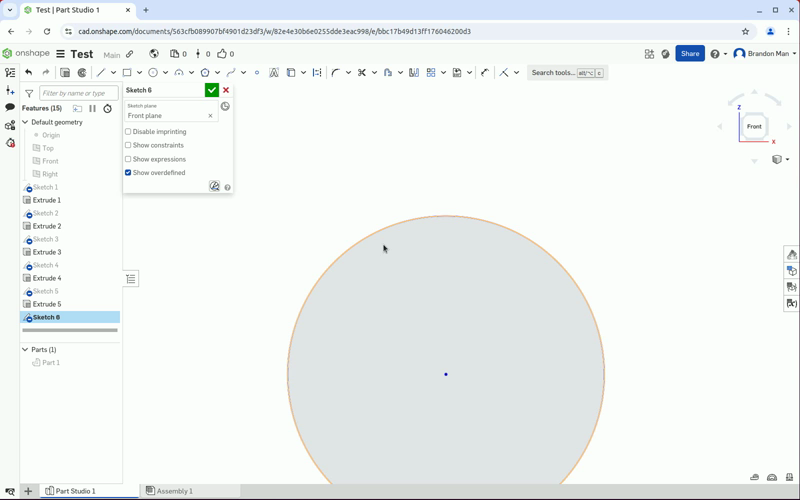
click(383, 244)
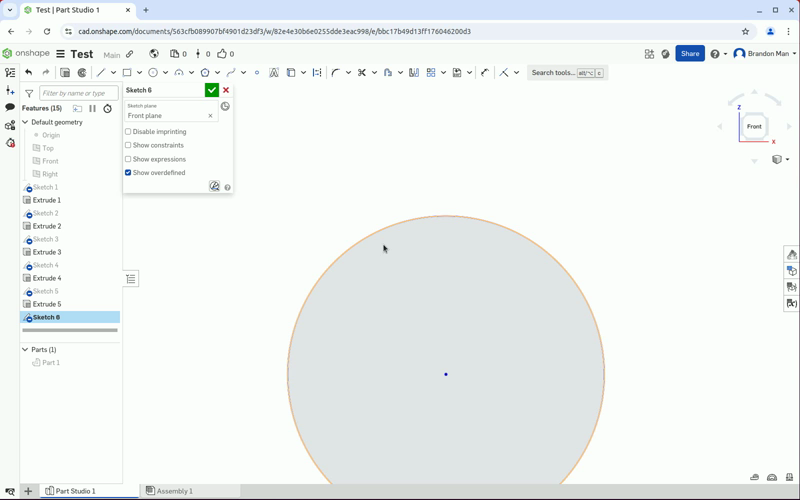
scroll(-6)
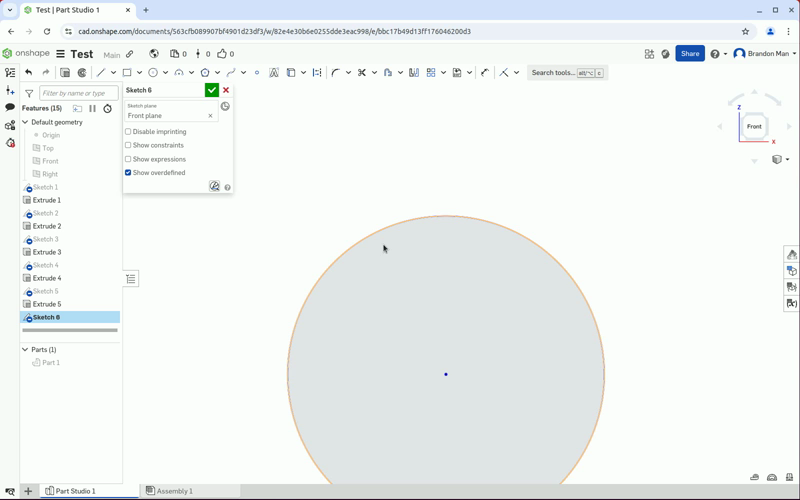
scroll(-6)
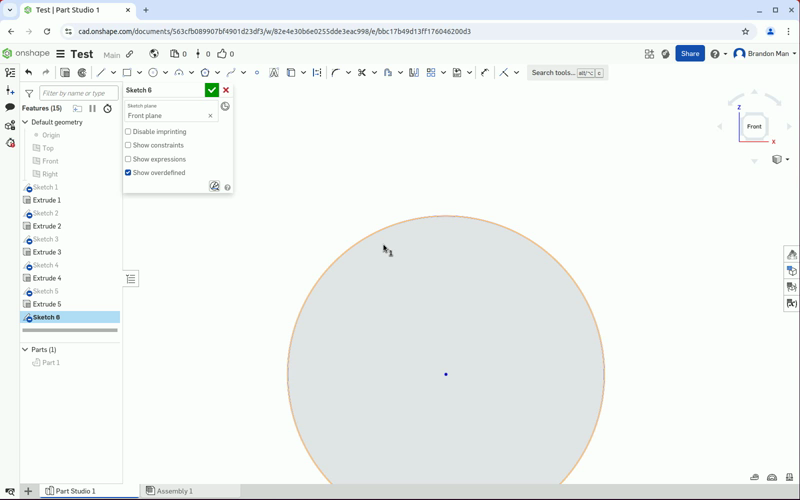
scroll(-6)
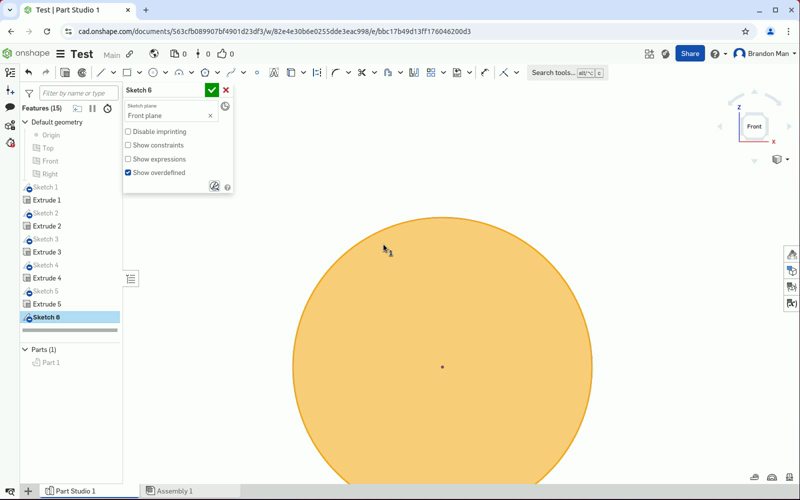
scroll(-6)
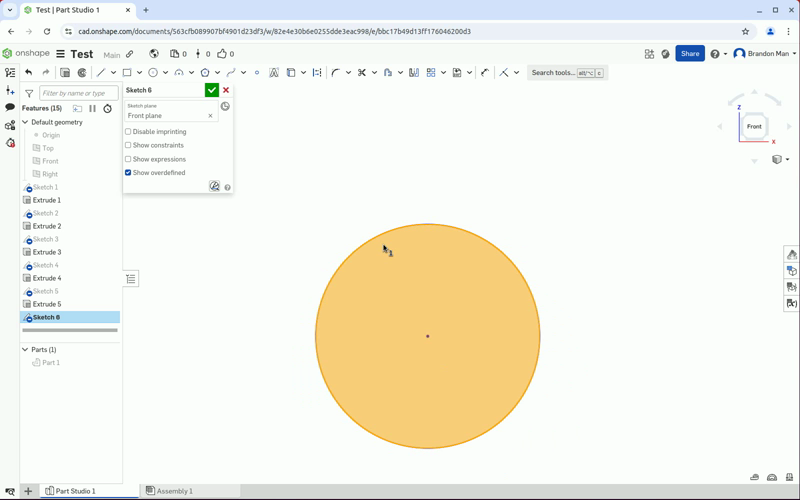
scroll(-6)
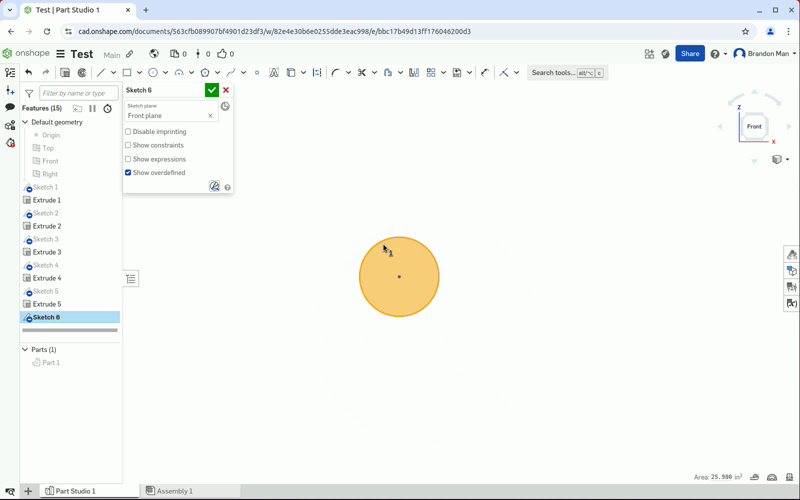
scroll(-6)
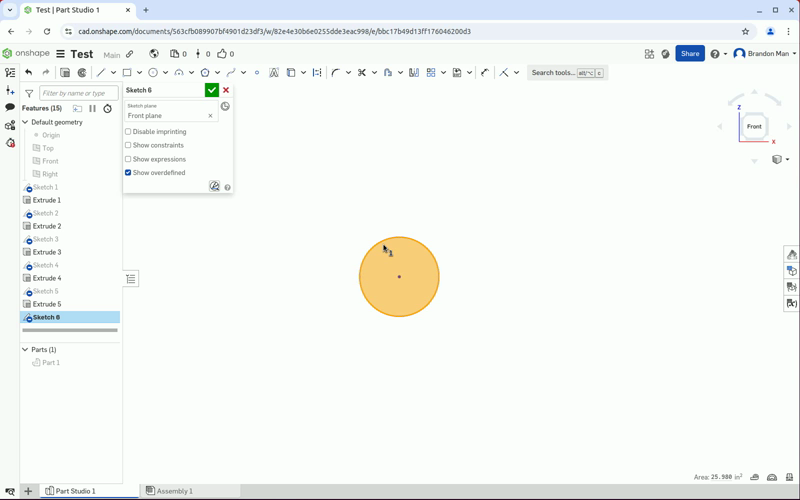
scroll(-6)
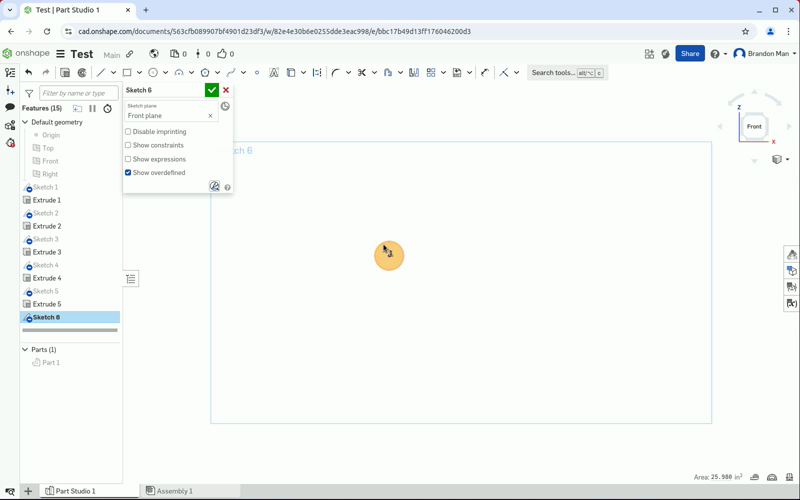
mouse_move(73, 352)
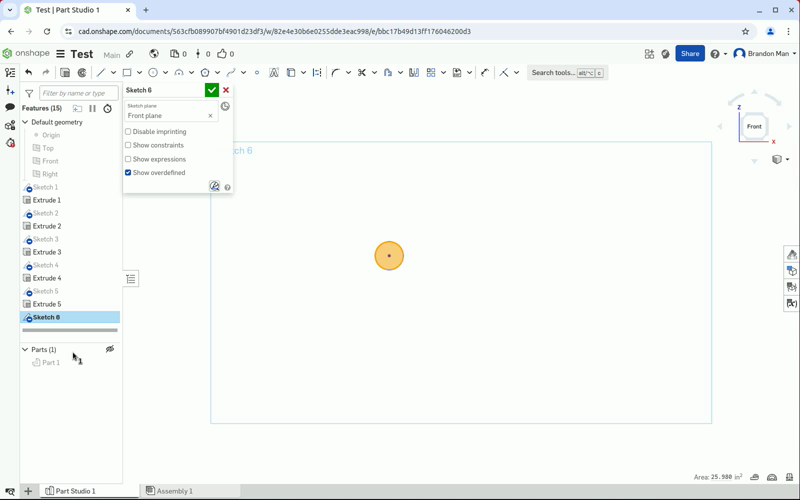
key(shift+y)
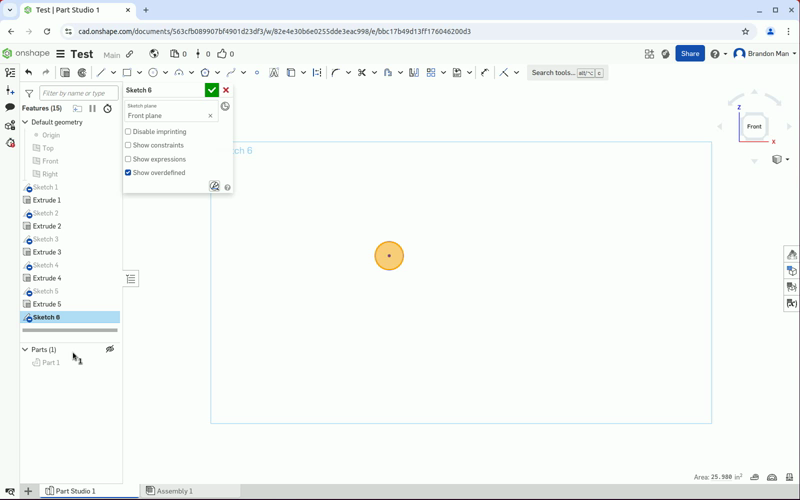
key(shift+e)
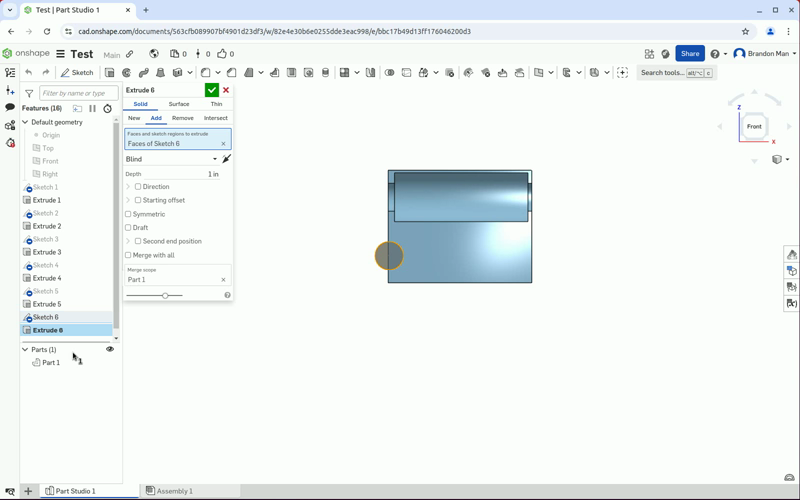
mouse_move(143, 106)
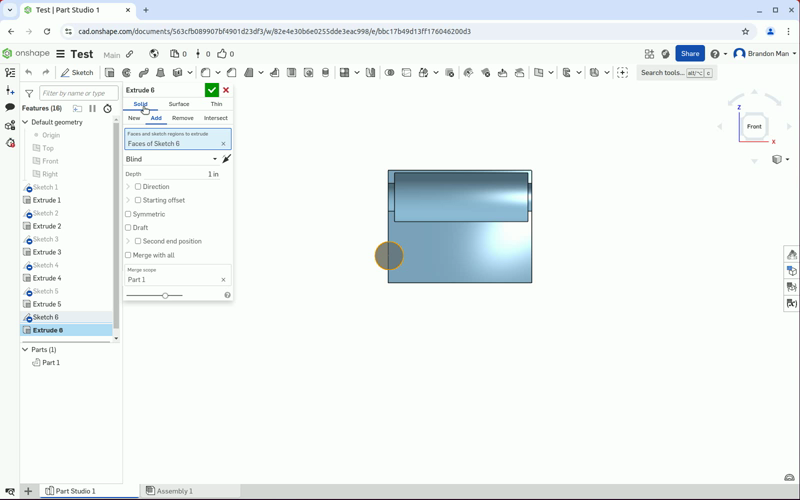
click(143, 106)
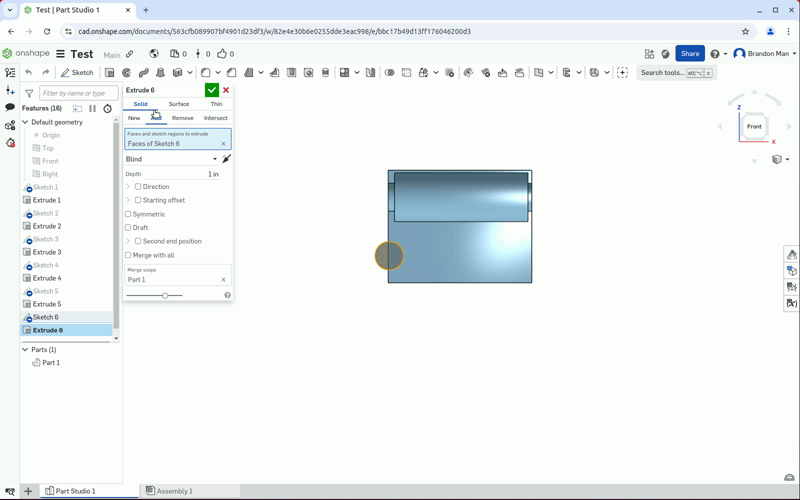
mouse_move(186, 120)
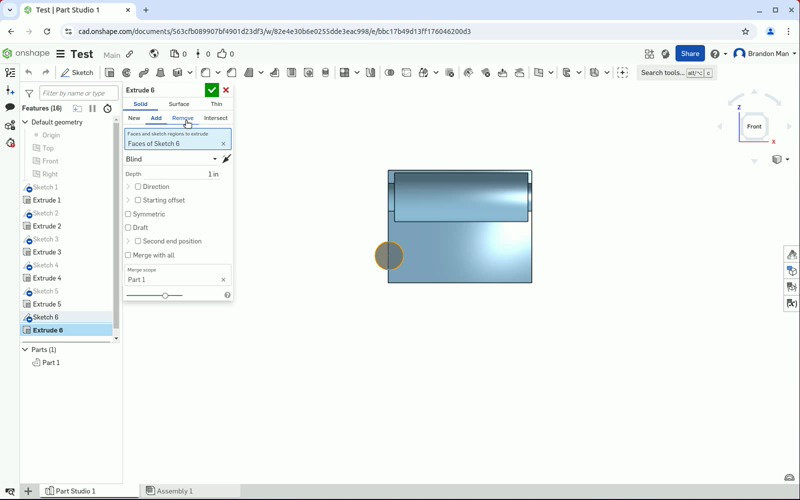
click(186, 120)
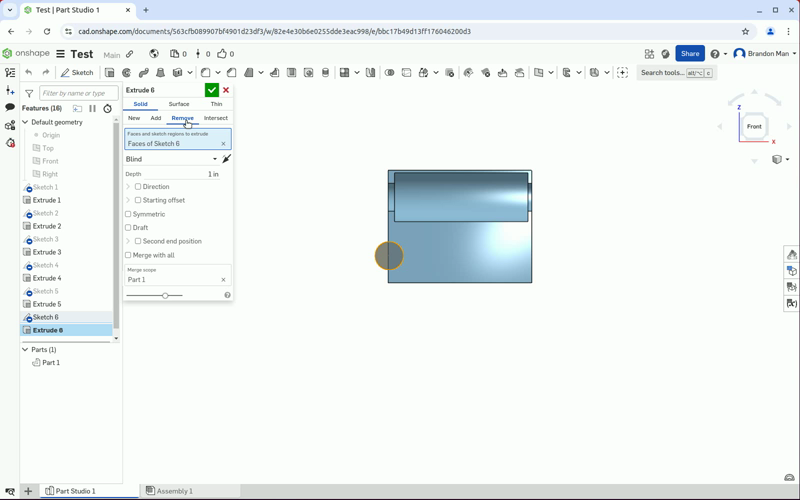
key(tab, 4)
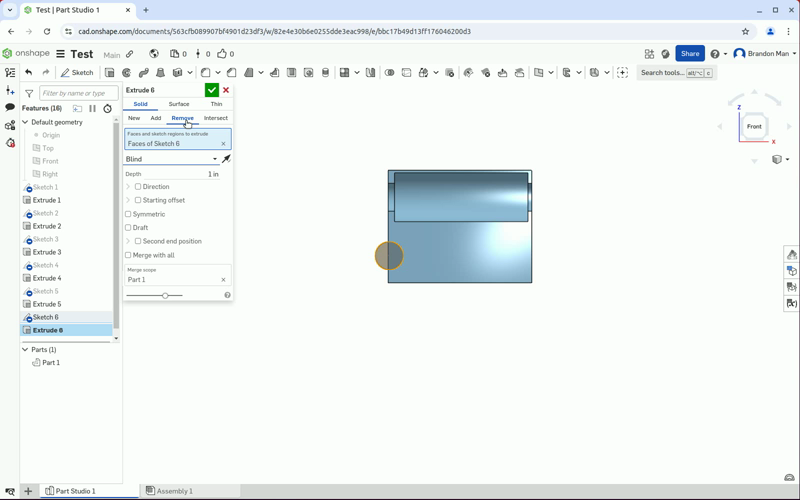
text(37.07)
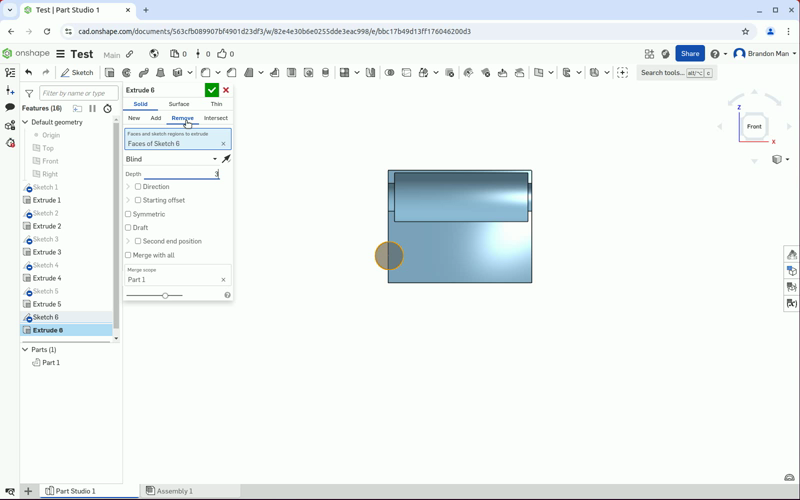
key(tab, 3)
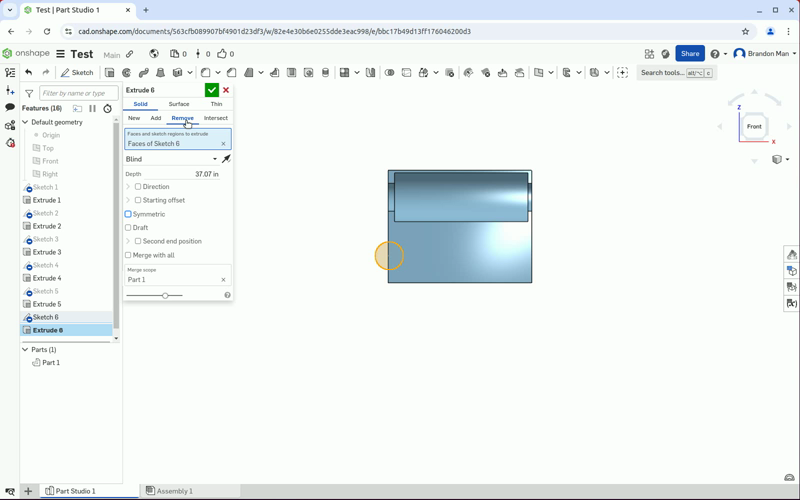
key(space)
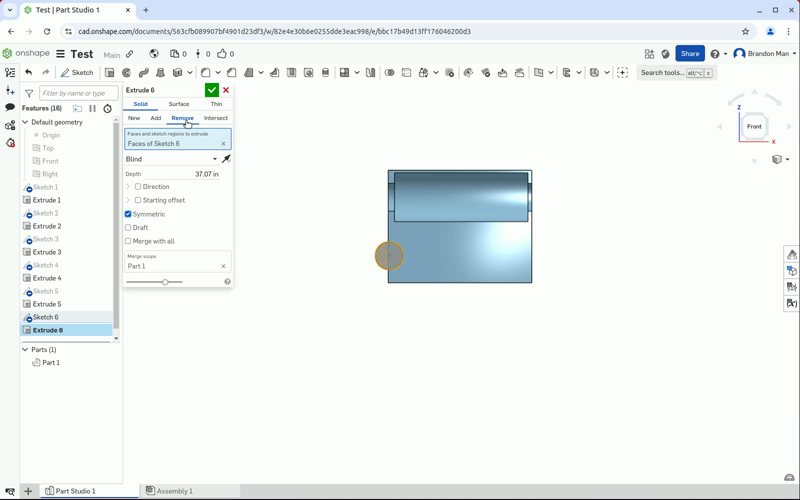
key(tab, 2)
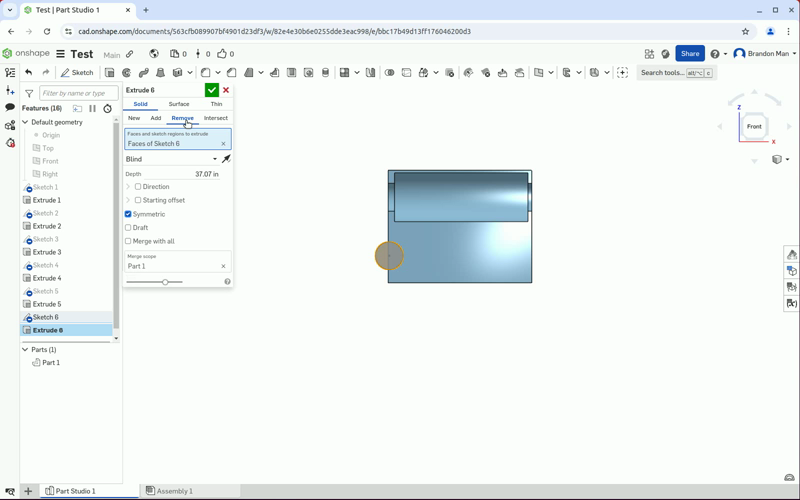
key(space)
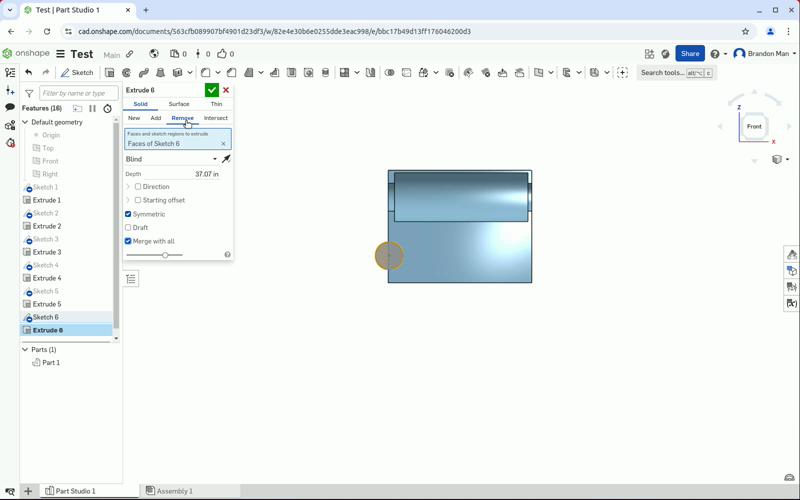
key(enter)
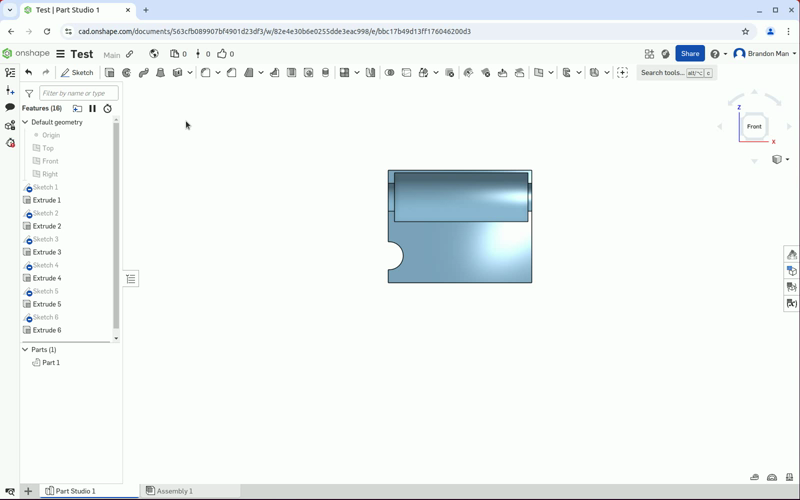
key(shift+h)
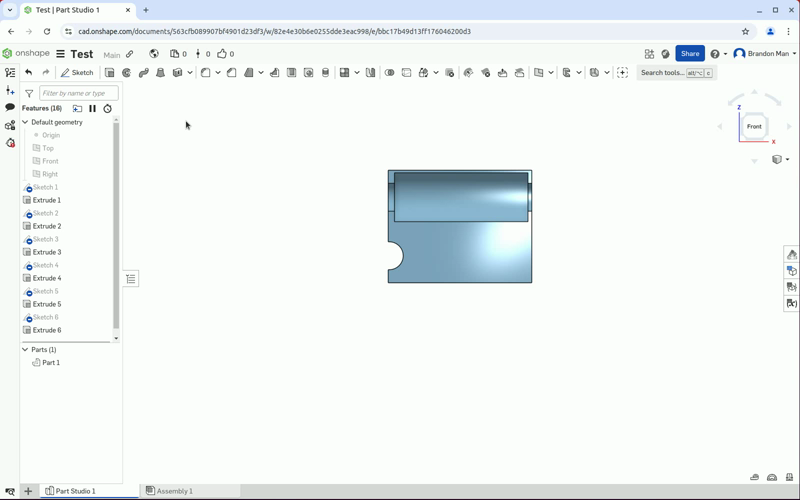
key(shift+h)
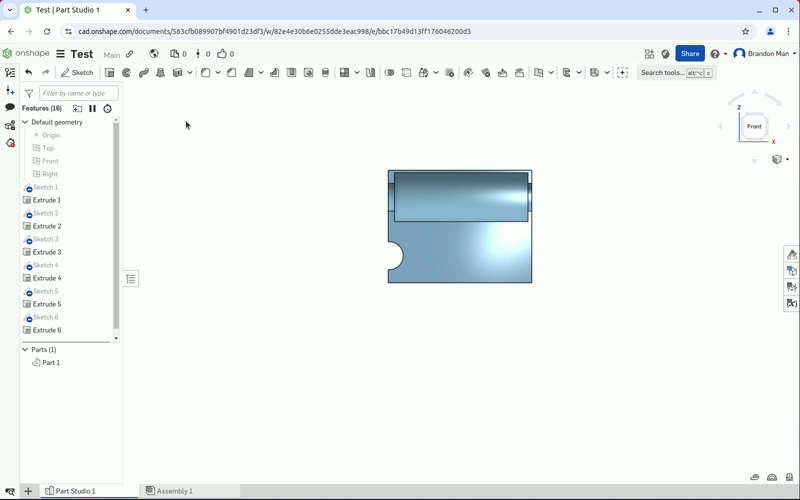
mouse_move(69, 189)
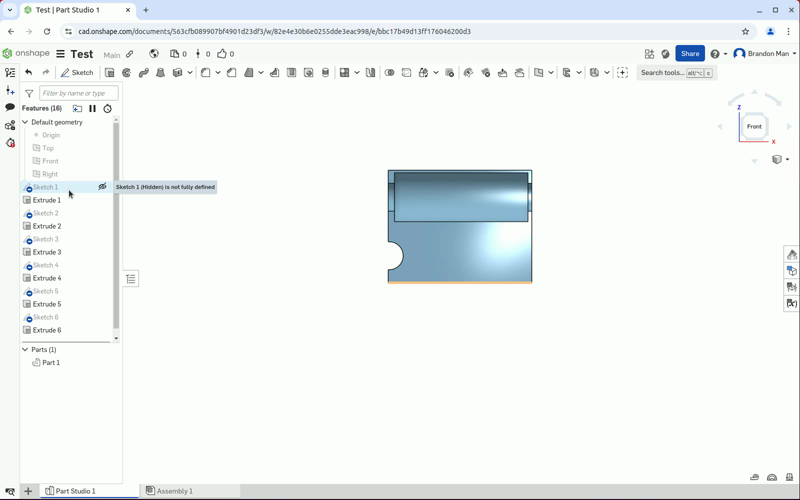
click(69, 189)
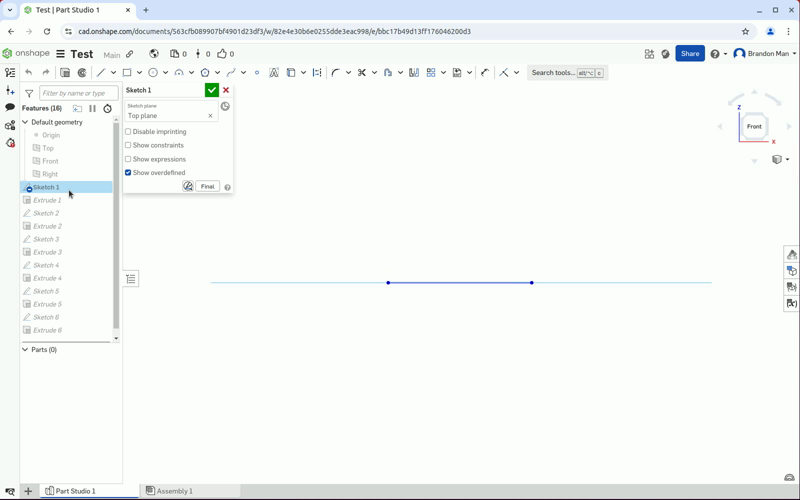
mouse_move(229, 92)
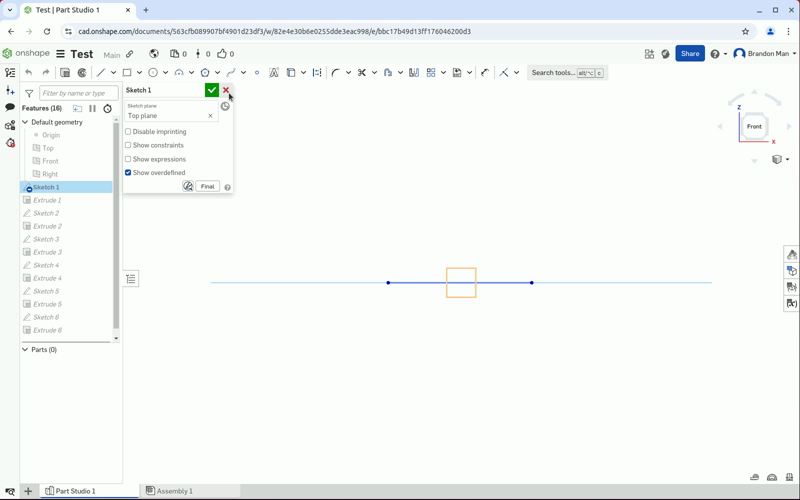
click(229, 92)
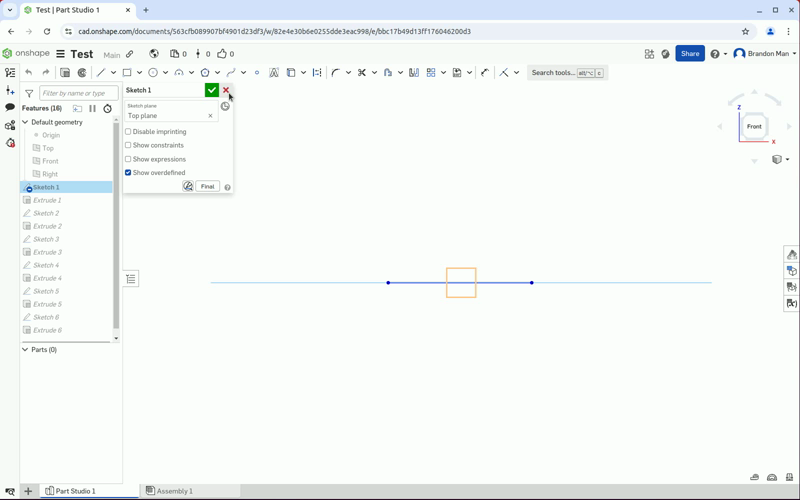
key(shift+s)
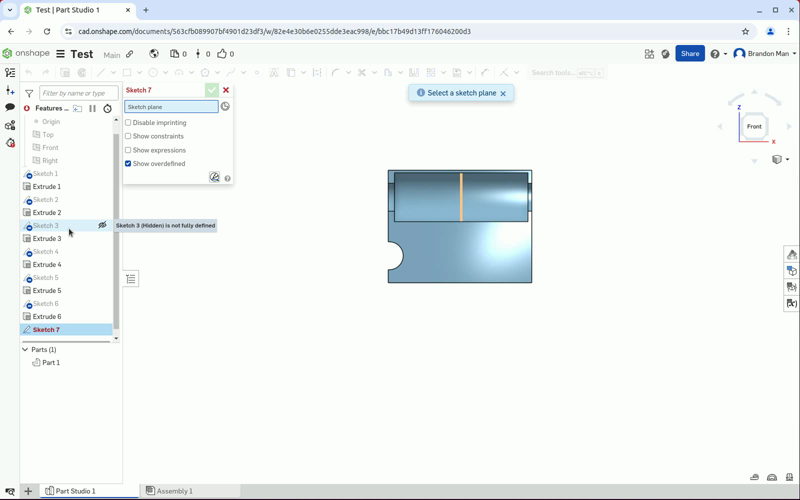
scroll(3)
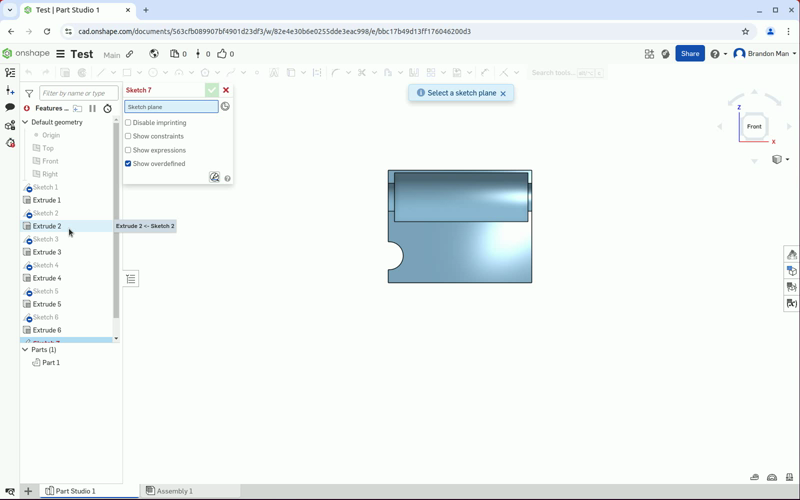
mouse_move(69, 163)
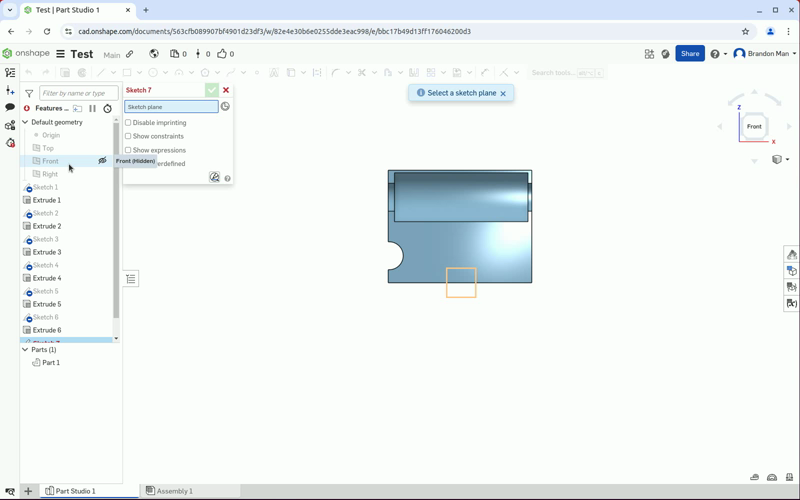
click(69, 163)
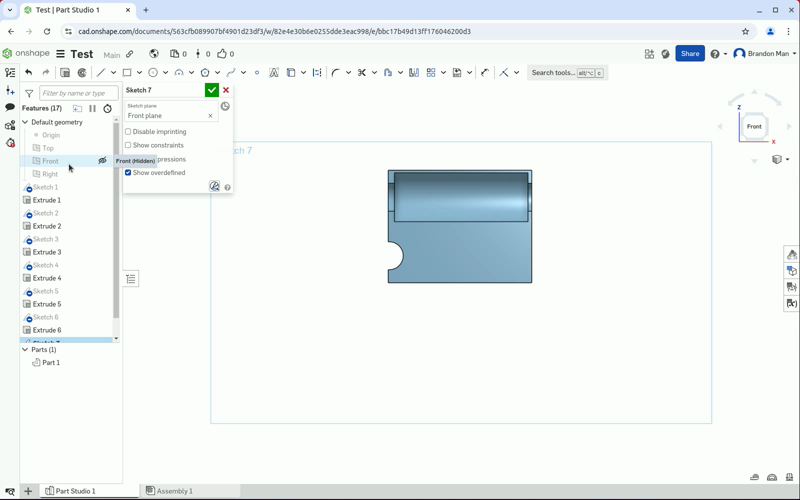
mouse_move(73, 352)
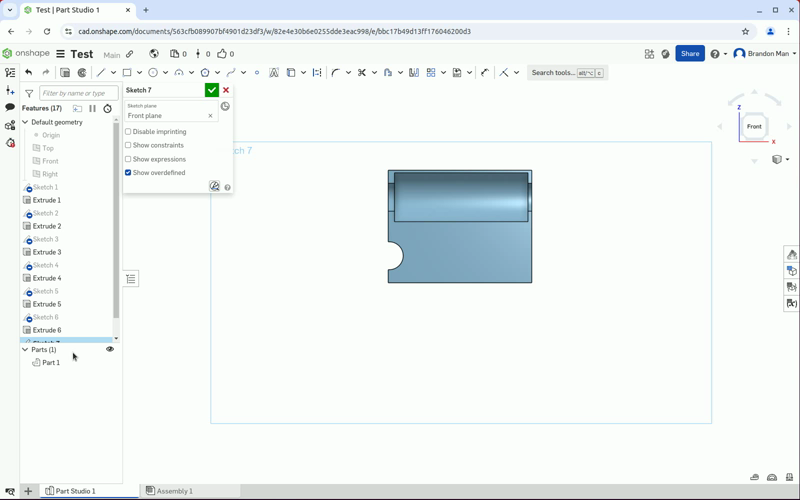
key(y)
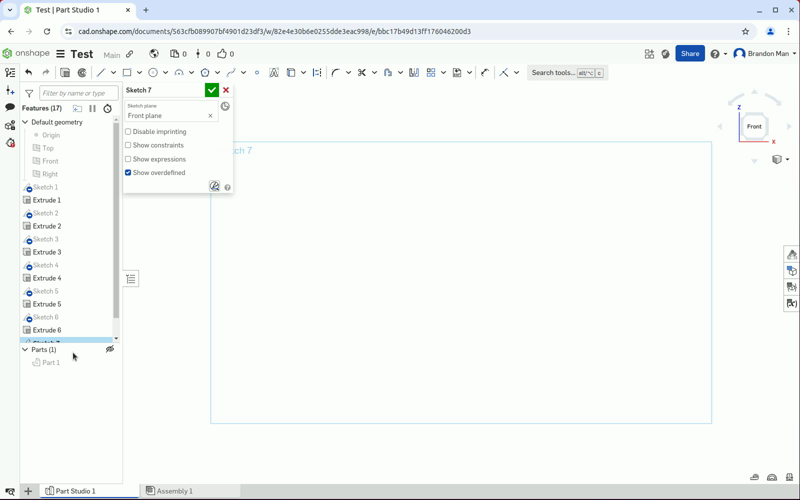
key(c)
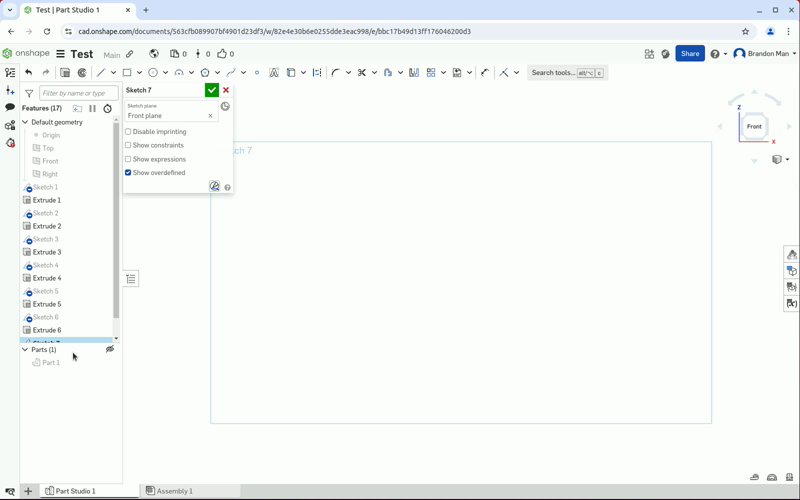
key_down(shift)
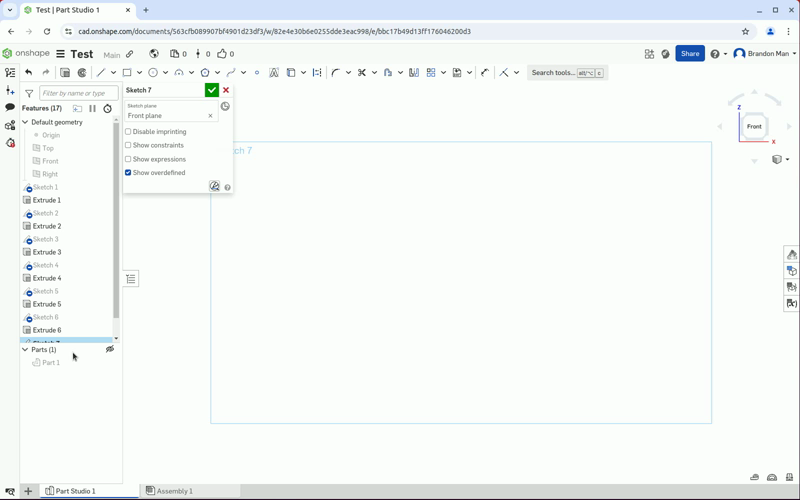
mouse_move(533, 255)
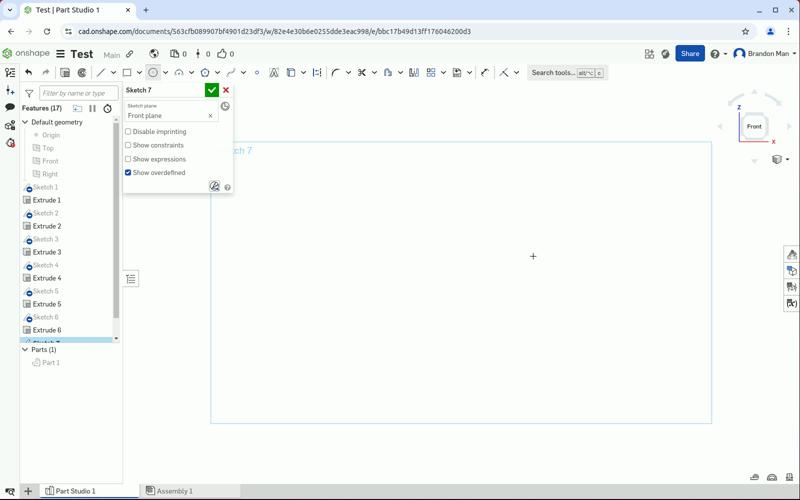
click(533, 255)
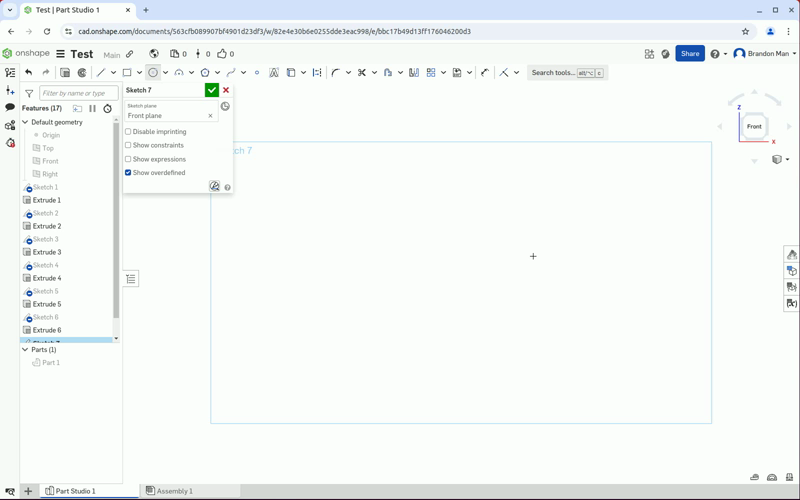
key_up(shift)
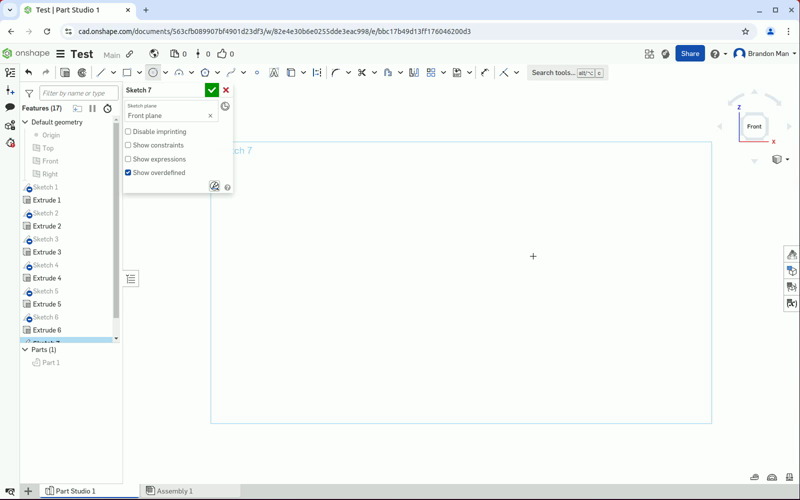
mouse_move(547, 255)
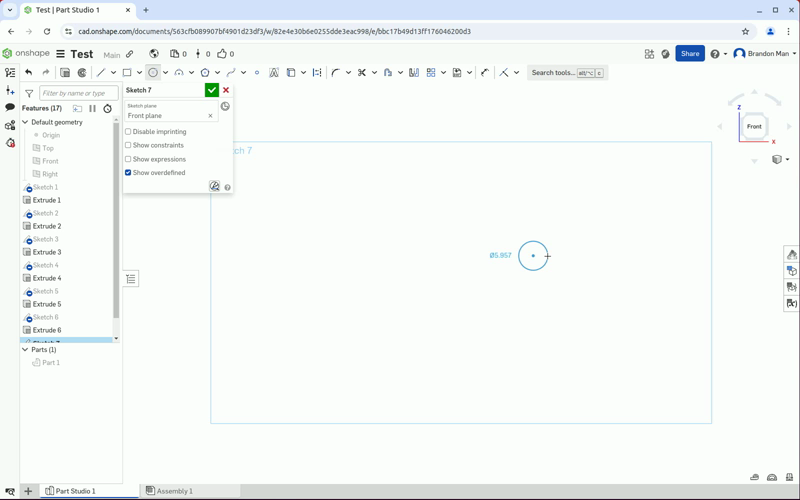
click(547, 255)
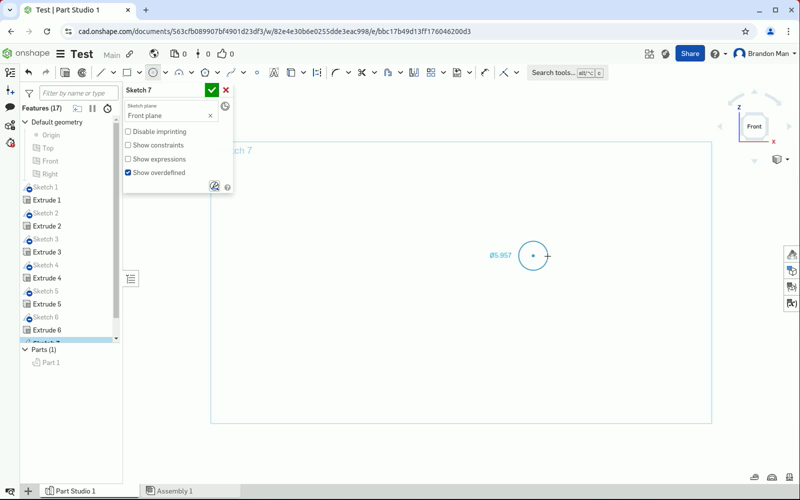
key(esc)
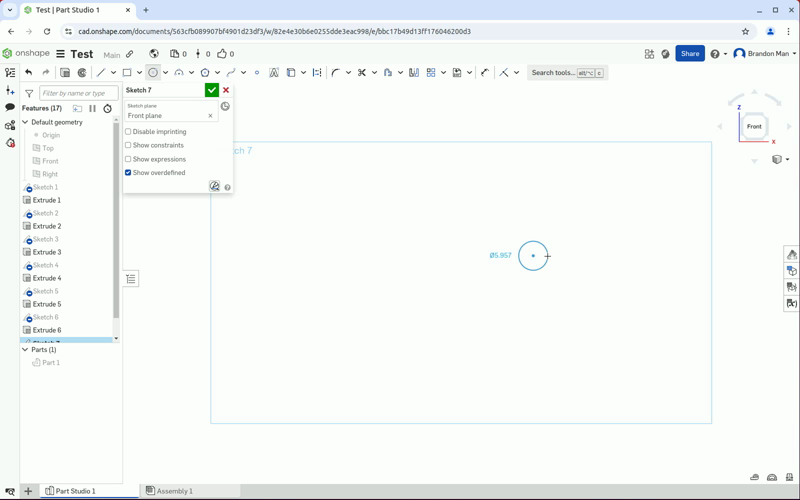
mouse_move(542, 257)
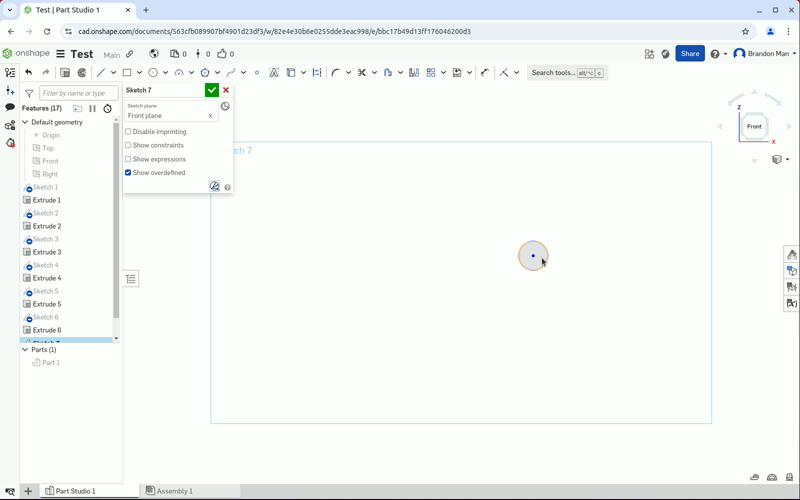
scroll(6)
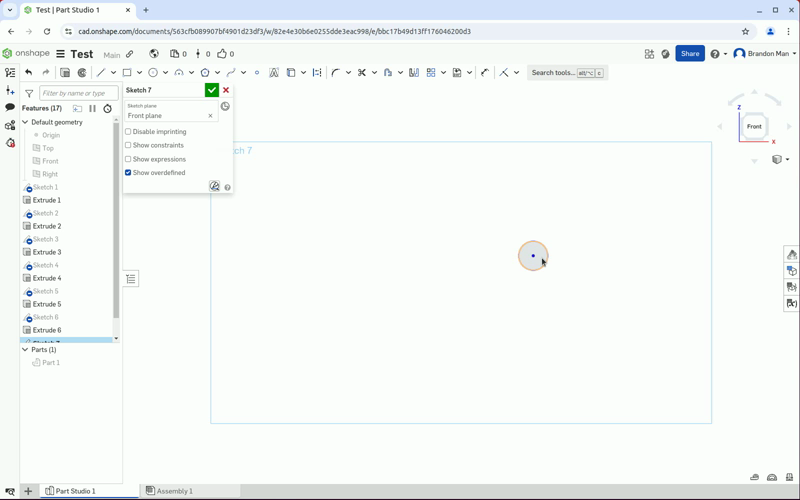
scroll(6)
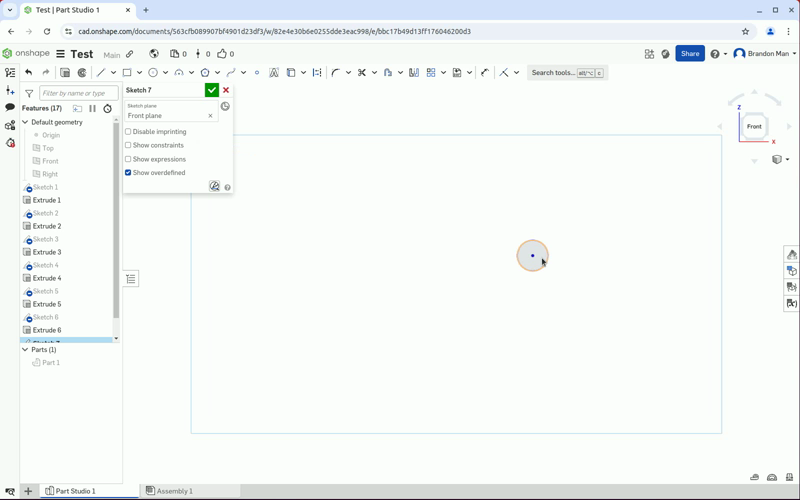
scroll(6)
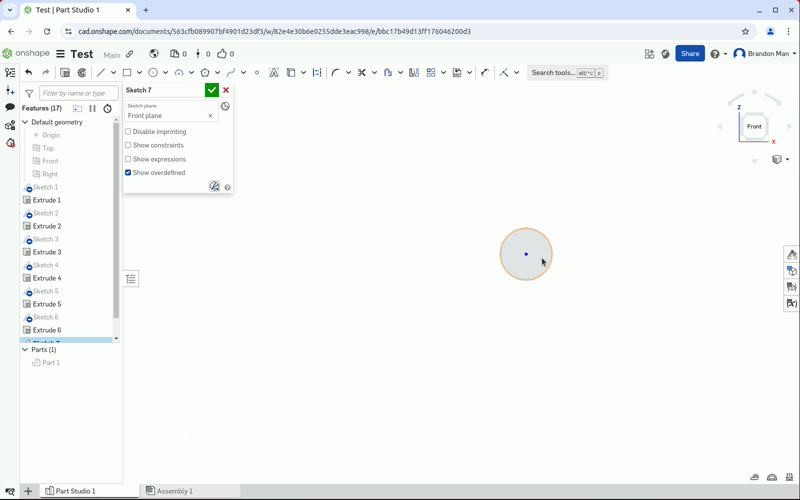
scroll(6)
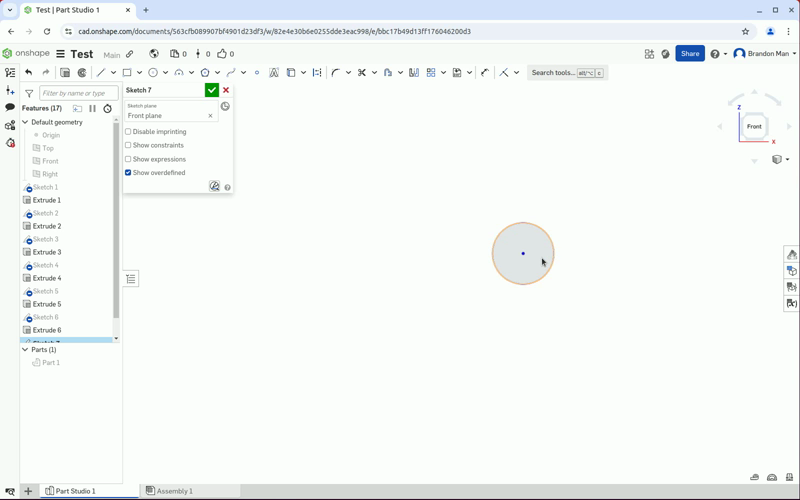
scroll(6)
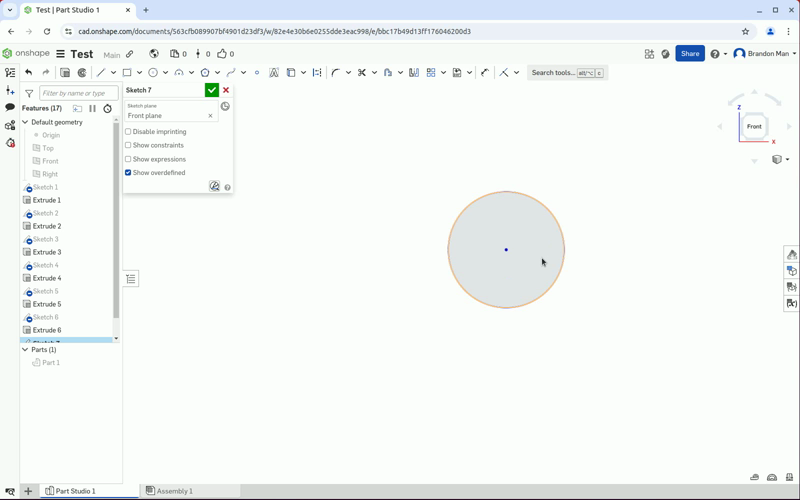
scroll(6)
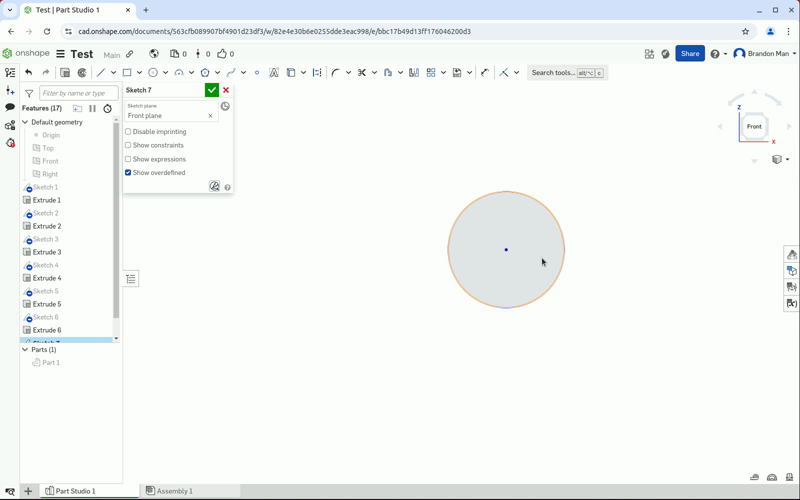
scroll(6)
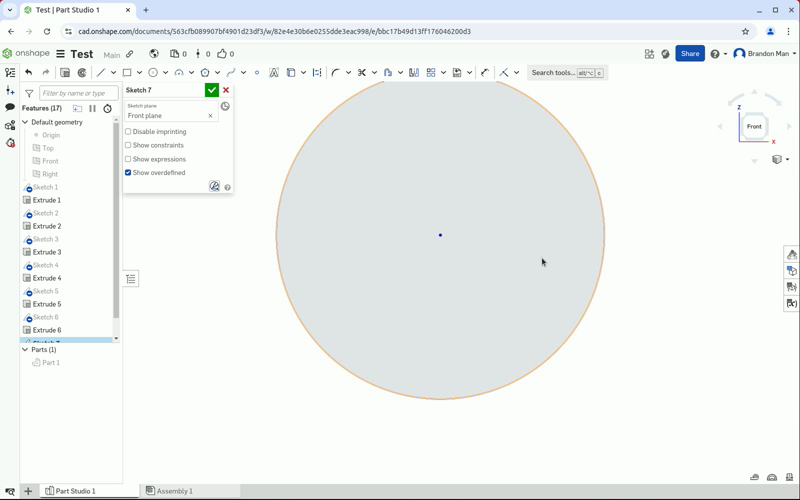
click(542, 257)
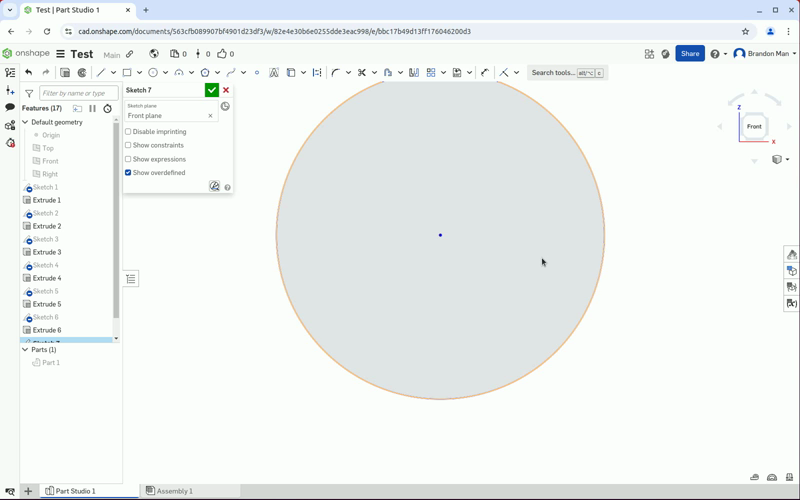
scroll(-6)
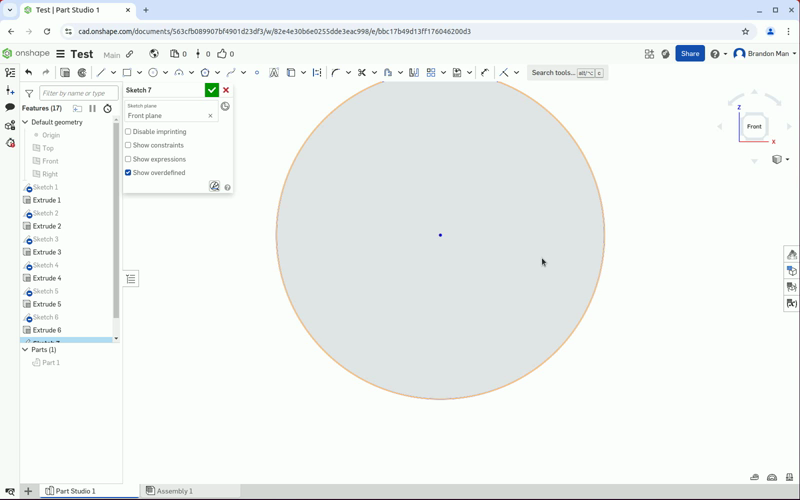
scroll(-6)
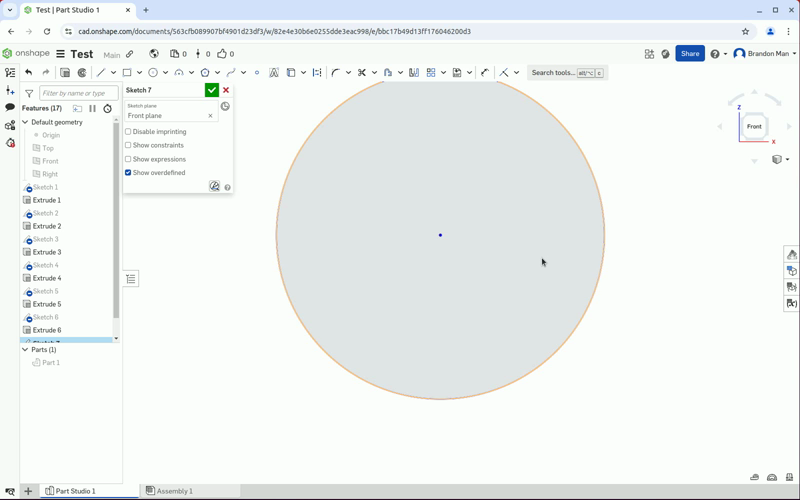
scroll(-6)
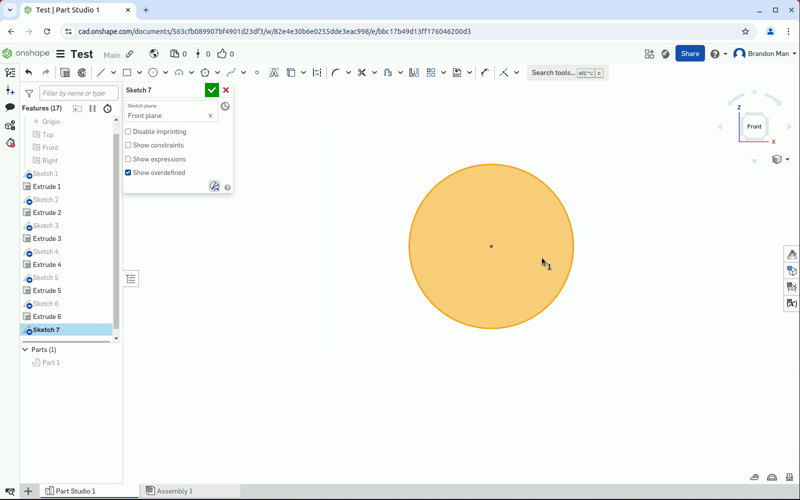
scroll(-6)
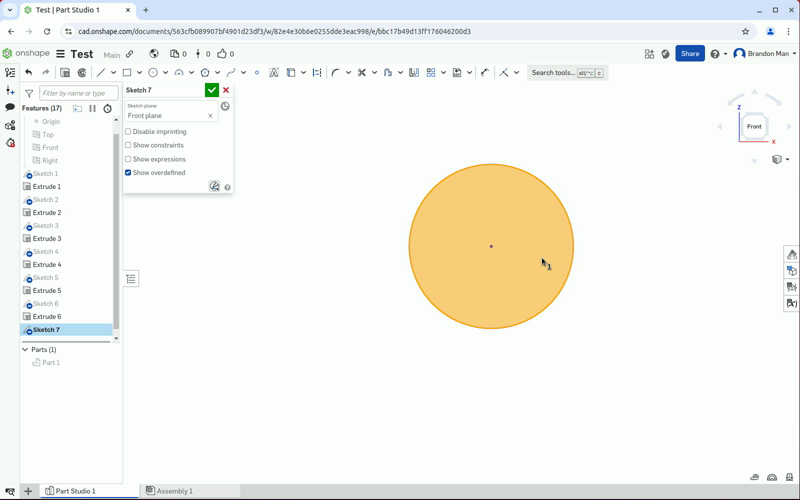
scroll(-6)
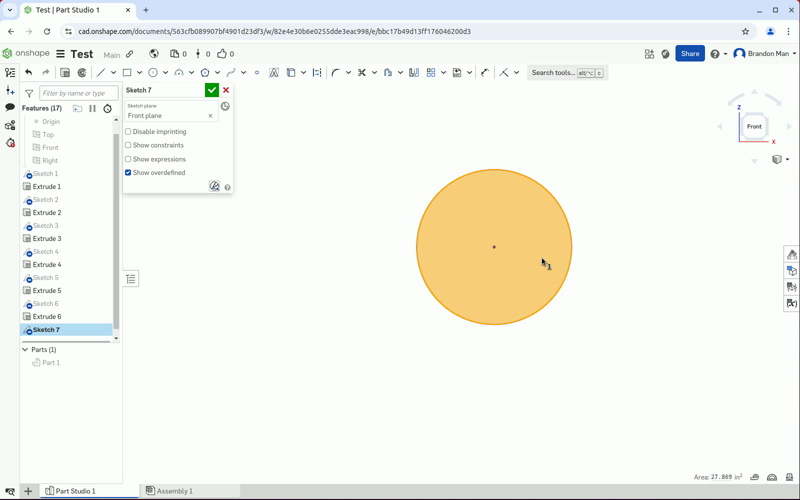
scroll(-6)
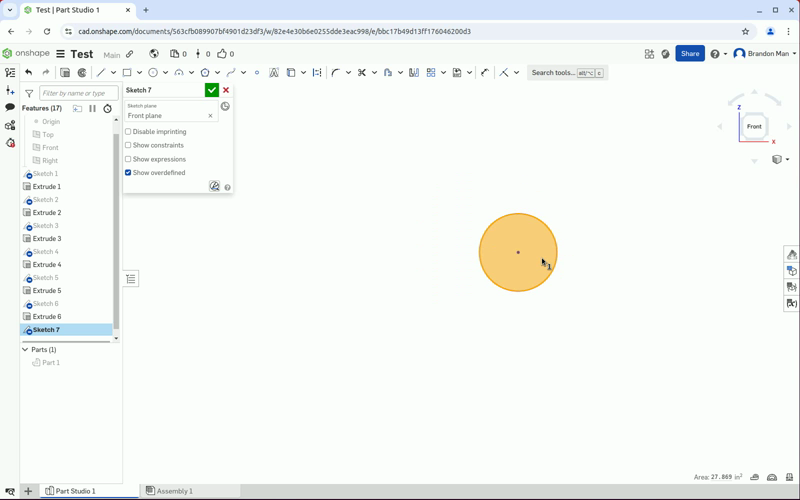
scroll(-6)
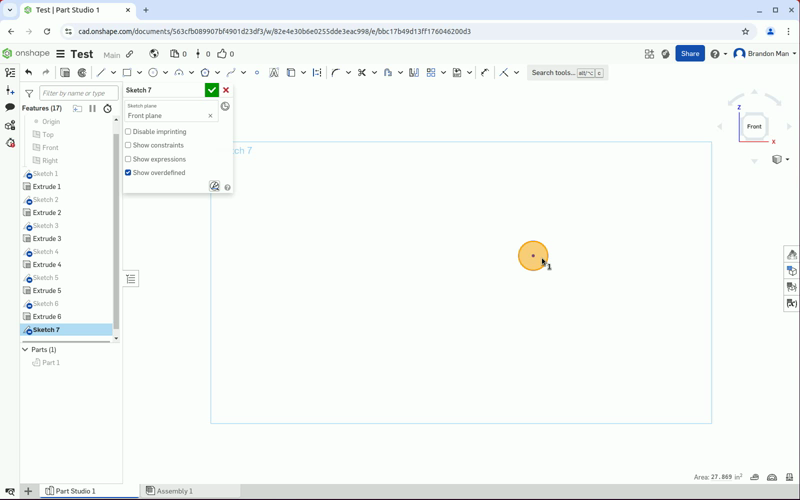
mouse_move(73, 352)
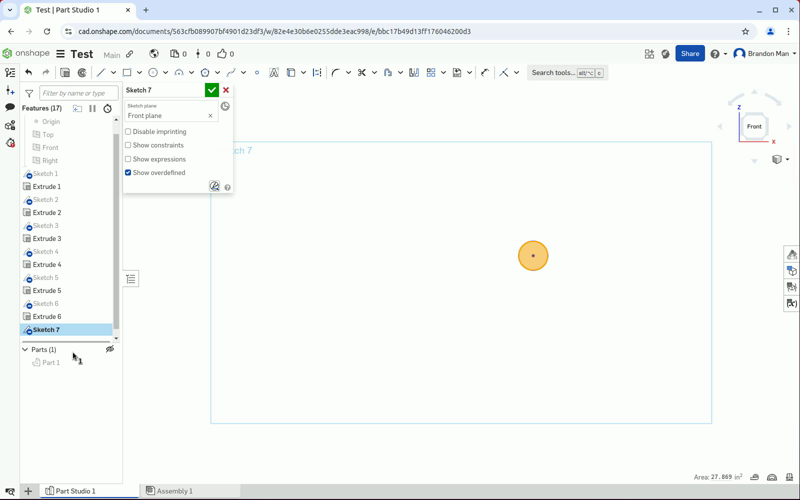
key(shift+y)
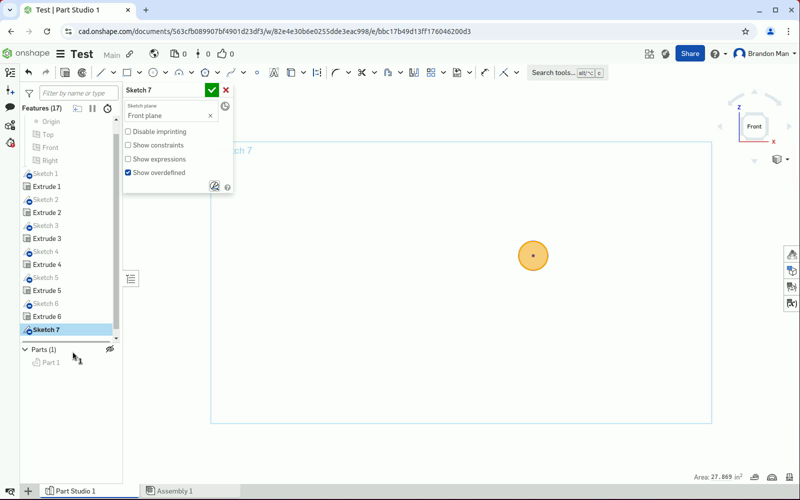
key(shift+e)
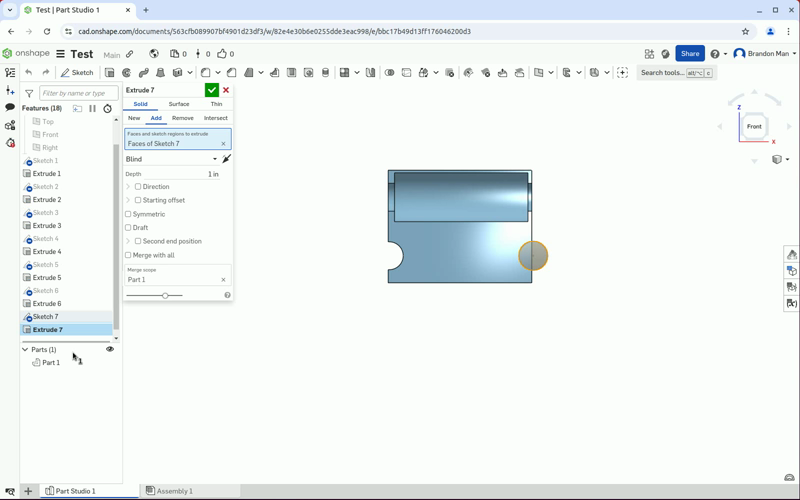
mouse_move(143, 106)
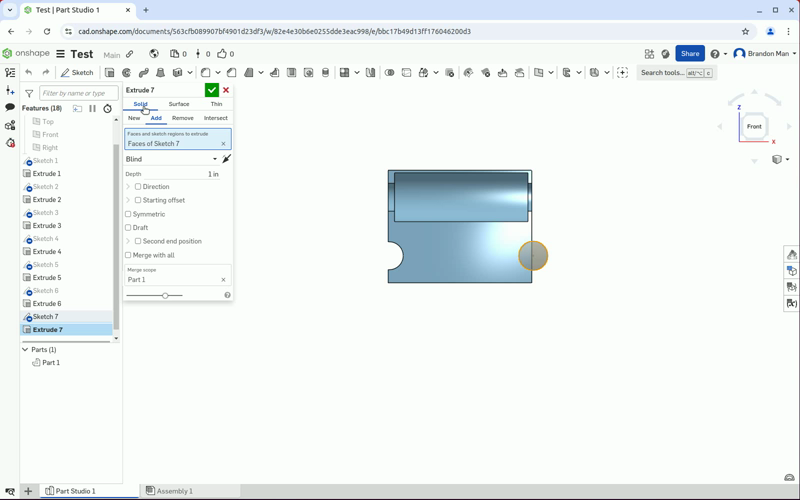
click(143, 106)
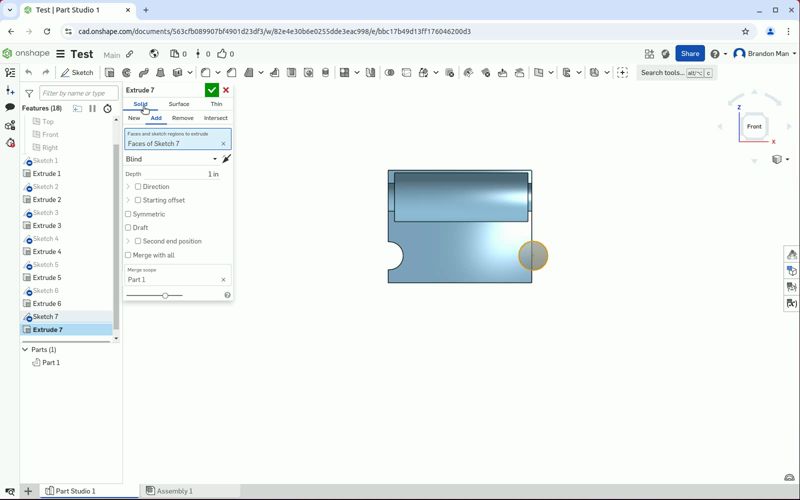
mouse_move(186, 120)
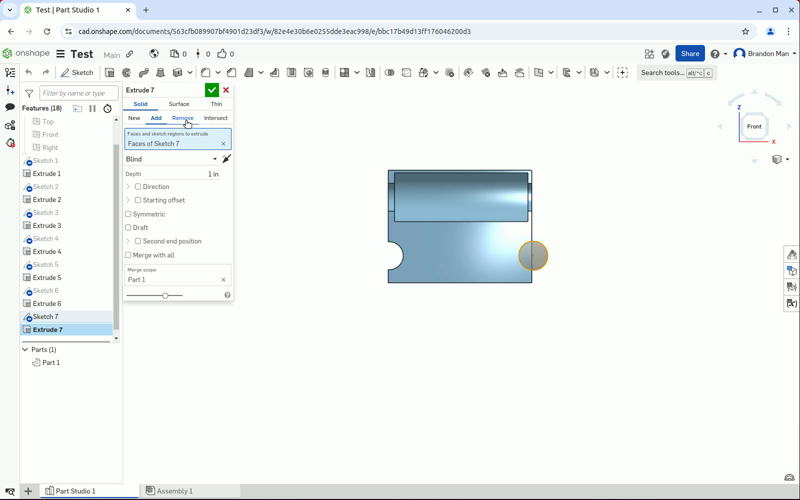
click(186, 120)
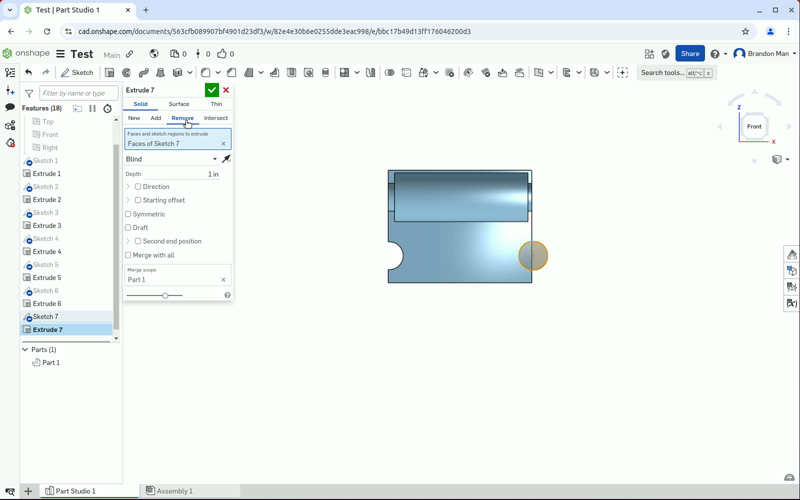
key(tab, 4)
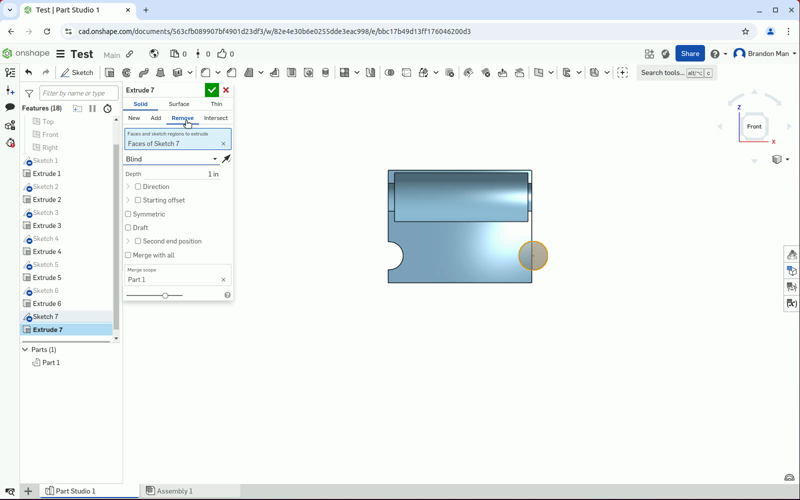
text(37.07)
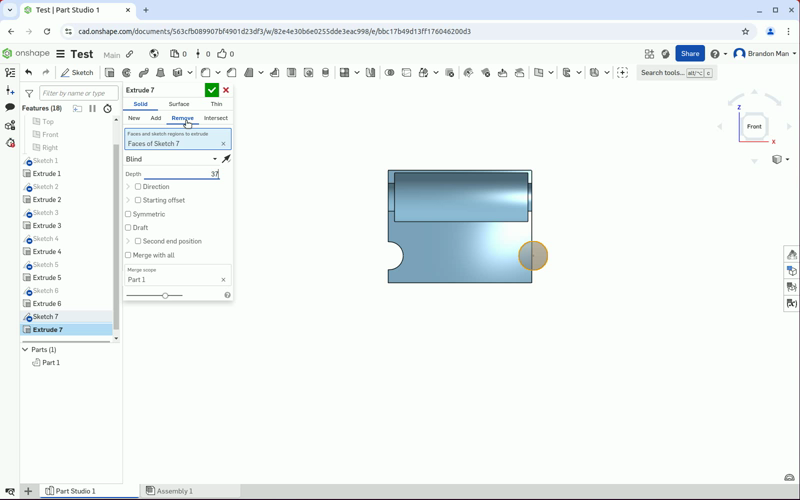
key(tab, 3)
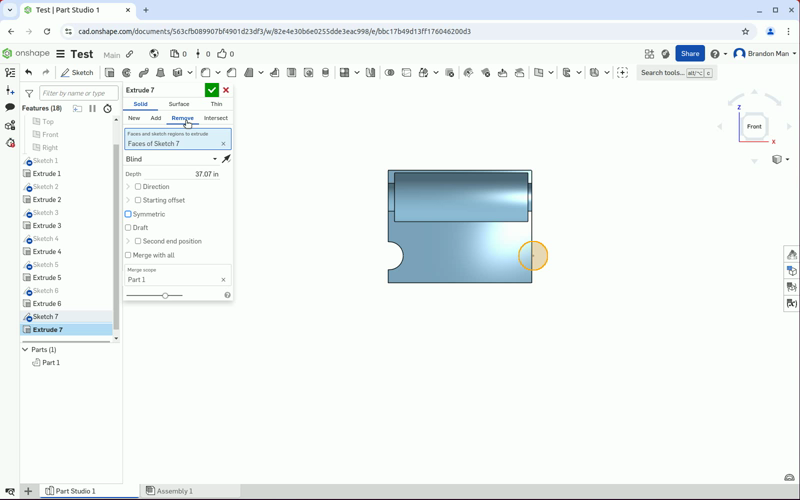
key(space)
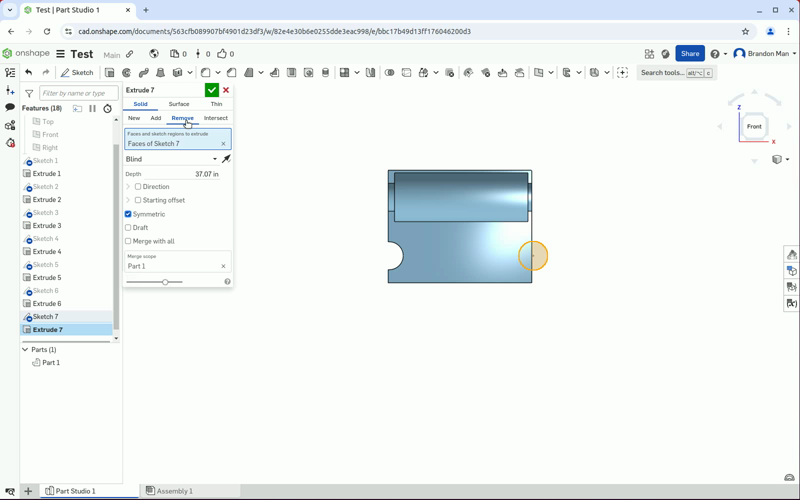
key(tab, 2)
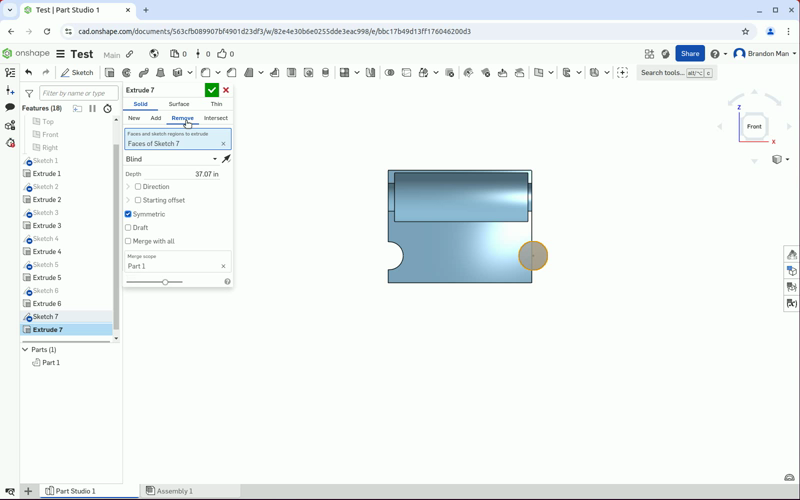
key(space)
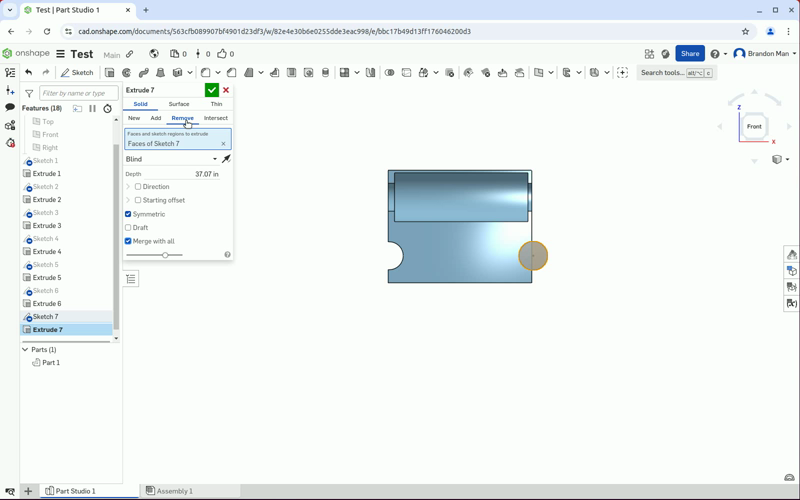
key(enter)
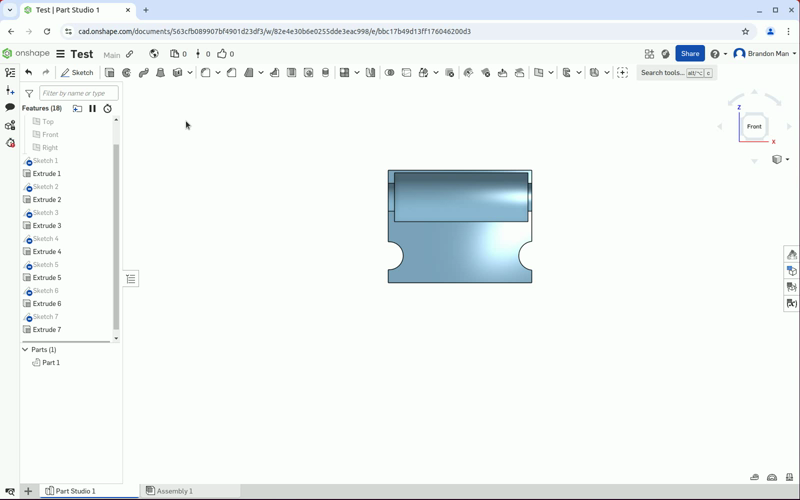
key(shift+h)
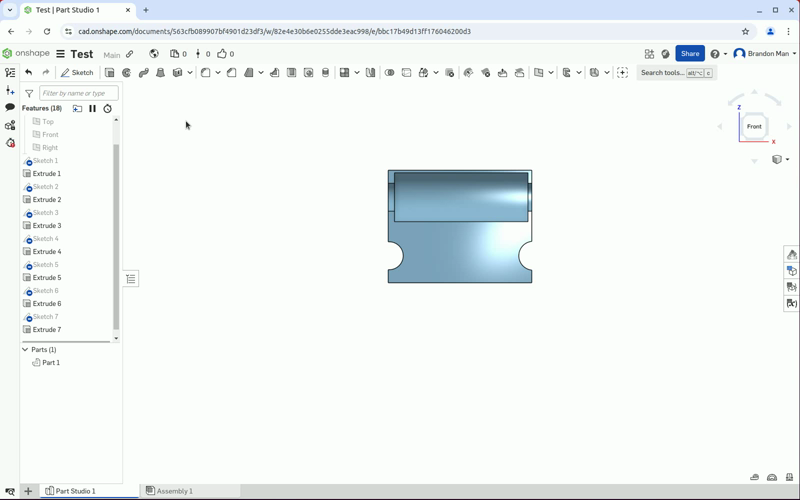
key(shift+h)
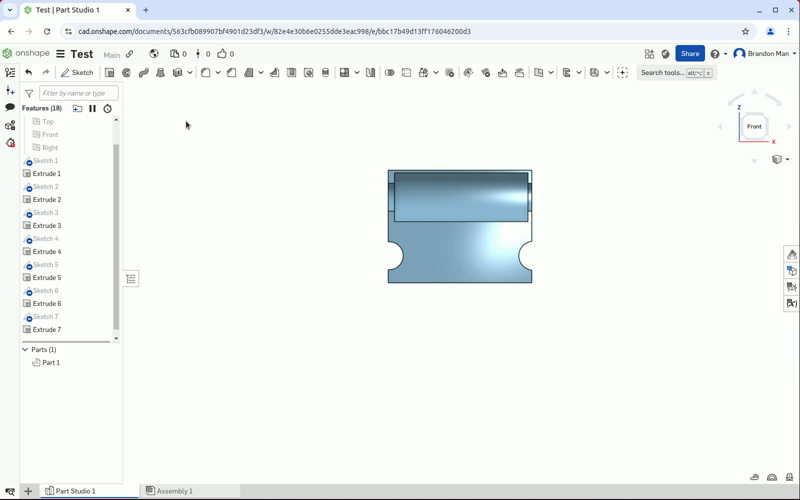
mouse_move(69, 163)
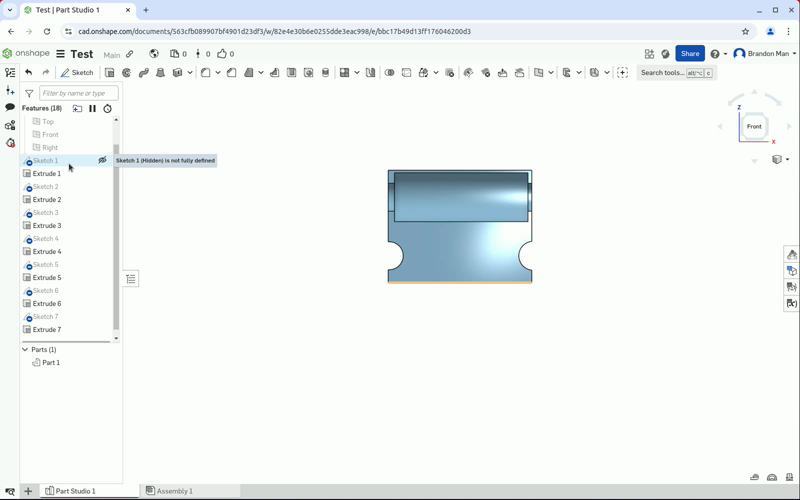
click(69, 163)
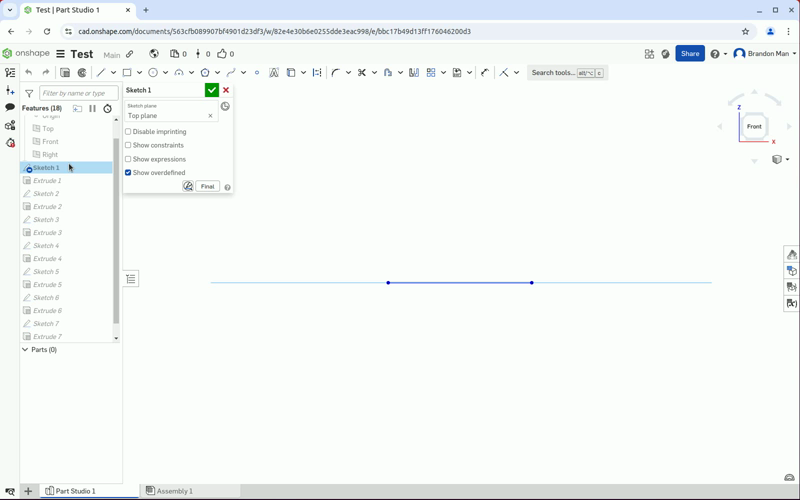
mouse_move(229, 92)
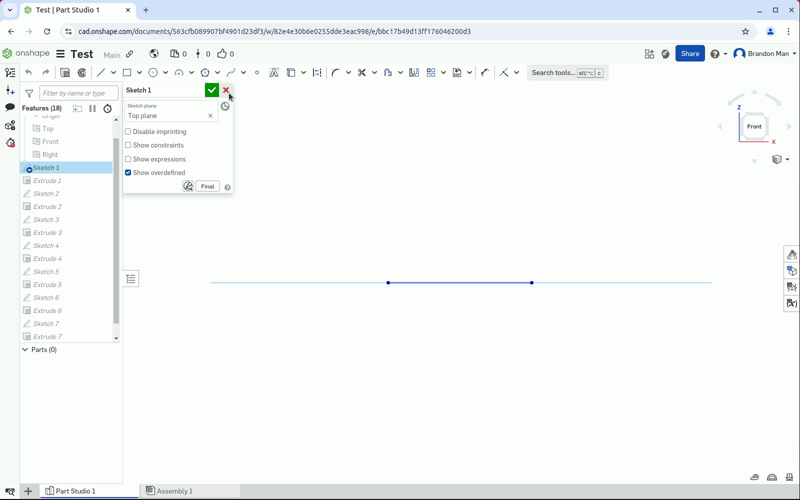
click(229, 92)
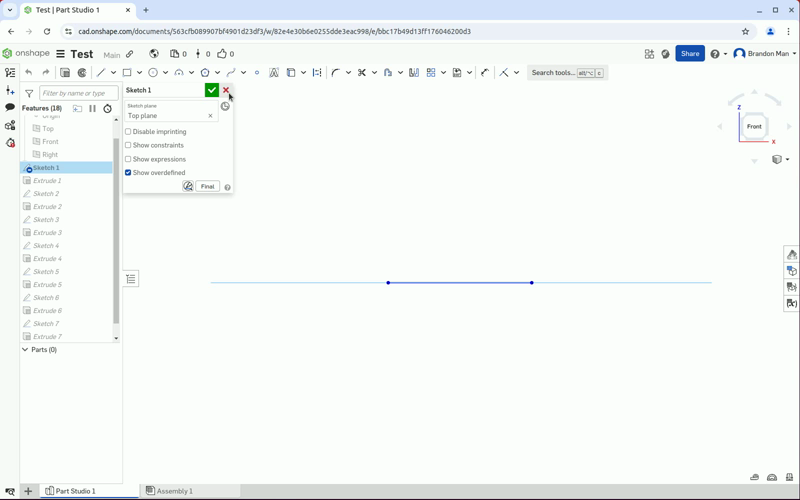
key(shift+s)
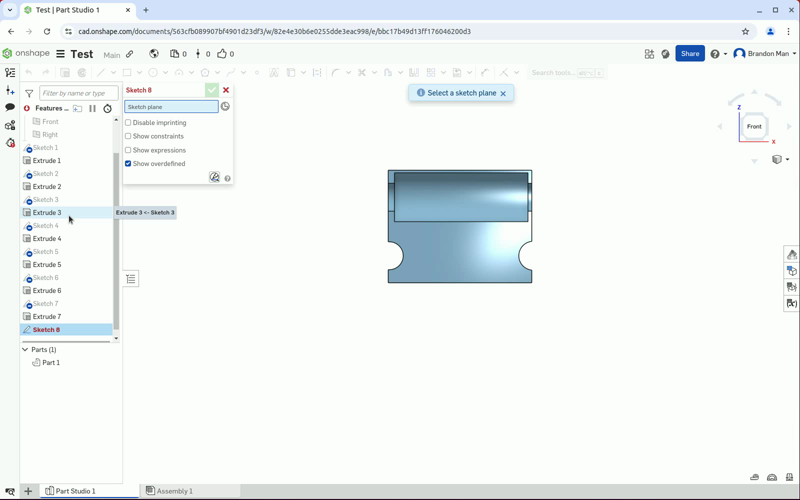
scroll(3)
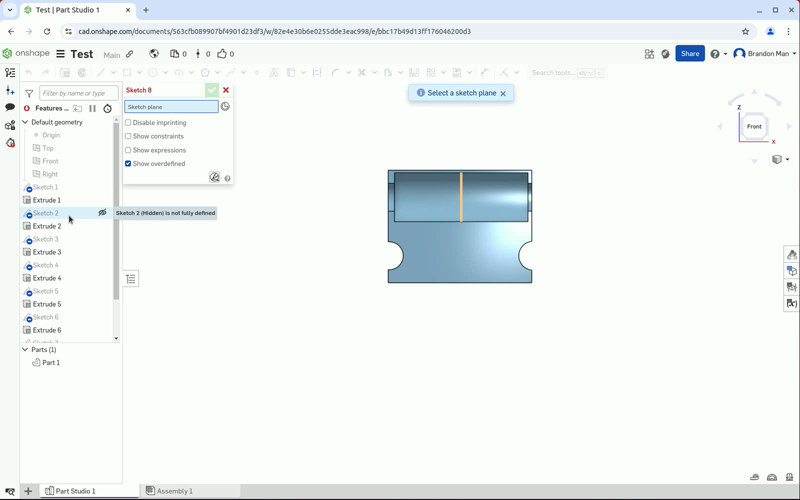
mouse_move(69, 163)
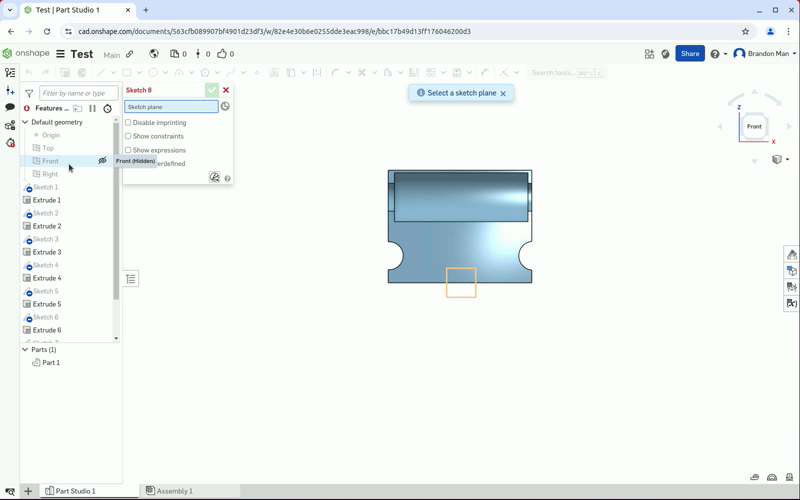
click(69, 163)
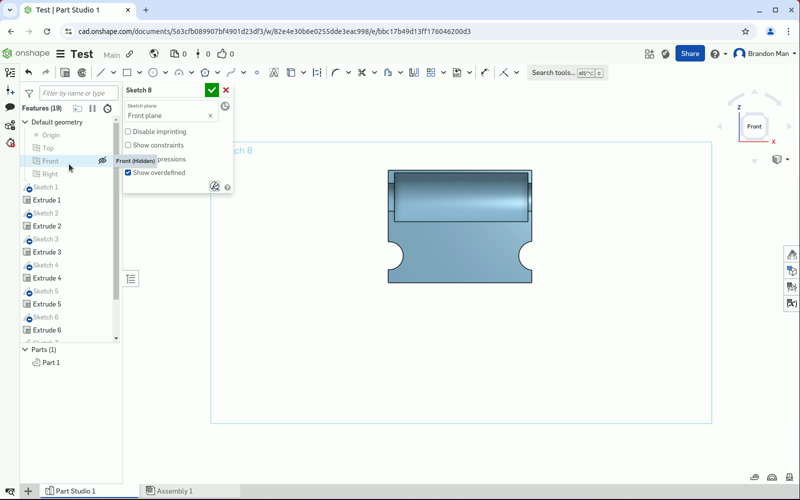
mouse_move(73, 352)
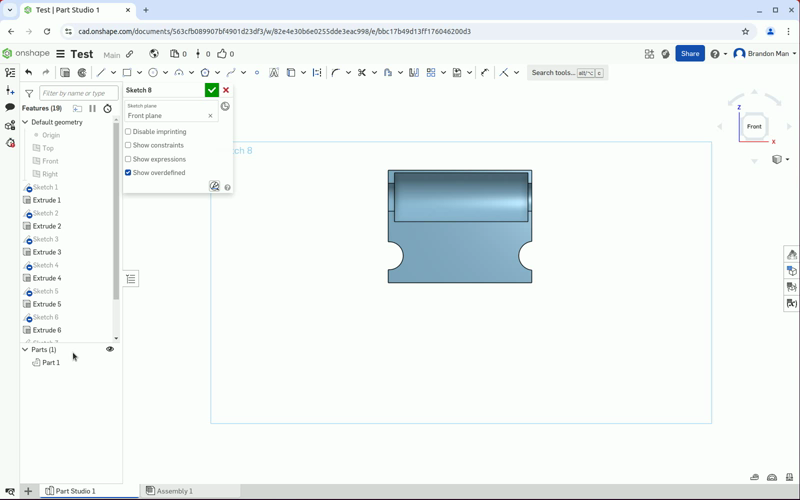
key(y)
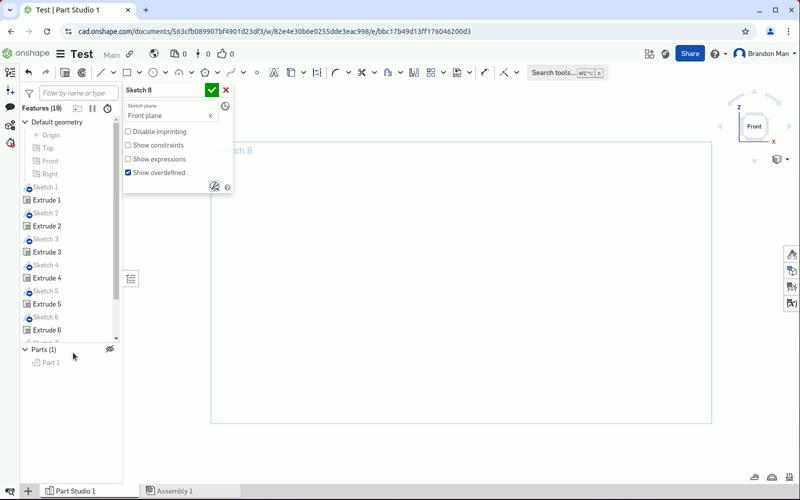
key(c)
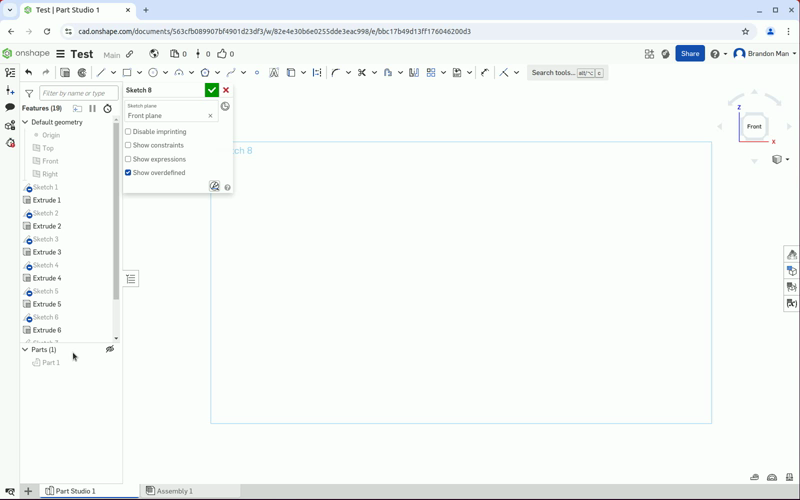
key_down(shift)
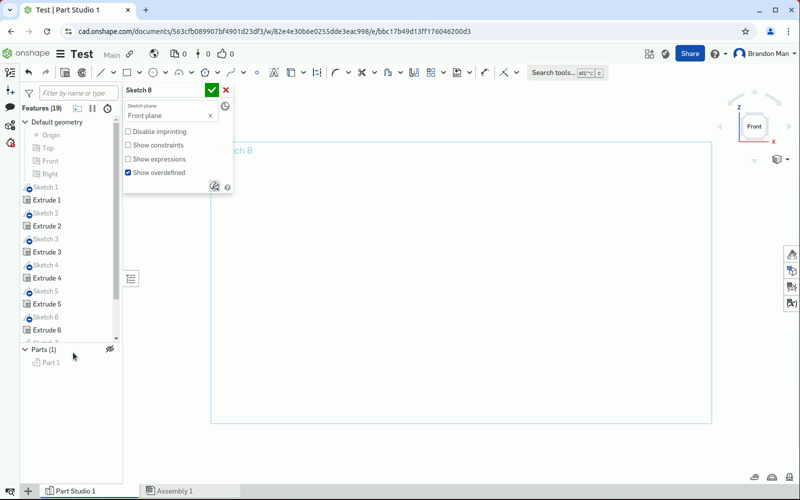
mouse_move(389, 255)
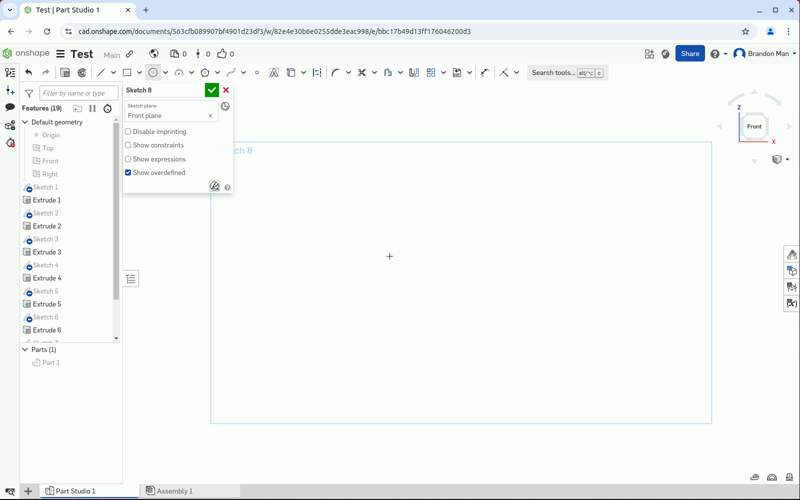
click(389, 255)
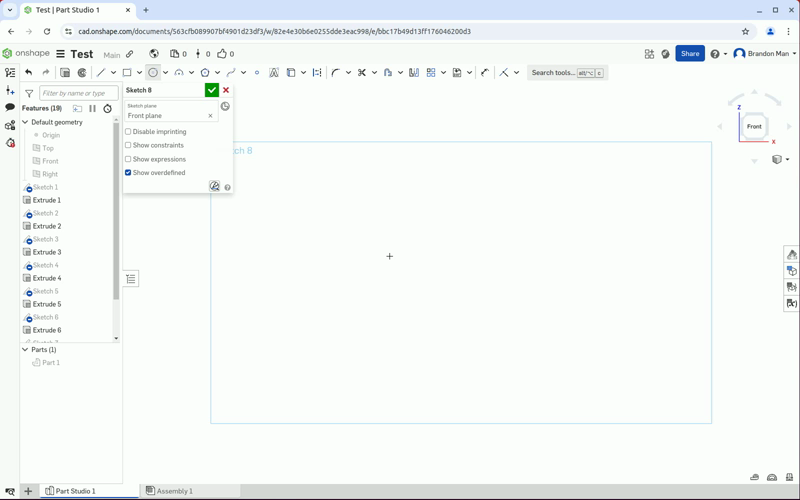
key_up(shift)
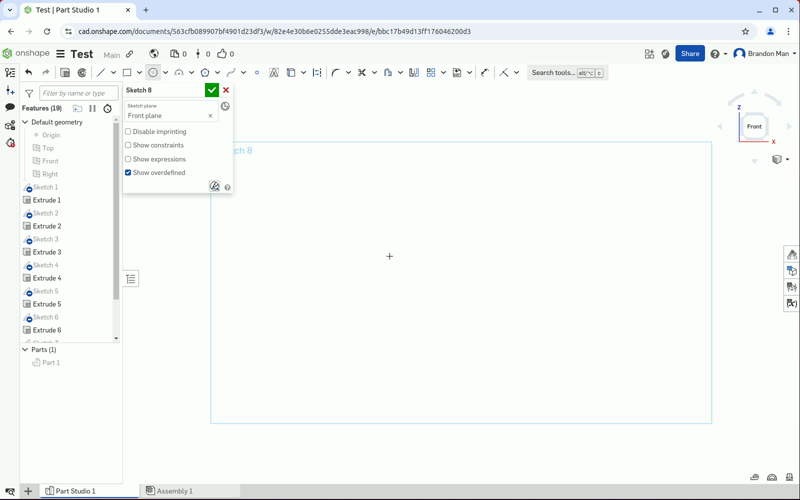
mouse_move(414, 255)
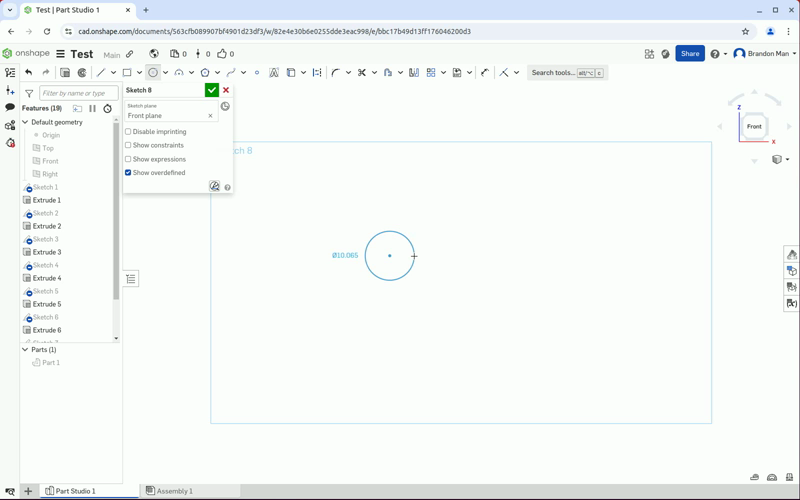
click(414, 255)
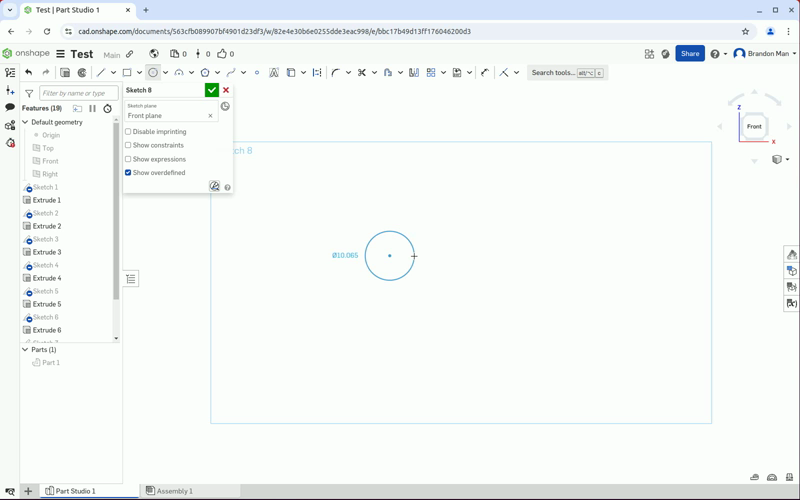
key(esc)
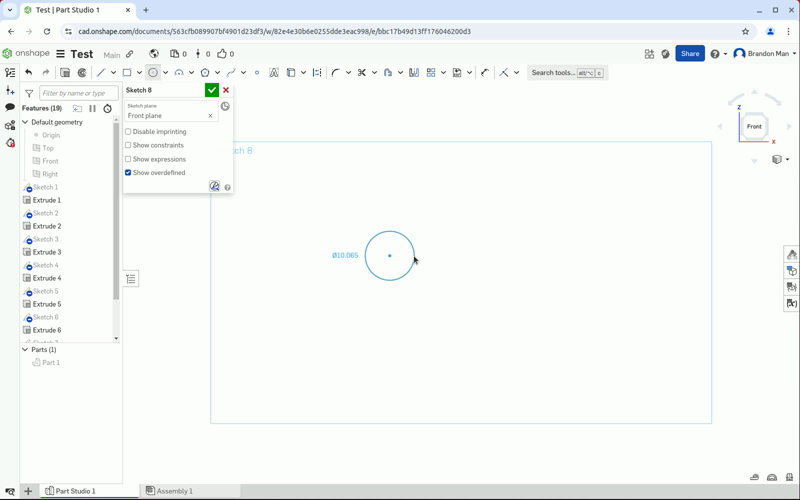
mouse_move(375, 250)
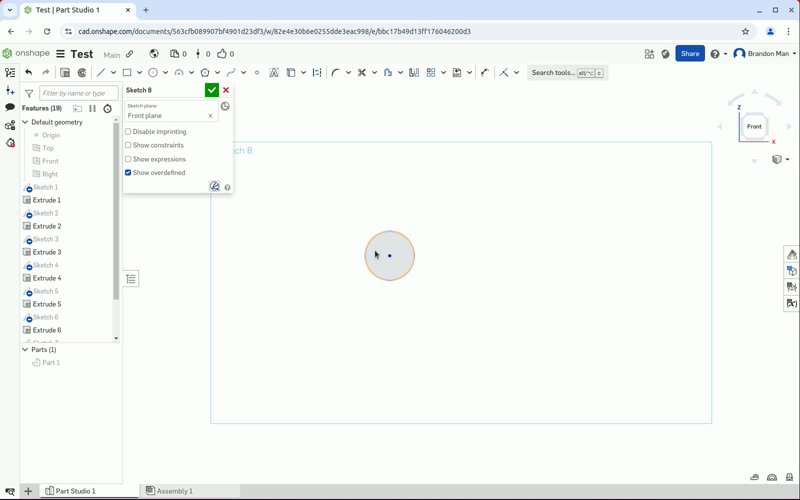
click(375, 250)
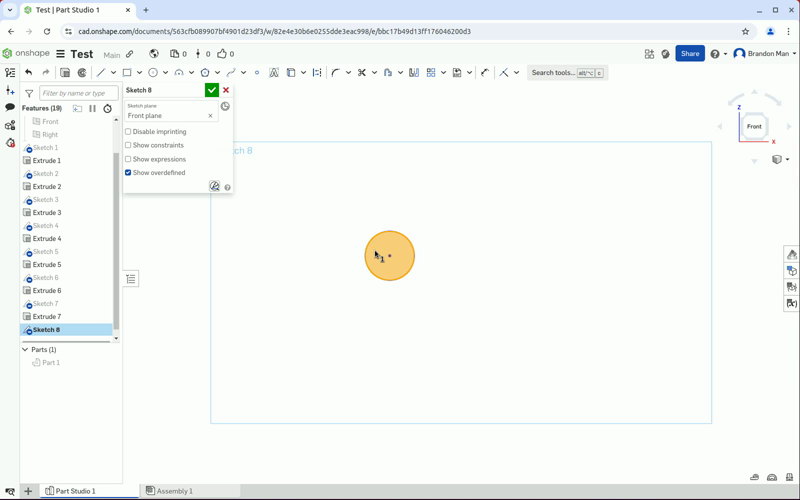
mouse_move(73, 352)
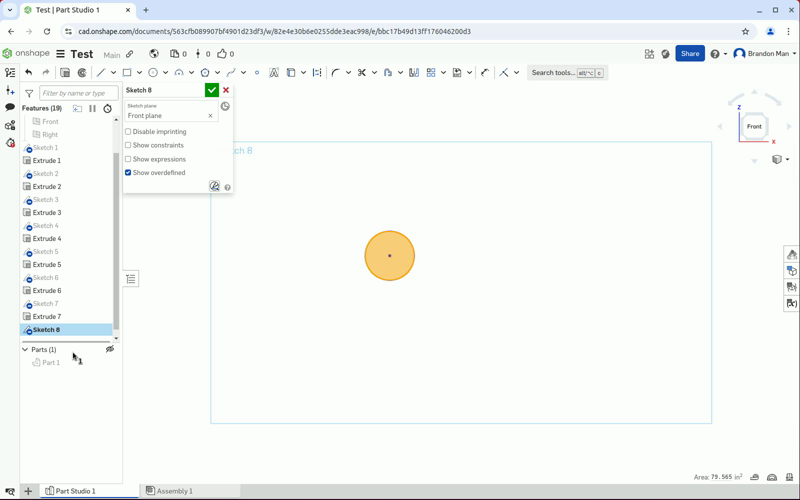
key(shift+y)
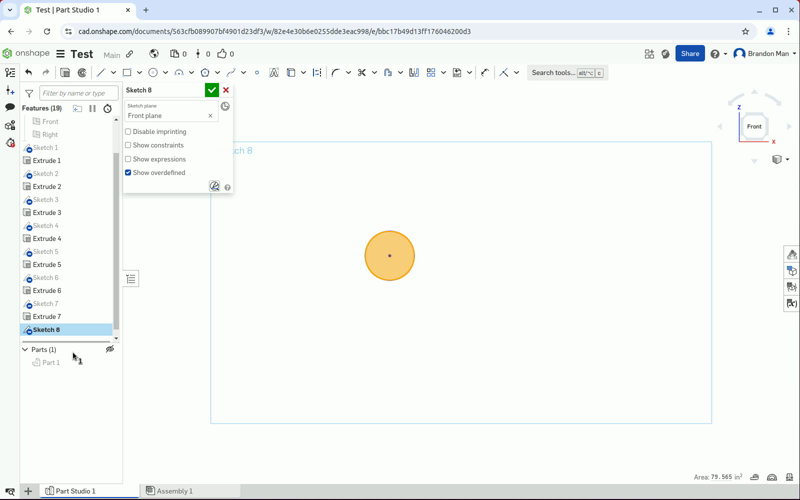
key(shift+e)
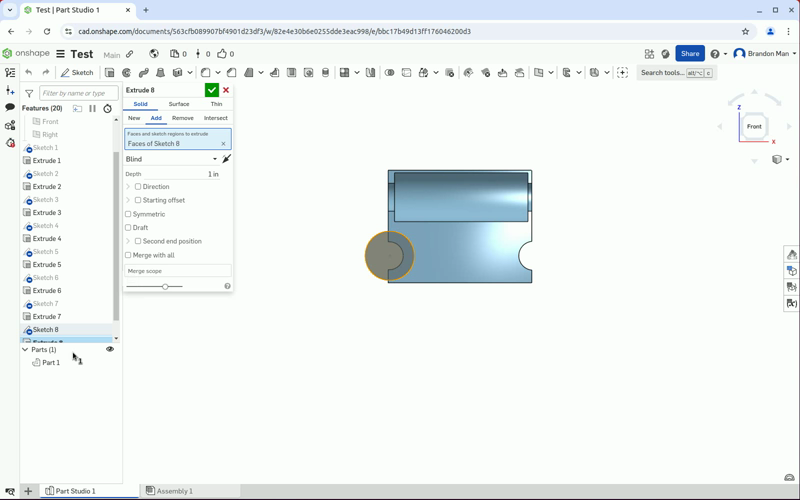
mouse_move(143, 106)
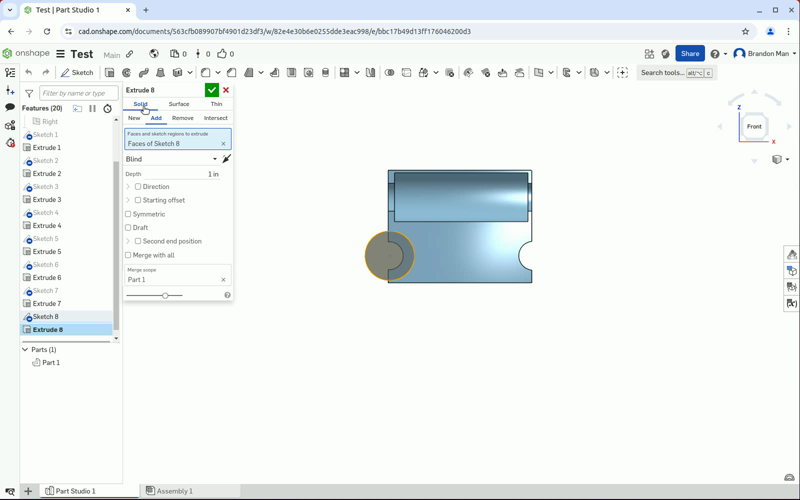
click(143, 106)
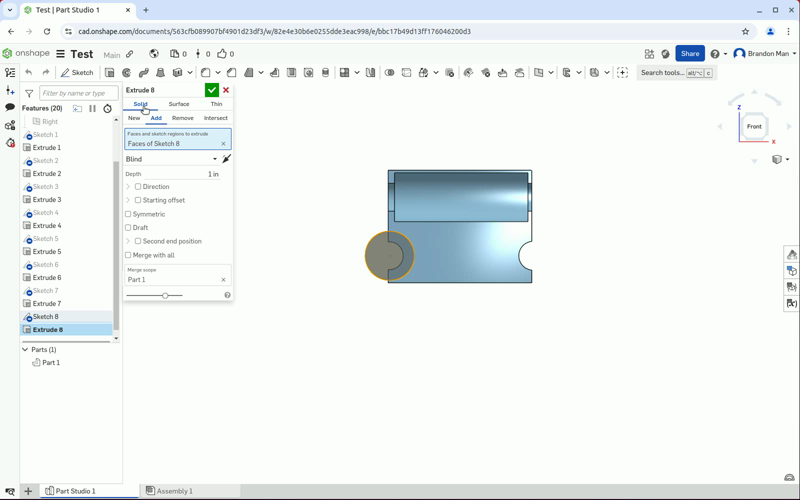
mouse_move(186, 120)
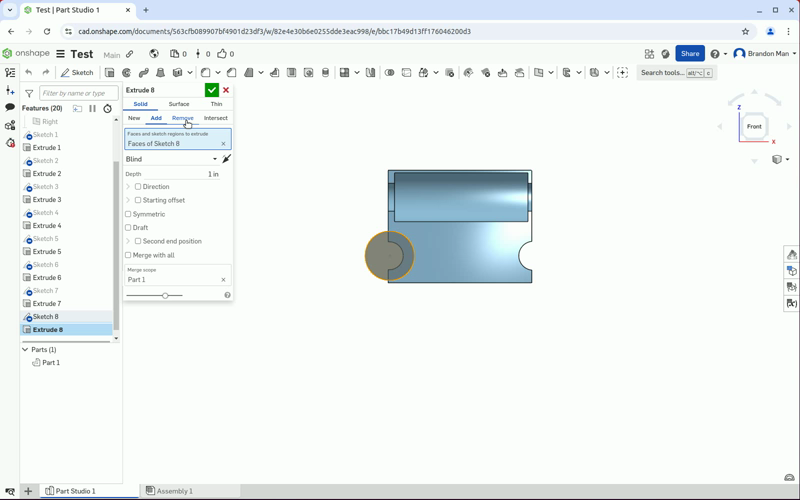
click(186, 120)
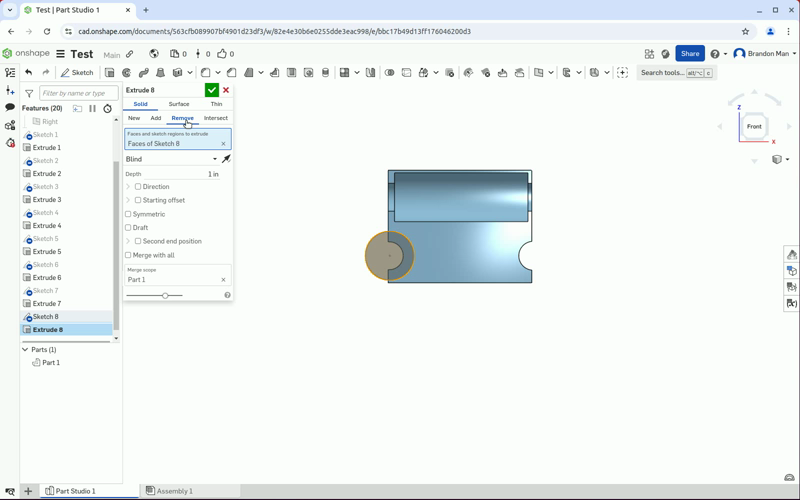
key(tab, 4)
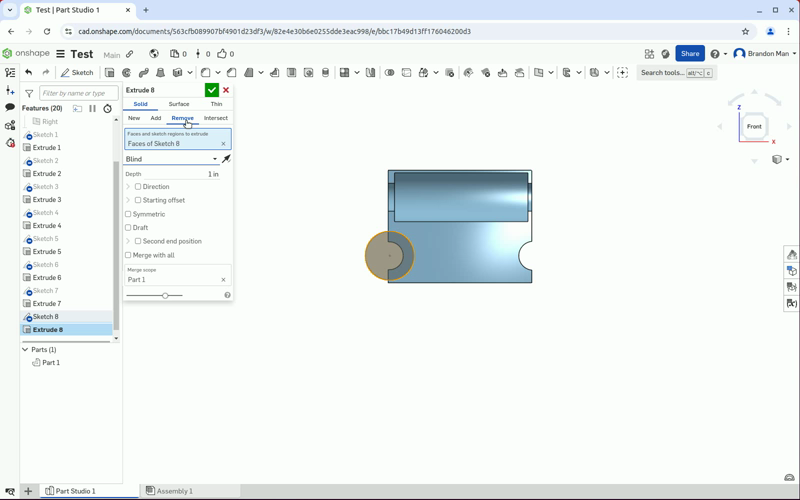
text(-27.442)
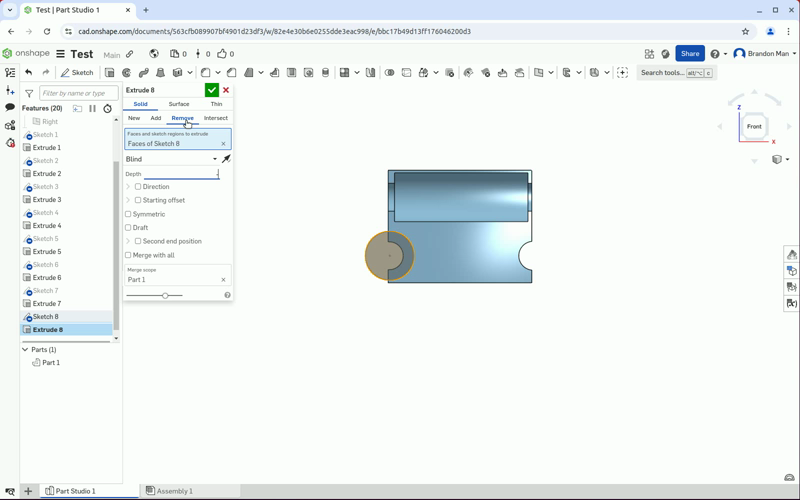
key(tab, 3)
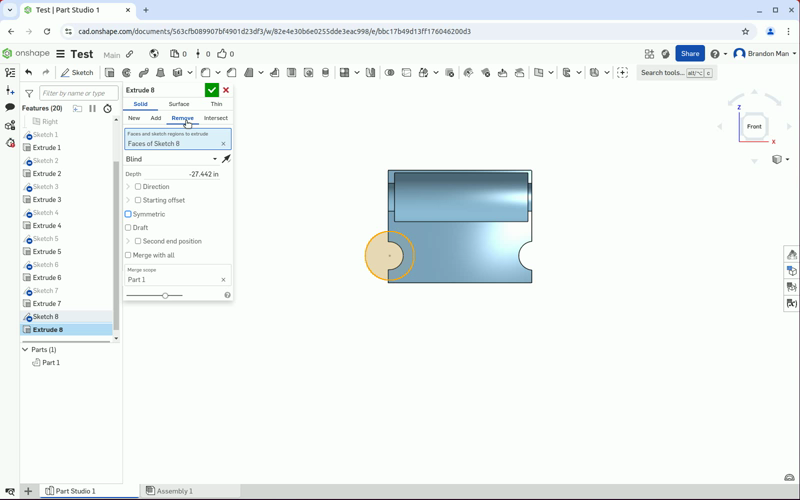
key(space)
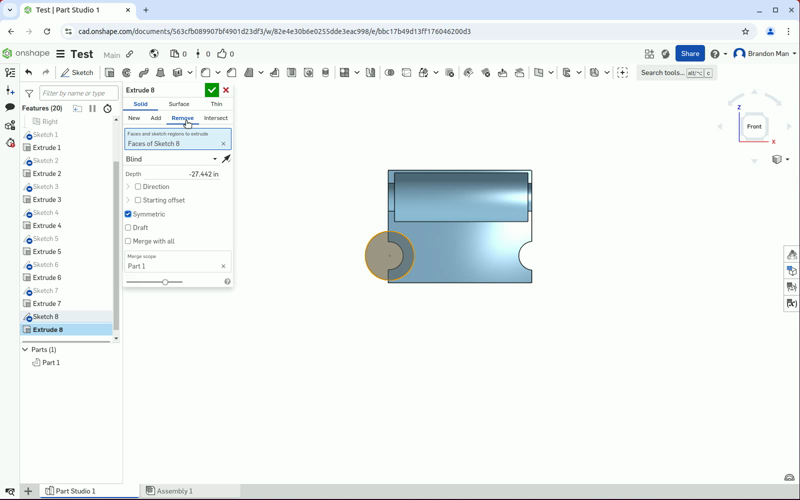
key(tab, 2)
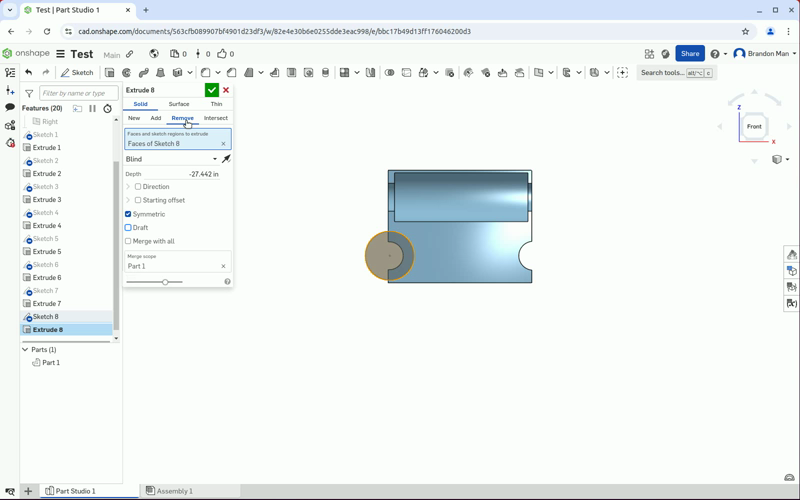
key(space)
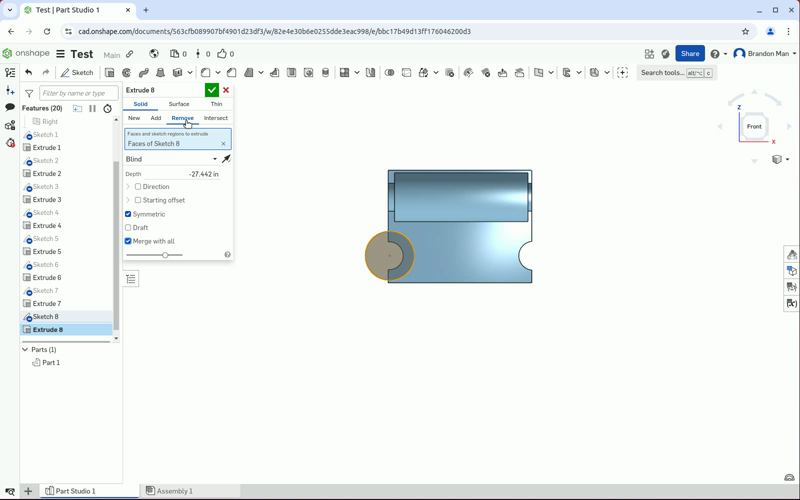
key(enter)
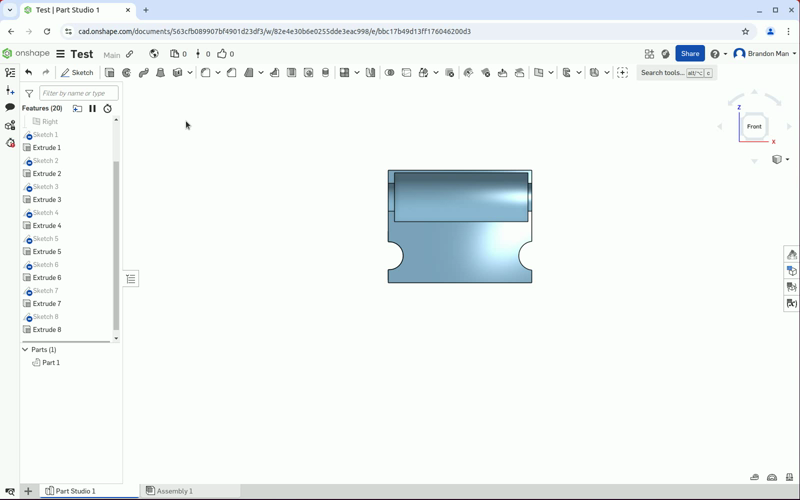
key(shift+h)
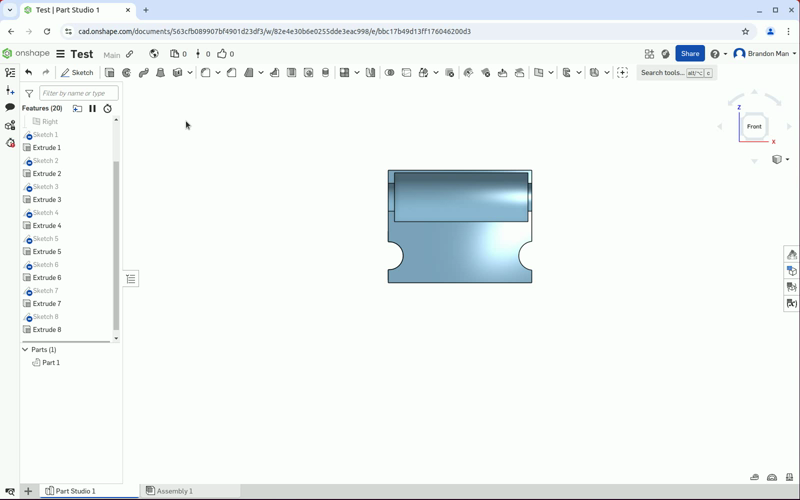
key(shift+h)
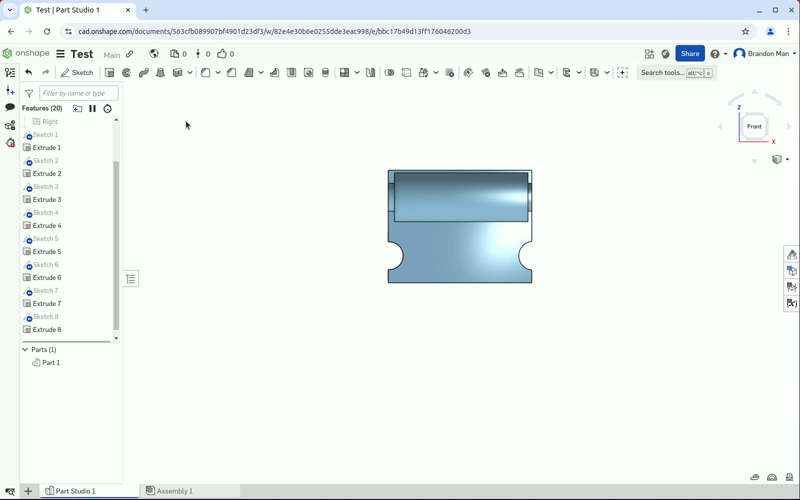
mouse_move(69, 137)
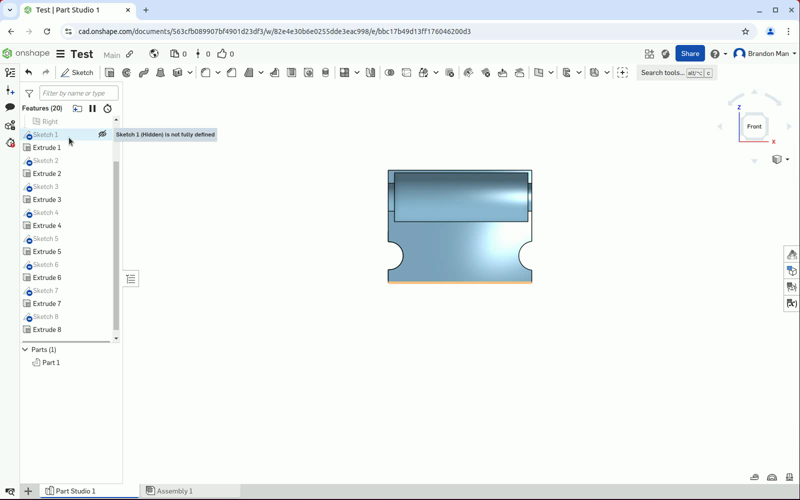
click(69, 137)
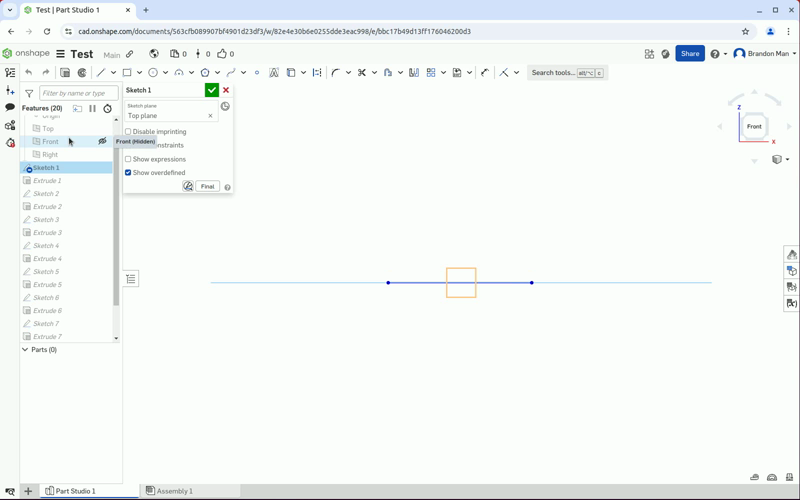
mouse_move(229, 92)
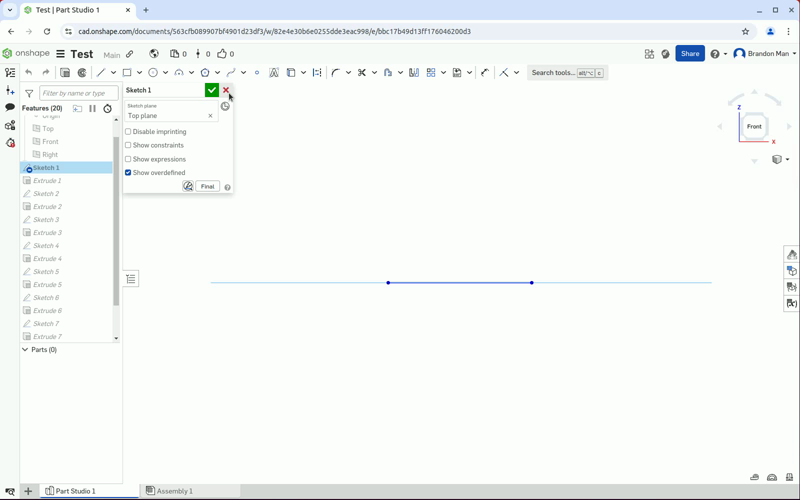
click(229, 92)
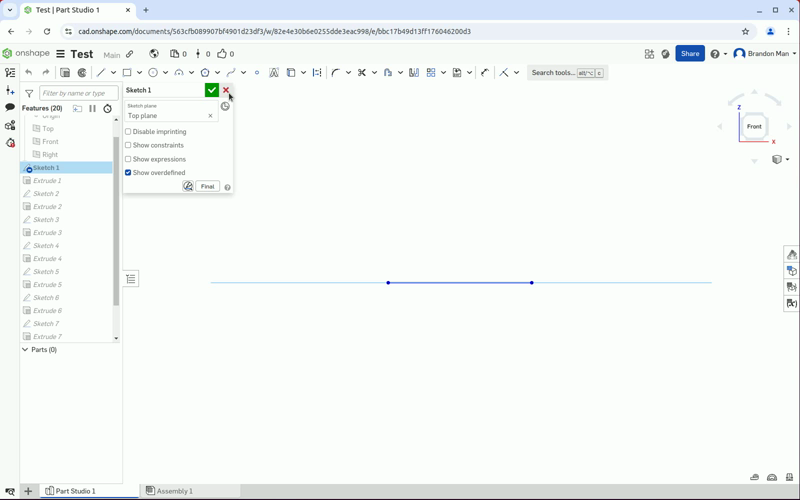
key(shift+s)
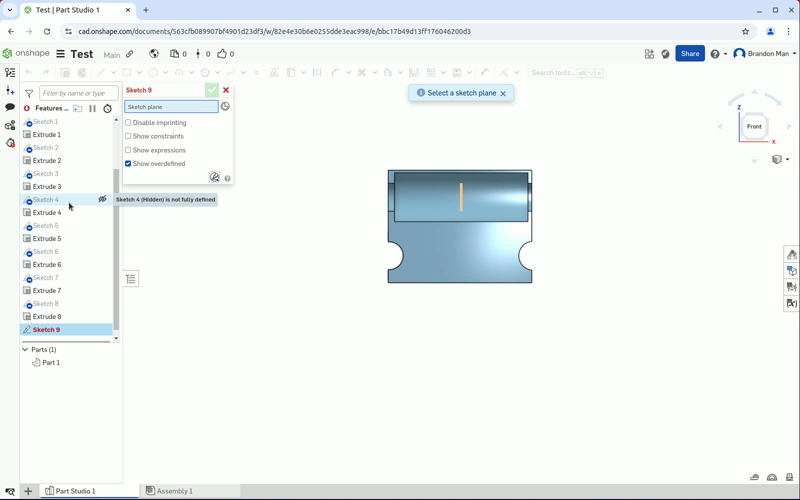
scroll(3)
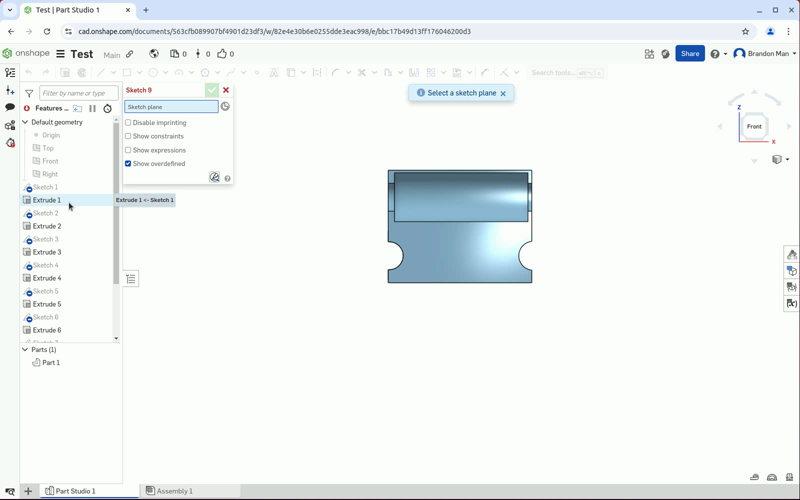
mouse_move(69, 163)
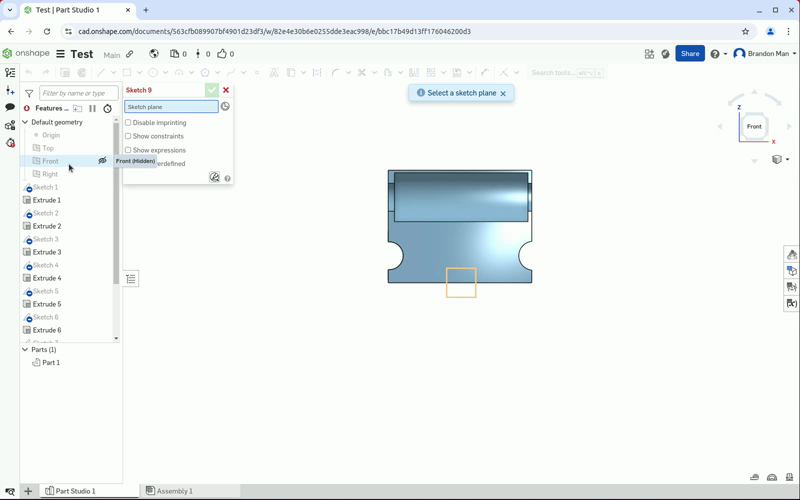
click(69, 163)
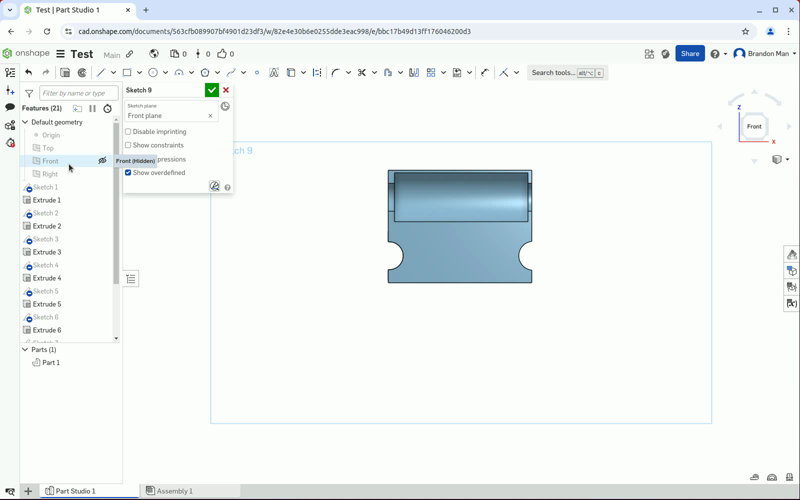
mouse_move(73, 352)
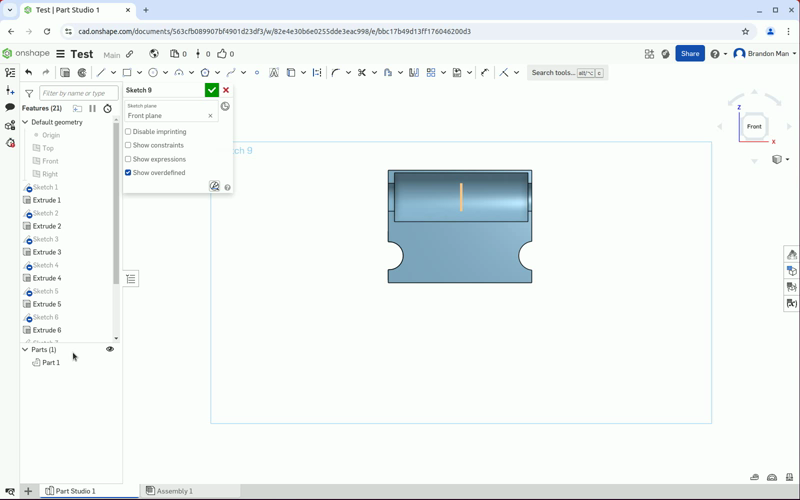
key(y)
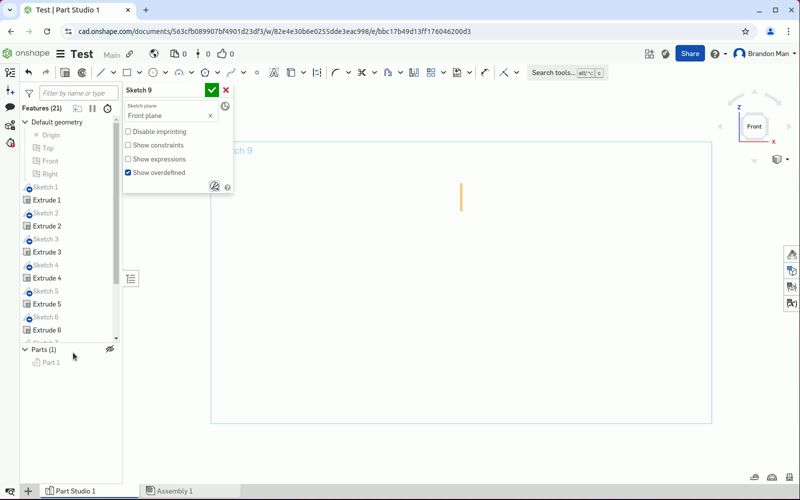
key(c)
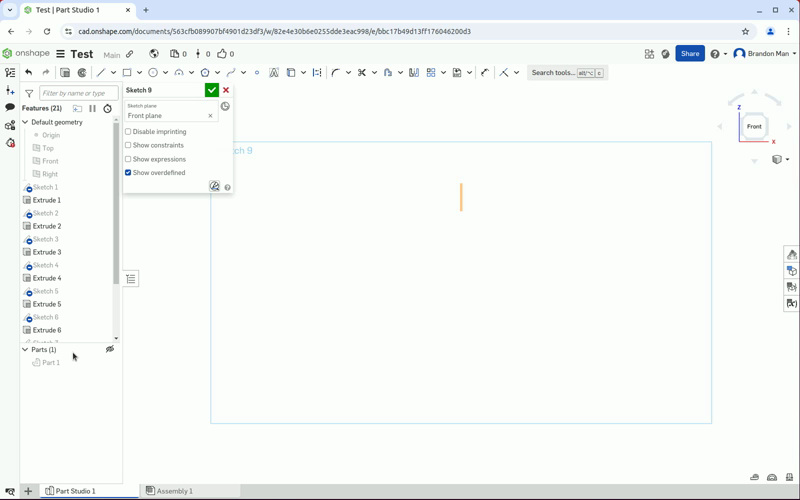
key_down(shift)
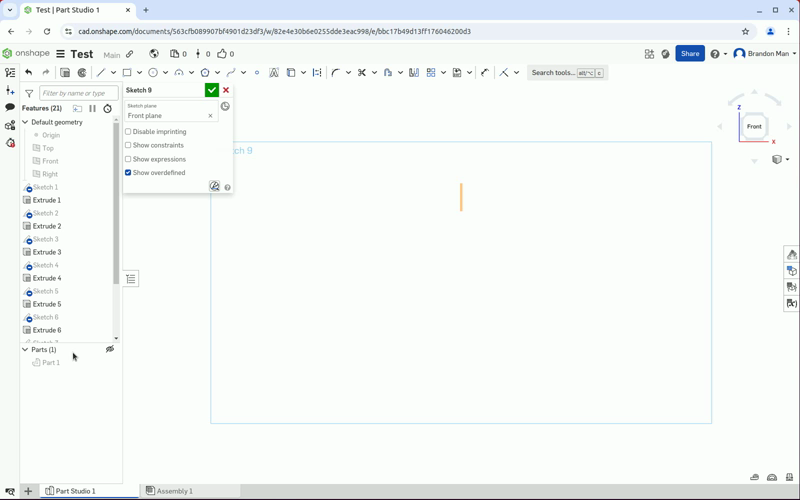
mouse_move(534, 255)
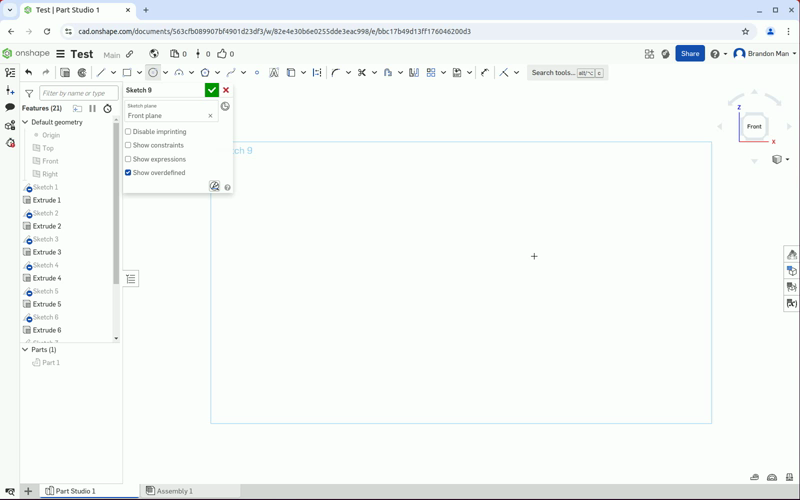
click(534, 255)
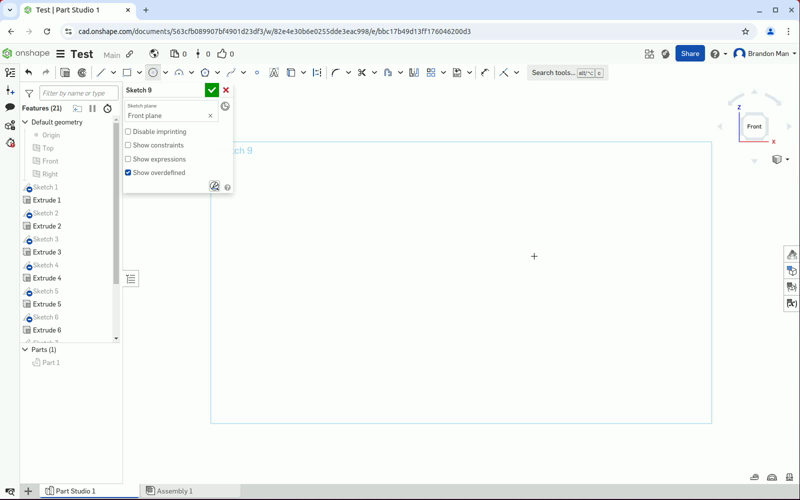
key_up(shift)
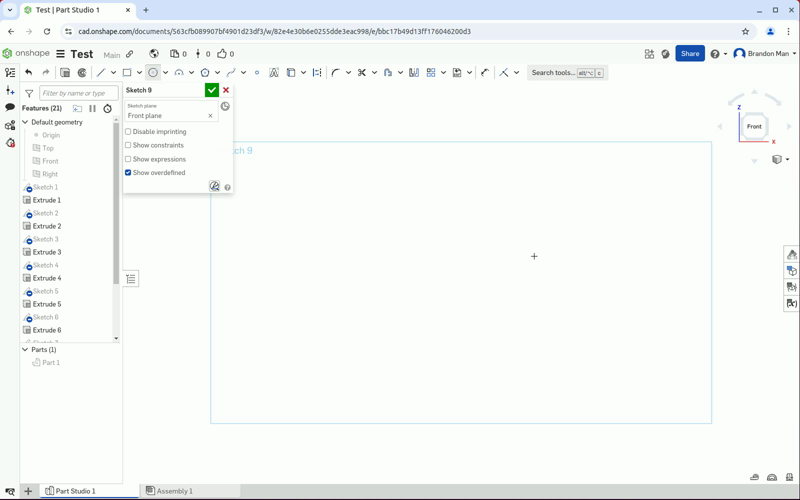
mouse_move(558, 255)
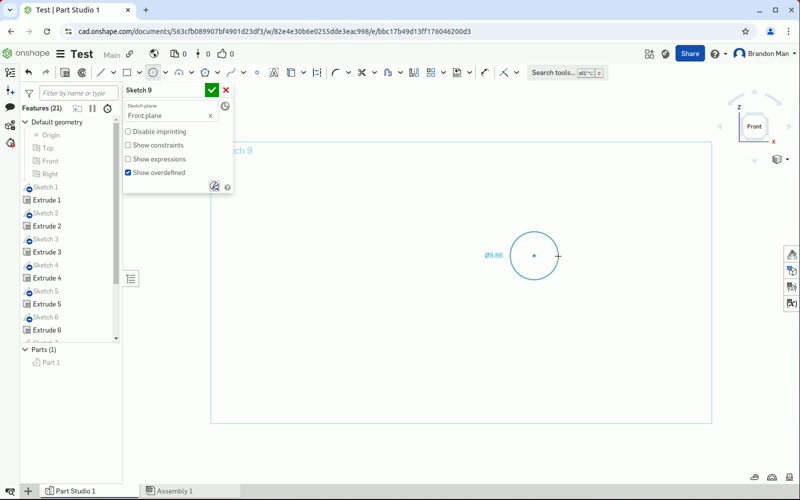
click(558, 255)
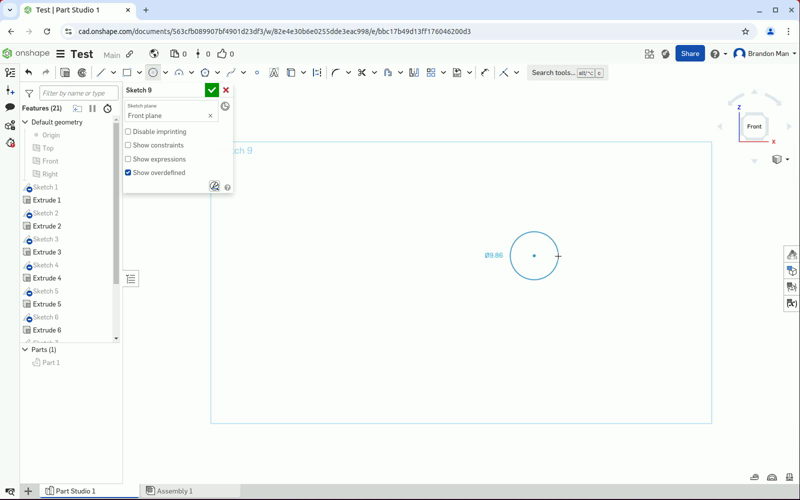
key(esc)
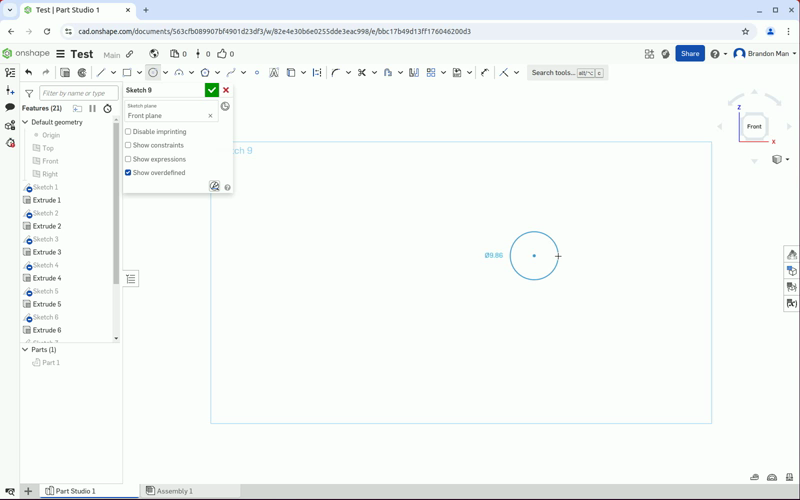
mouse_move(520, 254)
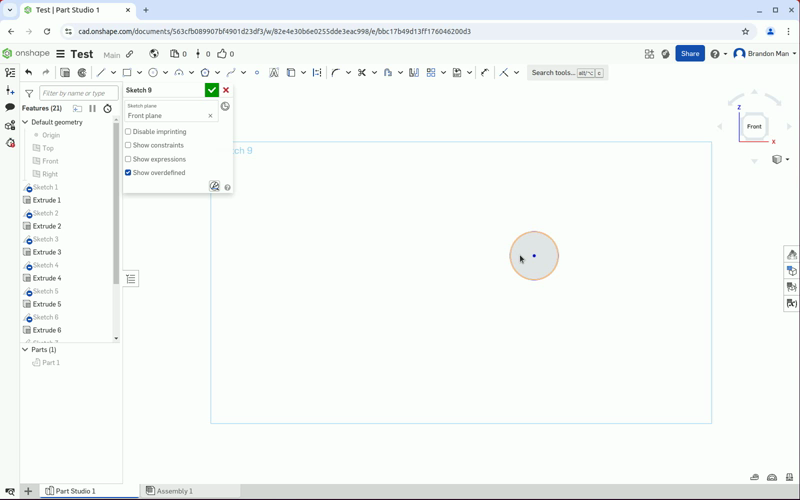
click(520, 254)
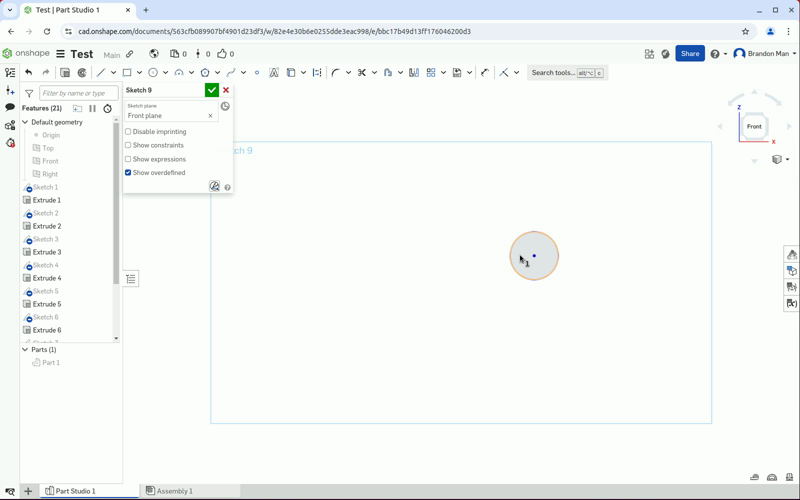
mouse_move(73, 352)
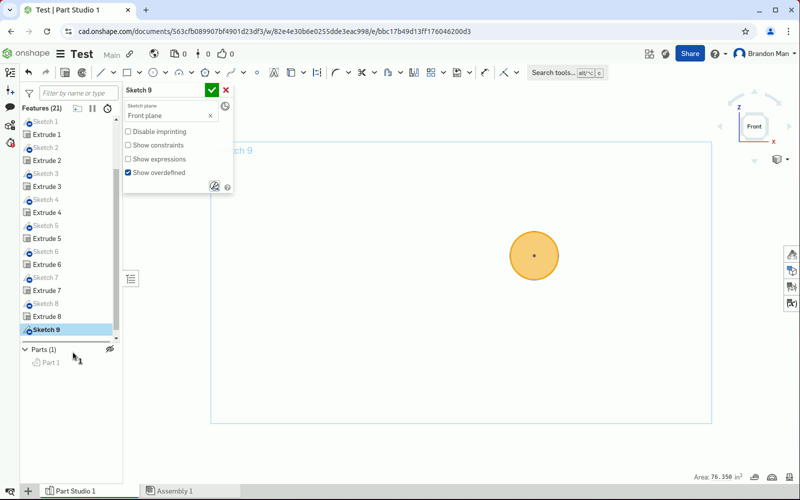
key(shift+y)
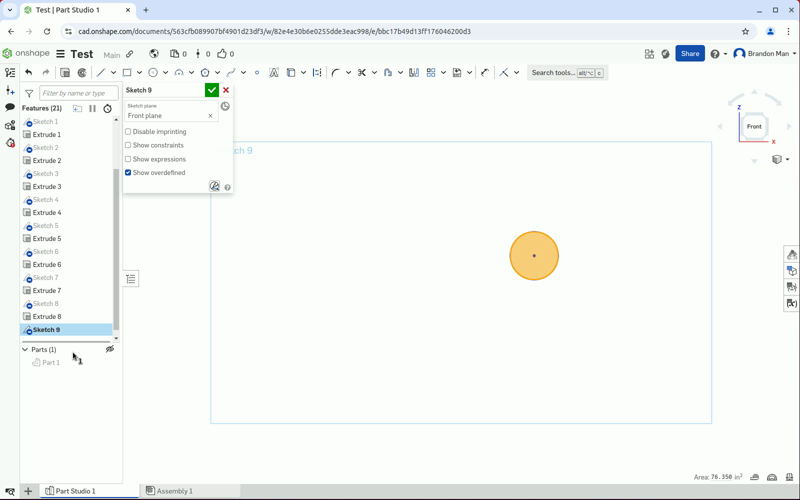
key(shift+e)
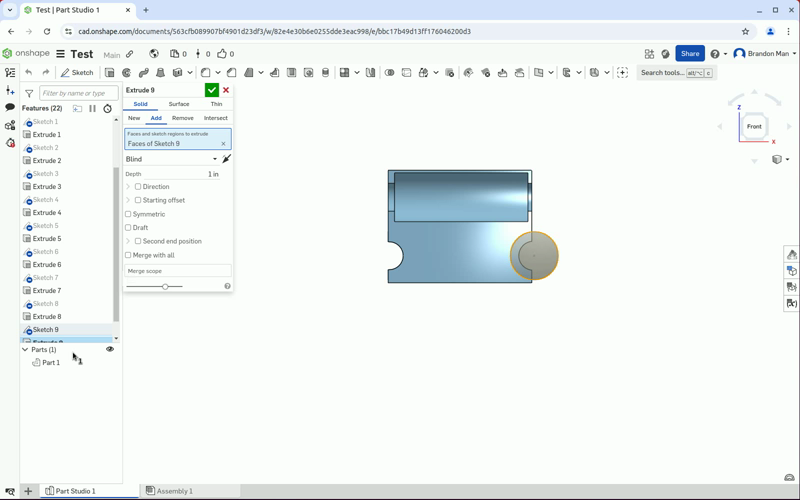
mouse_move(143, 106)
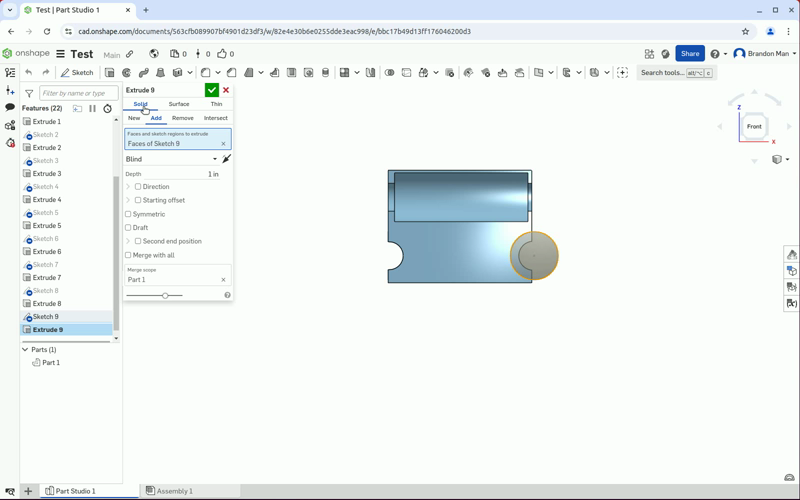
click(143, 106)
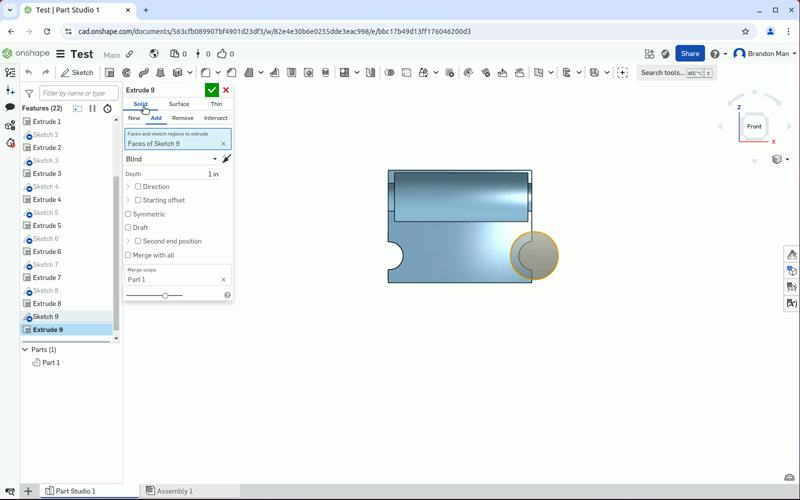
mouse_move(186, 120)
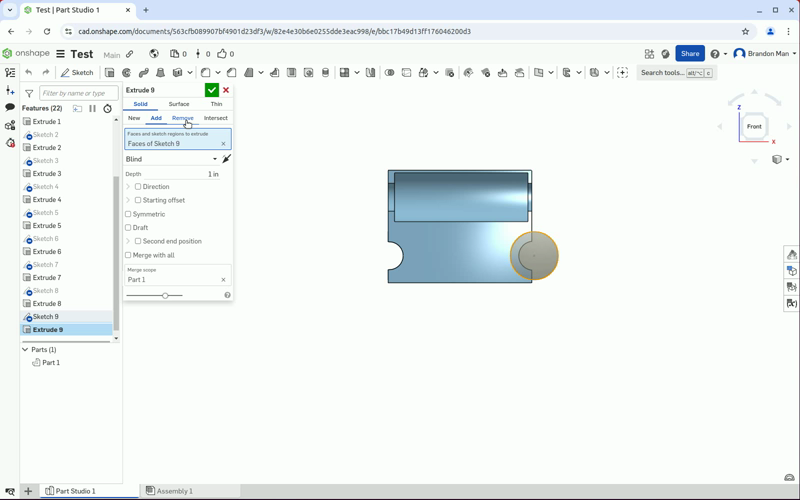
click(186, 120)
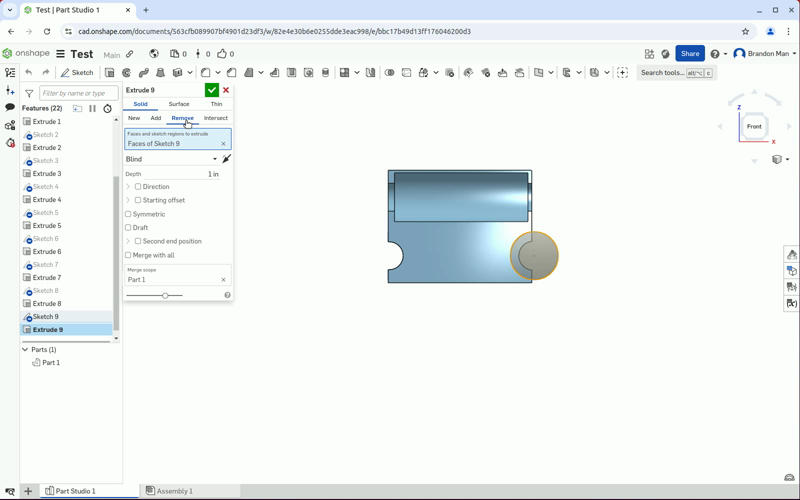
key(tab, 4)
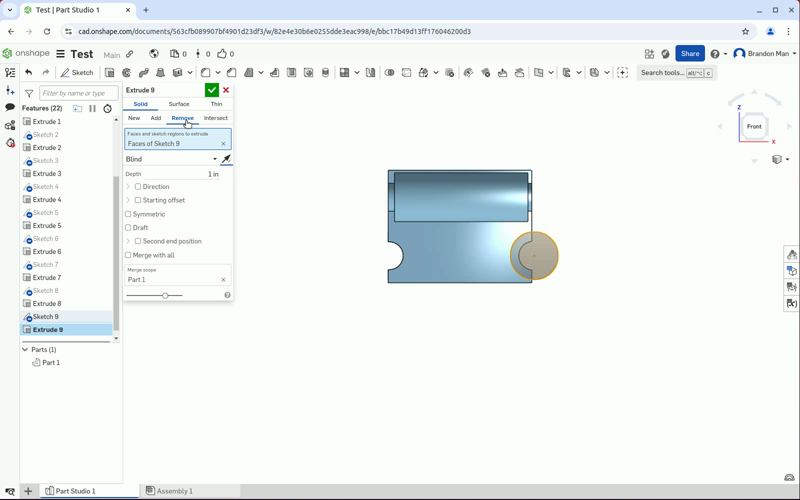
text(-27.442)
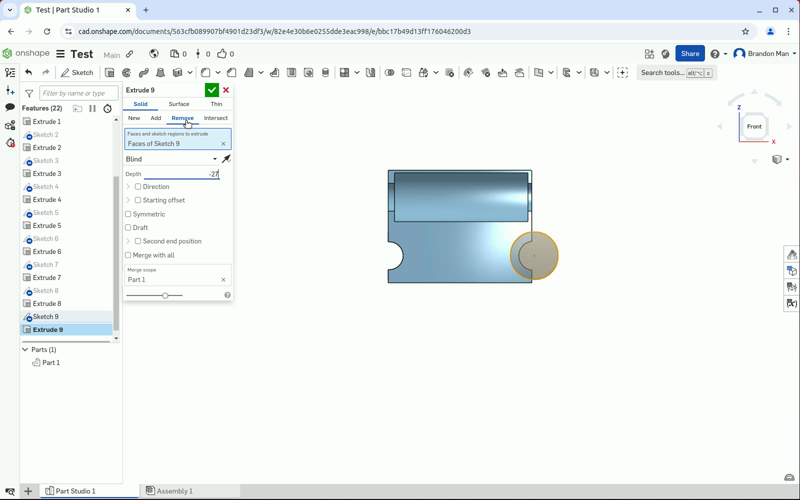
key(tab, 3)
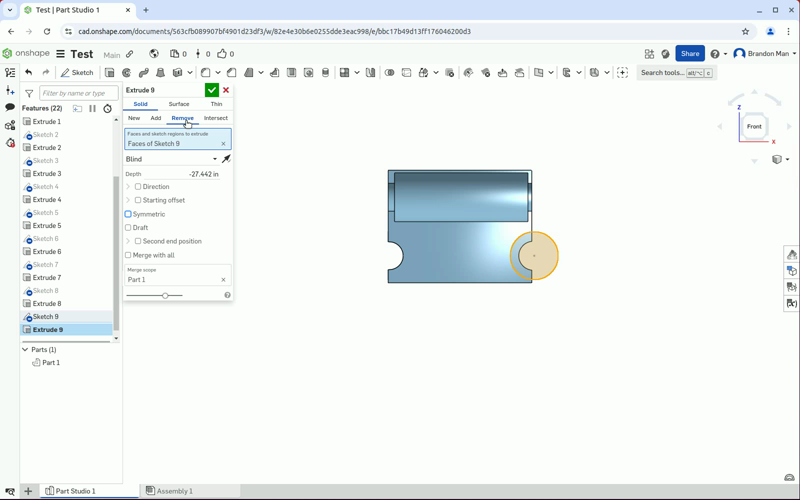
key(space)
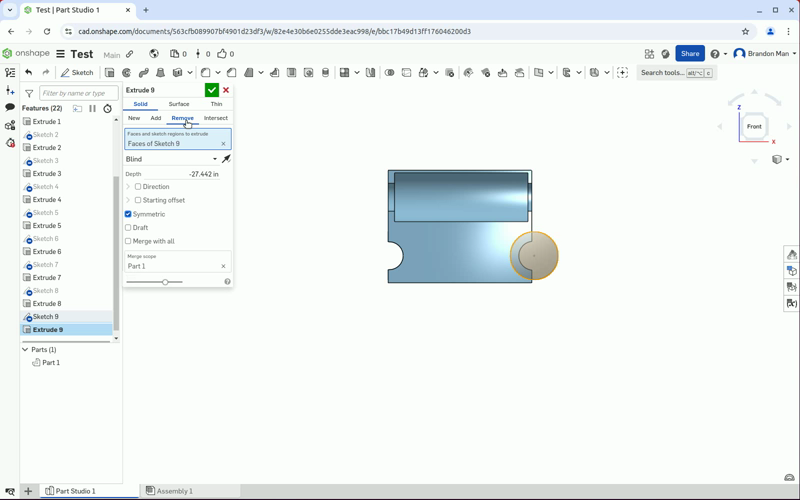
key(tab, 2)
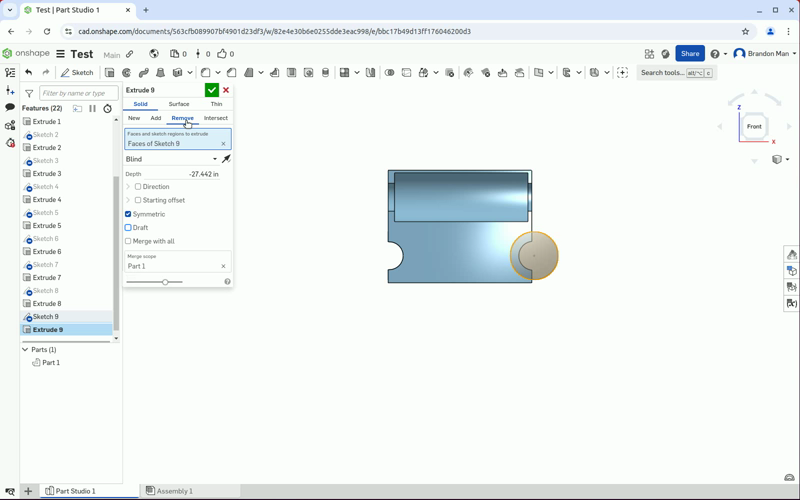
key(space)
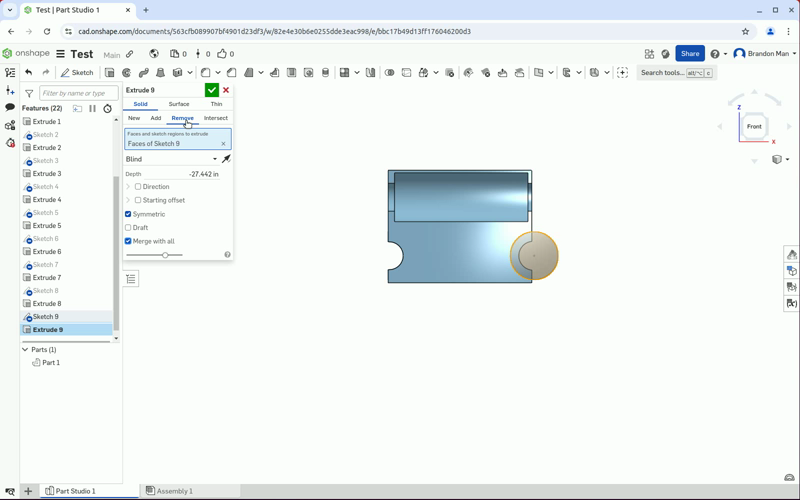
key(enter)
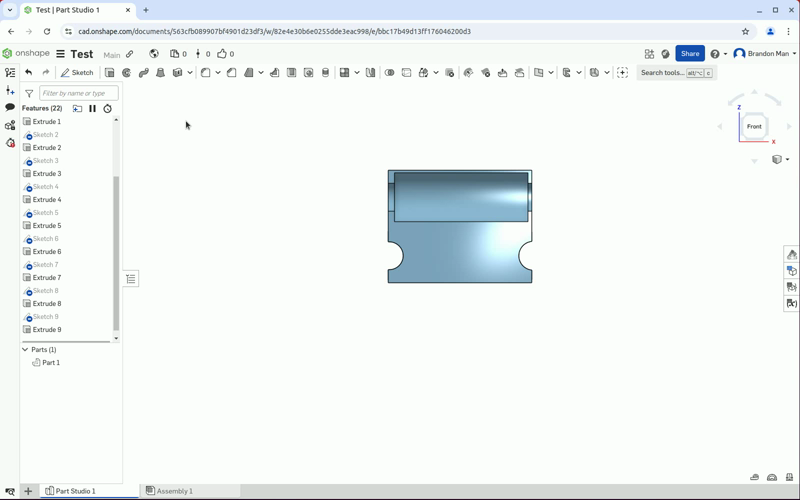
key(shift+h)
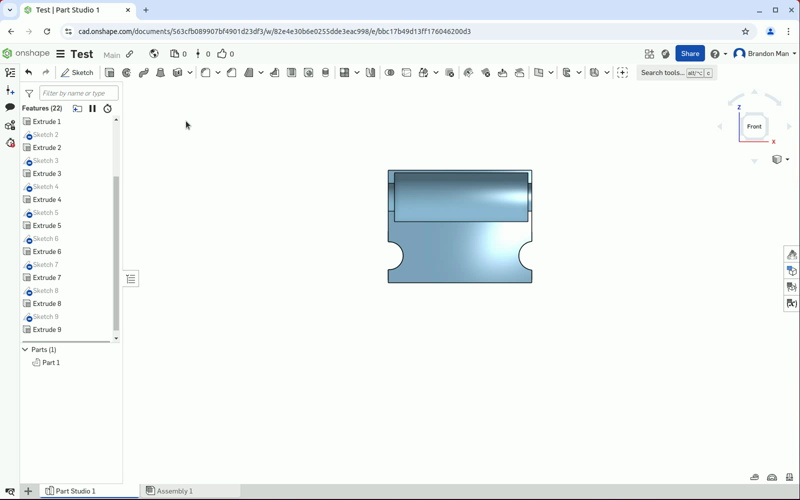
key(shift+h)
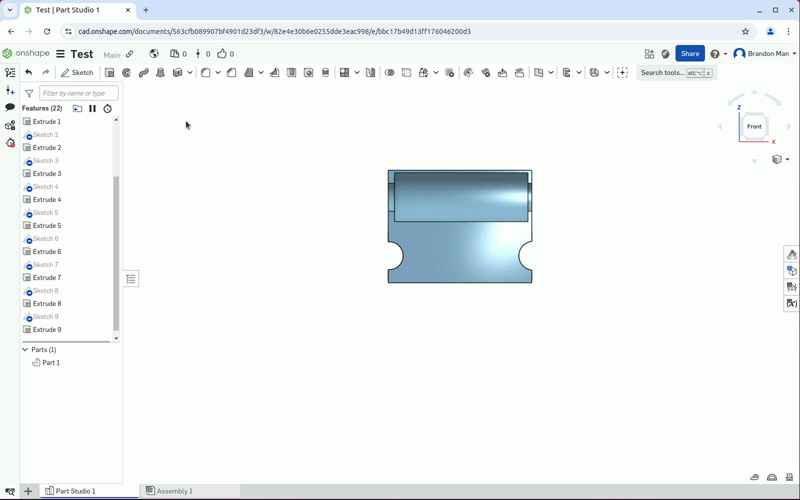
key(shift+7)
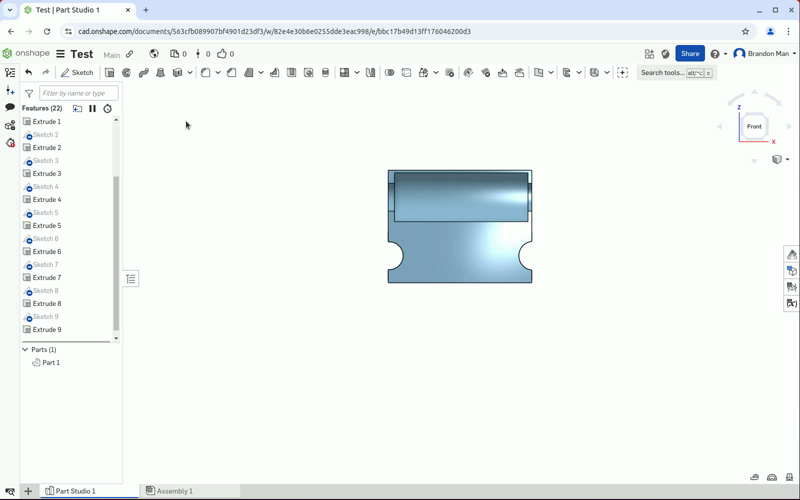
key(left, 2)
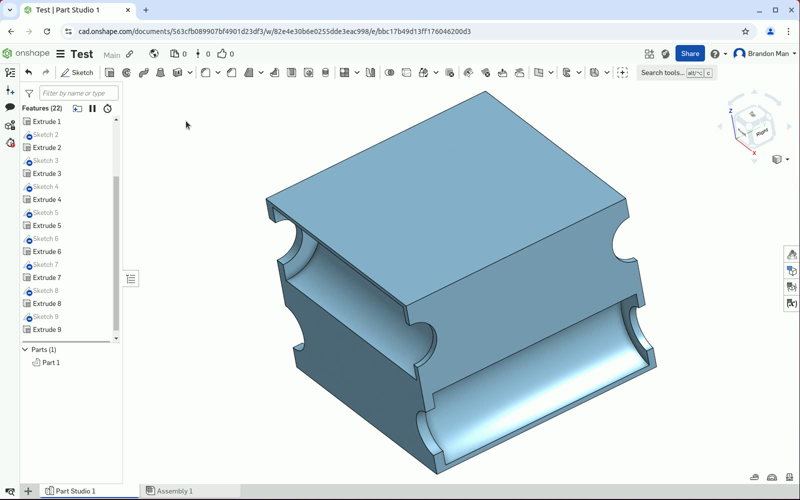
key(down, 2)
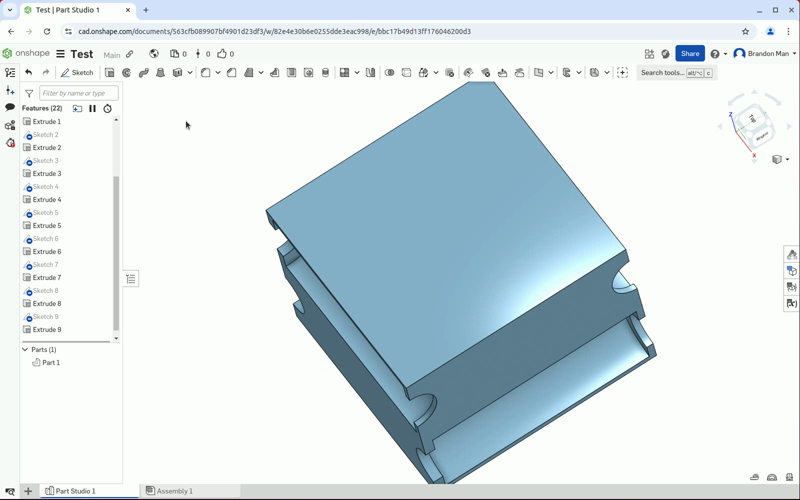
key(up, 2)
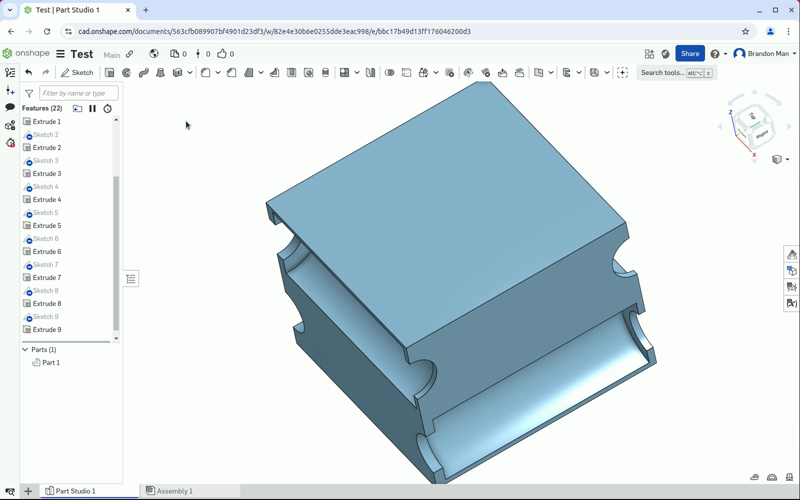
key(right, 2)
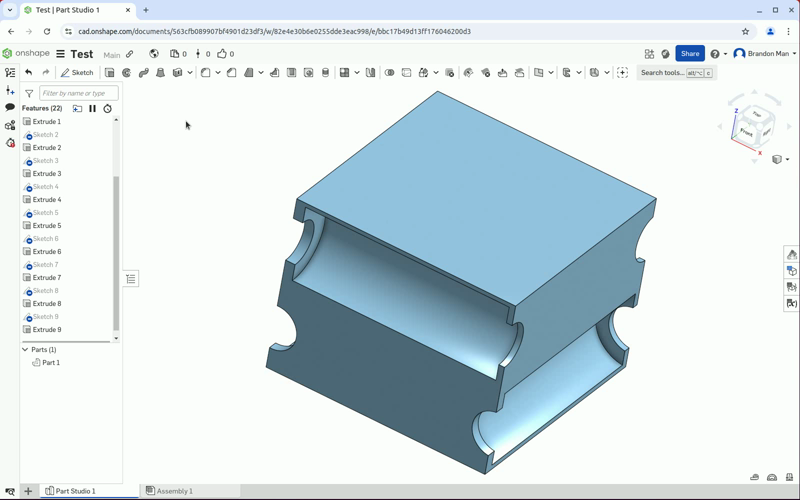
mouse_move(69, 111)
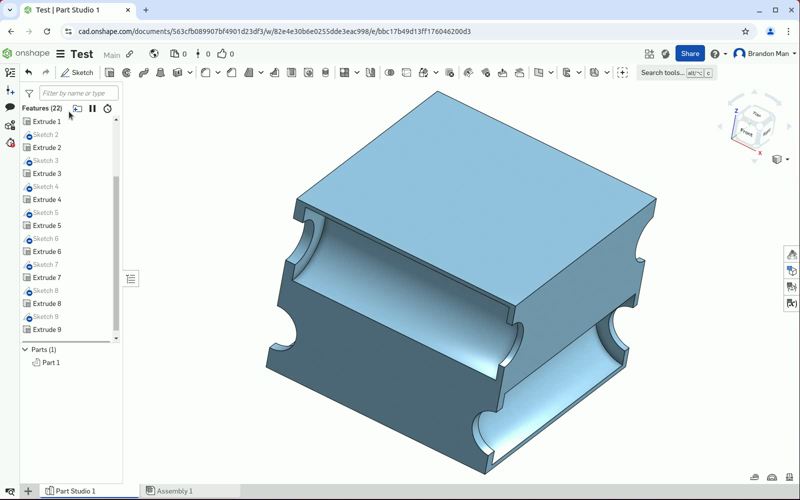
click(69, 111)